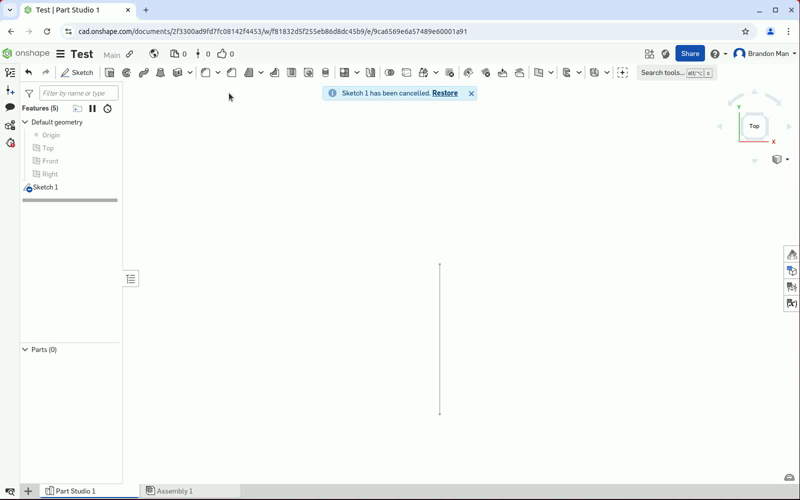
key(shift+h)
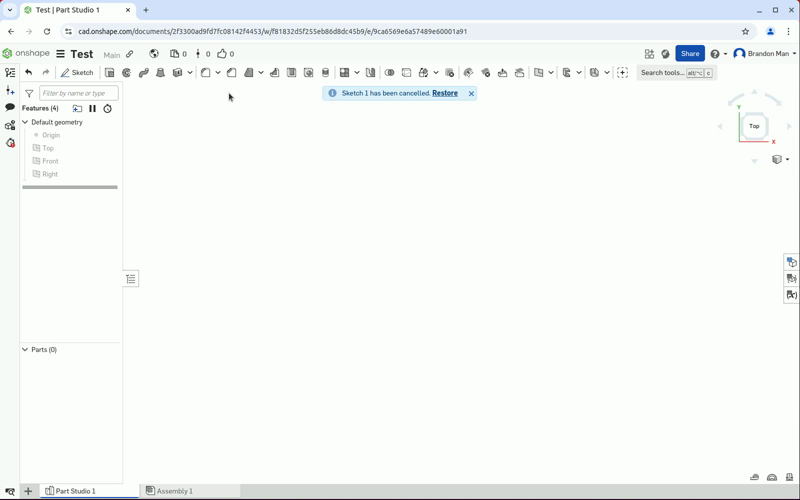
mouse_move(73, 352)
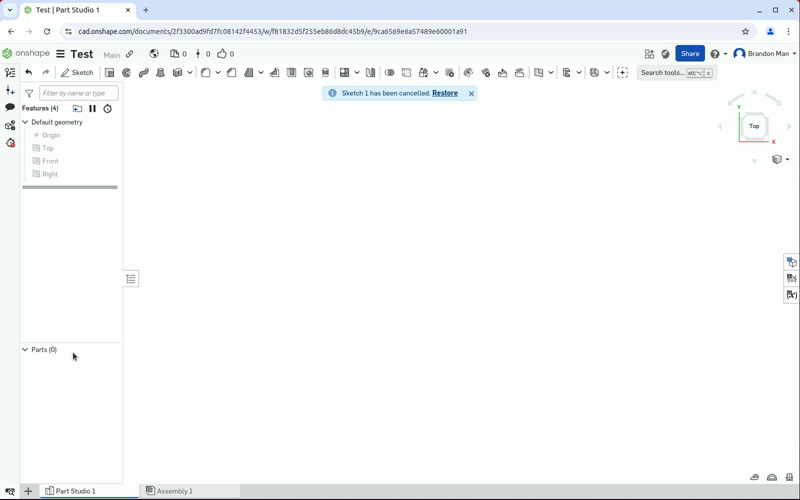
key(y)
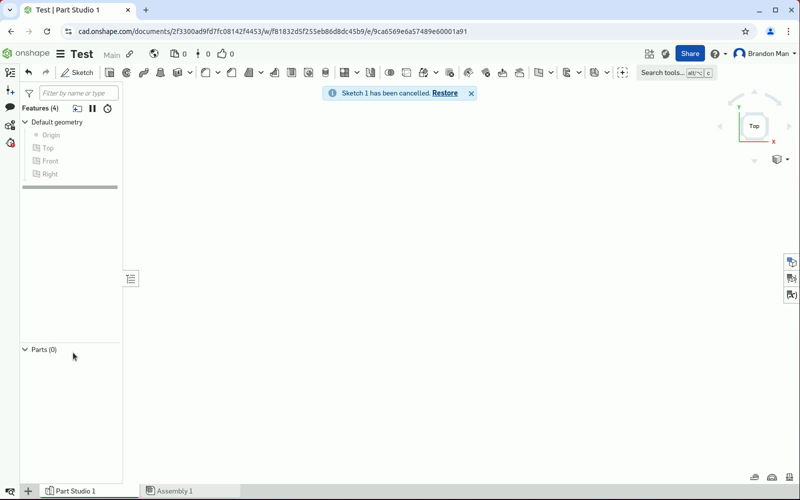
key(shift+p)
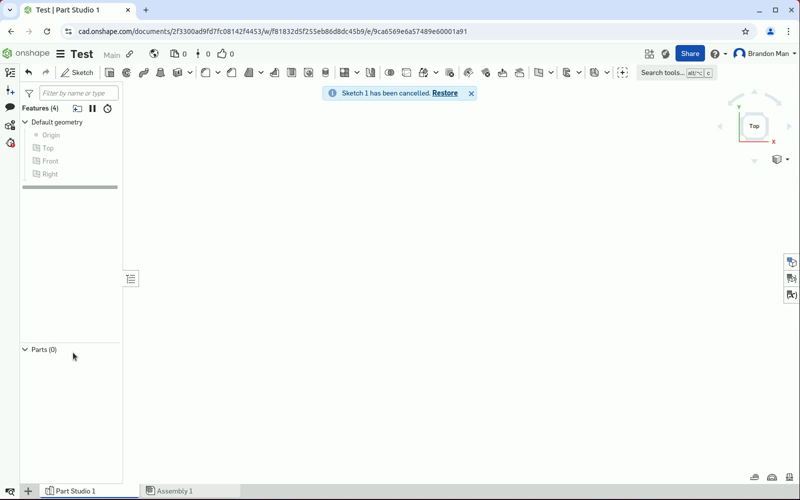
key(space)
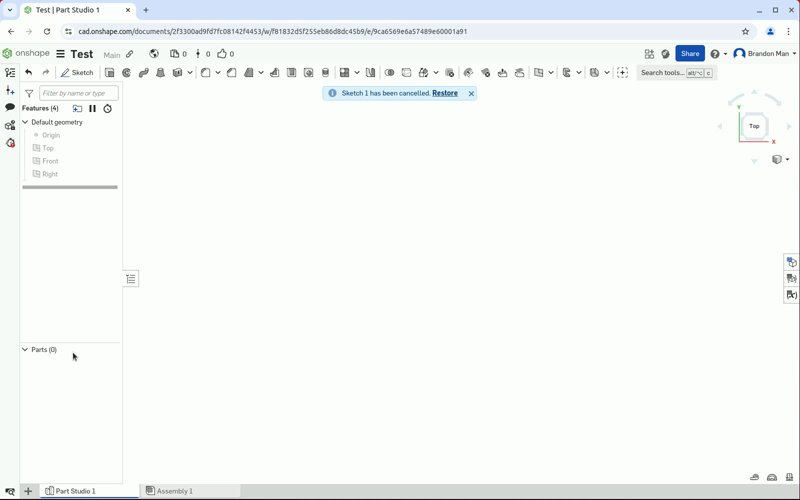
key_down(shift)
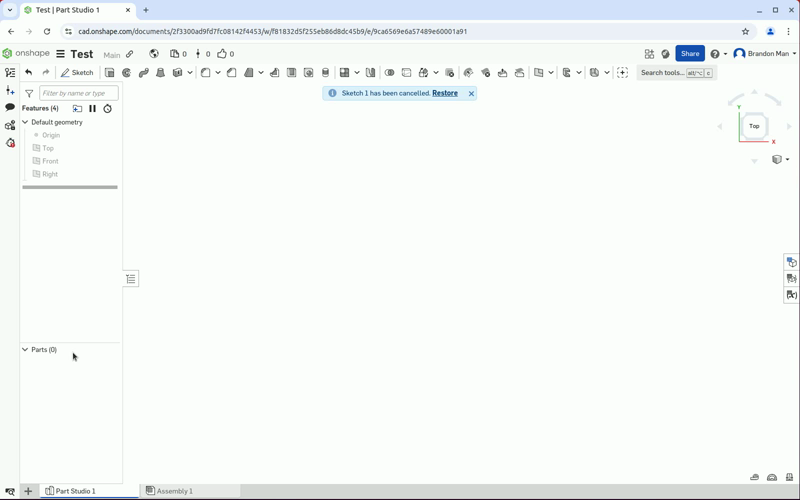
key(up)
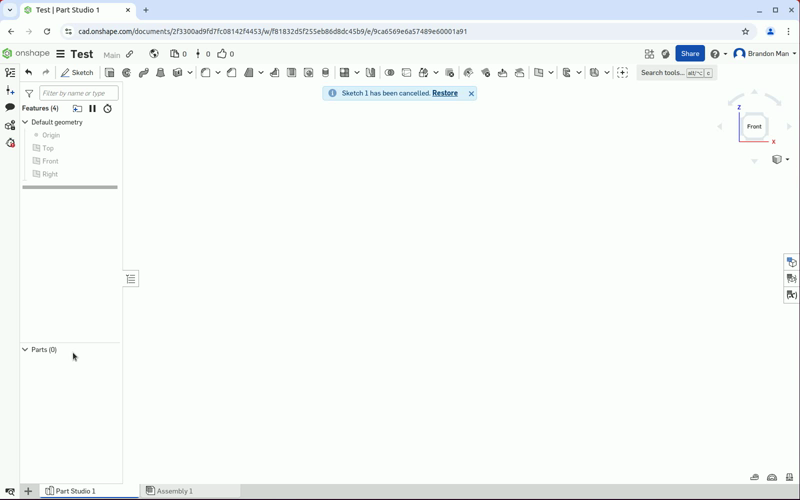
key_up(shift)
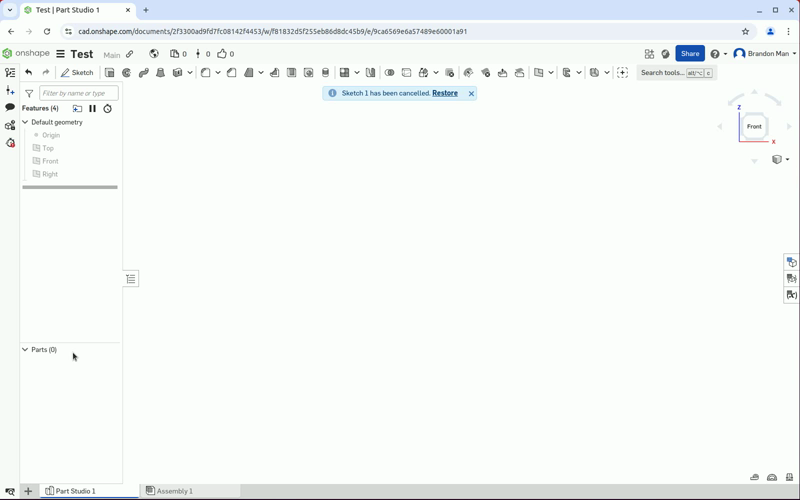
mouse_move(73, 352)
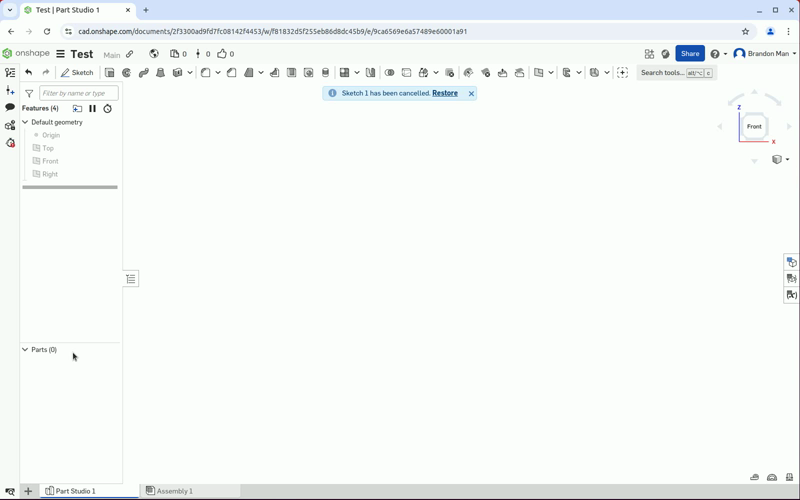
key(shift+y)
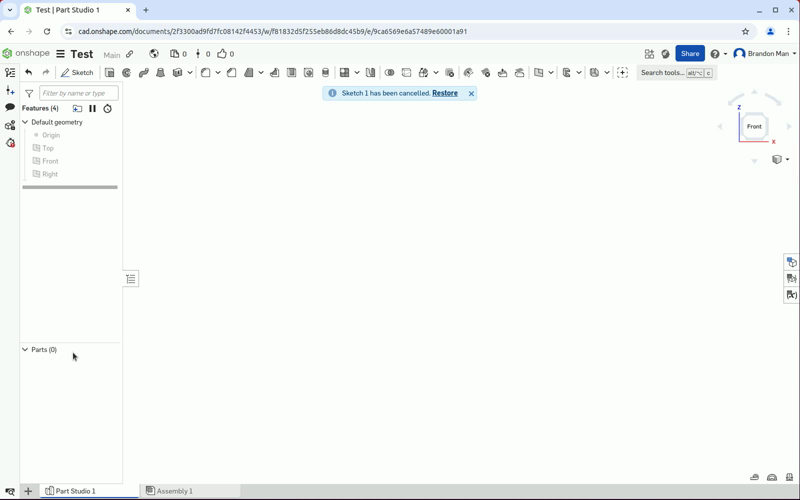
key(shift+s)
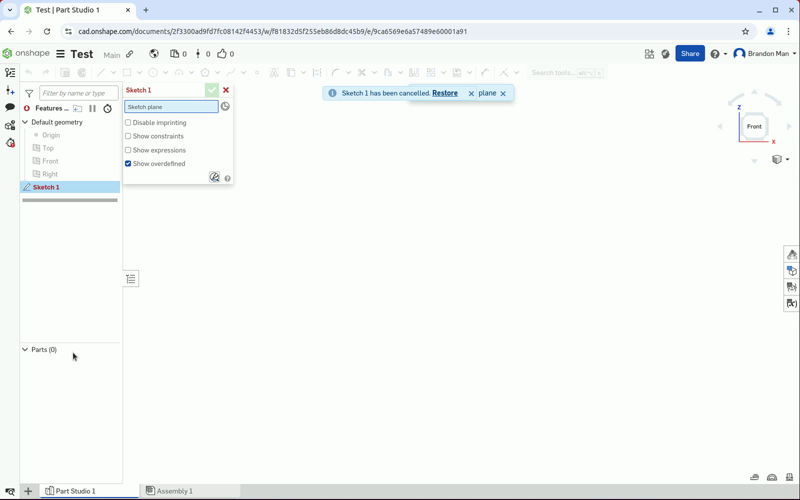
mouse_move(73, 163)
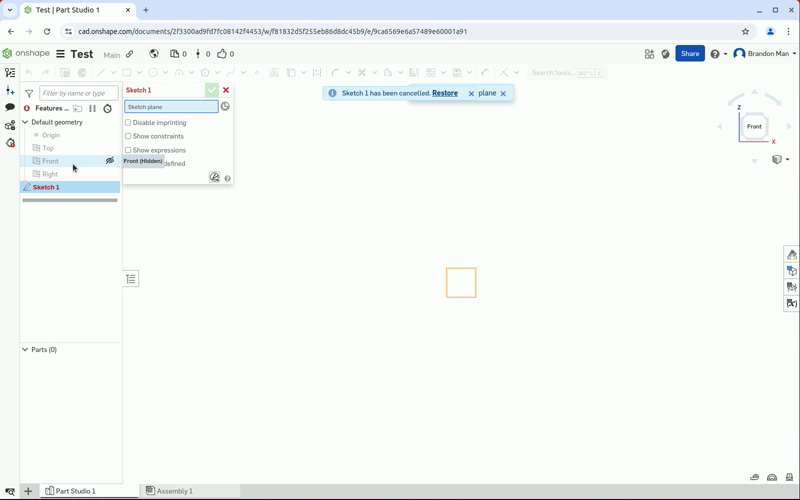
click(73, 163)
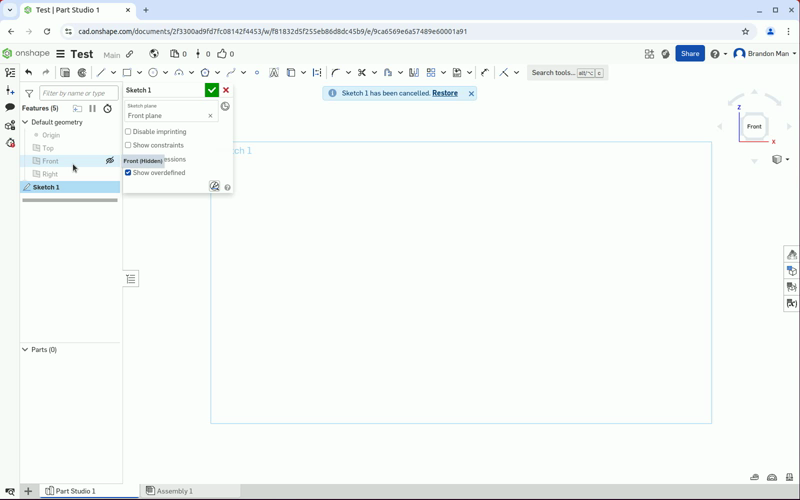
mouse_move(73, 352)
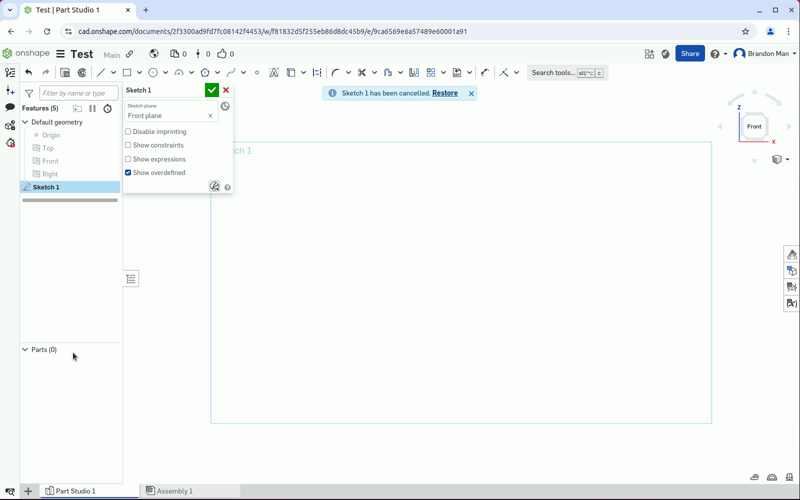
key(y)
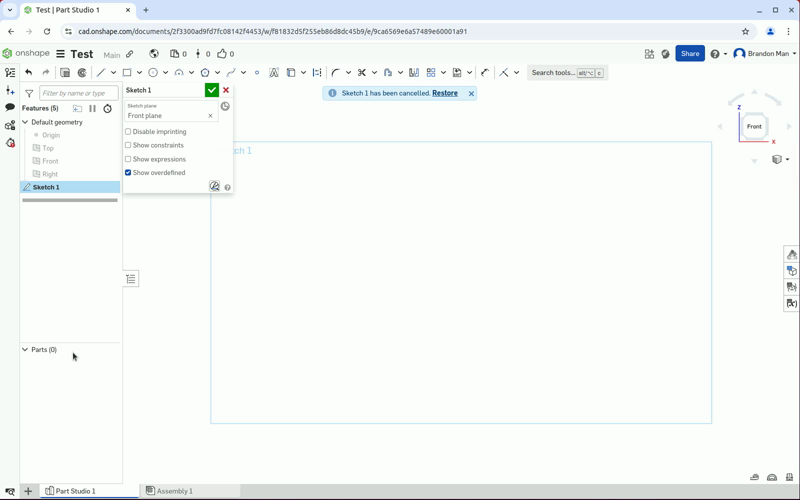
key(l)
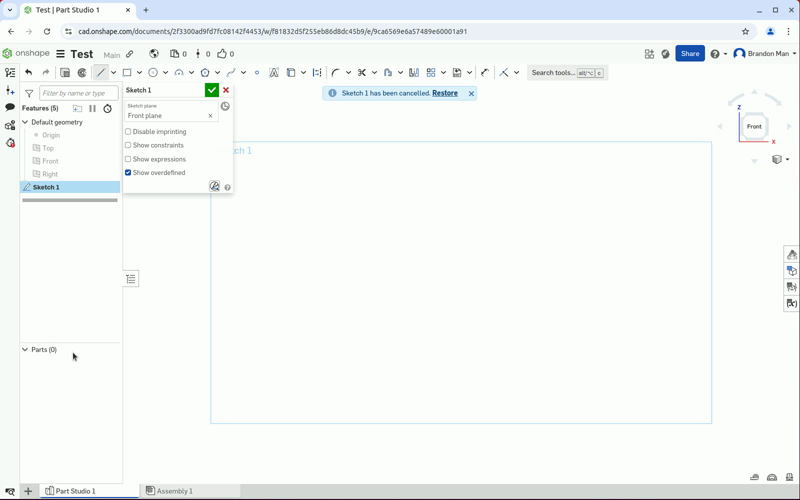
key_down(shift)
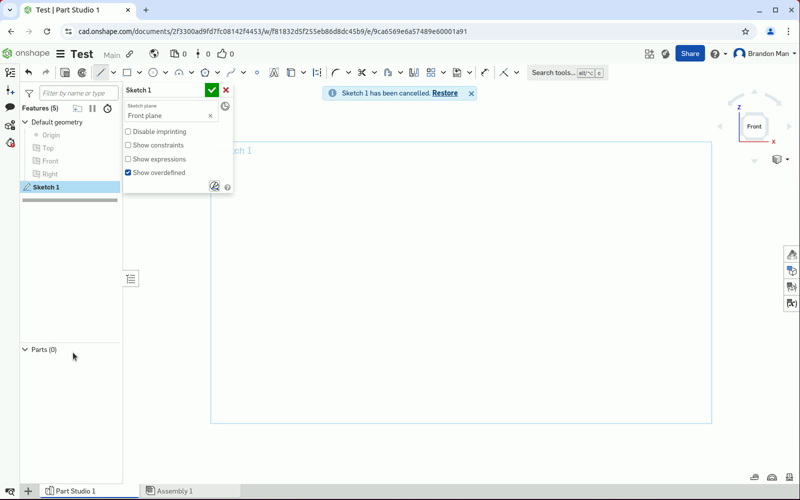
mouse_move(393, 326)
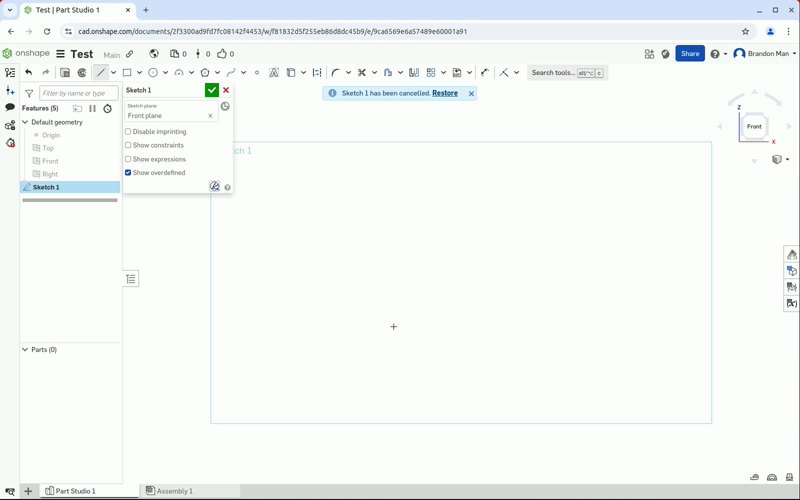
click(393, 326)
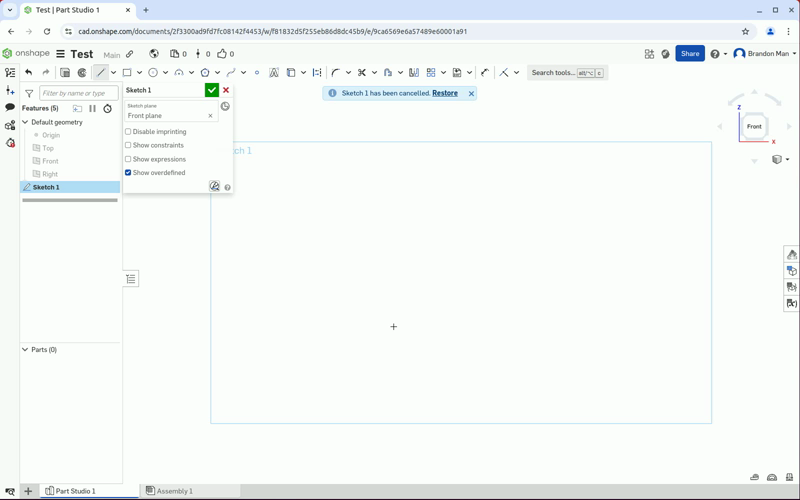
key_up(shift)
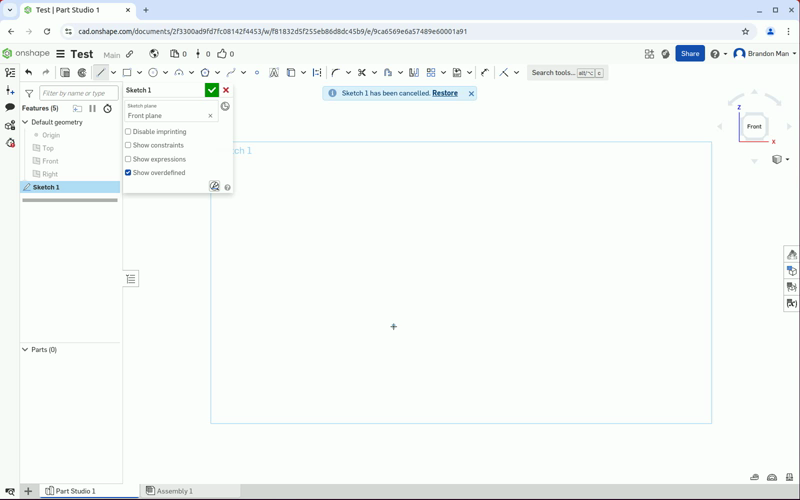
key_down(shift)
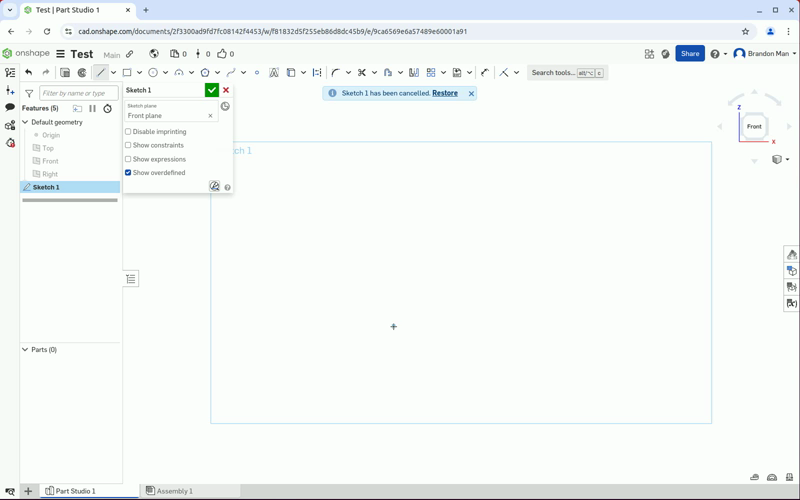
mouse_move(423, 326)
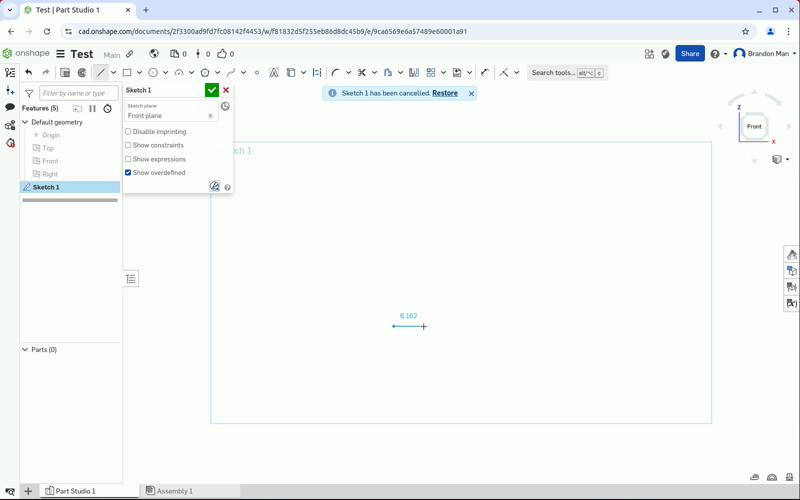
mouse_move(424, 326)
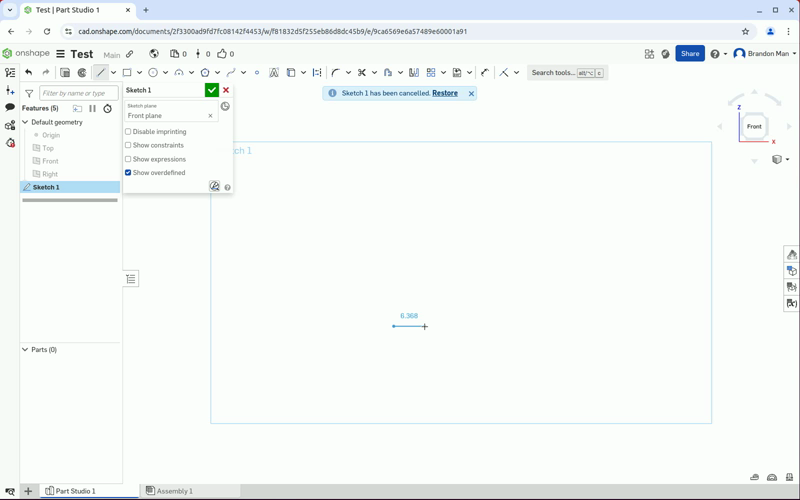
click(424, 326)
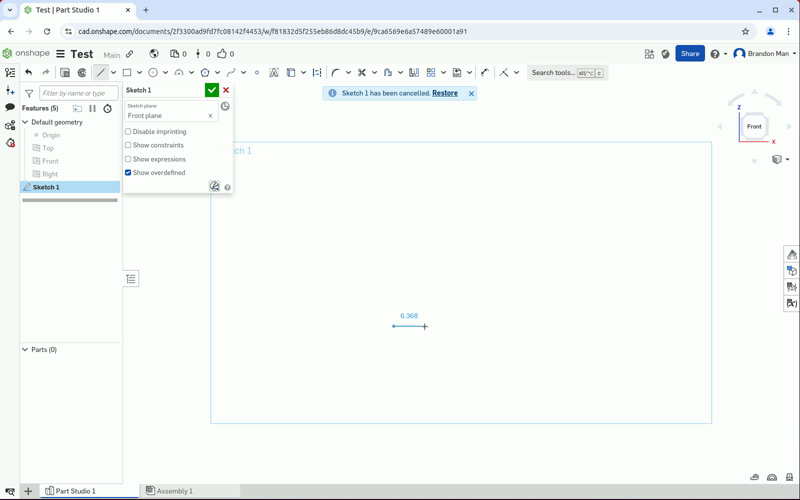
key_up(shift)
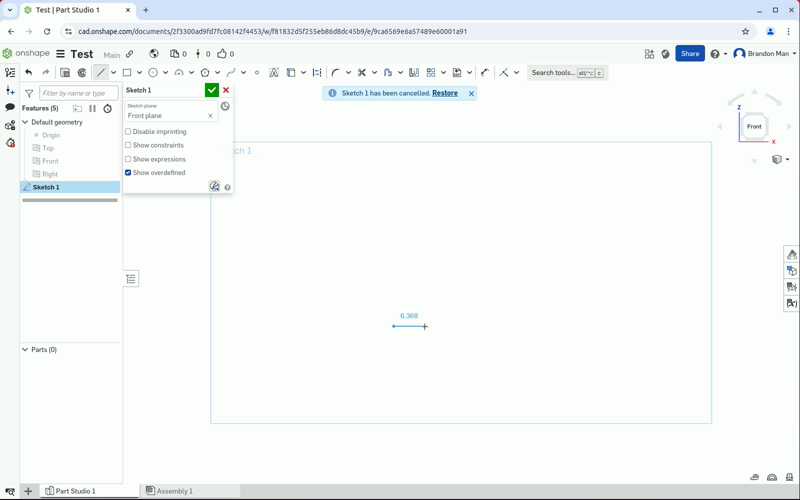
key_down(shift)
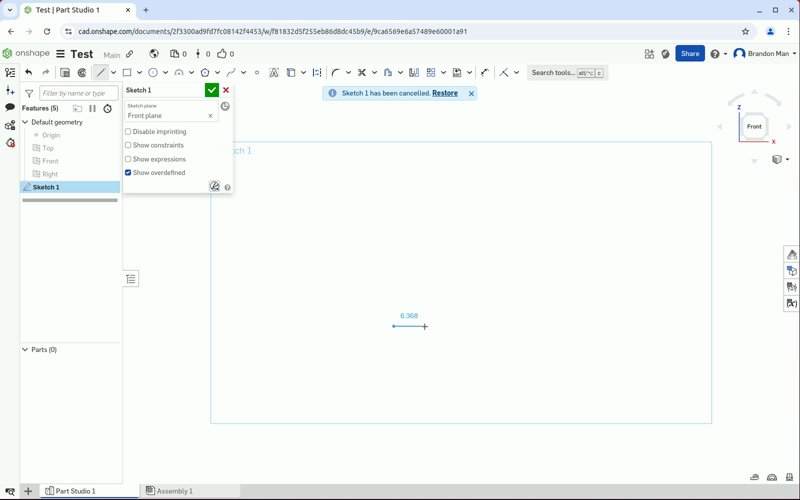
mouse_move(497, 326)
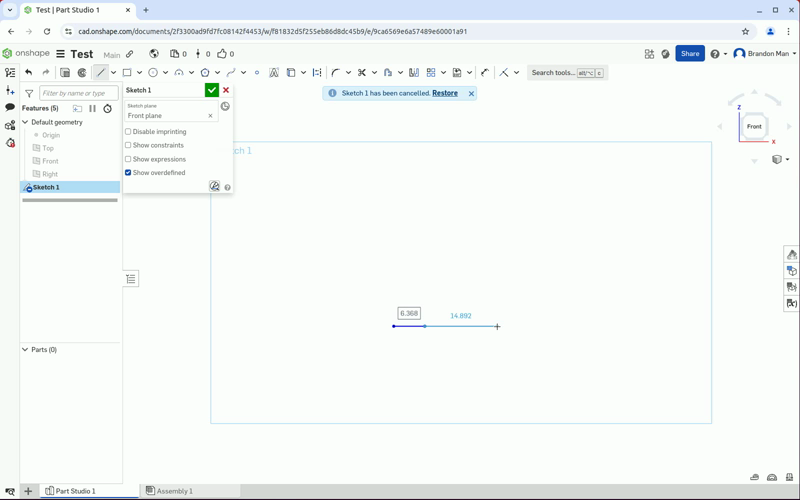
click(497, 326)
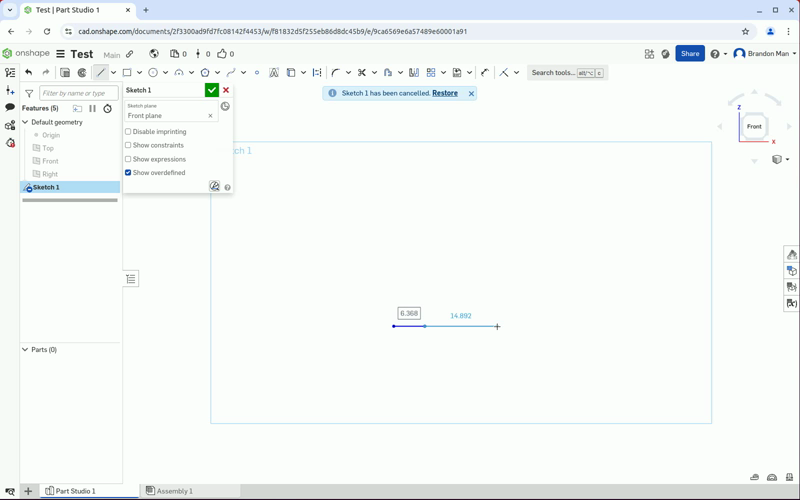
key_up(shift)
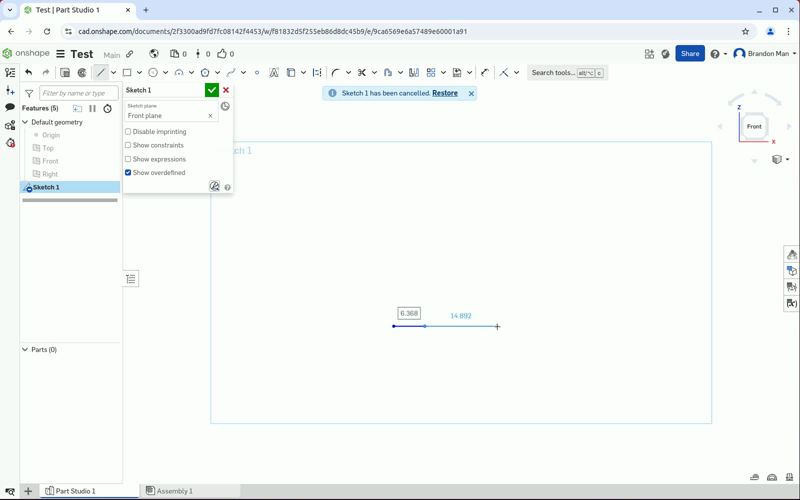
key_down(shift)
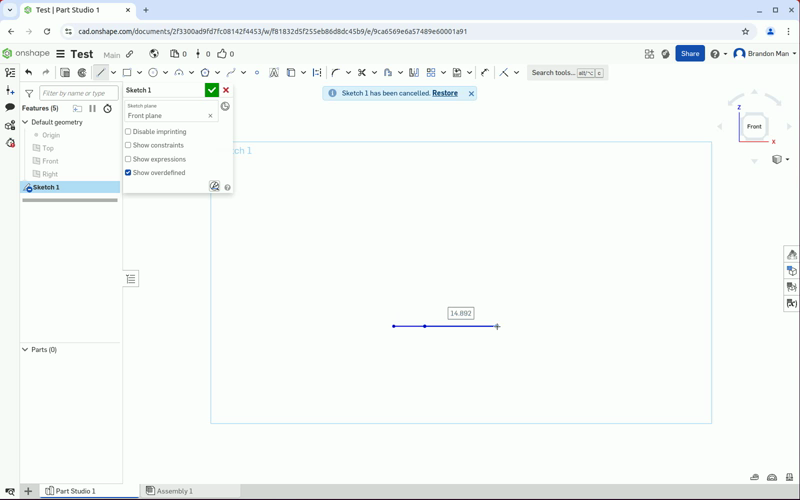
mouse_move(527, 326)
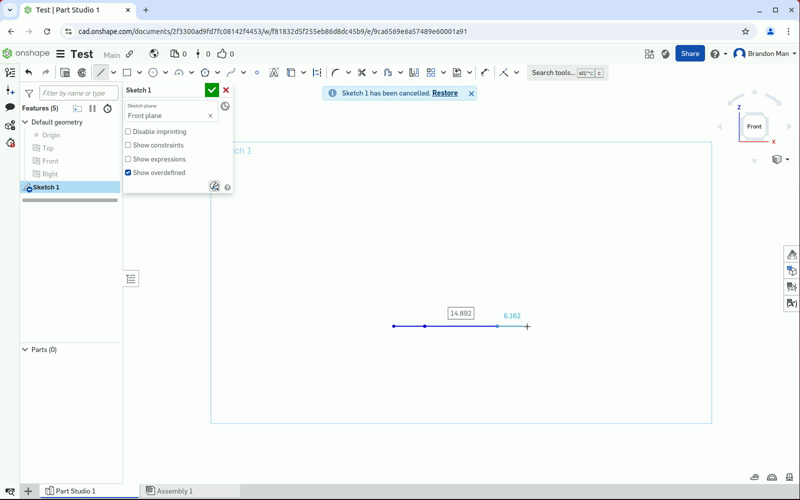
mouse_move(528, 326)
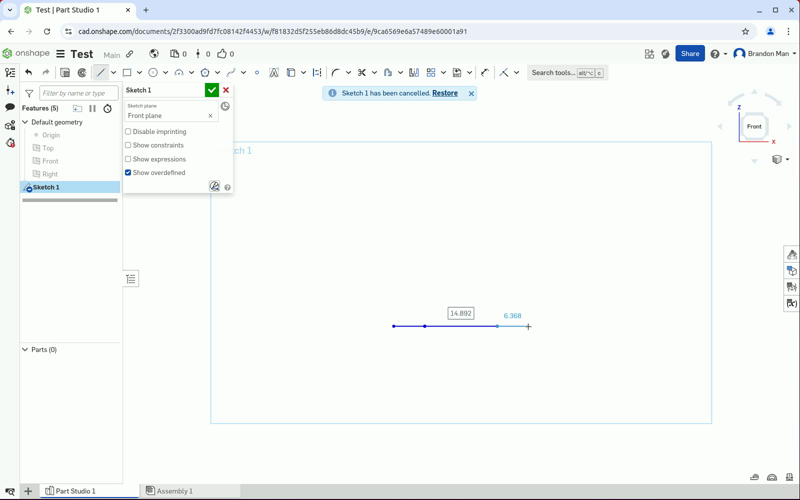
click(528, 326)
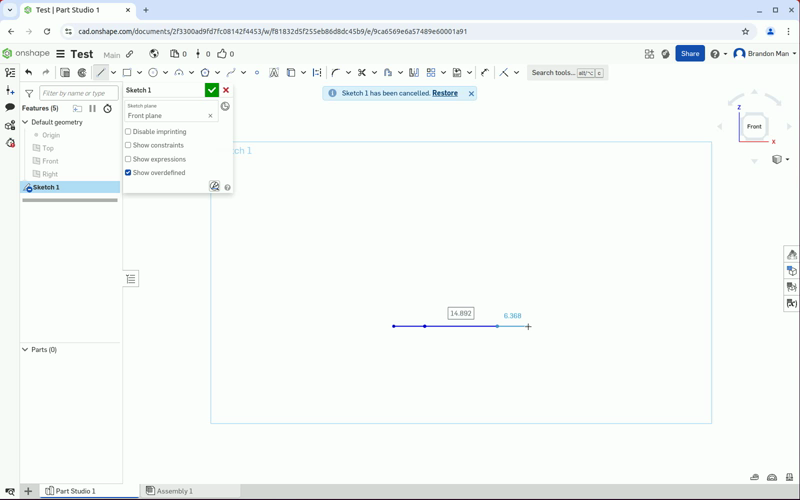
key_up(shift)
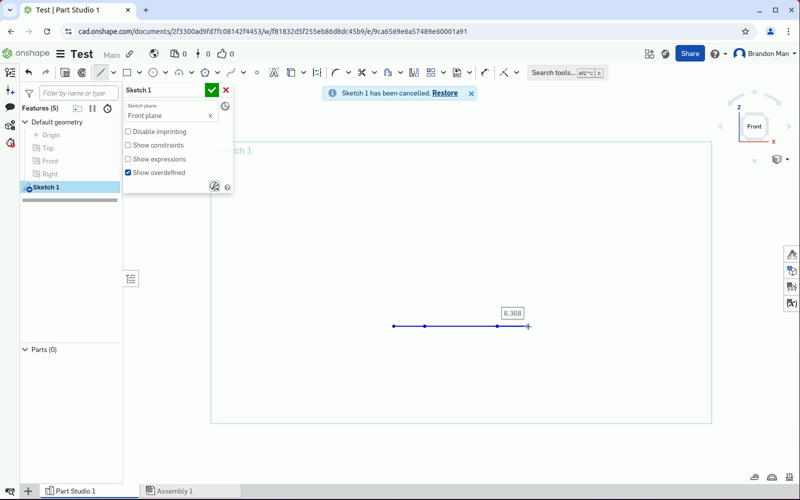
key(esc)
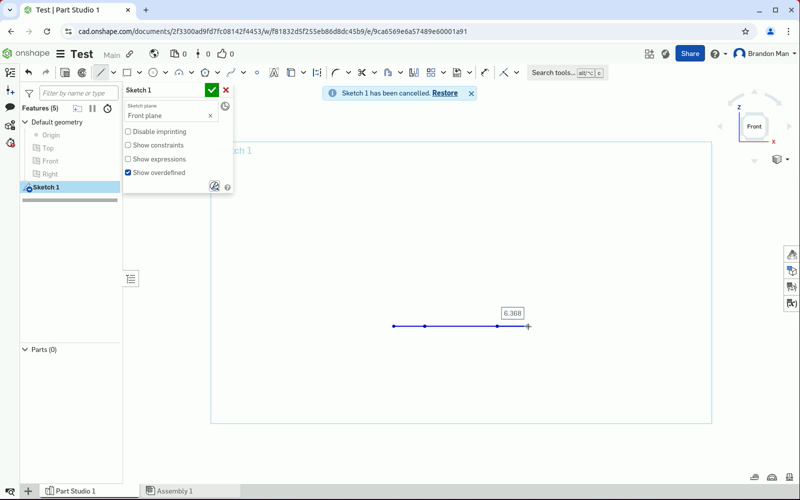
key(a)
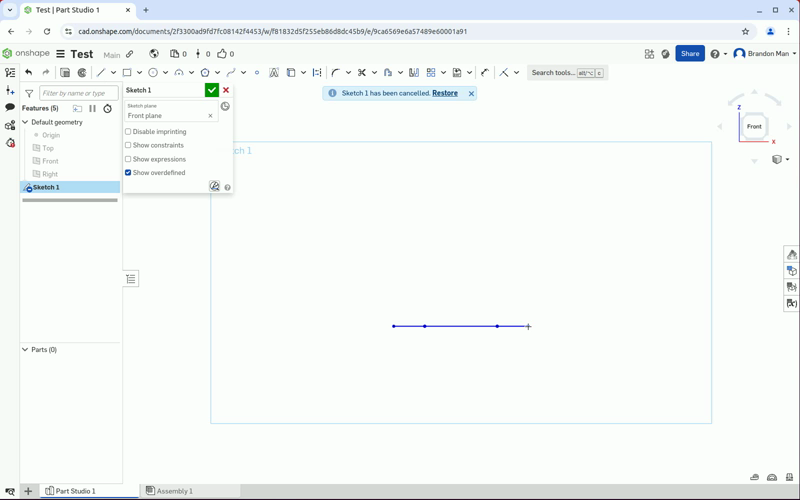
mouse_move(528, 326)
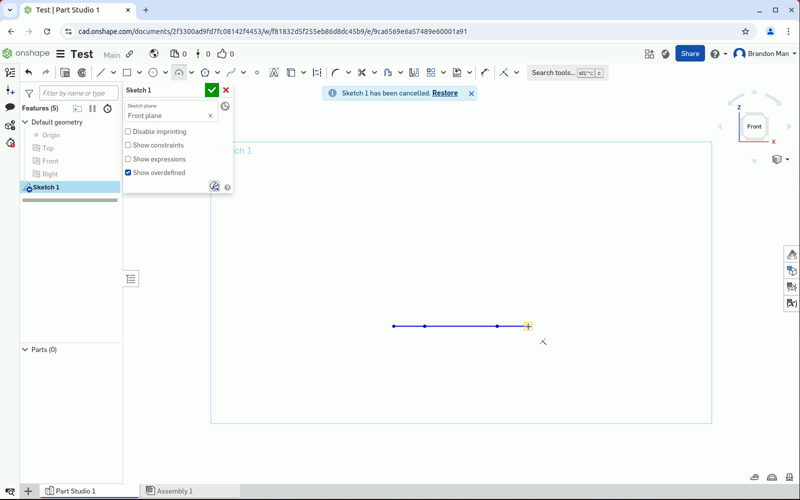
click(528, 326)
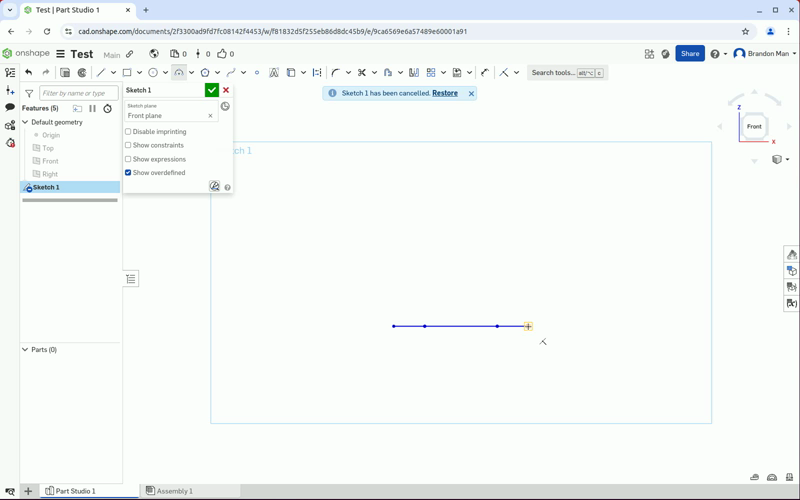
key_down(shift)
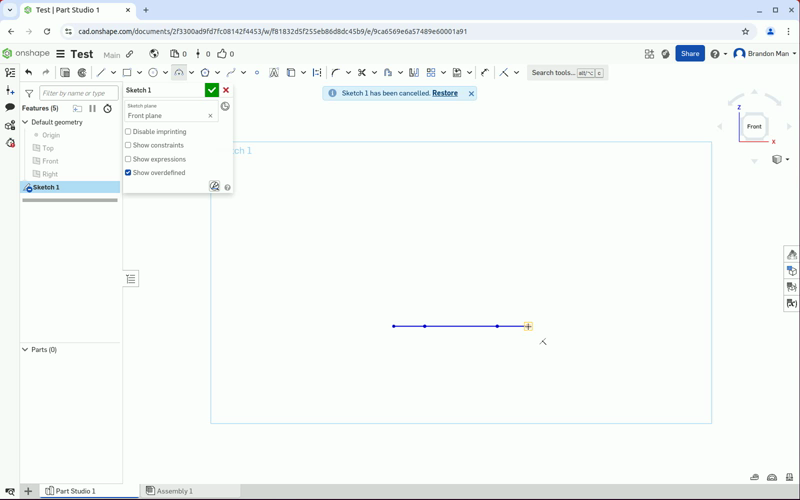
mouse_move(528, 240)
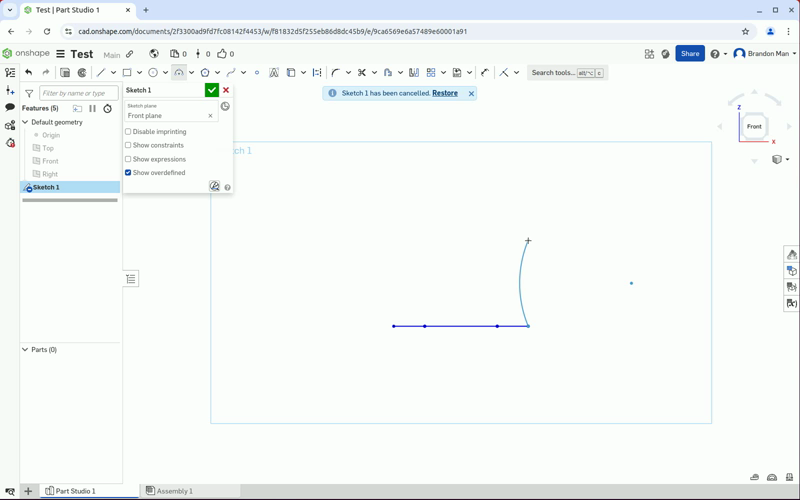
click(528, 240)
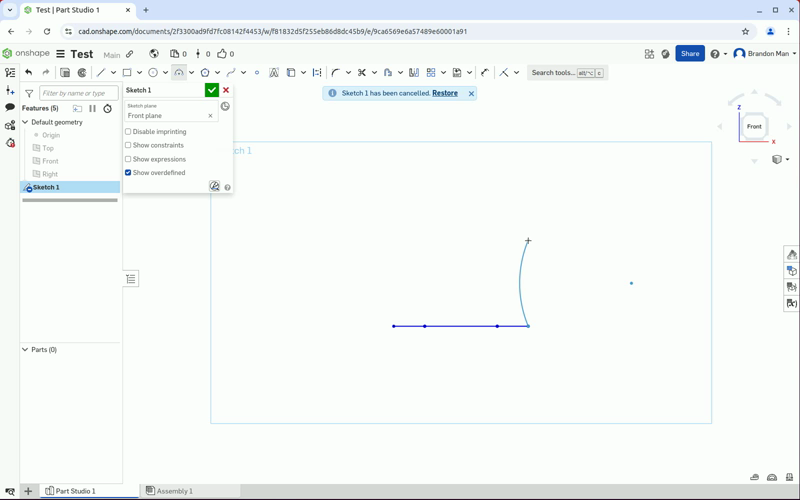
mouse_move(540, 283)
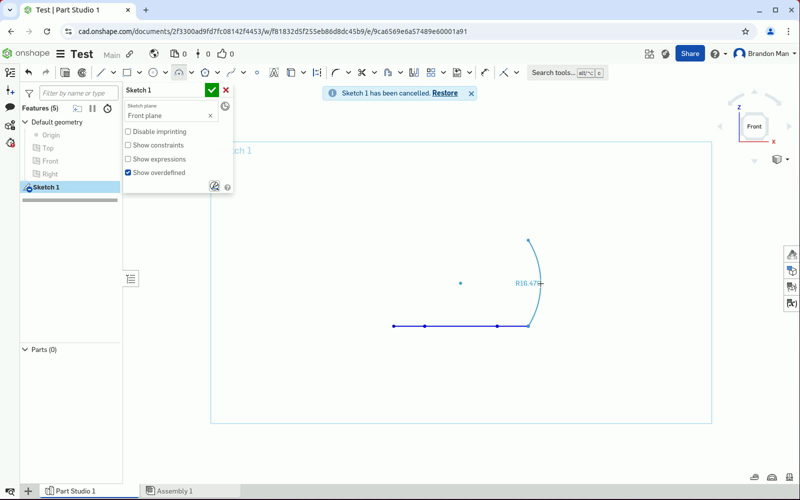
click(540, 283)
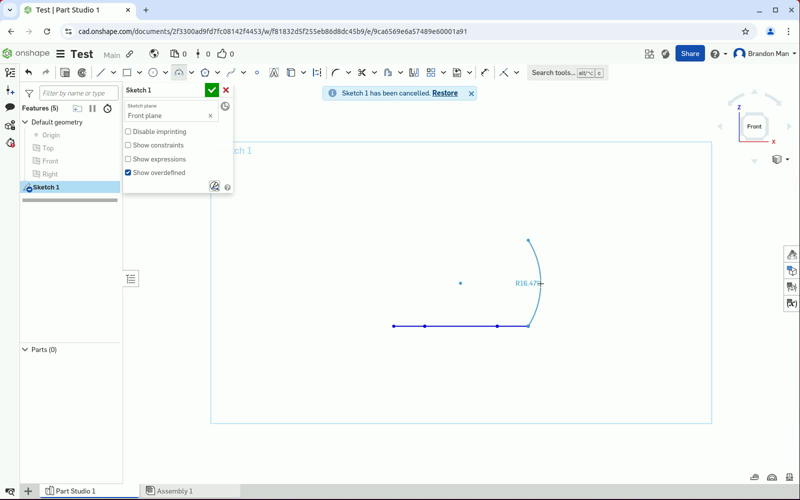
key_up(shift)
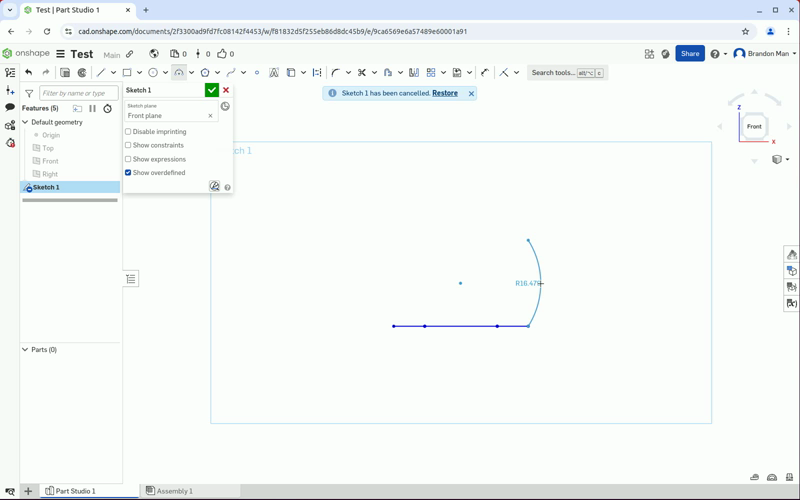
key(esc)
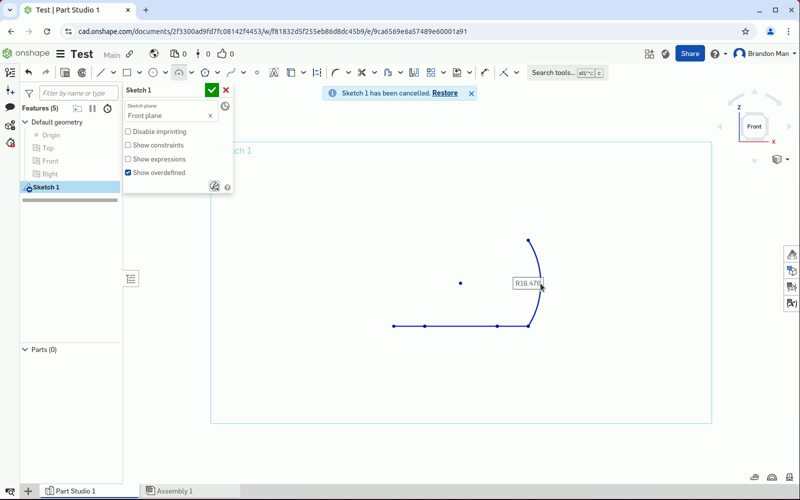
key(l)
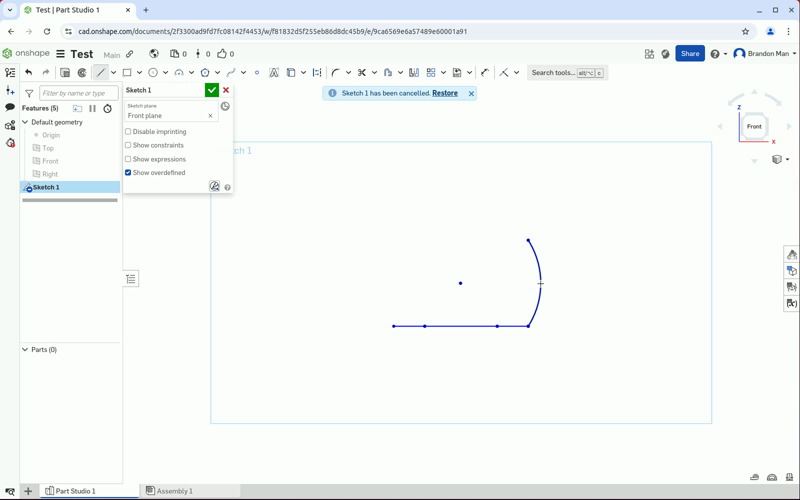
mouse_move(528, 240)
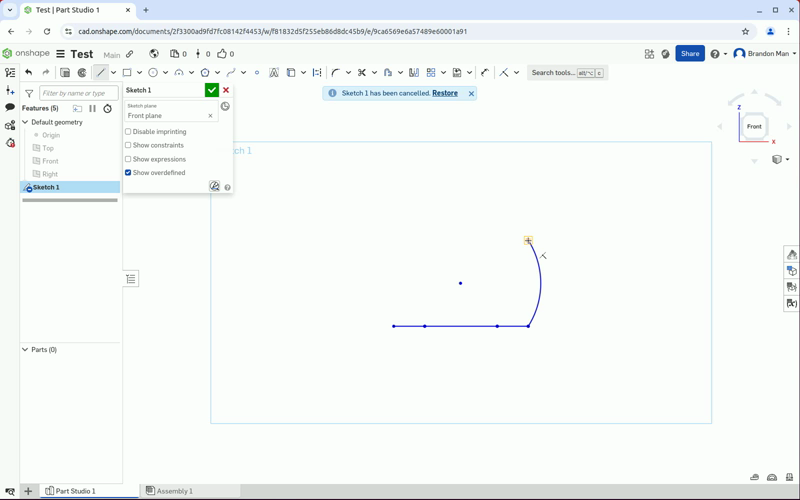
click(528, 240)
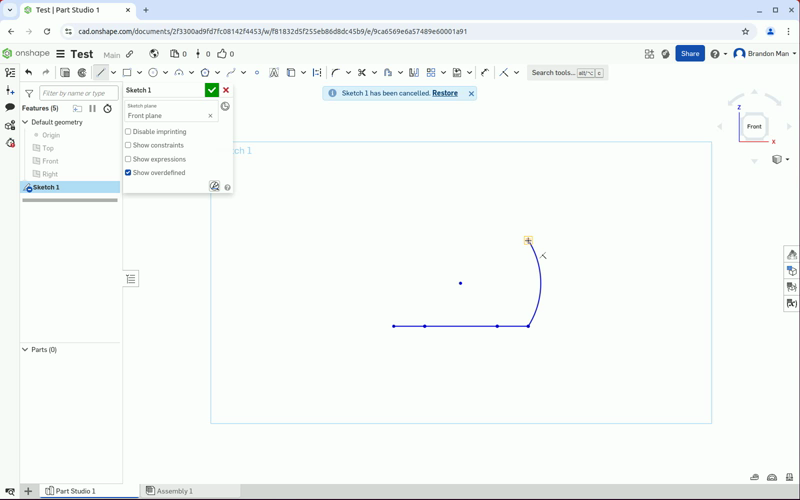
key_down(shift)
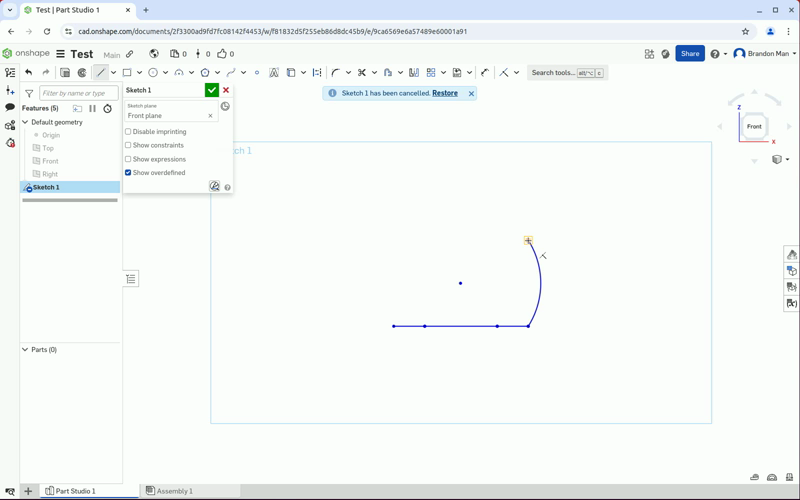
mouse_move(558, 240)
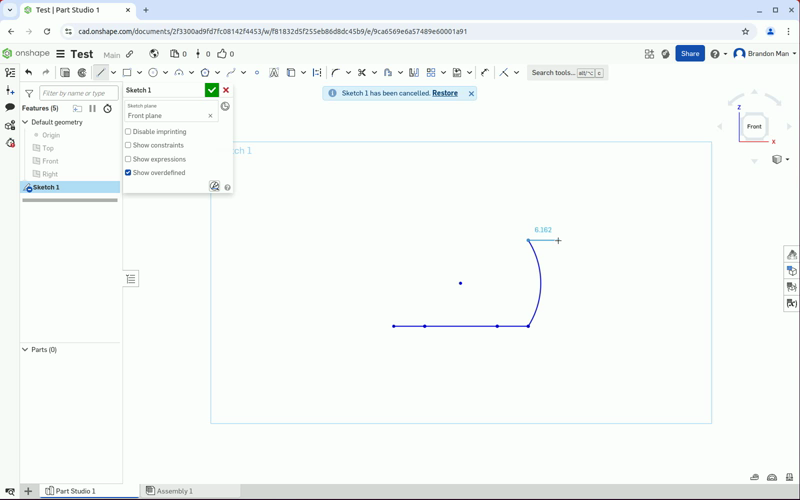
mouse_move(497, 240)
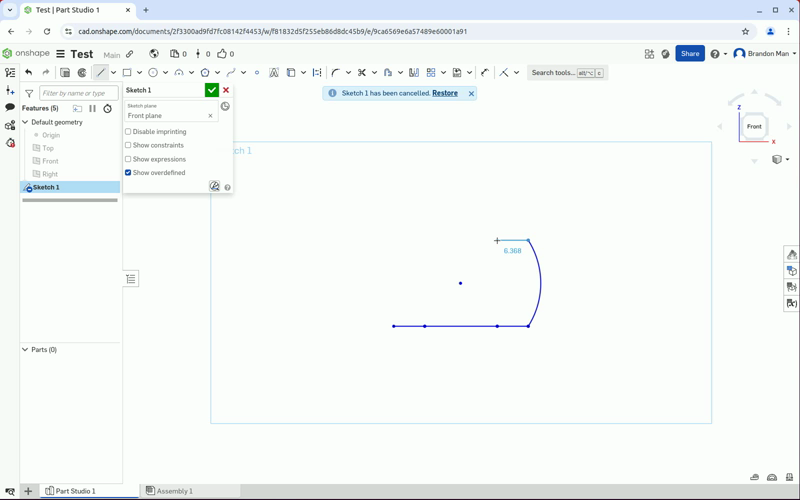
click(497, 240)
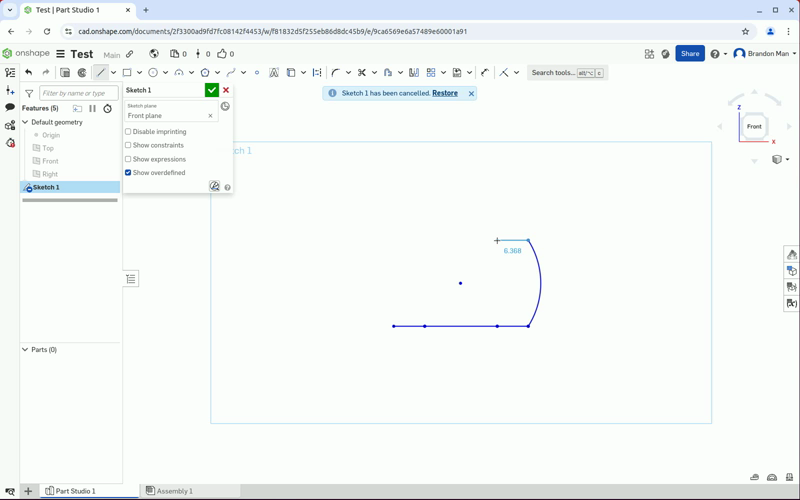
key_up(shift)
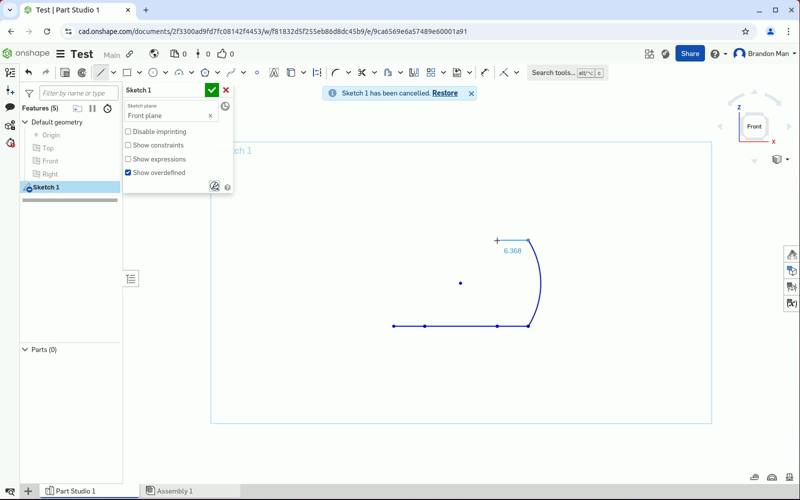
key_down(shift)
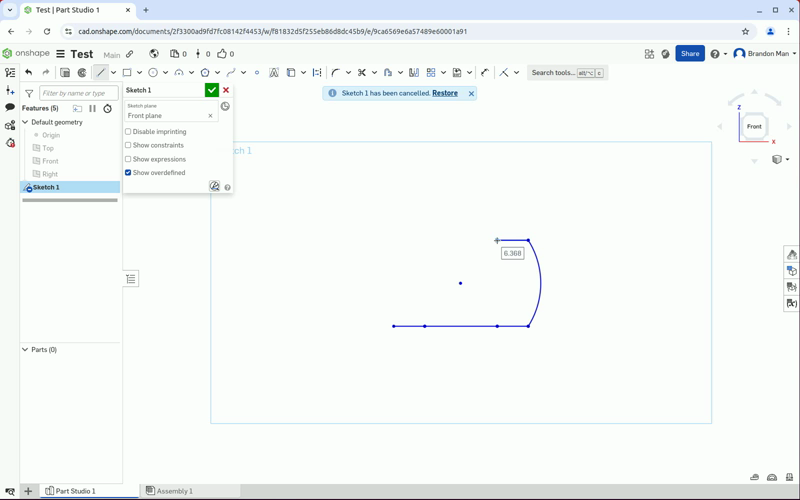
mouse_move(424, 240)
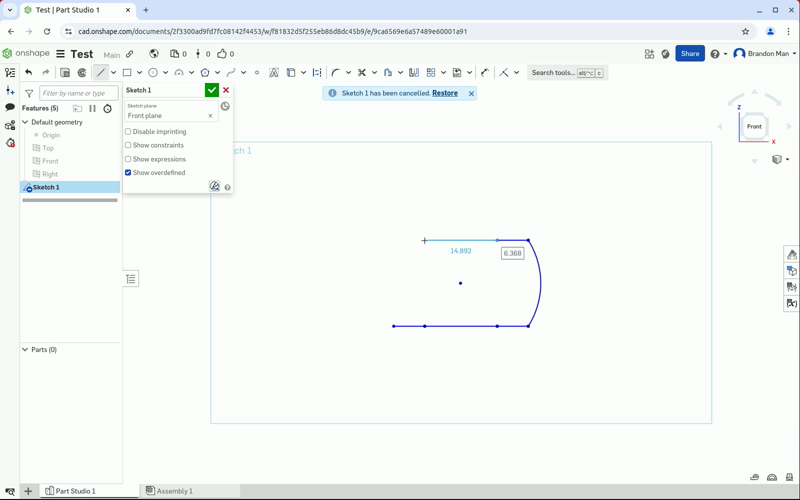
click(424, 240)
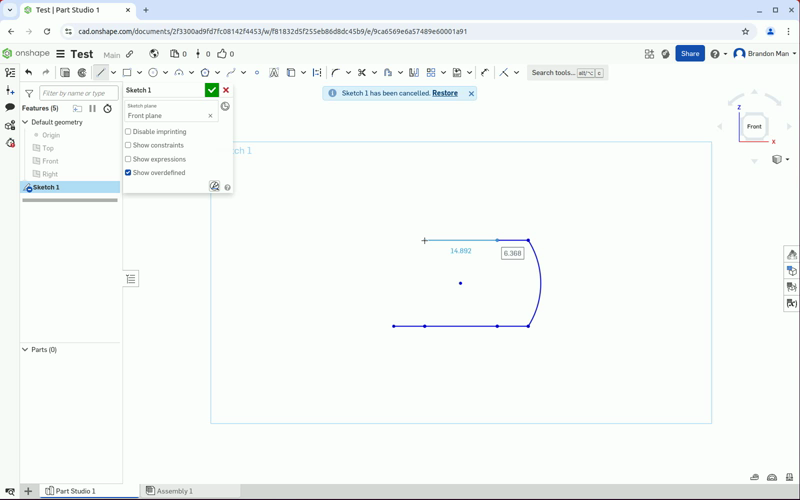
key_up(shift)
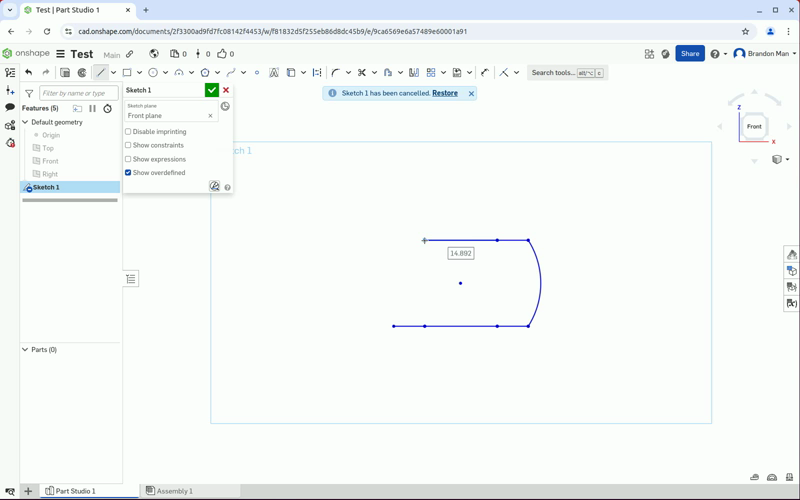
key_down(shift)
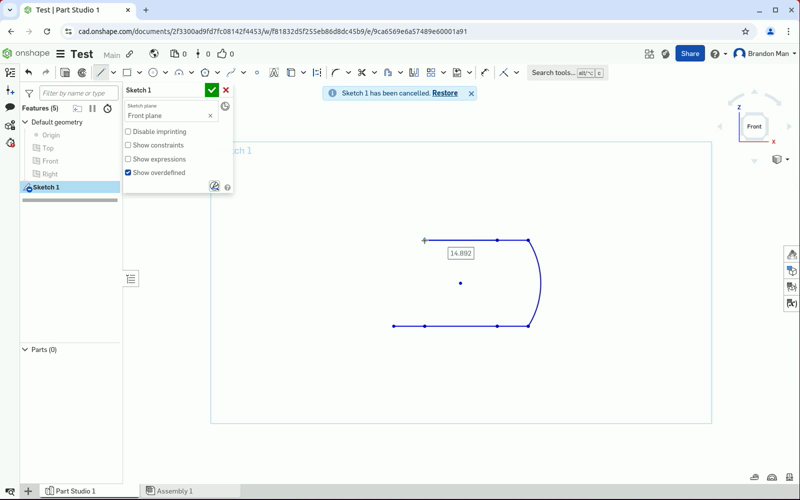
mouse_move(454, 240)
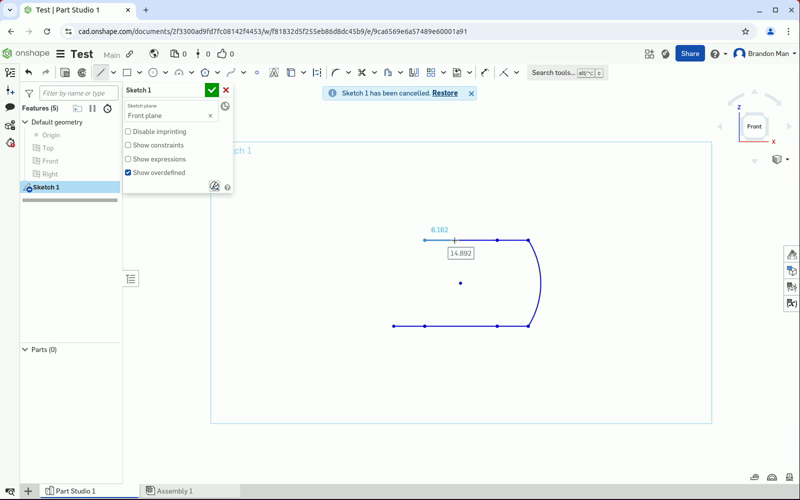
mouse_move(393, 240)
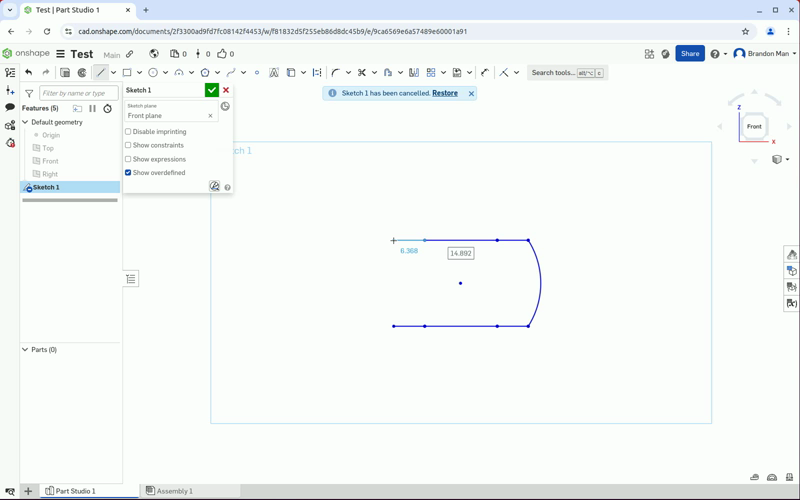
click(393, 240)
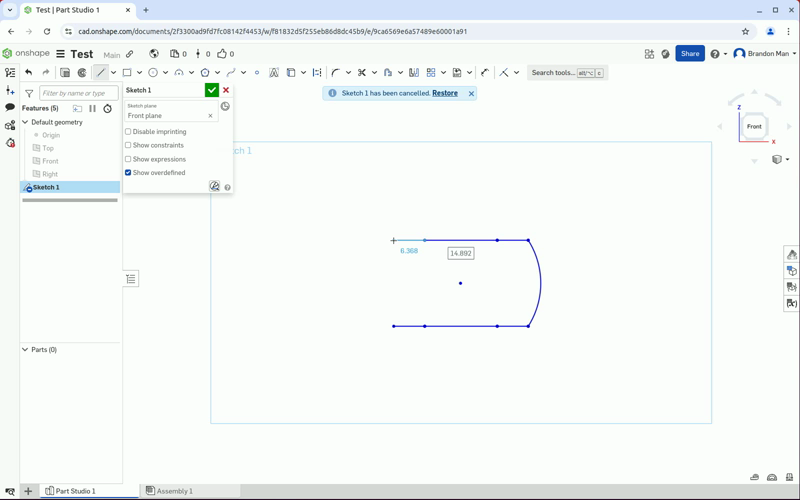
key_up(shift)
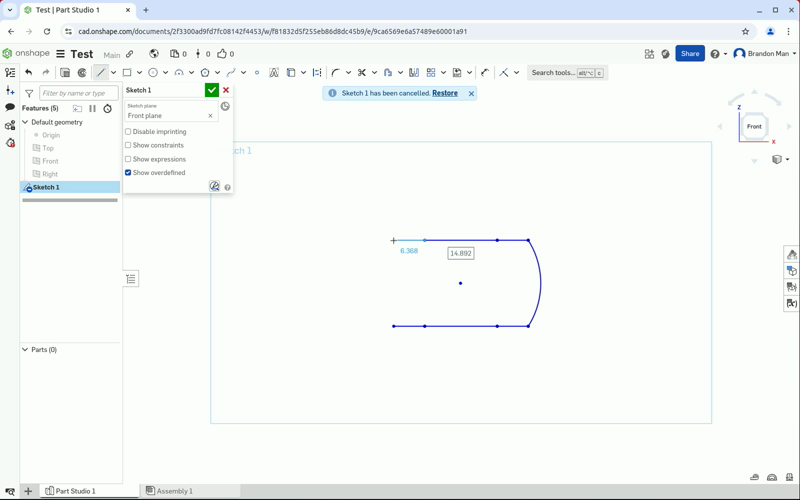
key(esc)
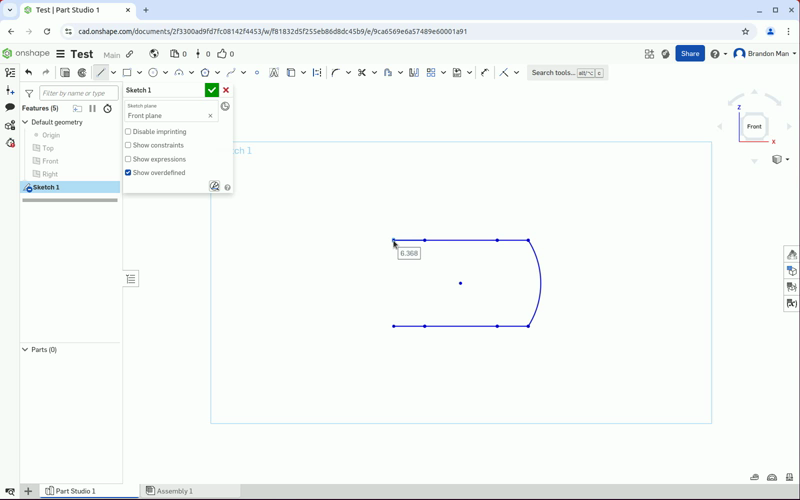
key(a)
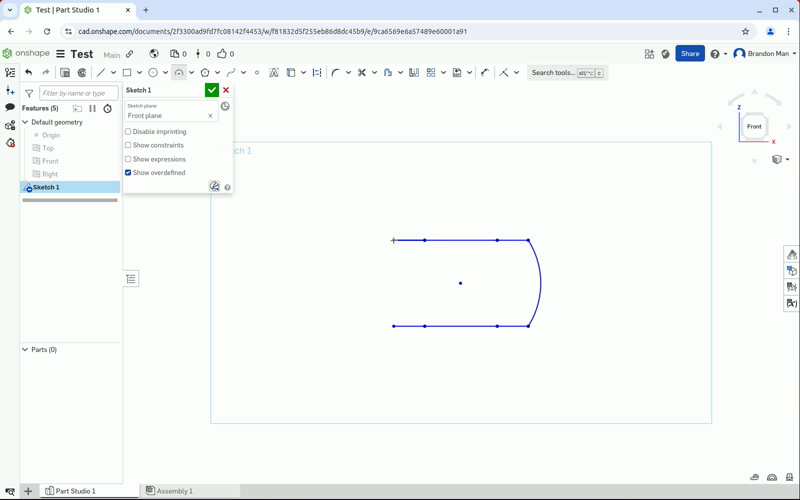
mouse_move(393, 240)
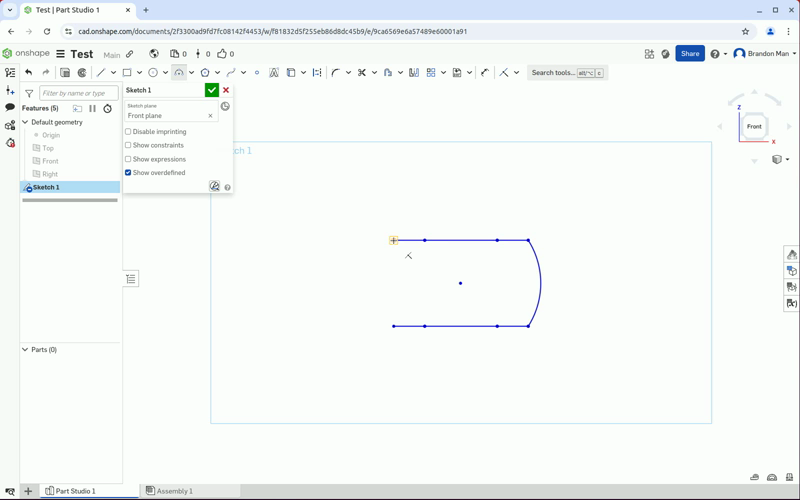
click(393, 240)
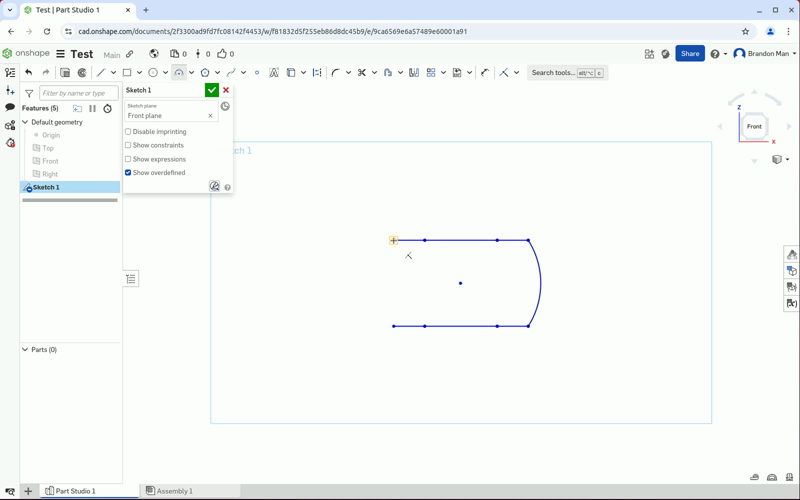
mouse_move(393, 326)
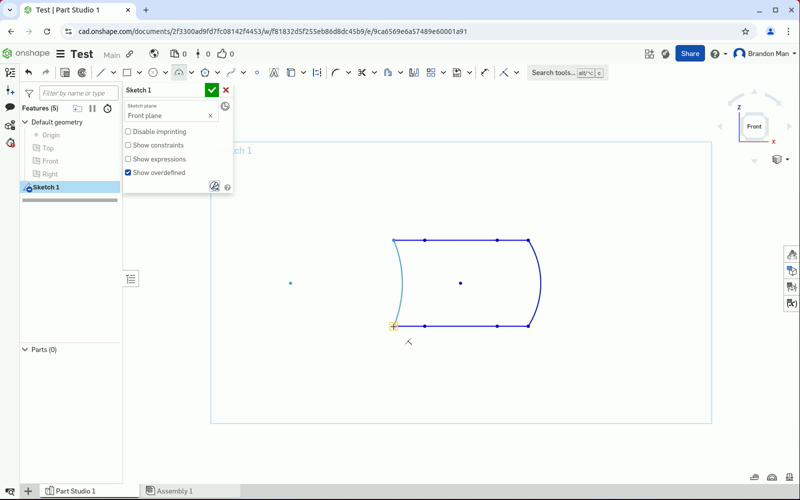
click(393, 326)
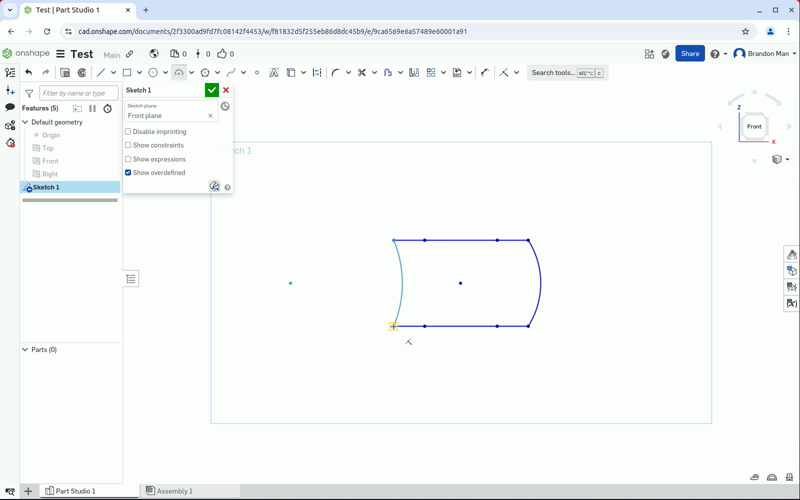
key_down(shift)
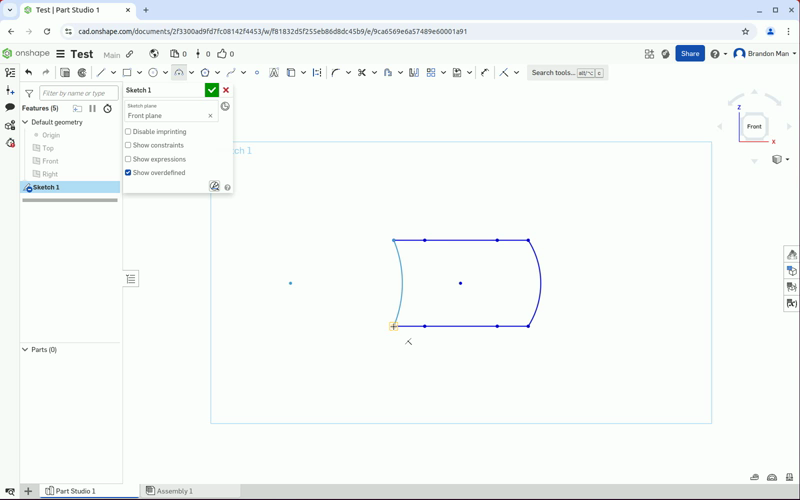
mouse_move(381, 283)
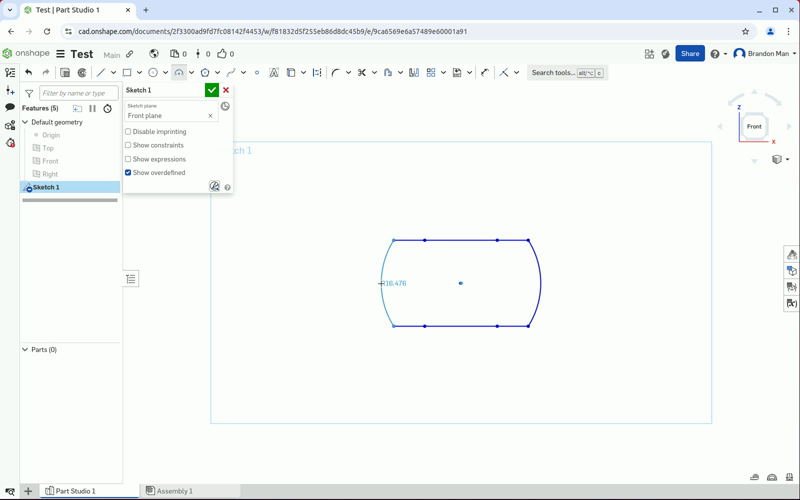
click(381, 283)
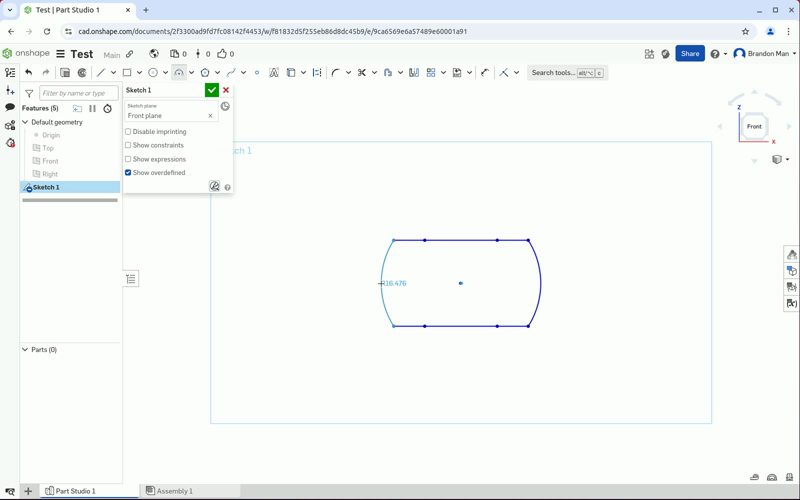
key_up(shift)
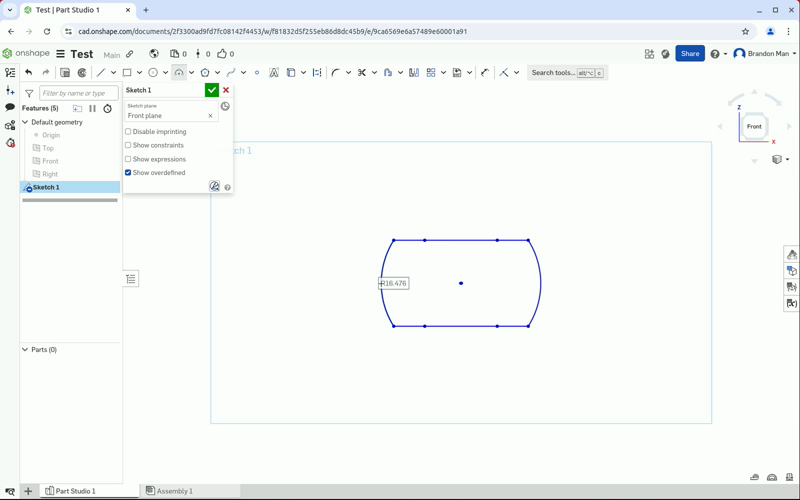
key(esc)
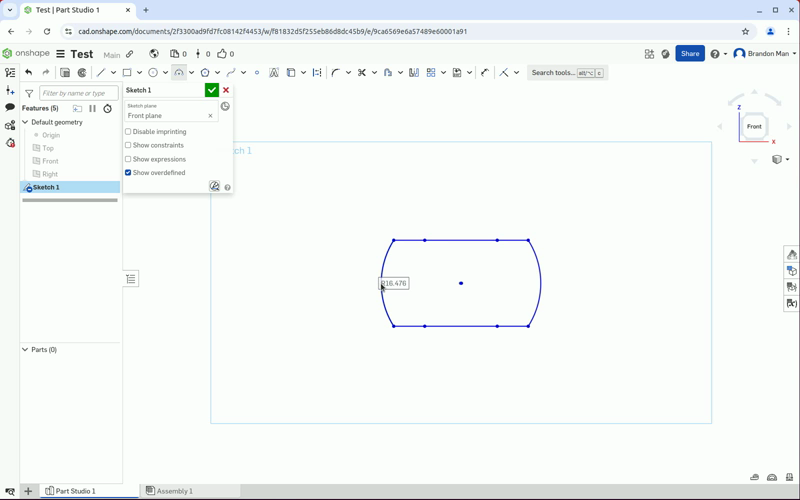
key(c)
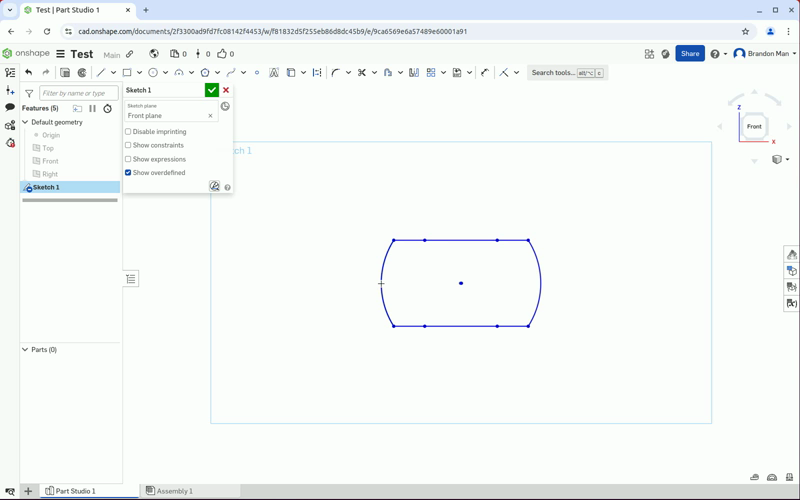
key_down(shift)
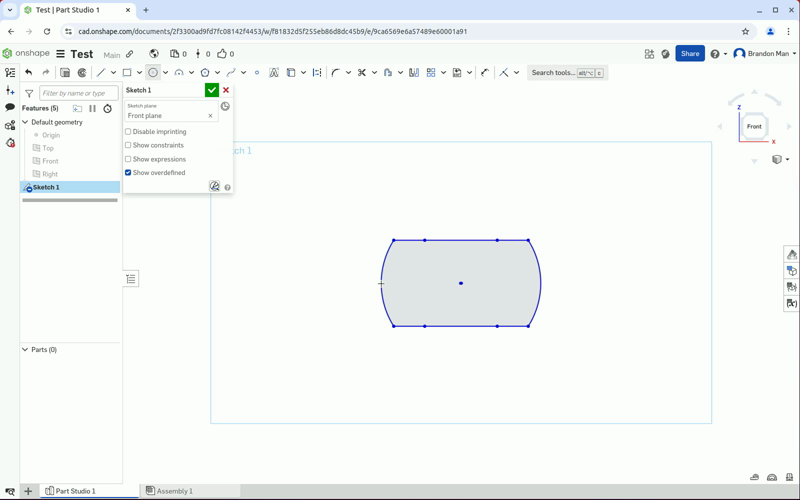
mouse_move(392, 283)
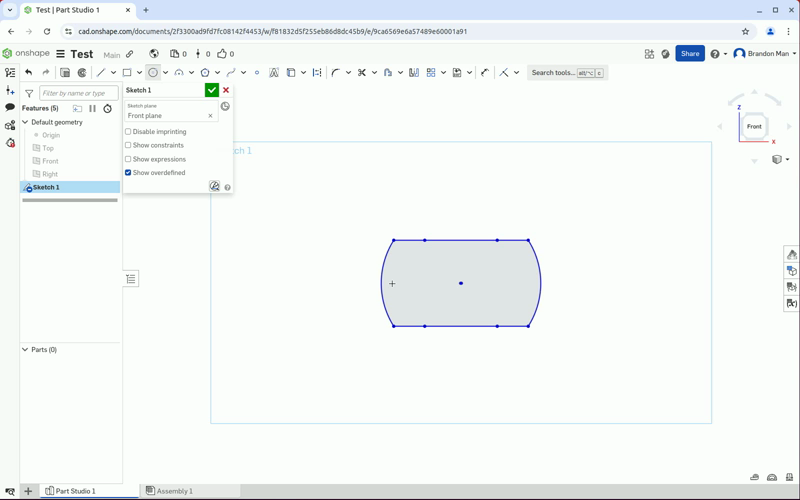
click(392, 283)
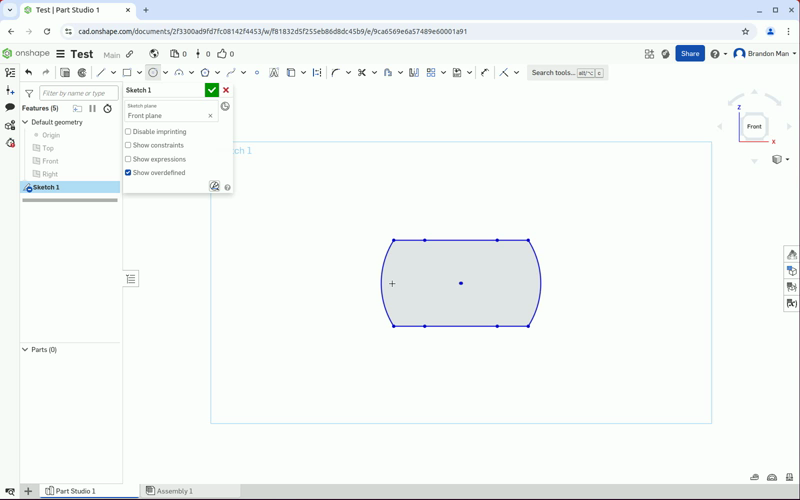
key_up(shift)
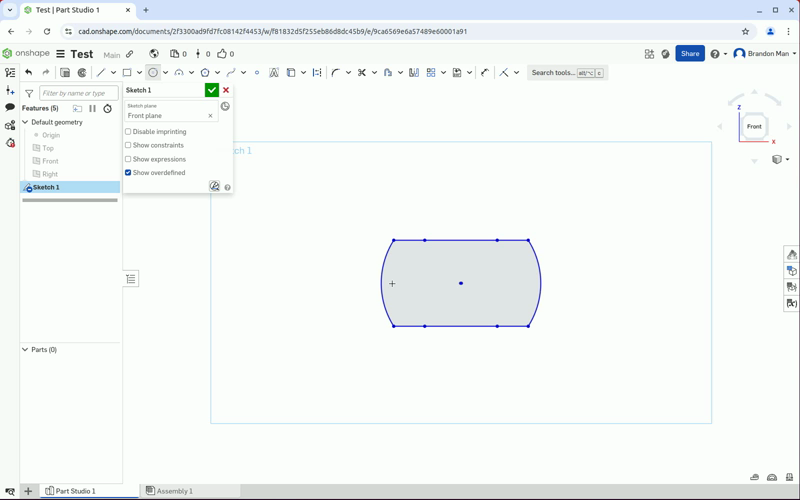
mouse_move(400, 283)
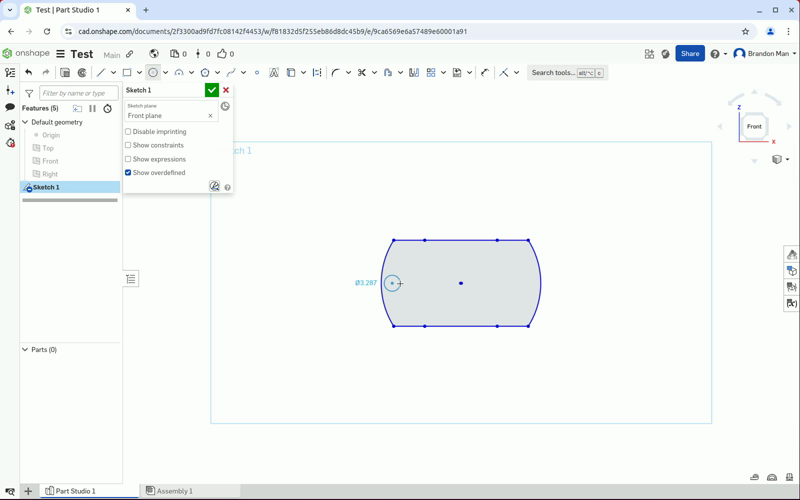
click(400, 283)
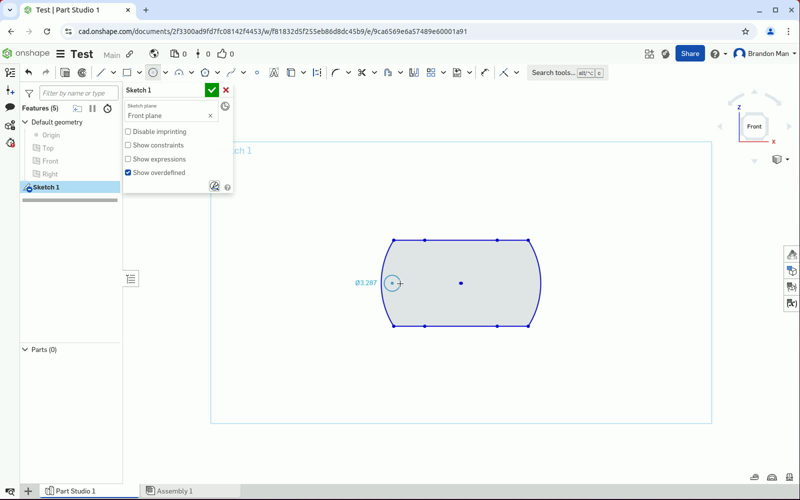
key(esc)
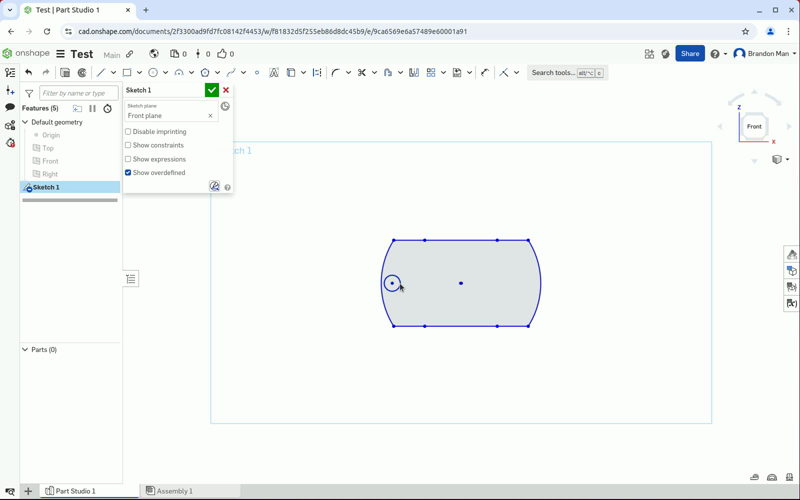
key(c)
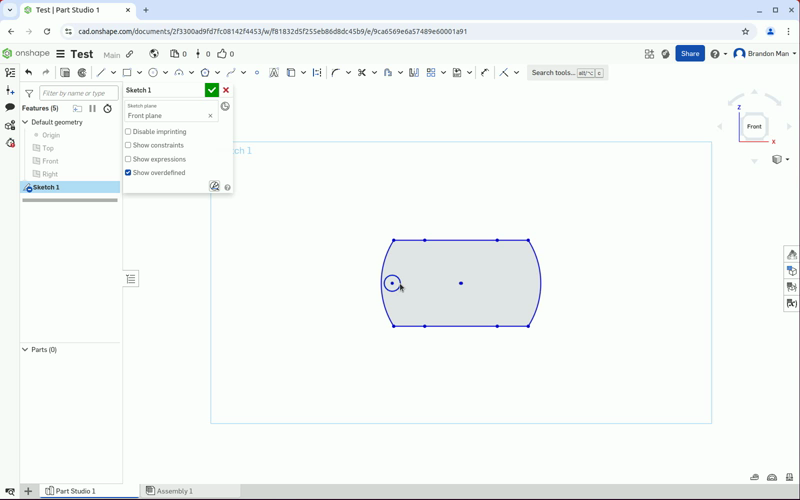
key_down(shift)
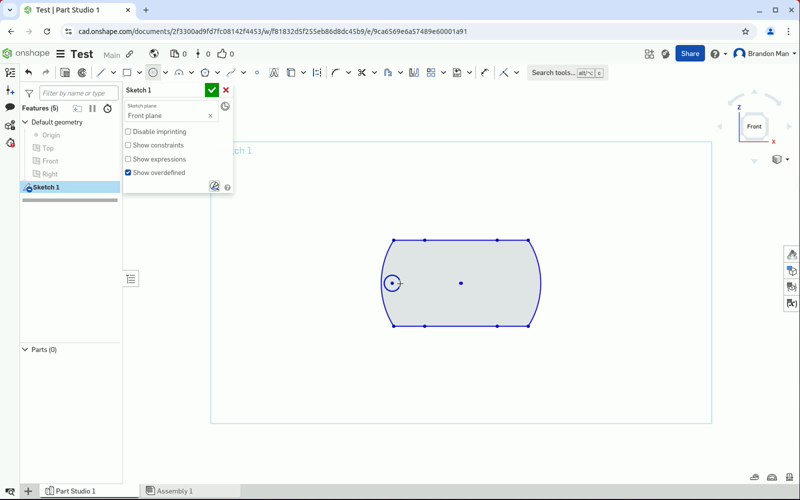
mouse_move(460, 283)
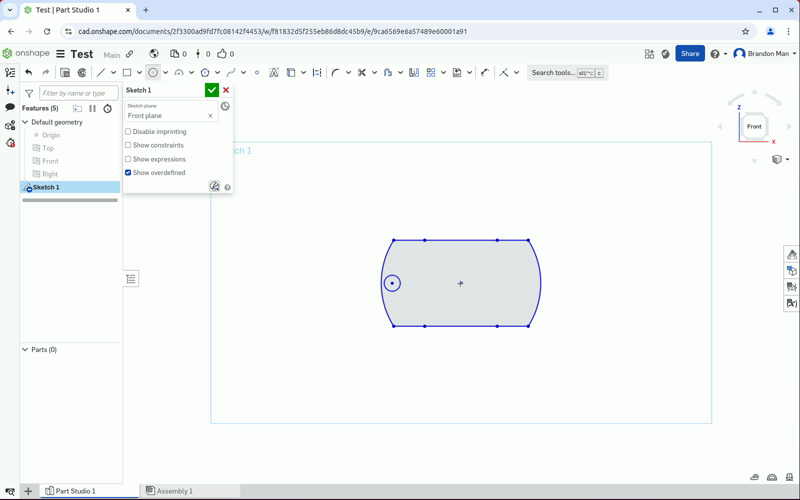
scroll(6)
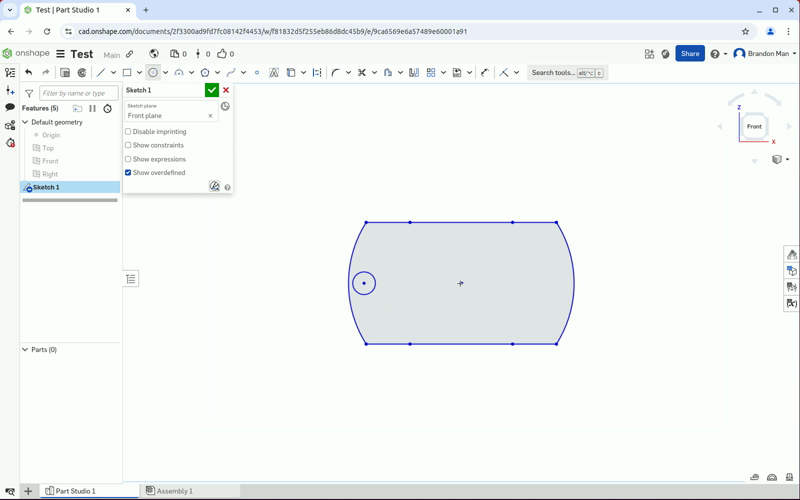
scroll(6)
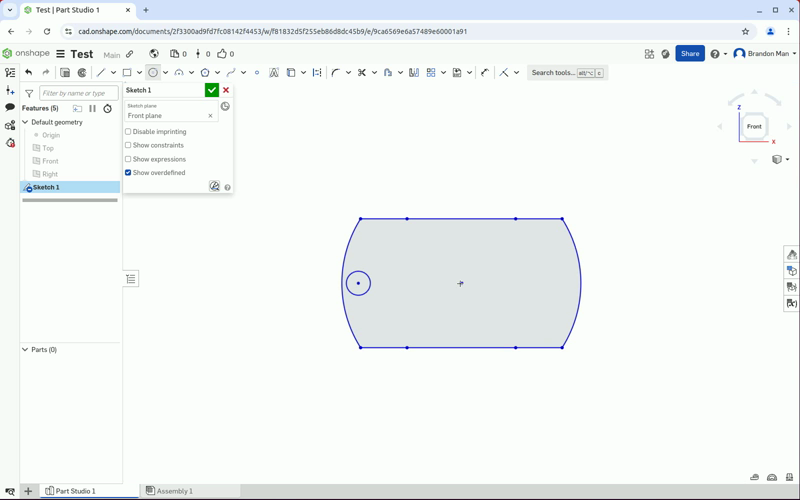
scroll(6)
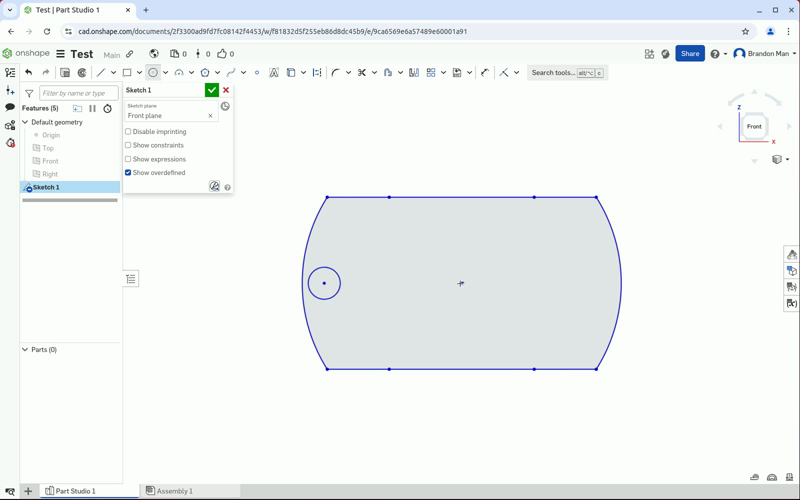
scroll(6)
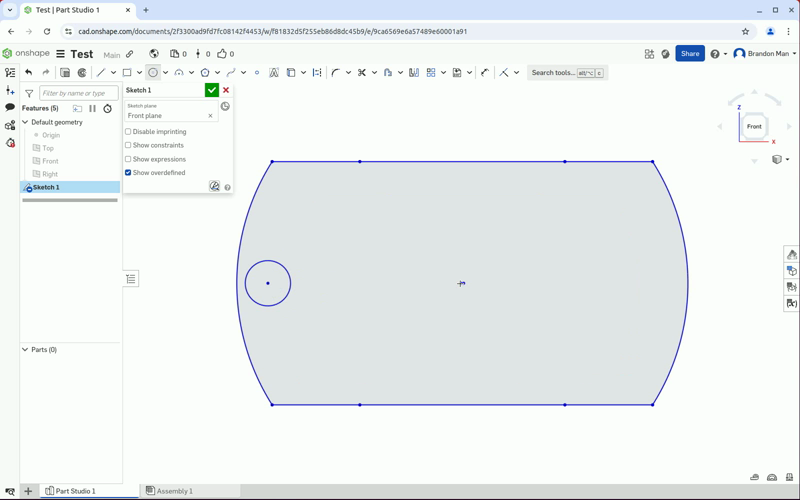
scroll(6)
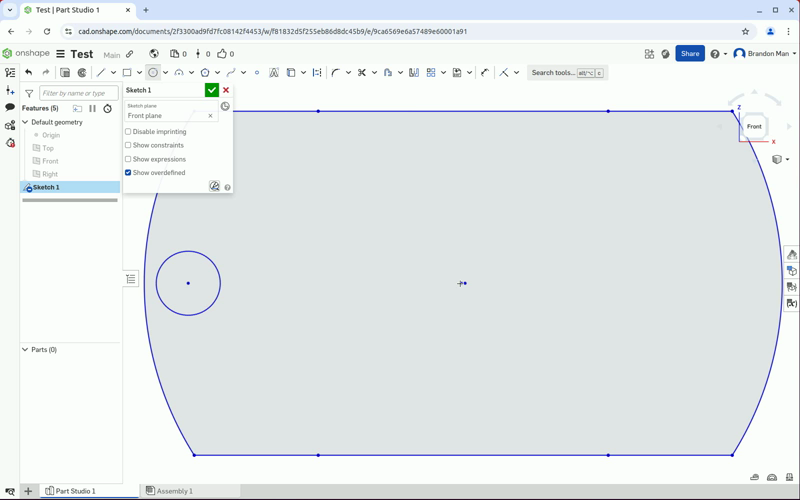
scroll(6)
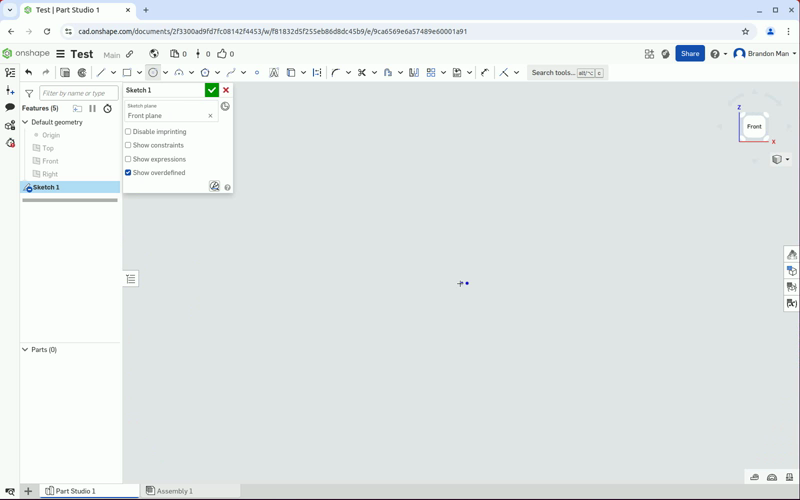
scroll(6)
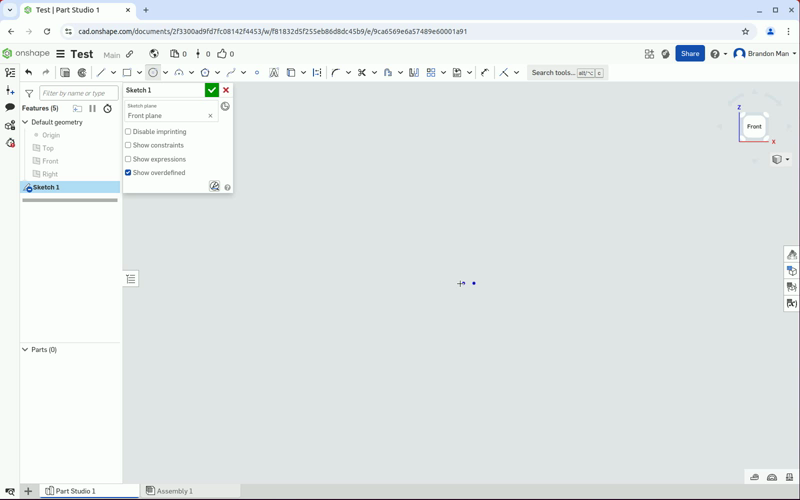
click(460, 283)
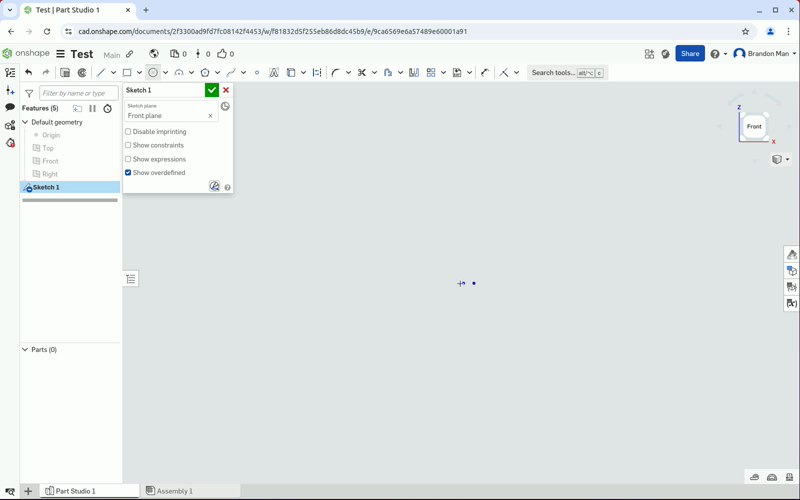
scroll(-6)
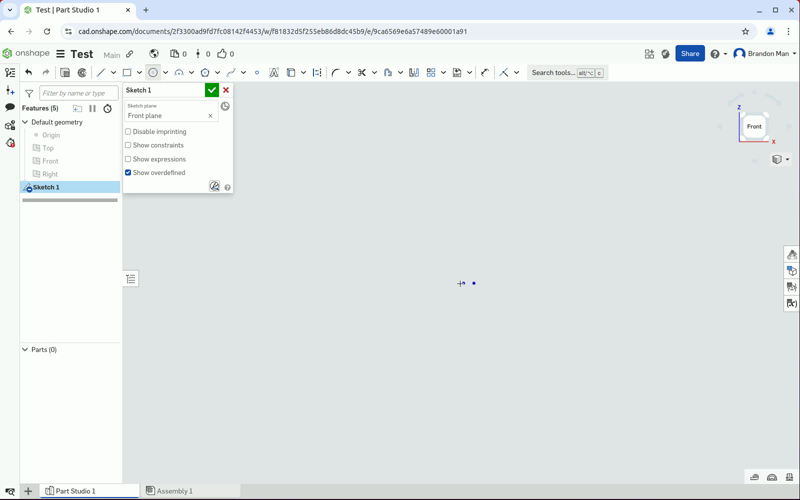
scroll(-6)
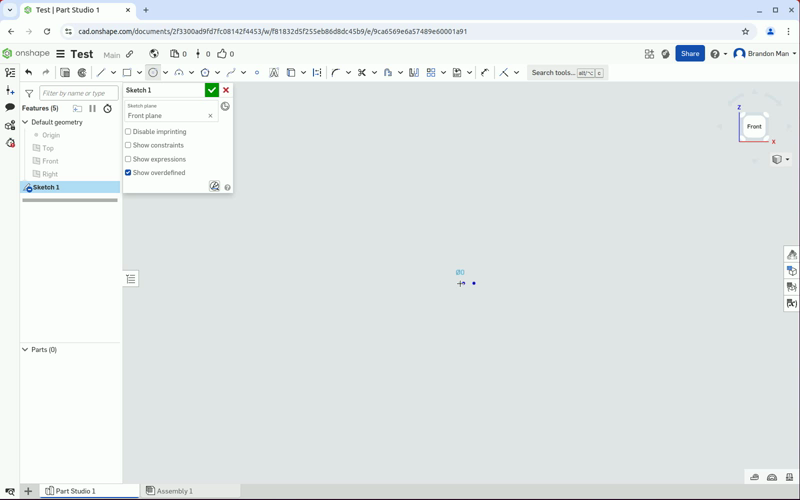
scroll(-6)
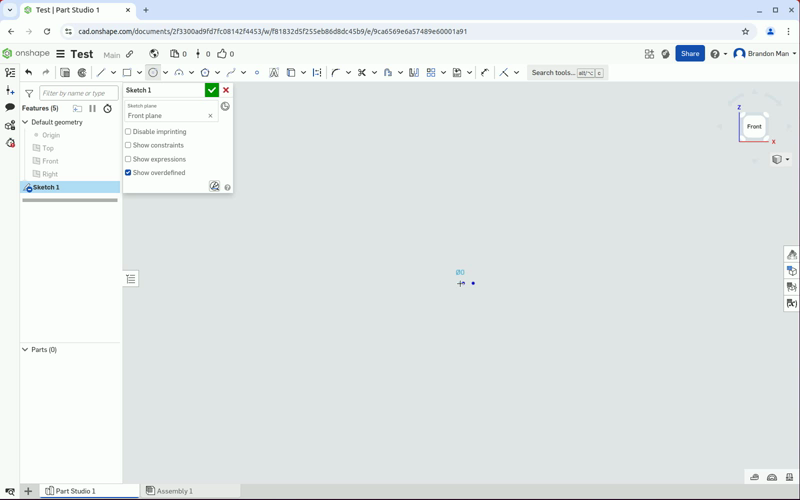
scroll(-6)
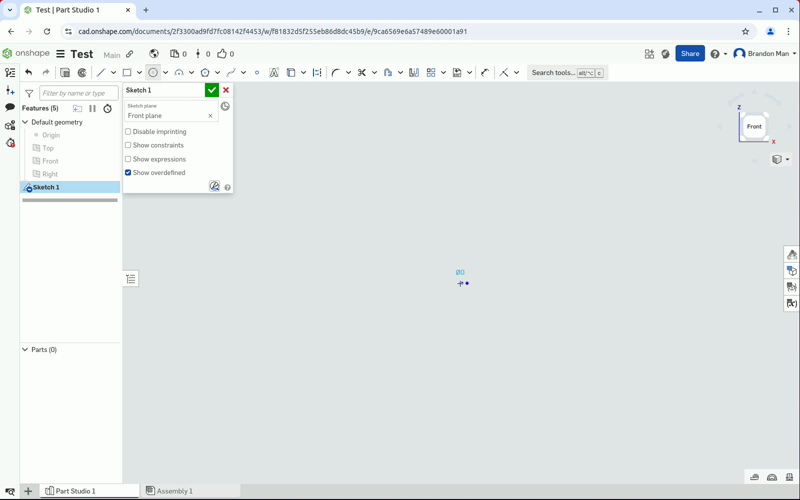
scroll(-6)
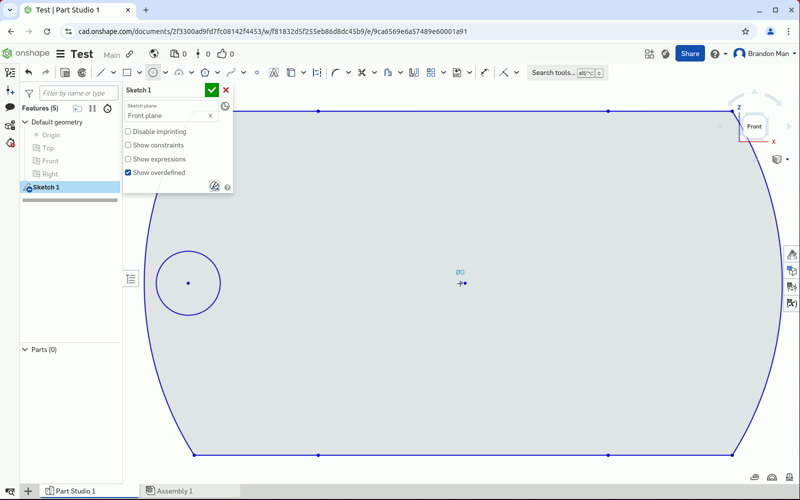
scroll(-6)
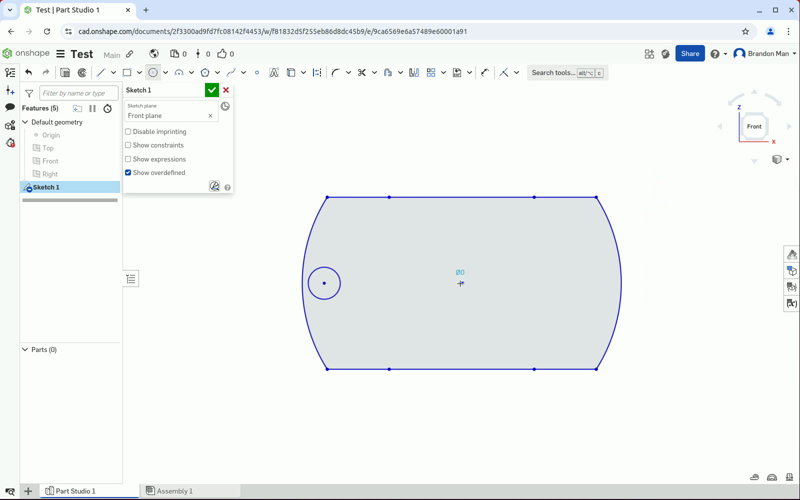
scroll(-6)
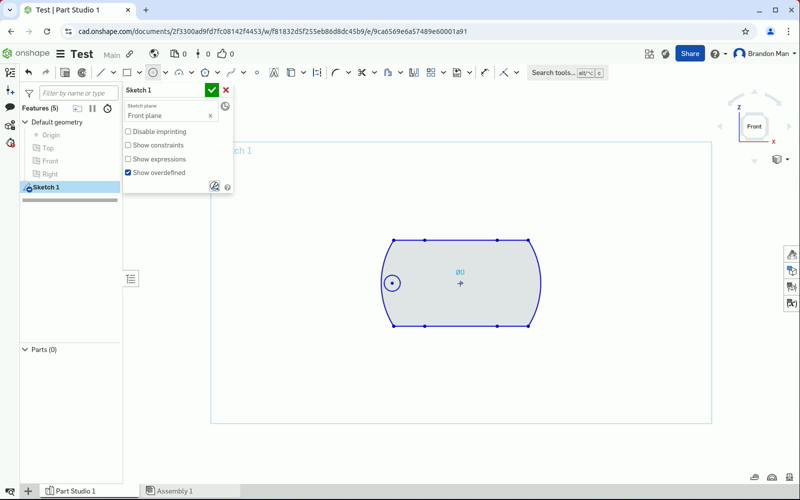
key_up(shift)
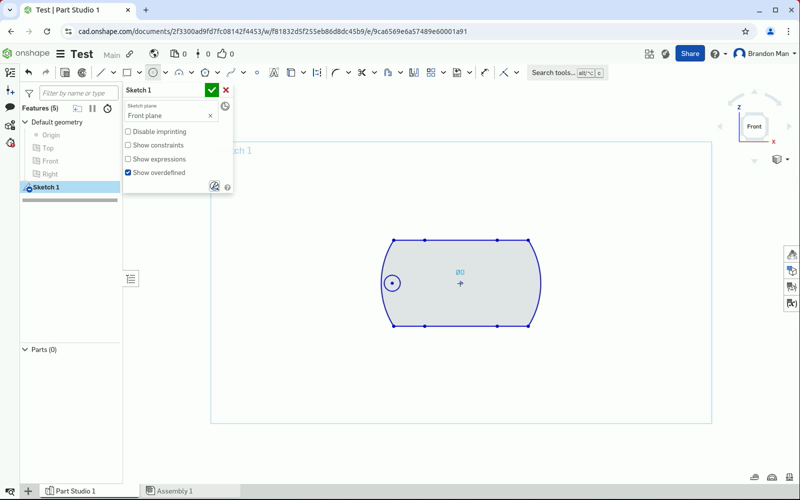
mouse_move(495, 283)
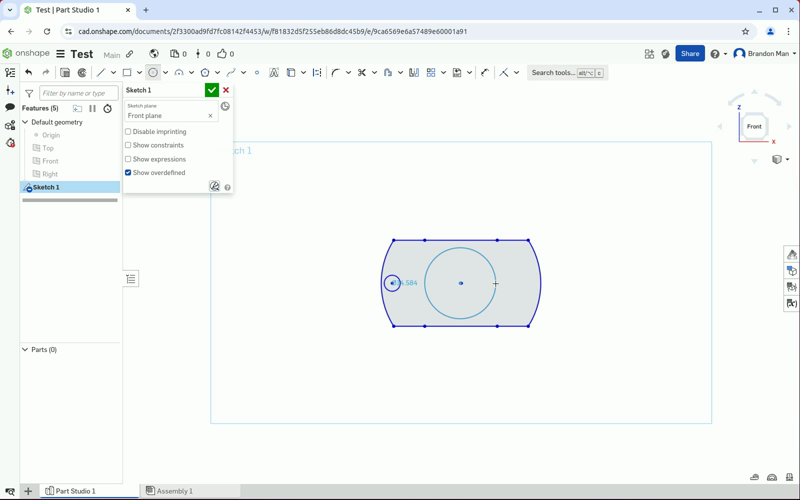
click(495, 283)
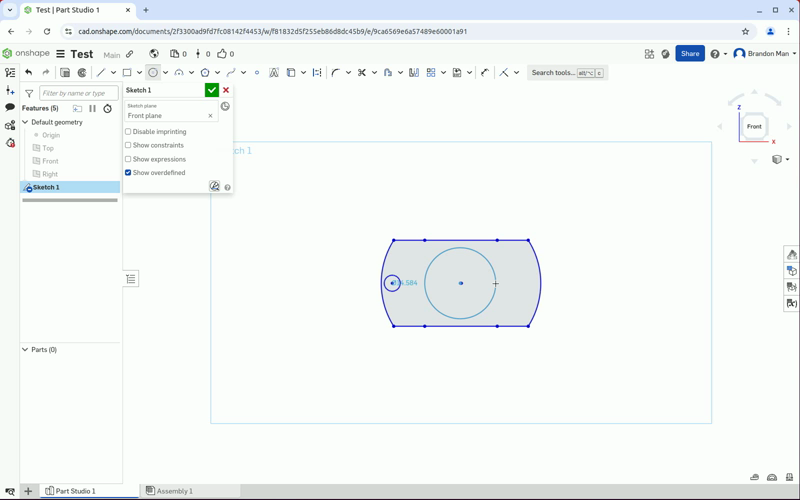
key(esc)
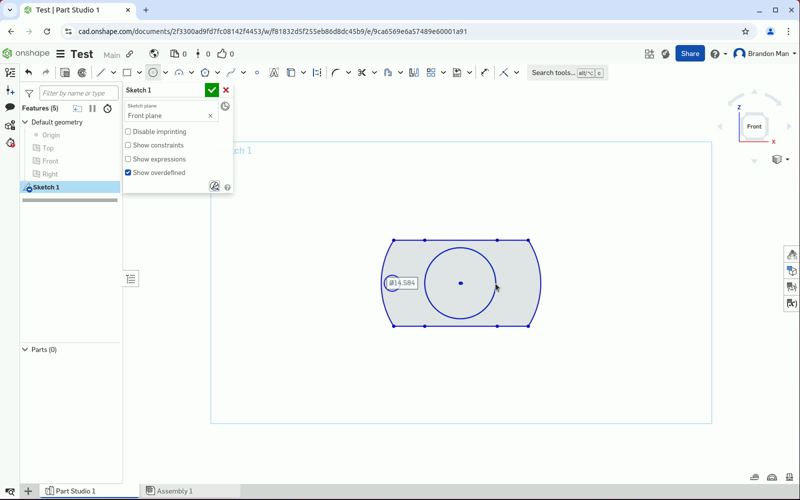
key(c)
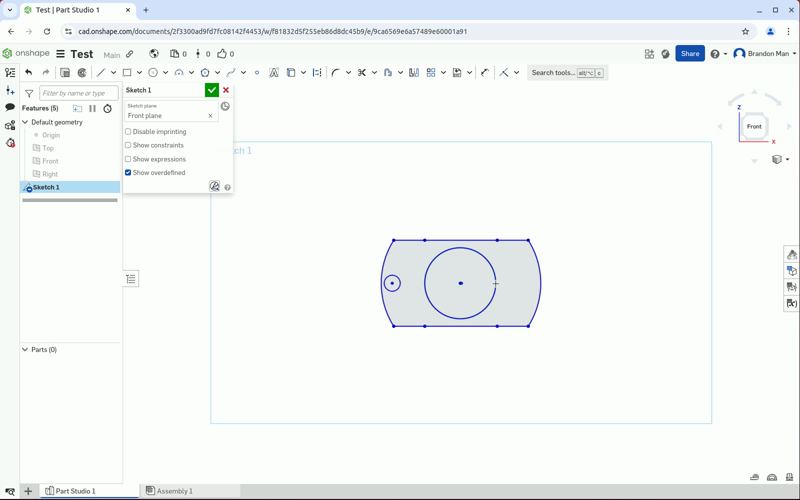
key_down(shift)
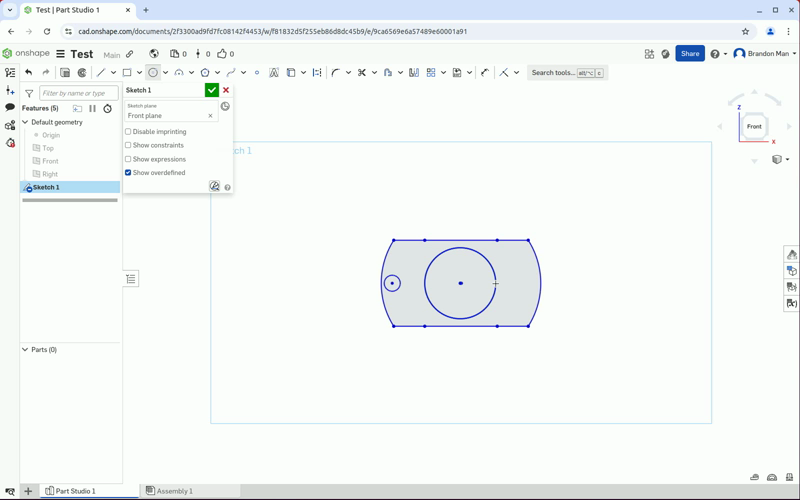
mouse_move(529, 283)
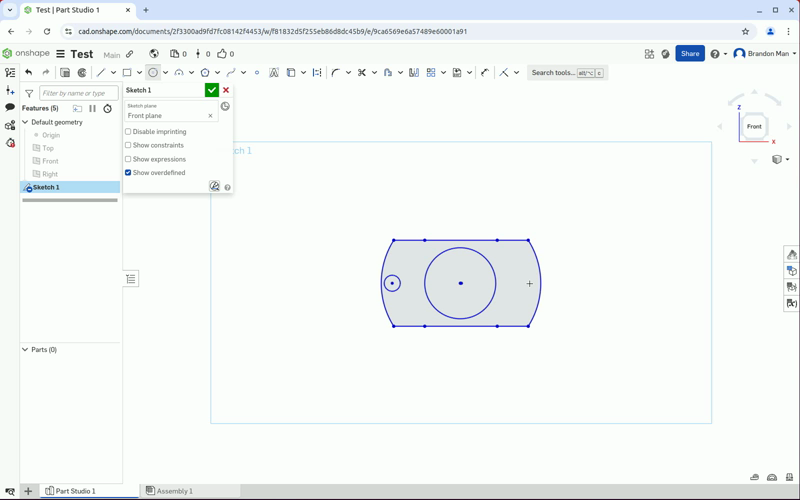
click(529, 283)
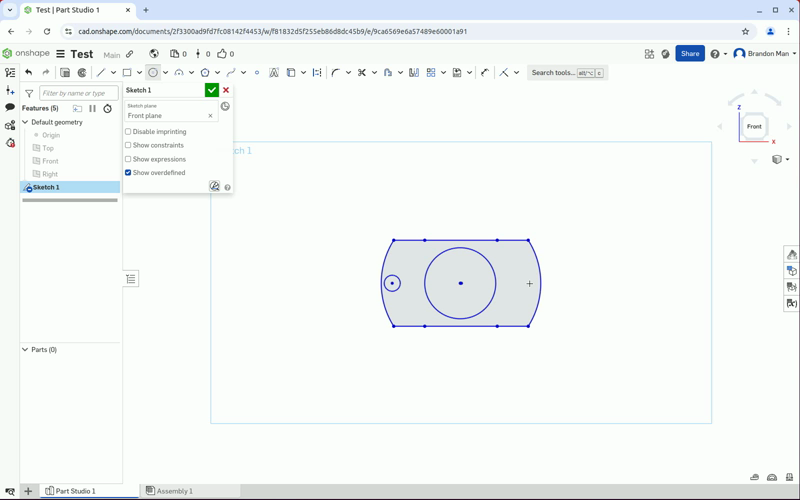
key_up(shift)
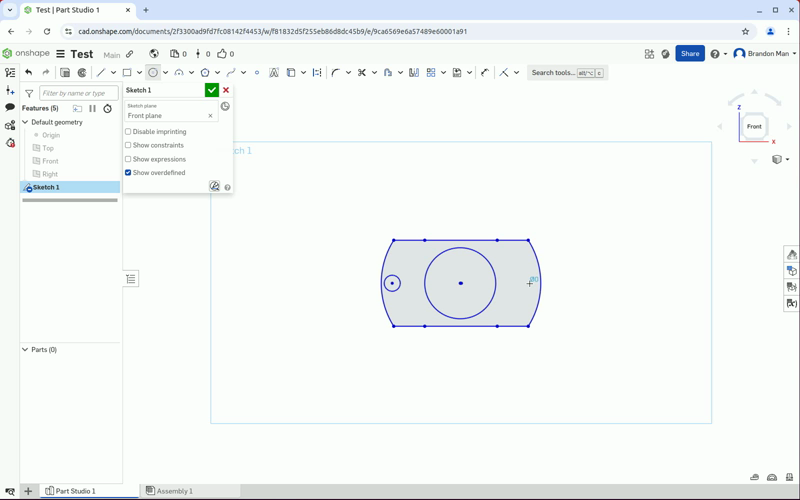
mouse_move(537, 283)
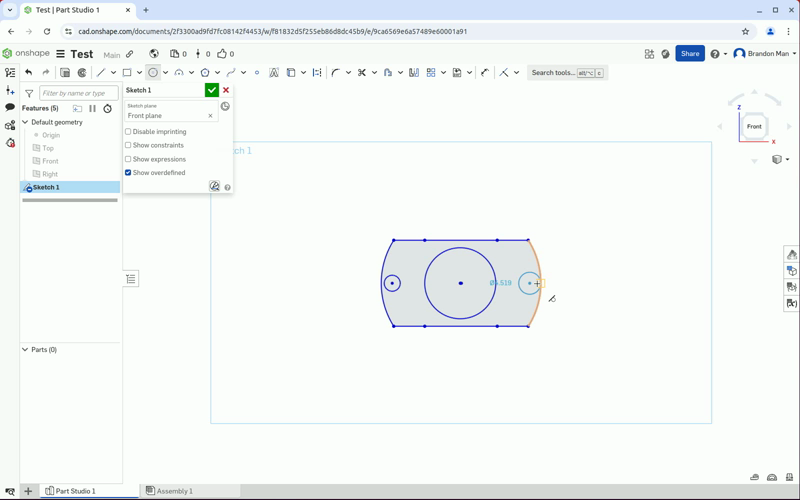
scroll(6)
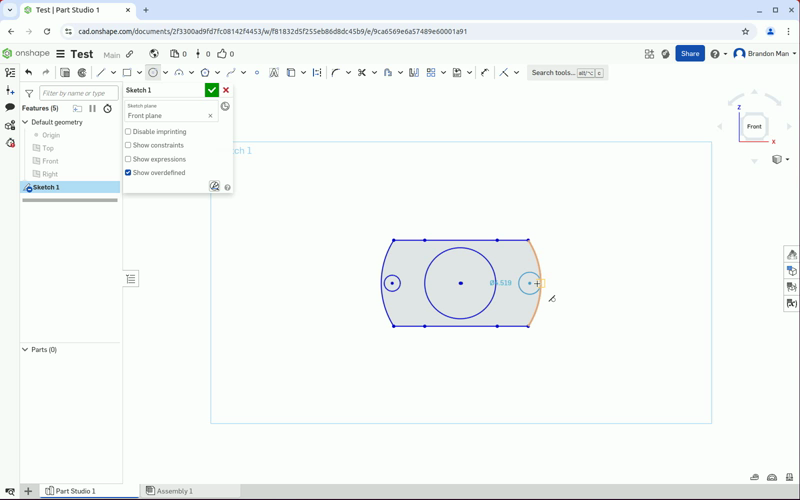
scroll(6)
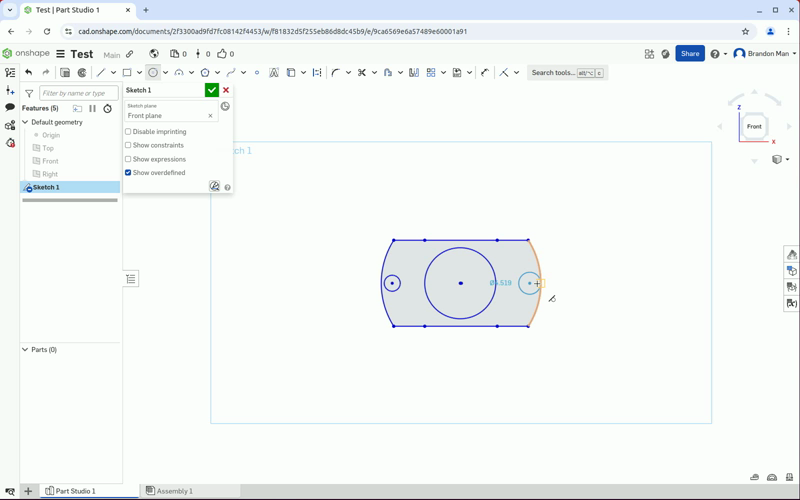
scroll(6)
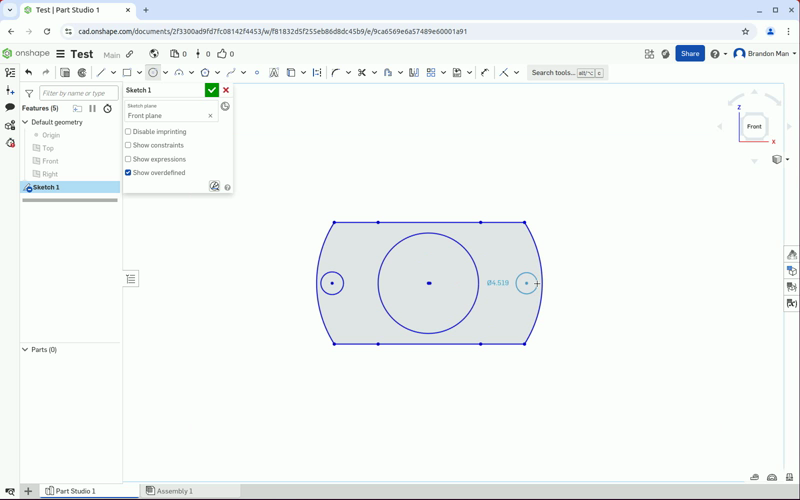
scroll(6)
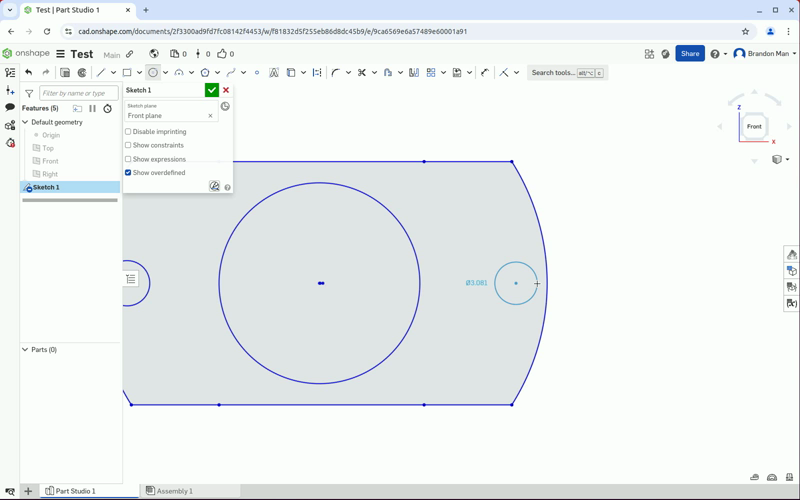
scroll(6)
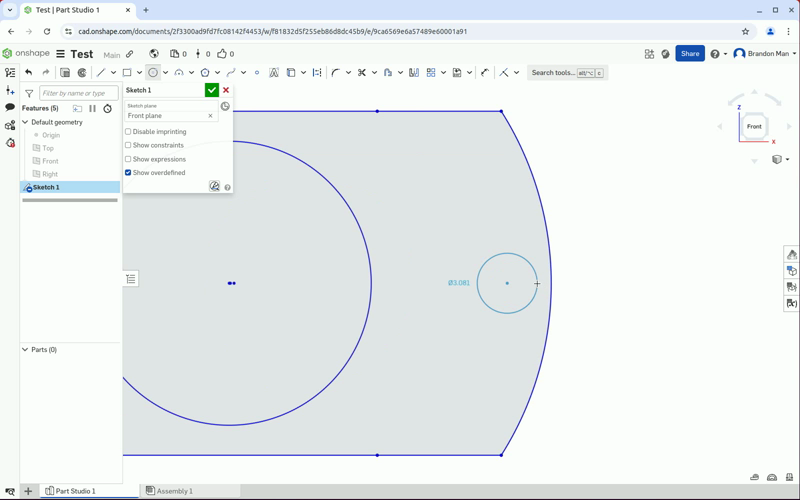
scroll(6)
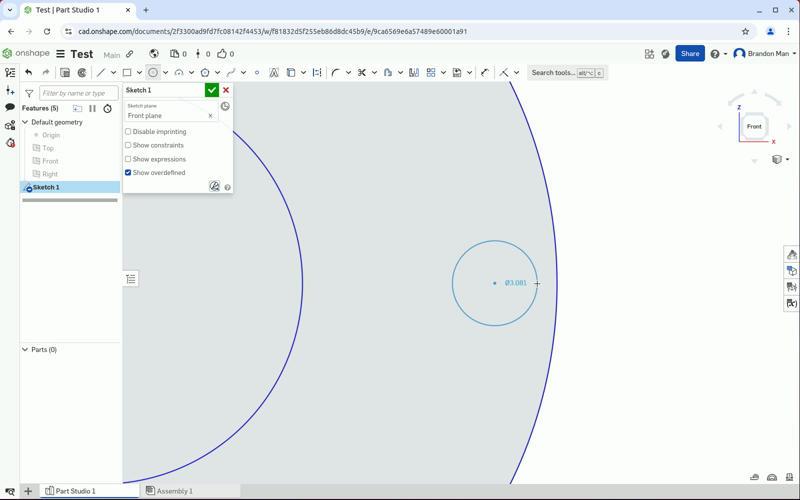
scroll(6)
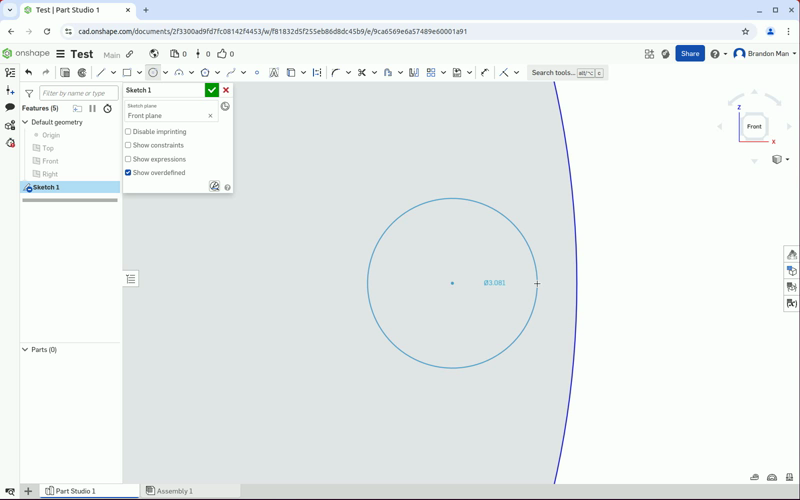
click(537, 283)
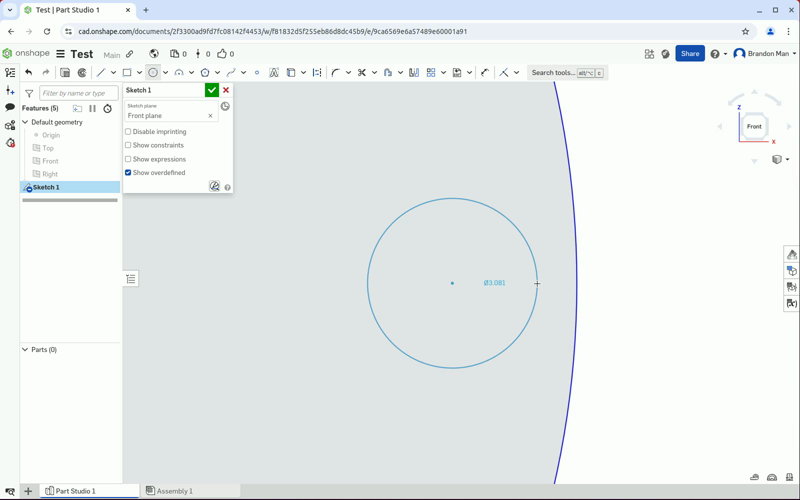
scroll(-6)
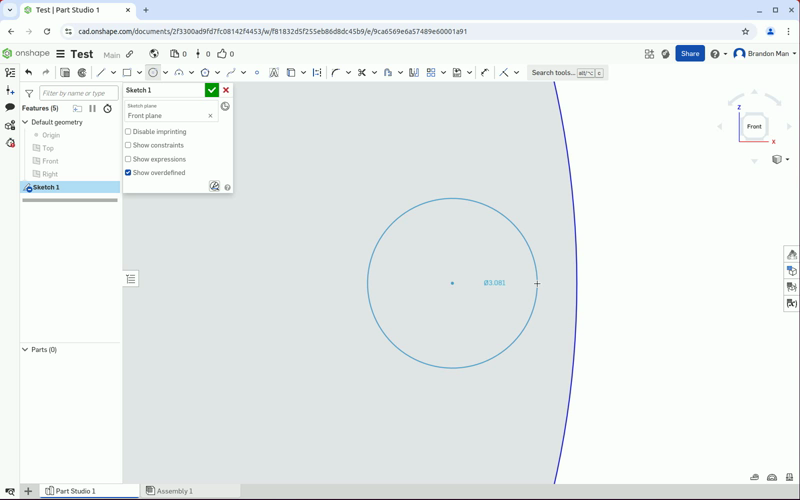
scroll(-6)
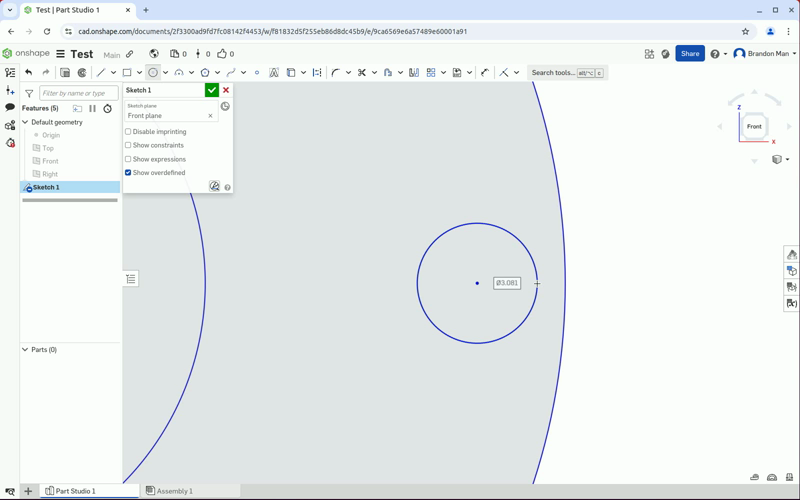
scroll(-6)
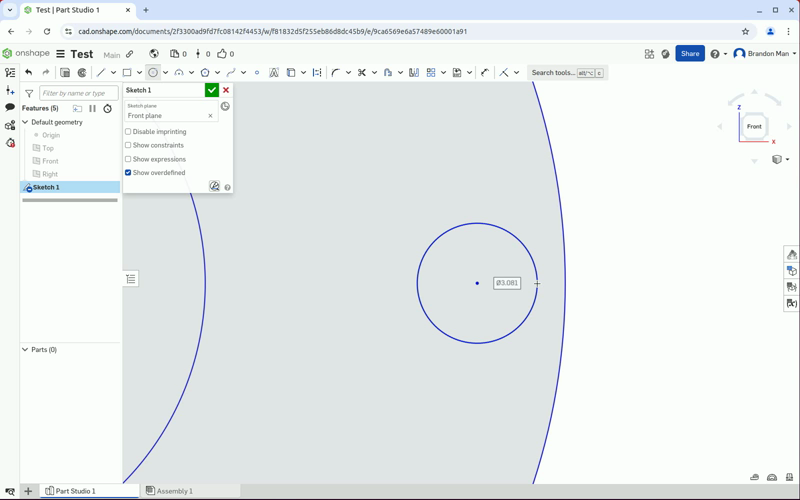
scroll(-6)
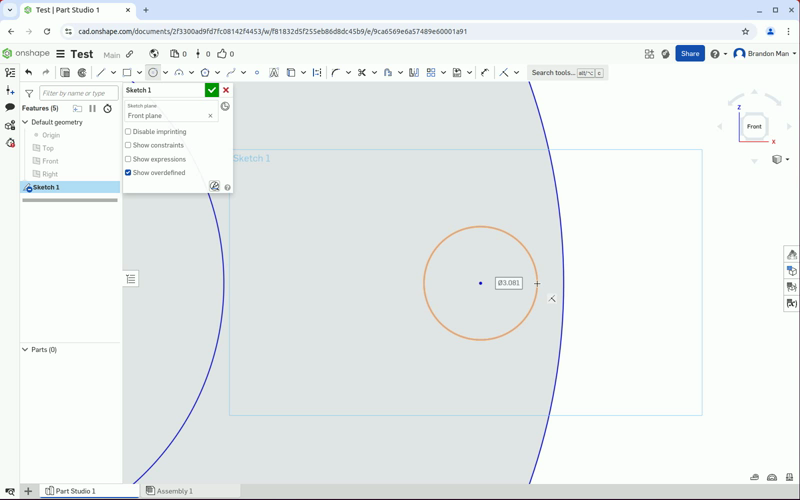
scroll(-6)
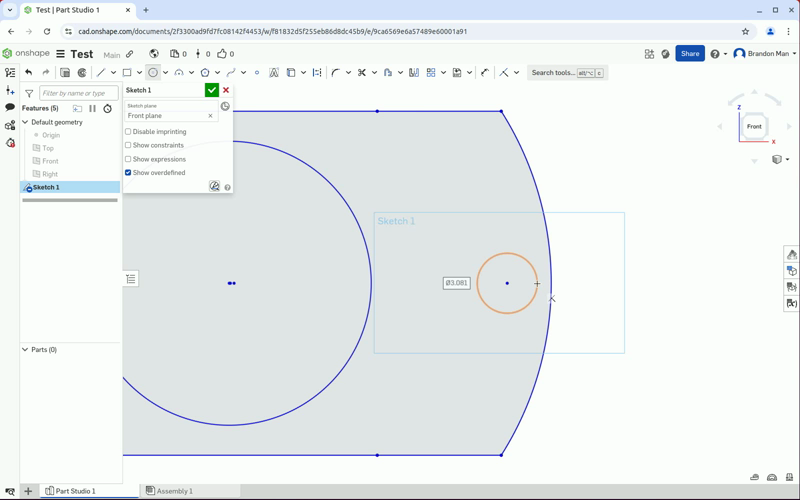
scroll(-6)
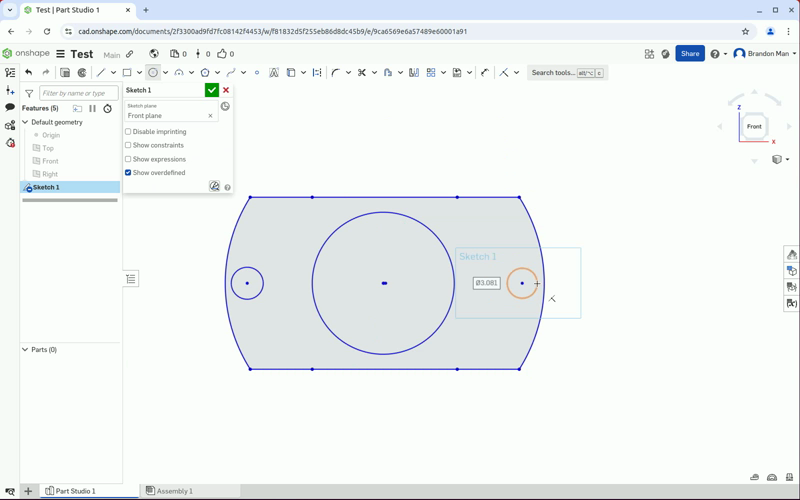
scroll(-6)
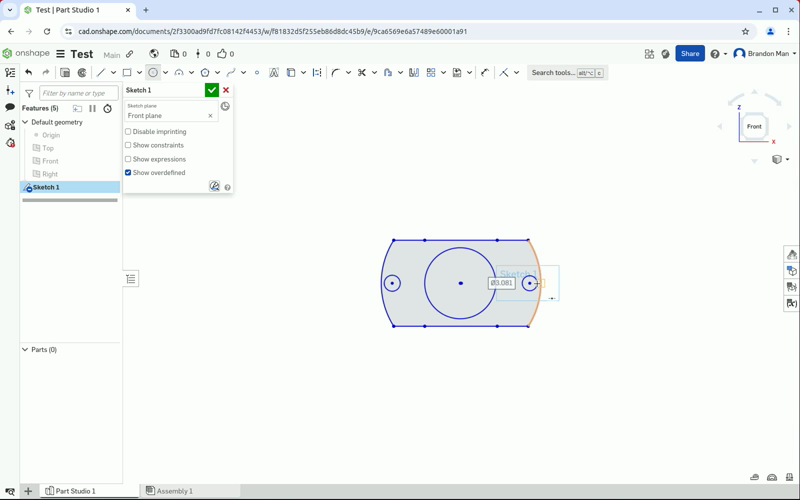
key(esc)
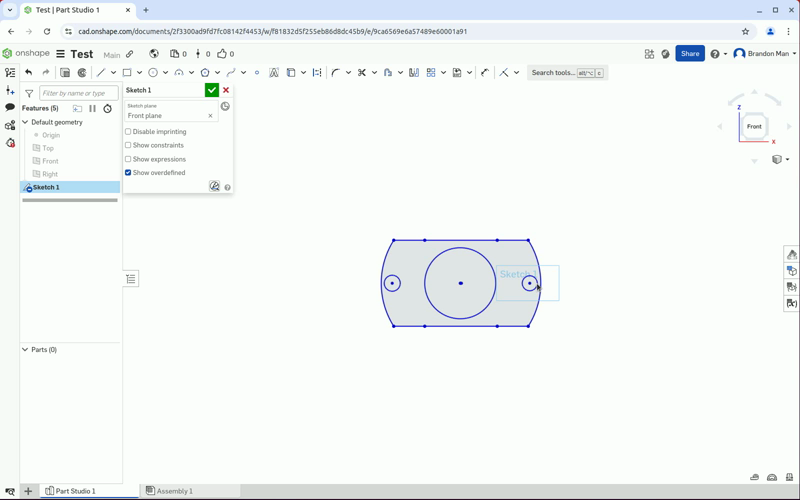
mouse_move(503, 253)
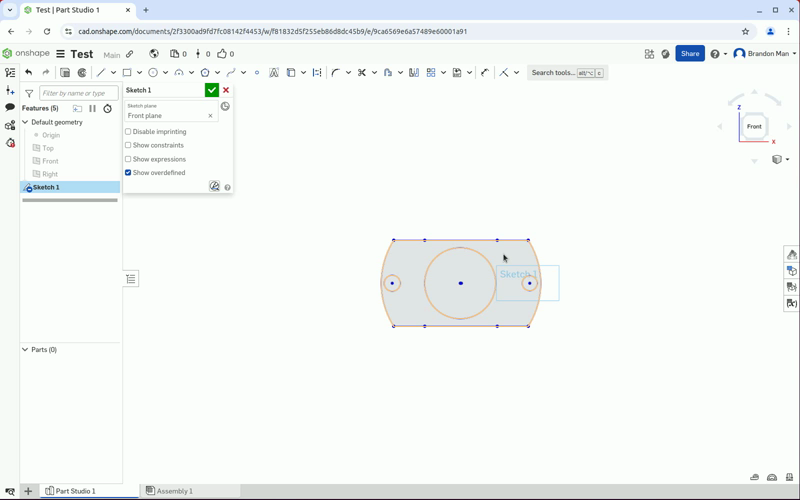
click(503, 253)
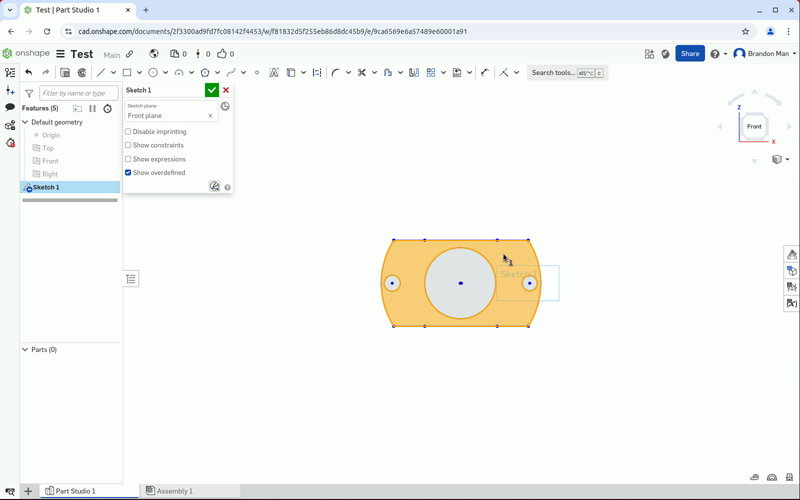
mouse_move(73, 352)
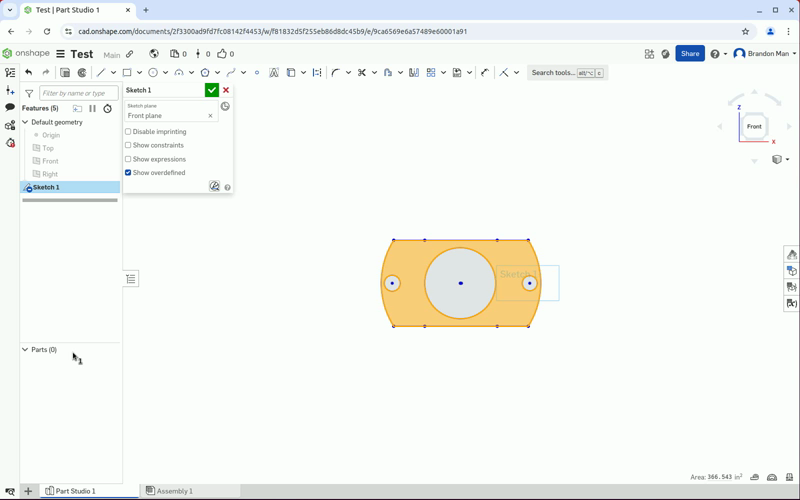
key(shift+y)
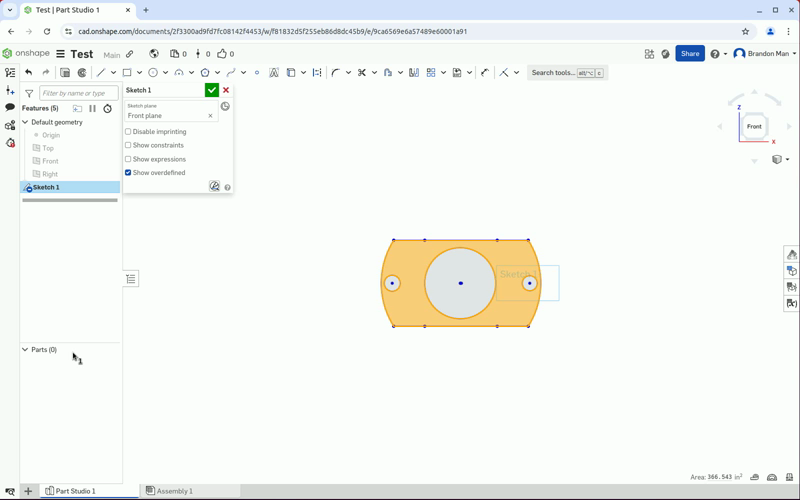
key(shift+e)
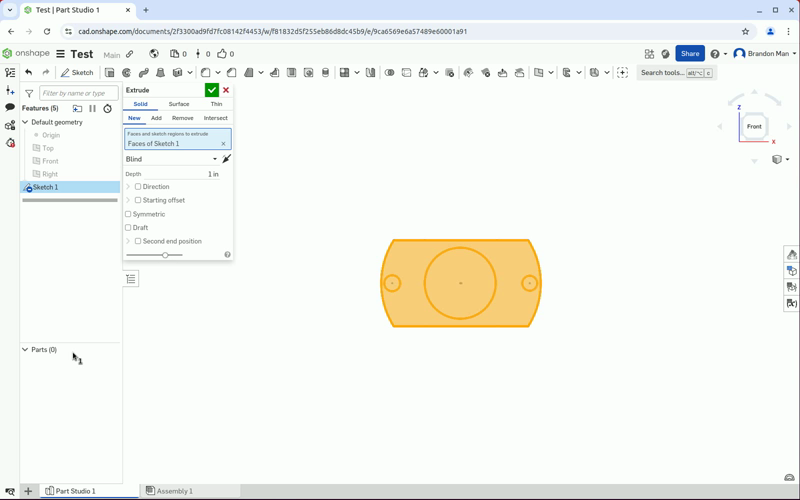
mouse_move(143, 106)
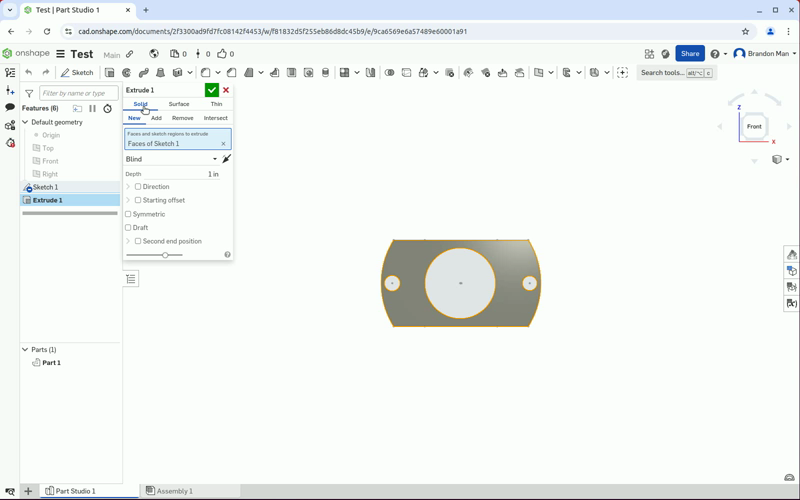
click(143, 106)
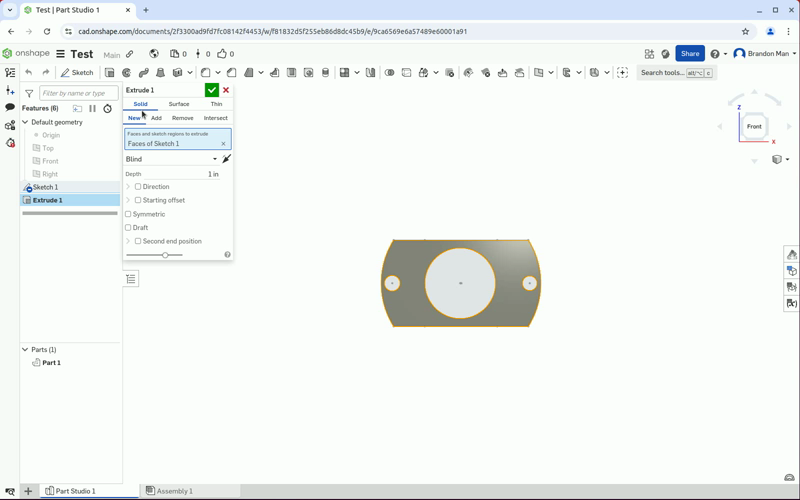
mouse_move(137, 120)
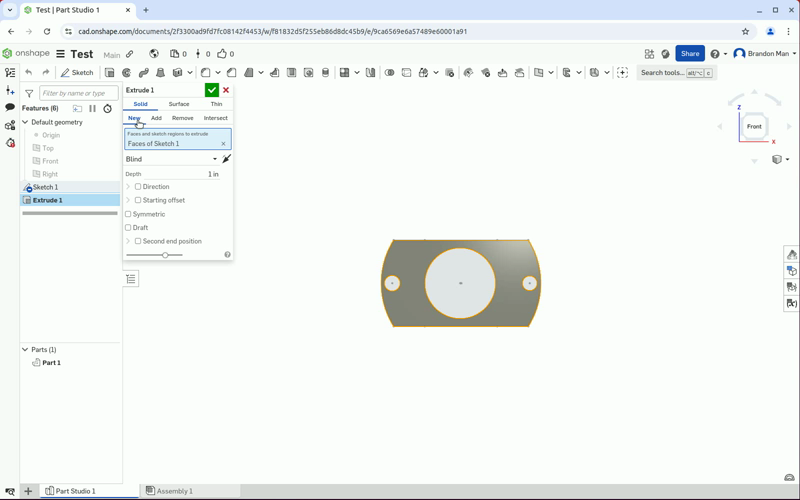
click(137, 120)
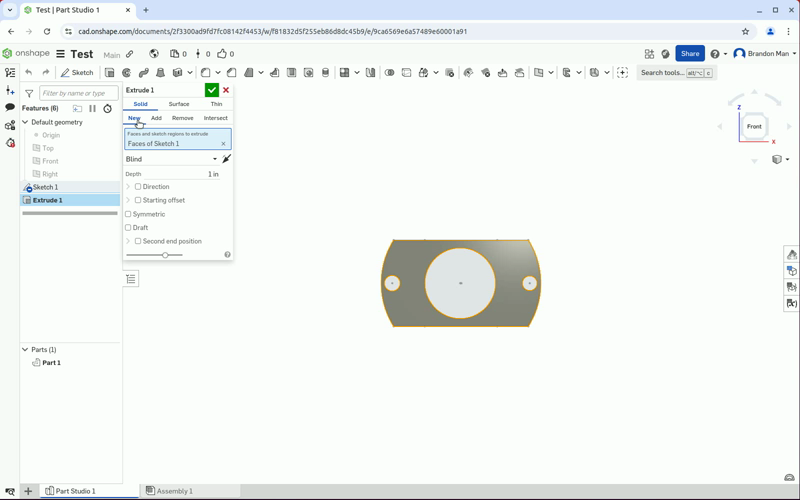
key(tab, 4)
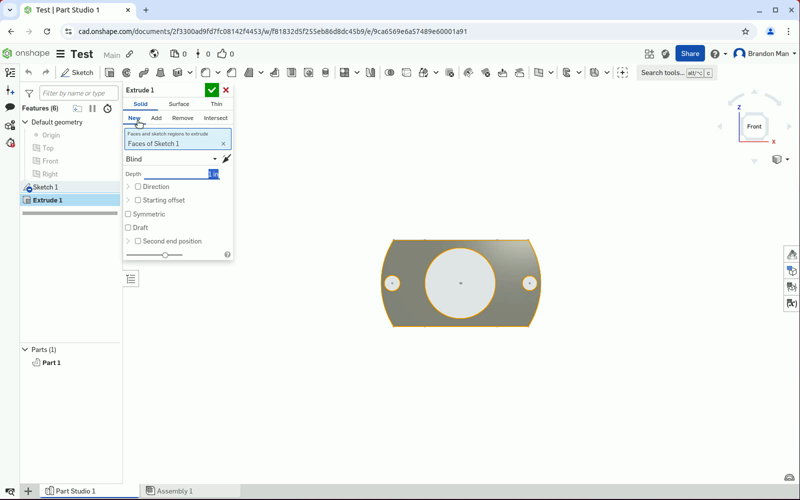
text(1.926)
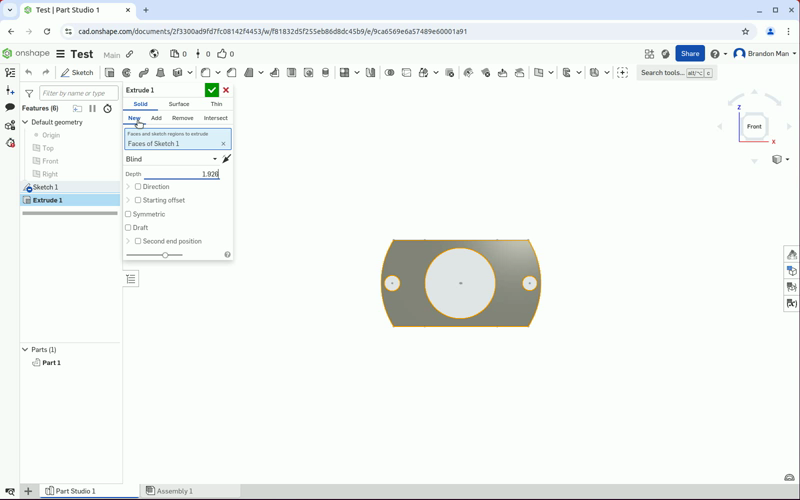
key(enter)
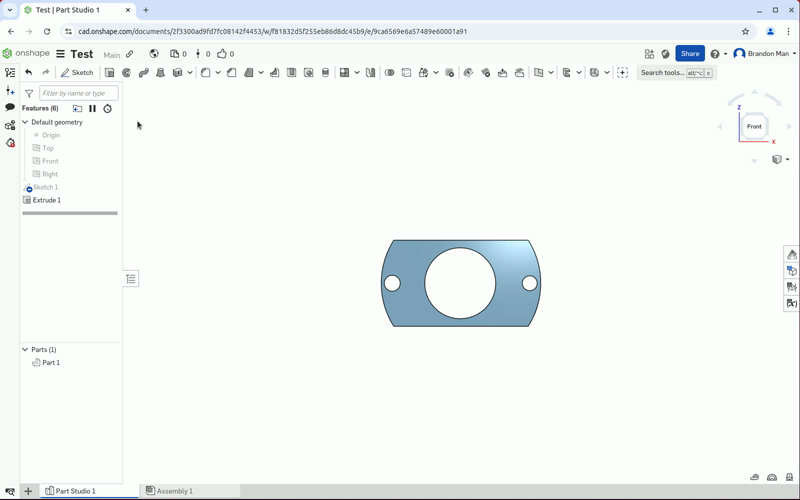
key(shift+h)
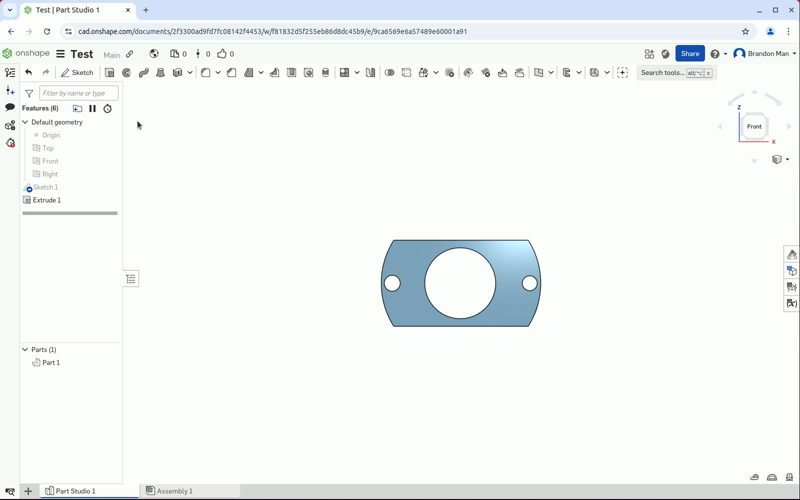
key(shift+h)
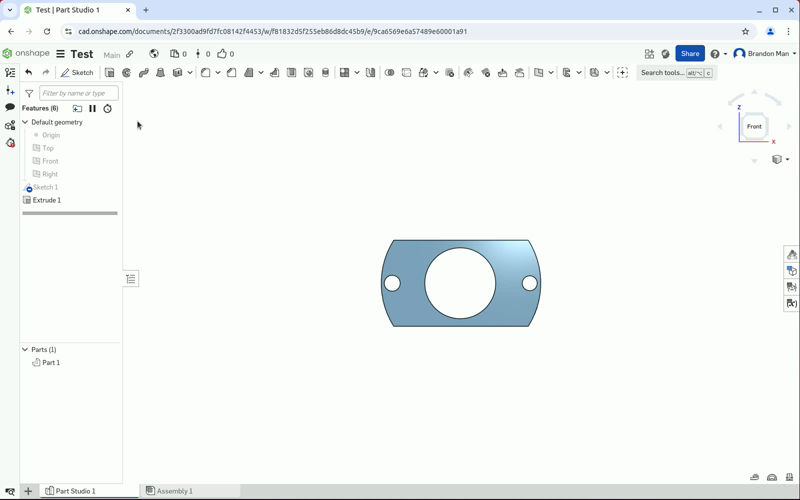
mouse_move(73, 189)
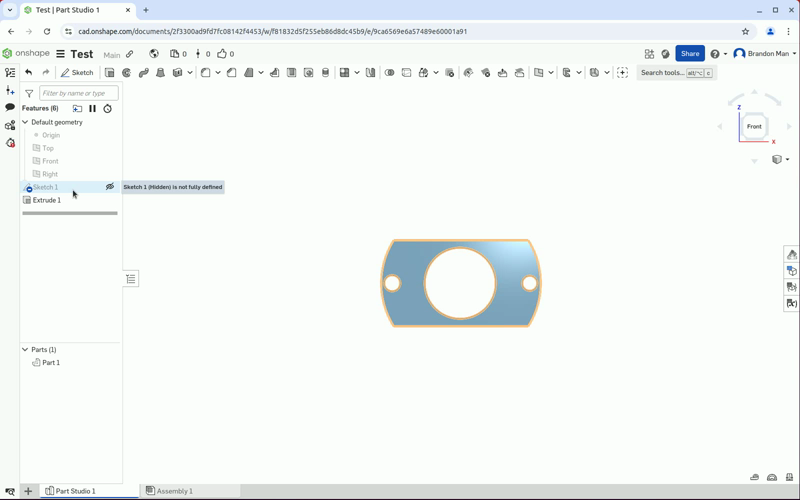
click(73, 189)
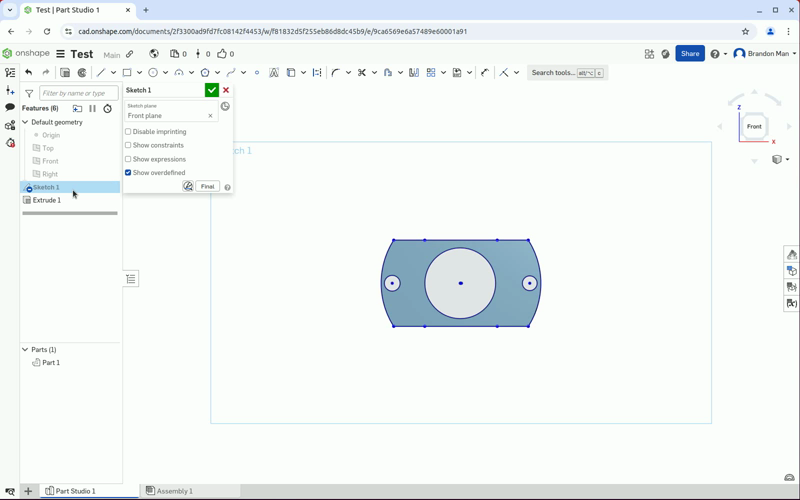
mouse_move(229, 92)
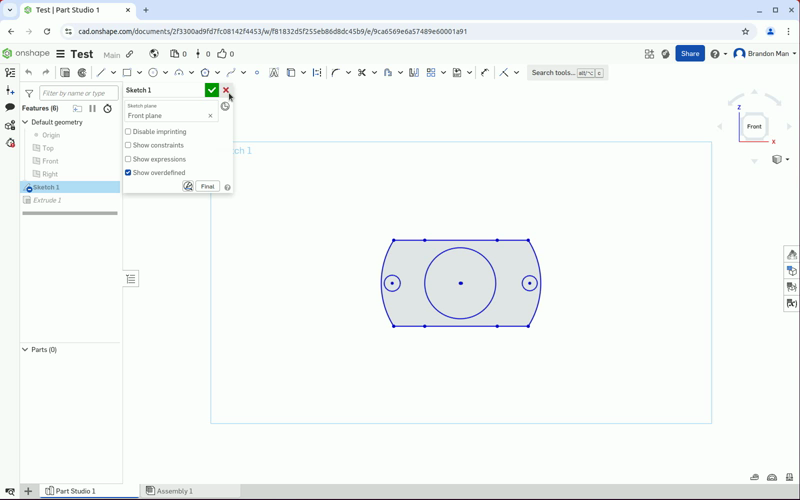
click(229, 92)
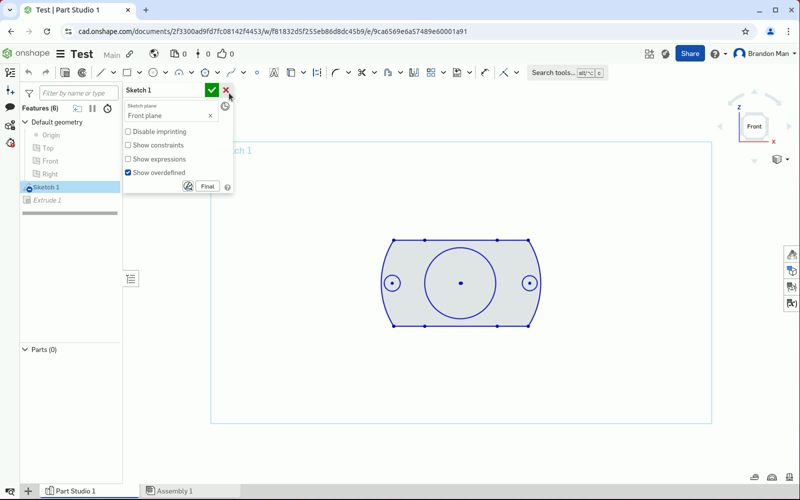
key(shift+s)
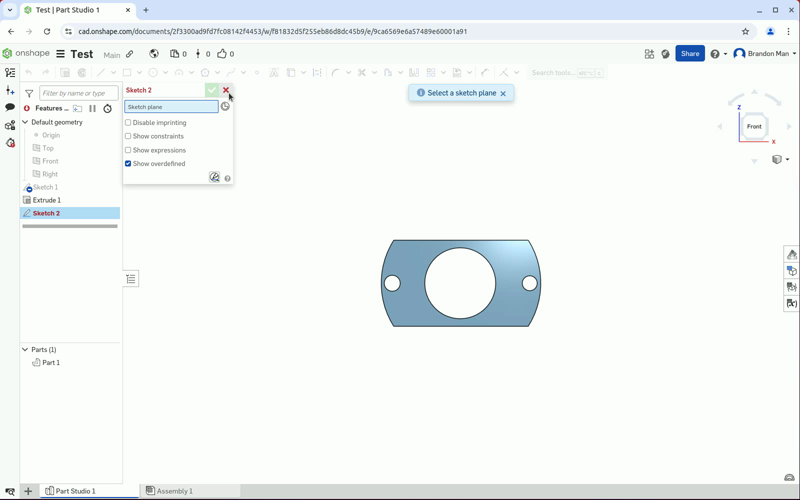
mouse_move(73, 163)
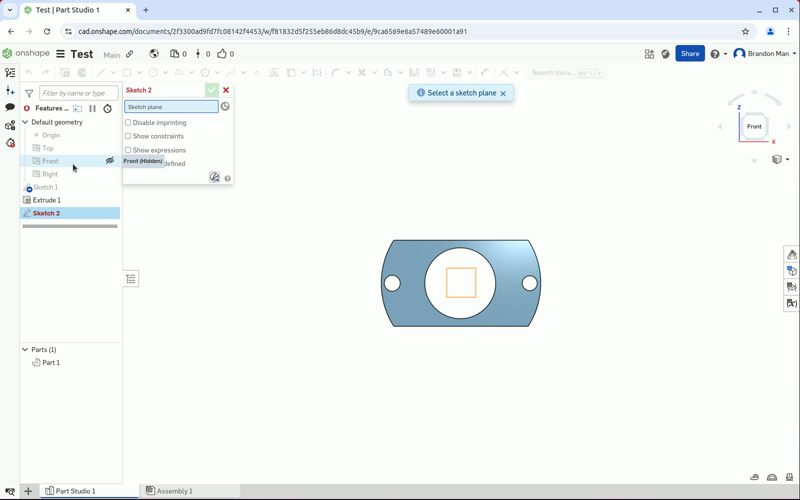
click(73, 163)
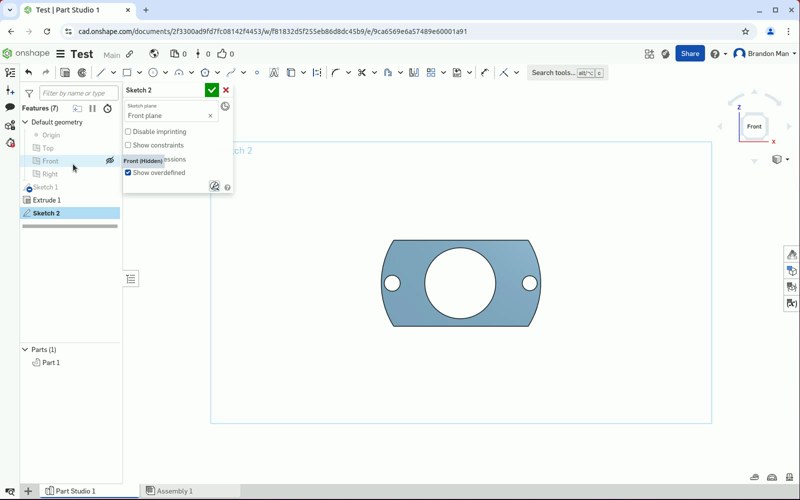
mouse_move(73, 352)
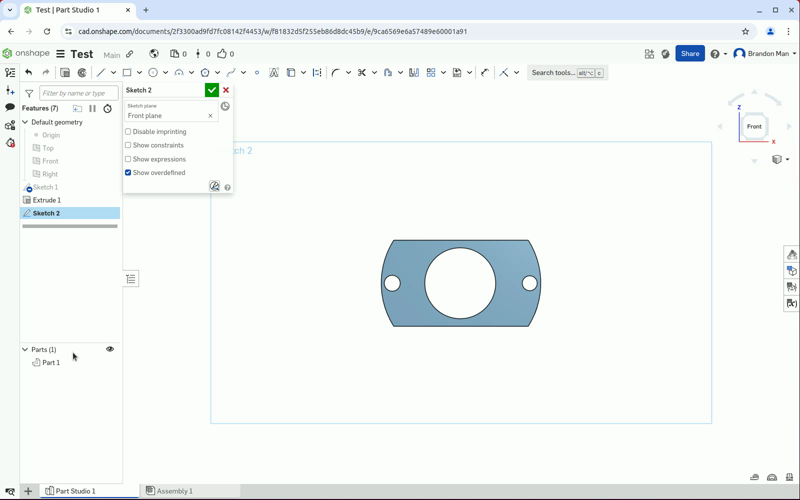
key(y)
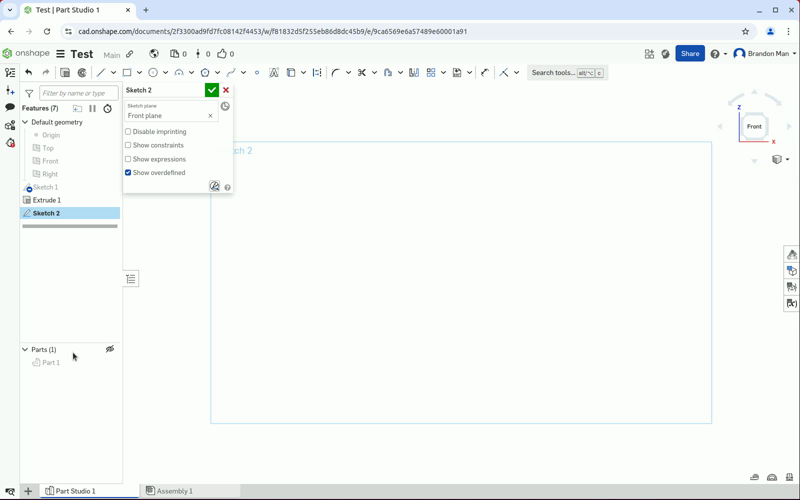
key(l)
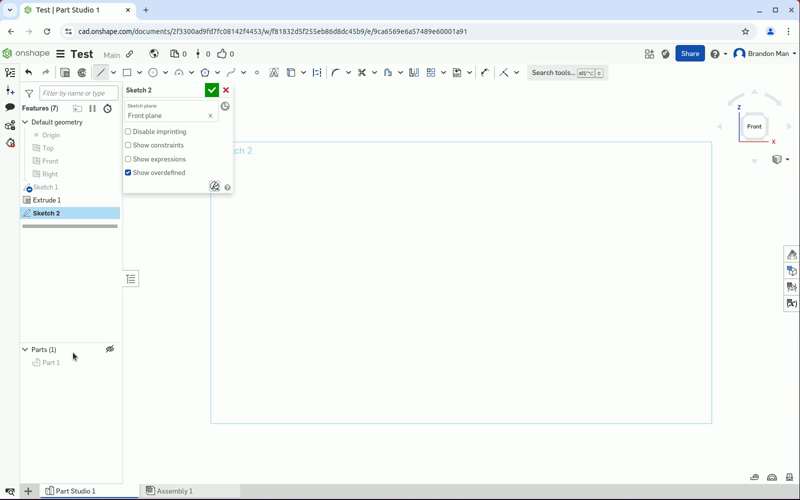
key_down(shift)
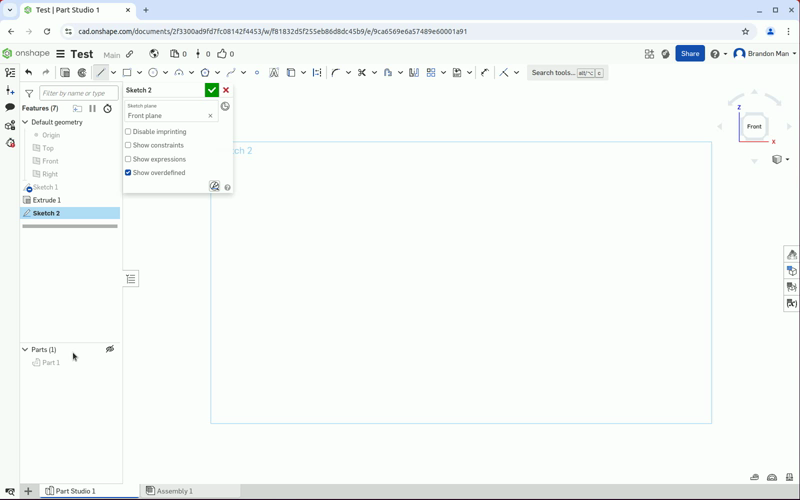
mouse_move(383, 326)
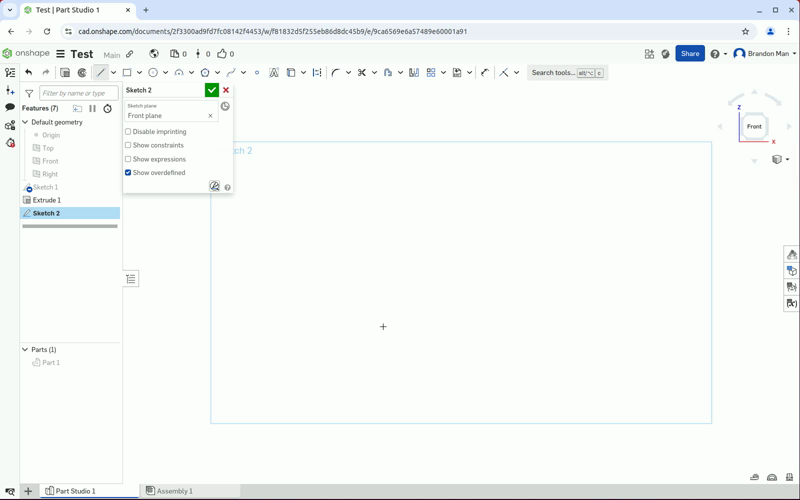
click(383, 326)
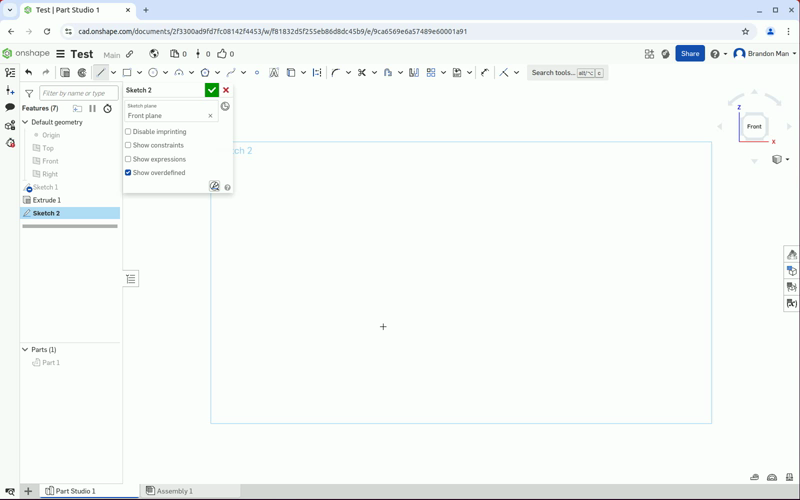
key_up(shift)
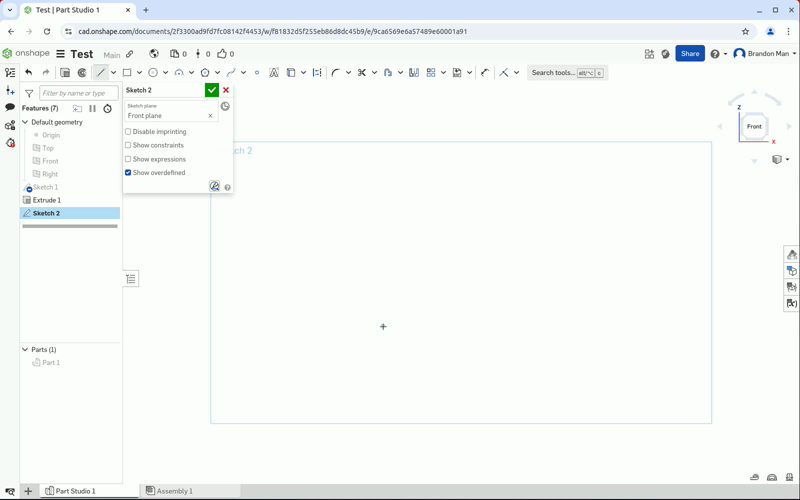
key_down(shift)
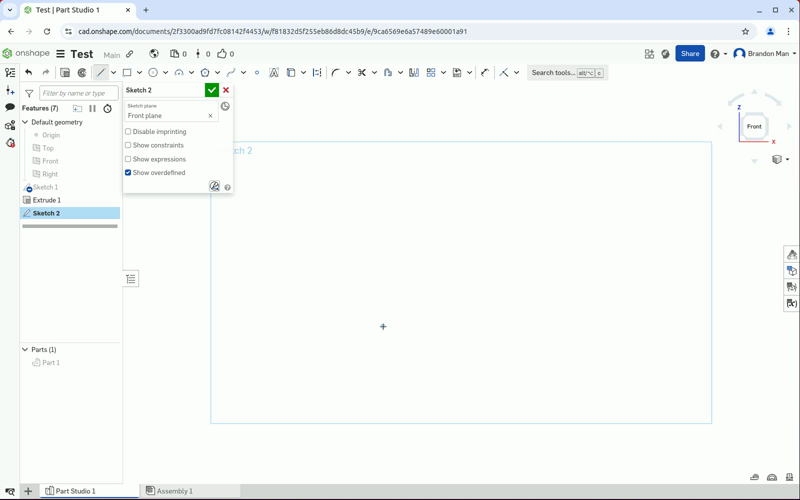
mouse_move(413, 326)
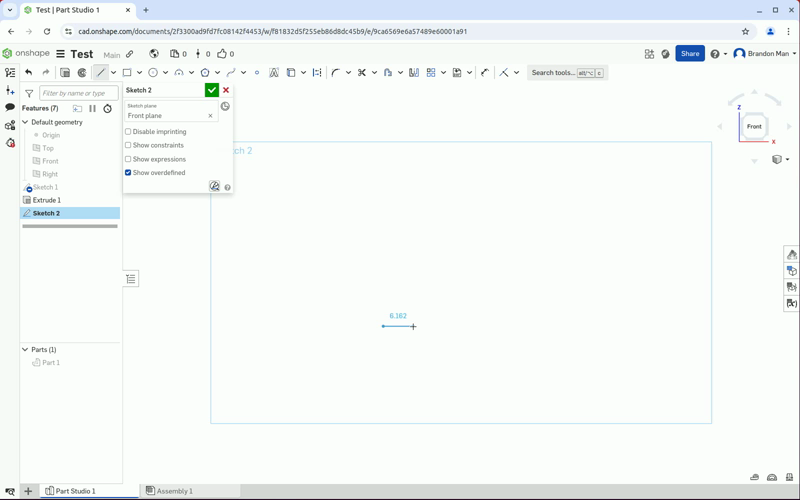
mouse_move(394, 326)
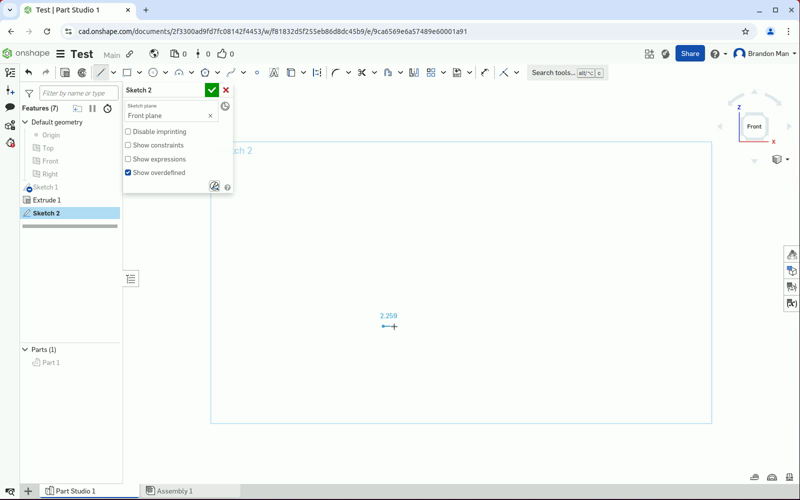
click(394, 326)
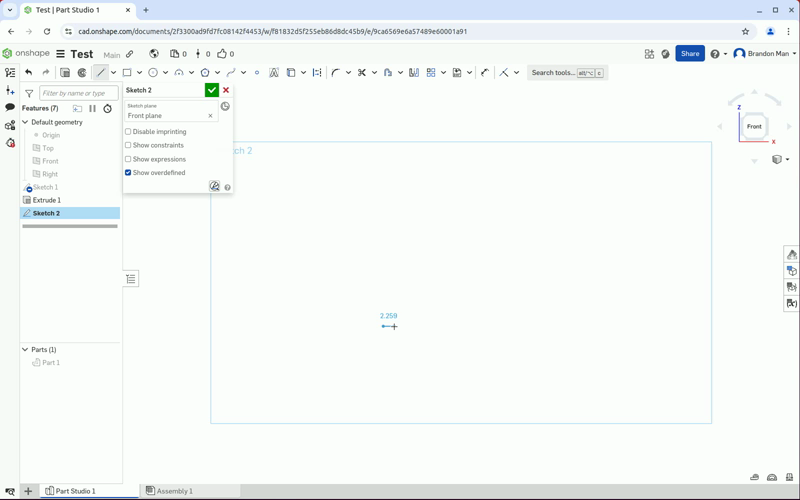
key_up(shift)
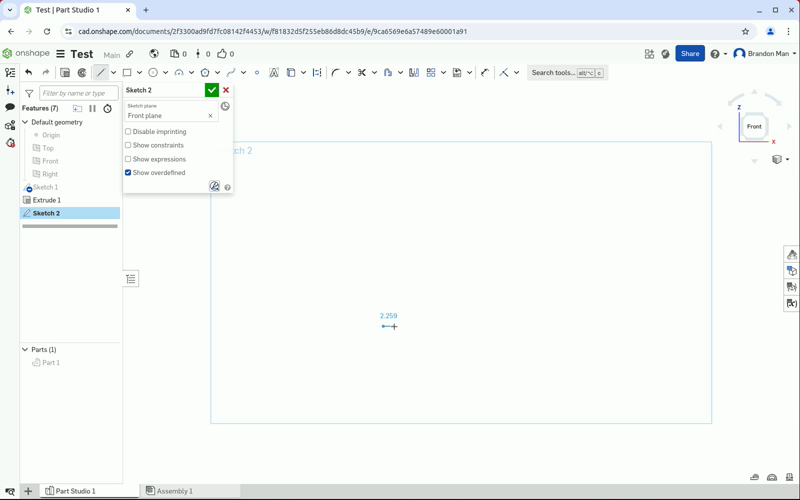
key(esc)
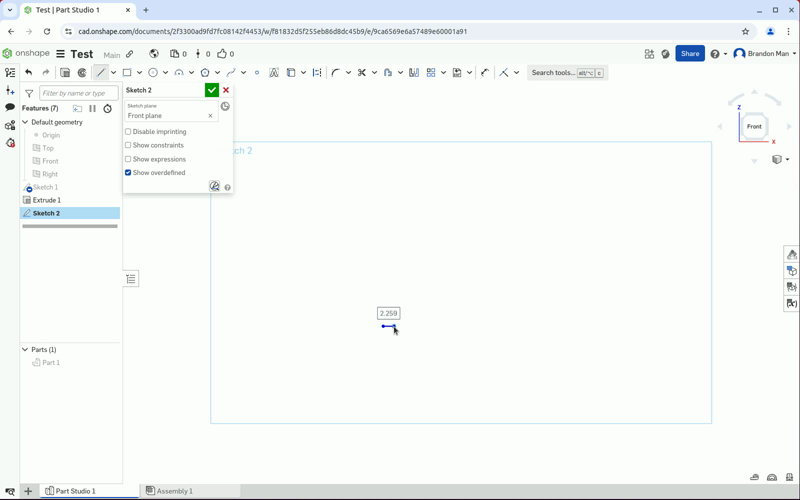
key(a)
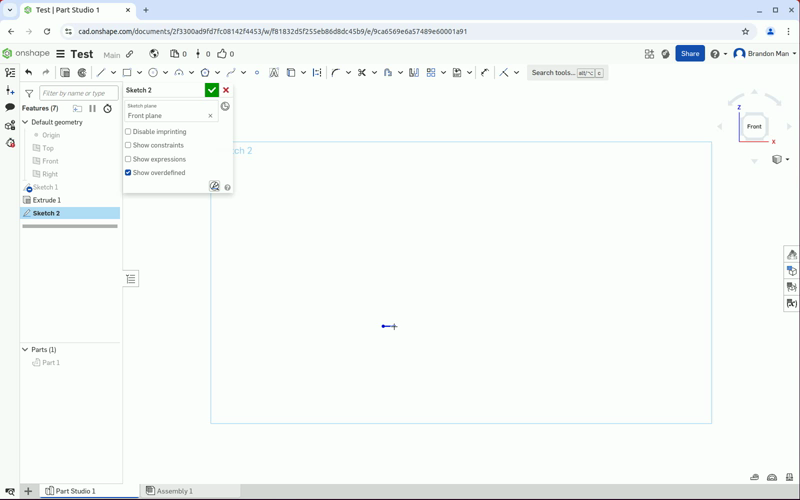
mouse_move(394, 326)
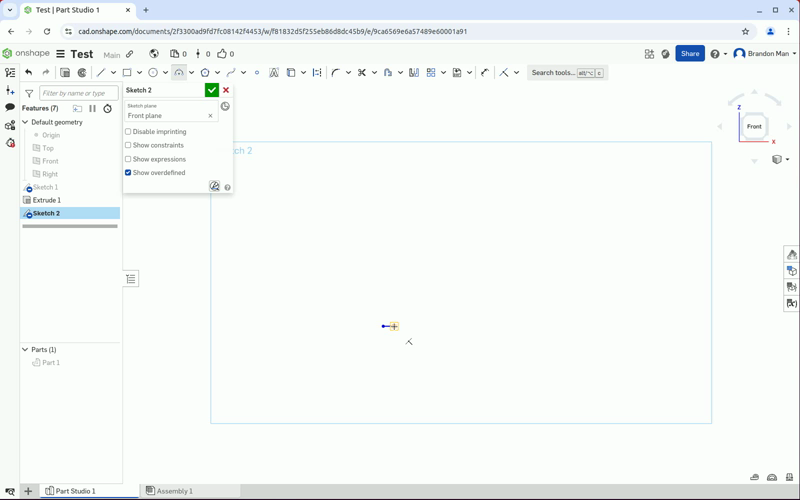
click(394, 326)
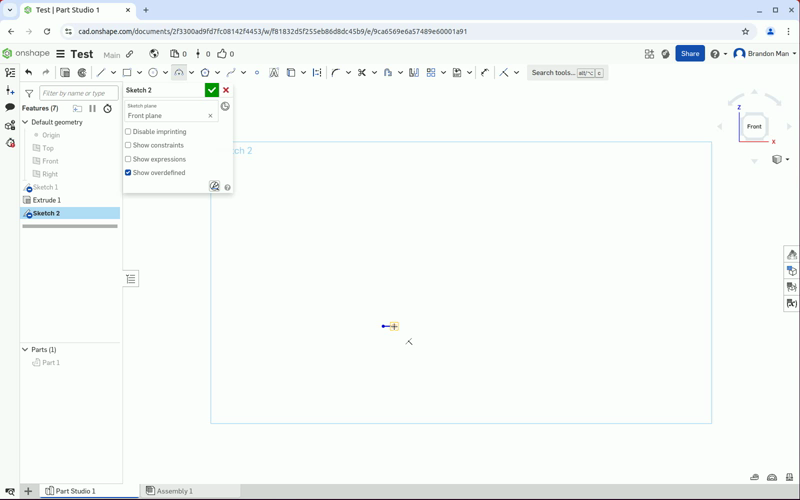
key_down(shift)
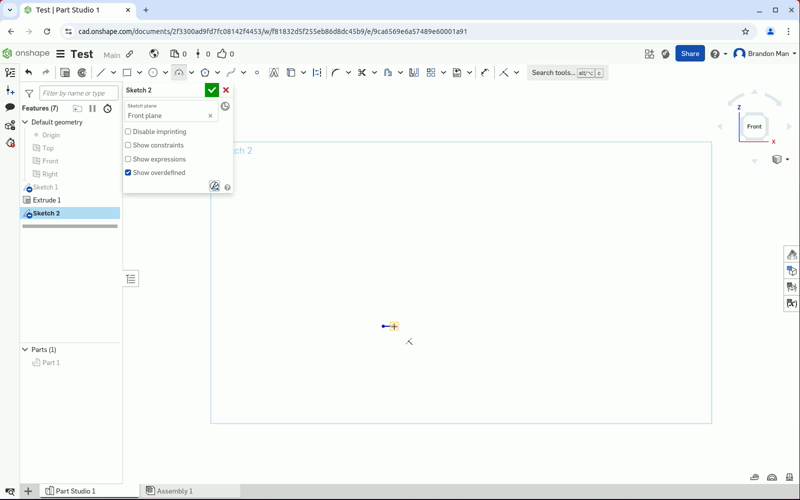
mouse_move(394, 239)
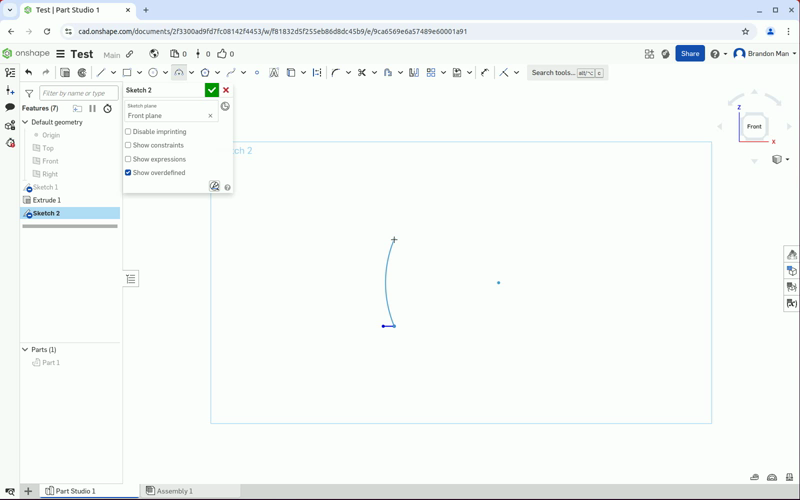
click(394, 239)
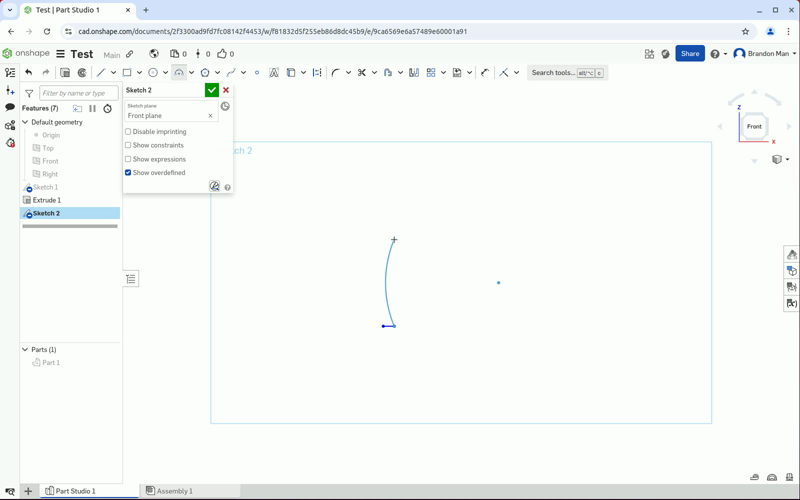
mouse_move(381, 282)
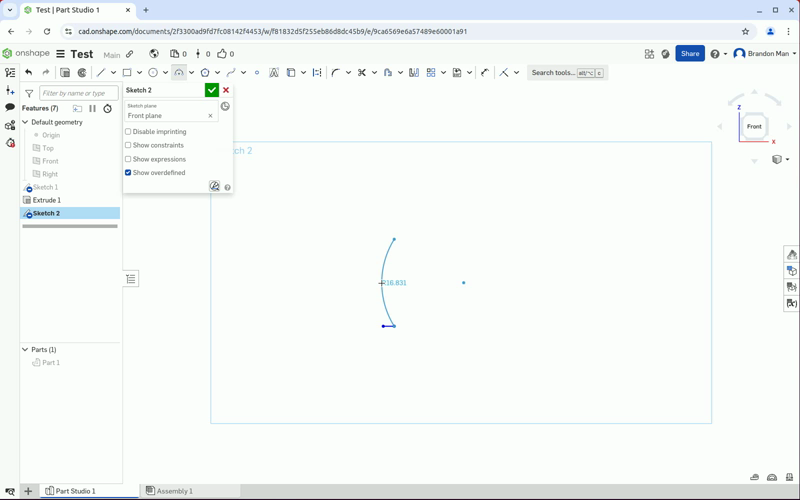
click(381, 282)
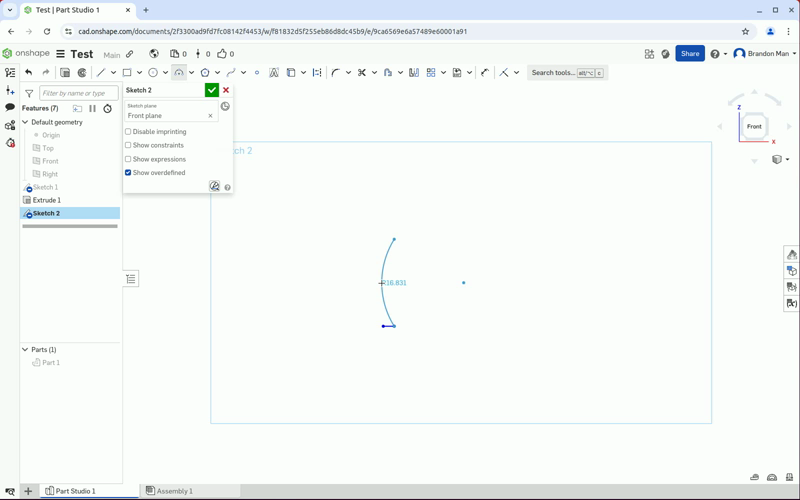
key_up(shift)
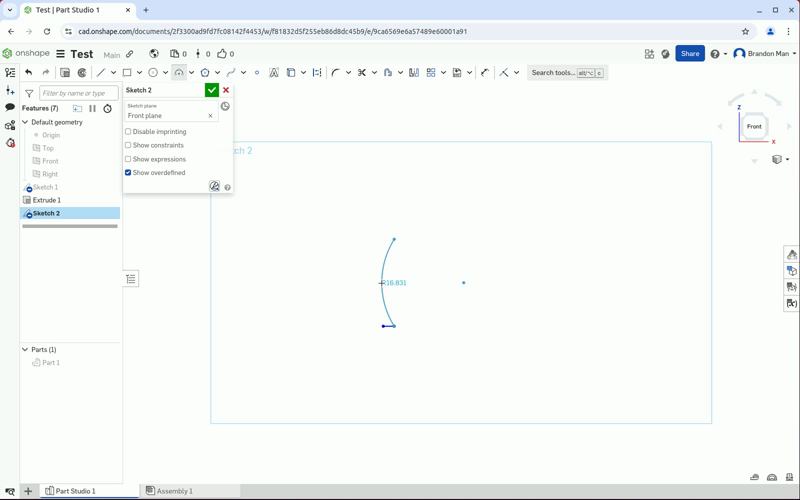
key(esc)
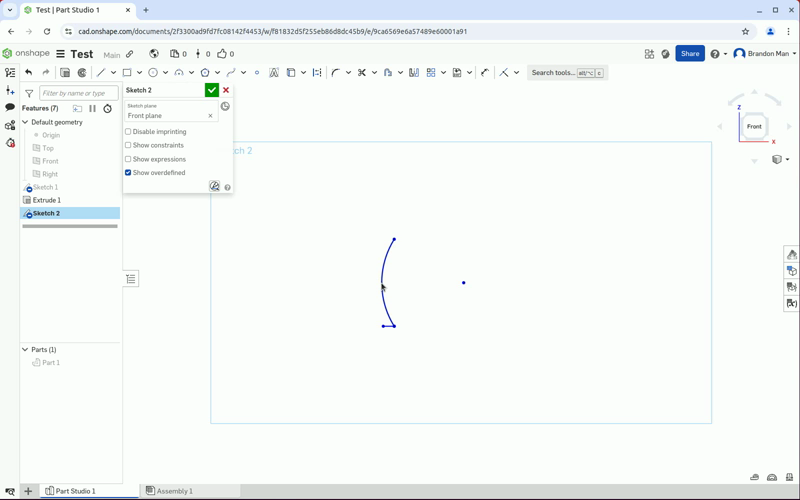
key(l)
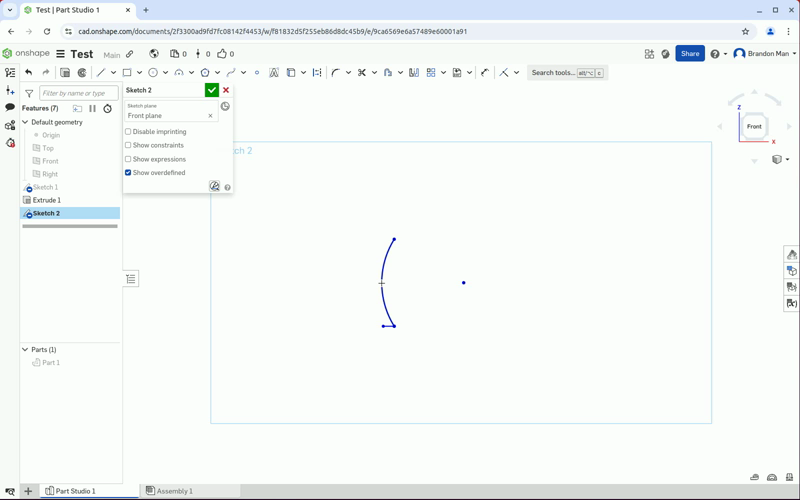
mouse_move(394, 239)
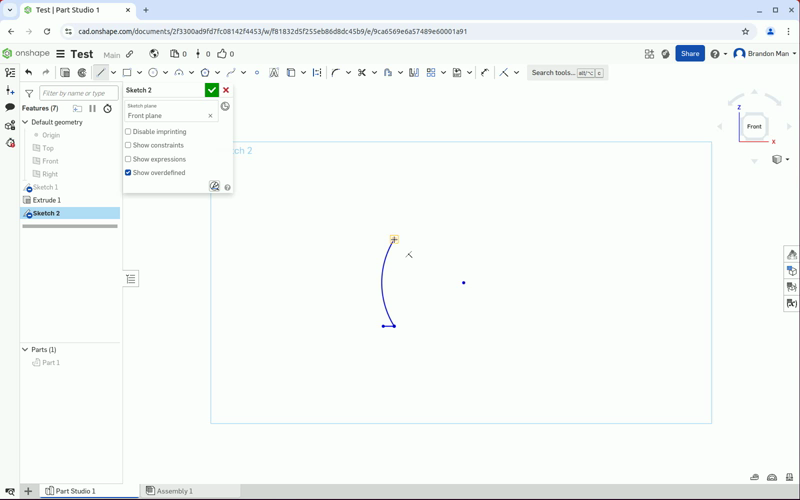
click(394, 239)
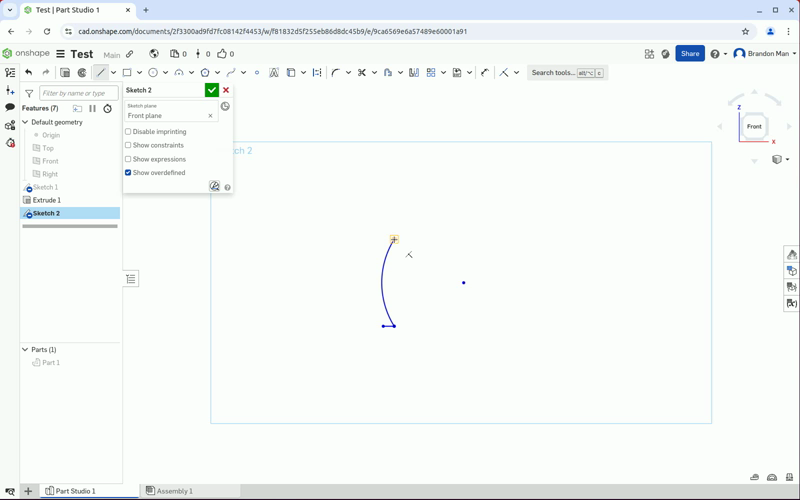
key_down(shift)
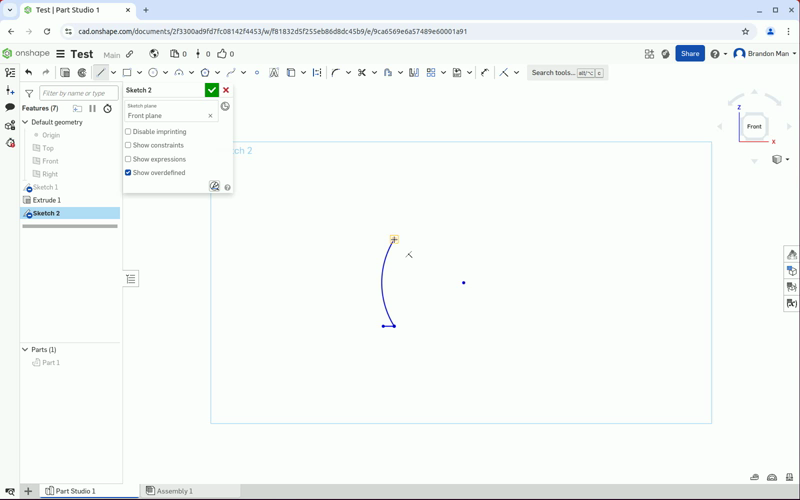
mouse_move(424, 239)
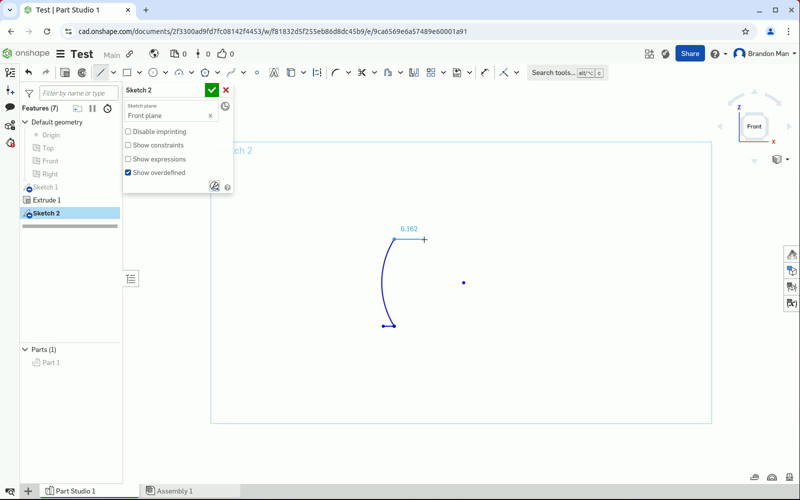
mouse_move(383, 239)
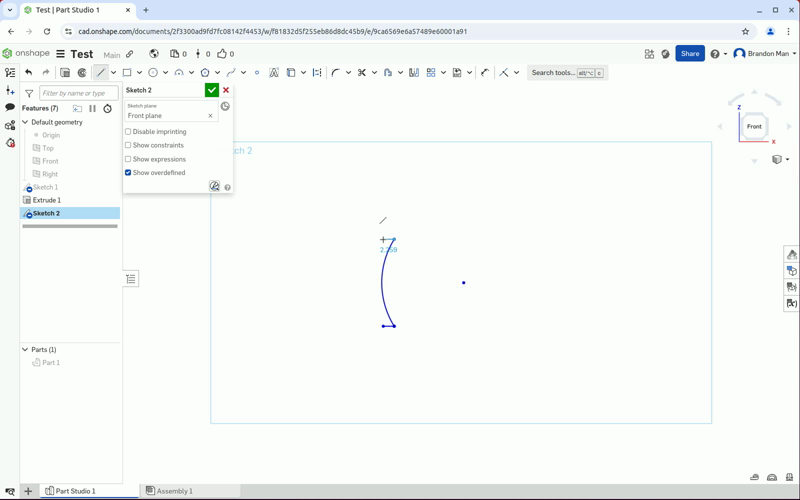
click(383, 239)
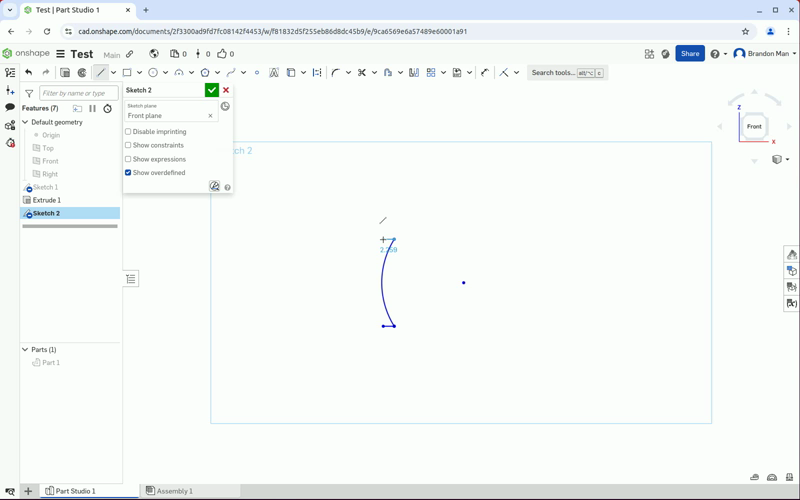
key_up(shift)
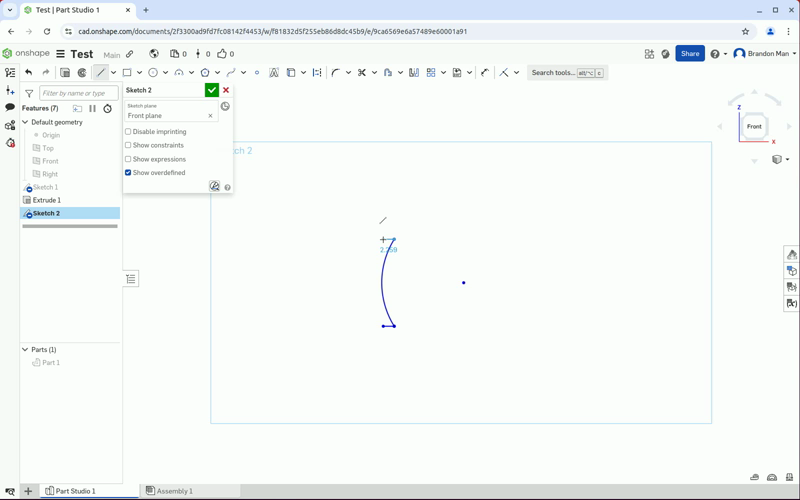
key(esc)
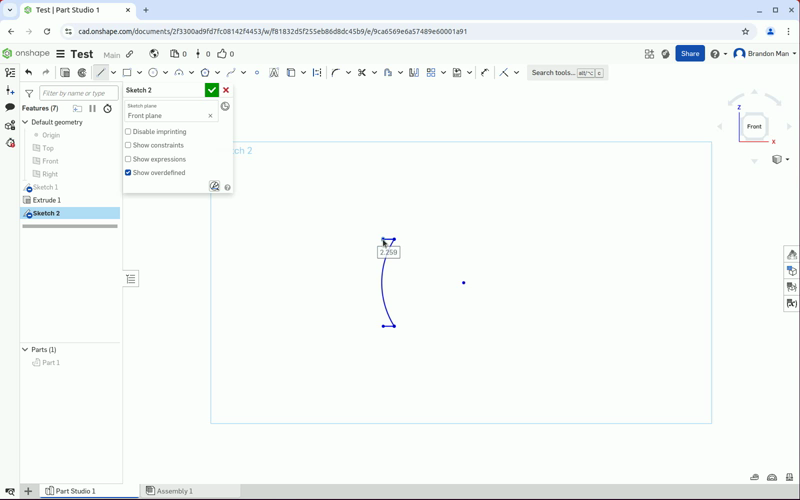
key(a)
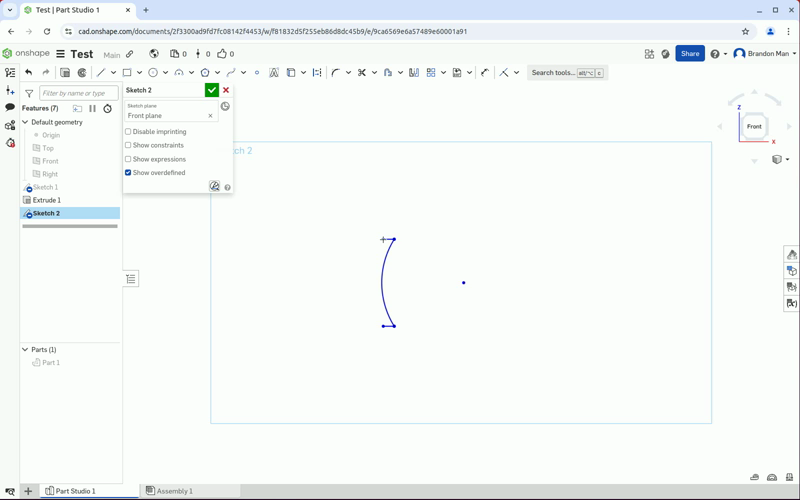
mouse_move(383, 239)
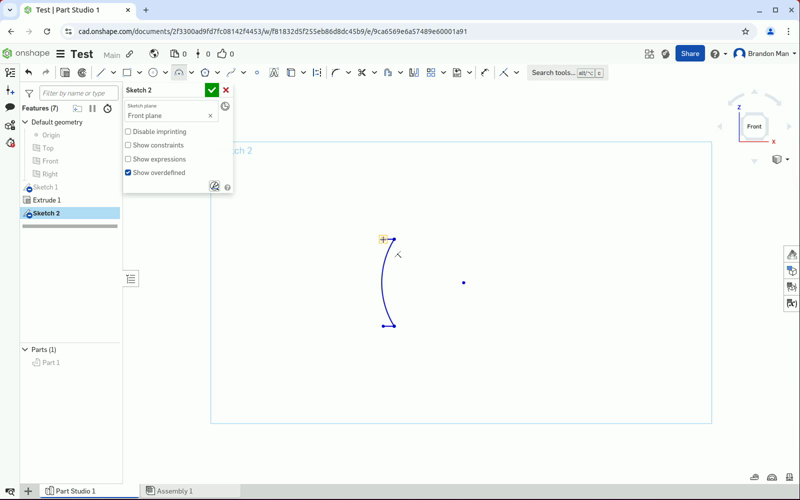
click(383, 239)
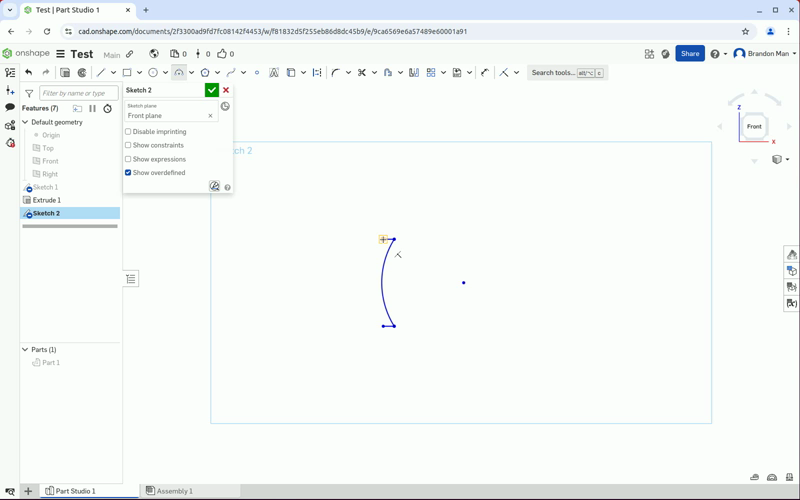
mouse_move(383, 326)
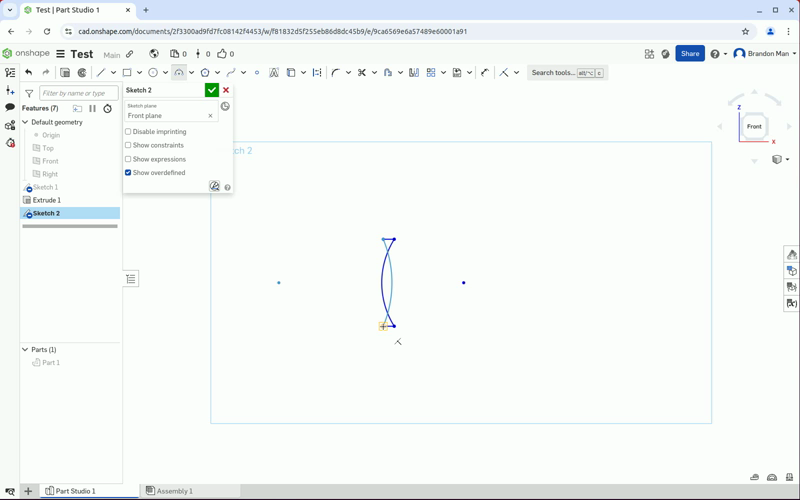
click(383, 326)
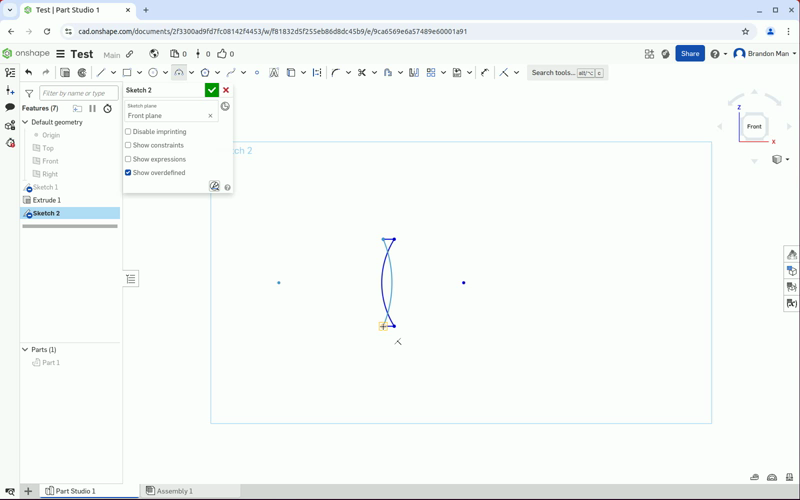
key_down(shift)
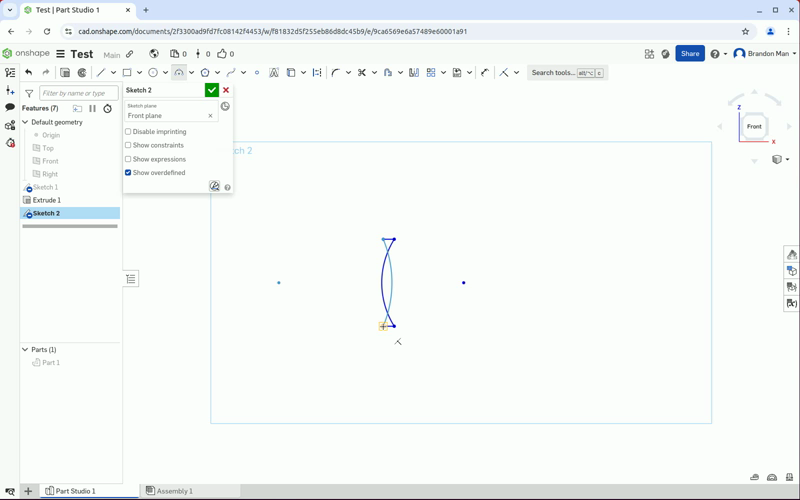
mouse_move(371, 282)
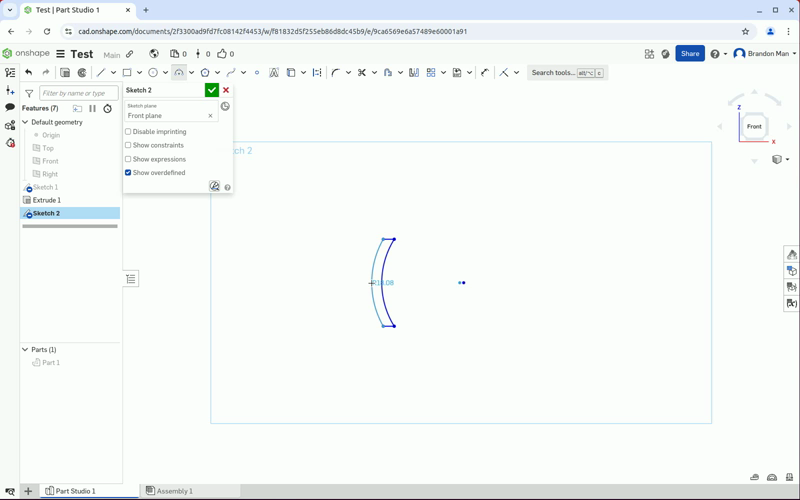
click(371, 282)
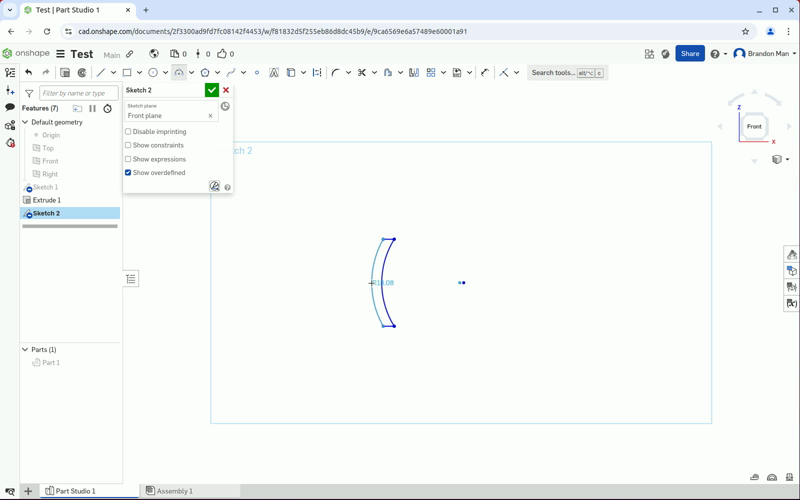
key_up(shift)
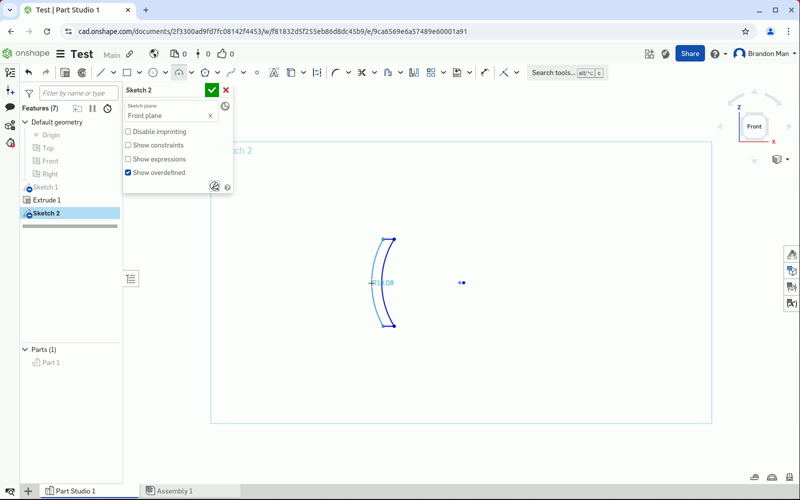
key(esc)
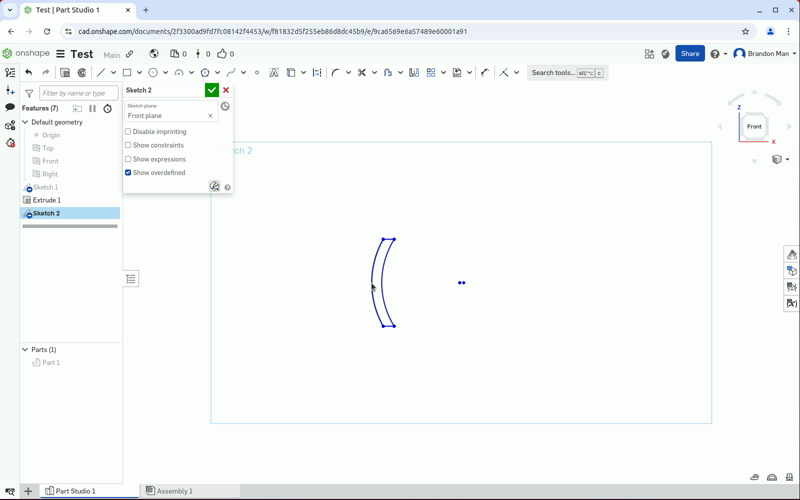
mouse_move(375, 294)
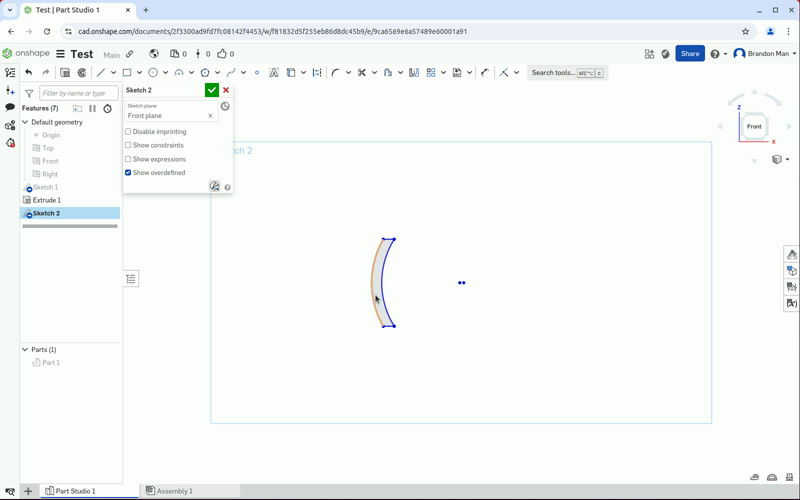
scroll(6)
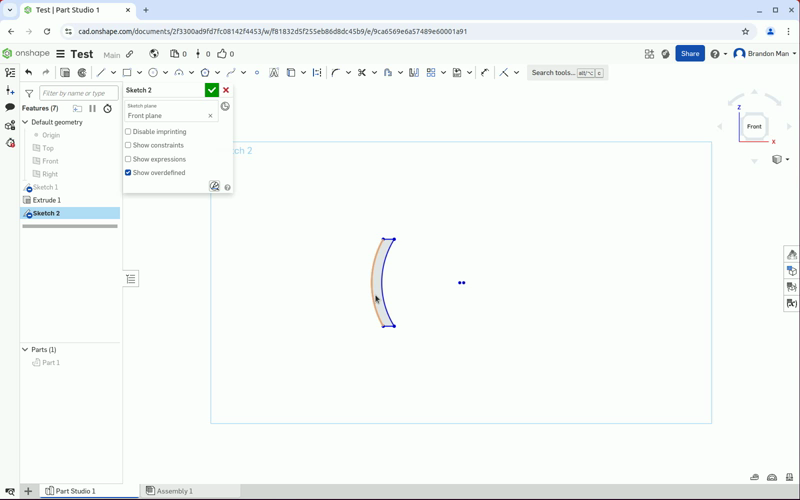
scroll(6)
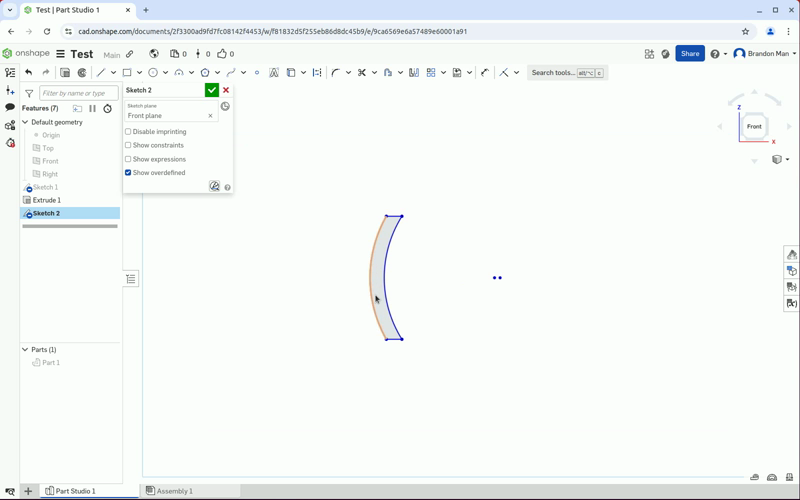
scroll(6)
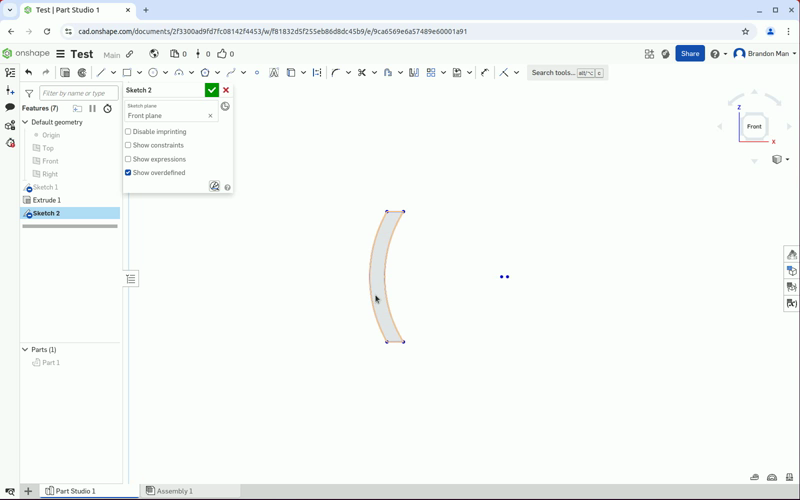
scroll(6)
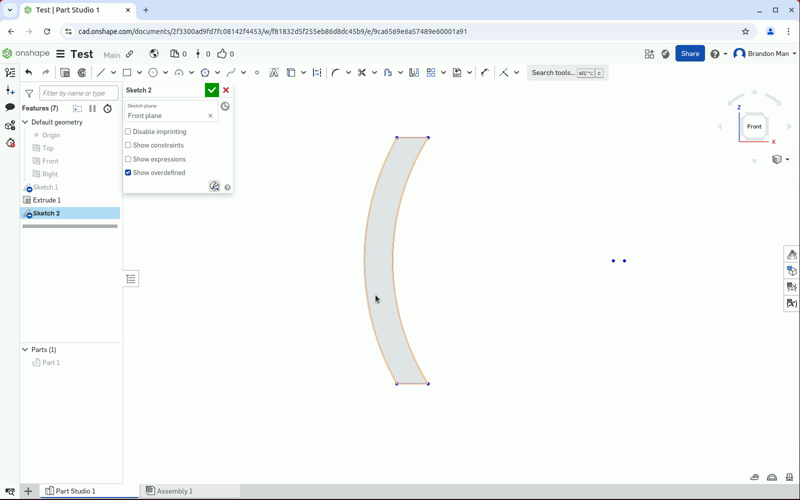
scroll(6)
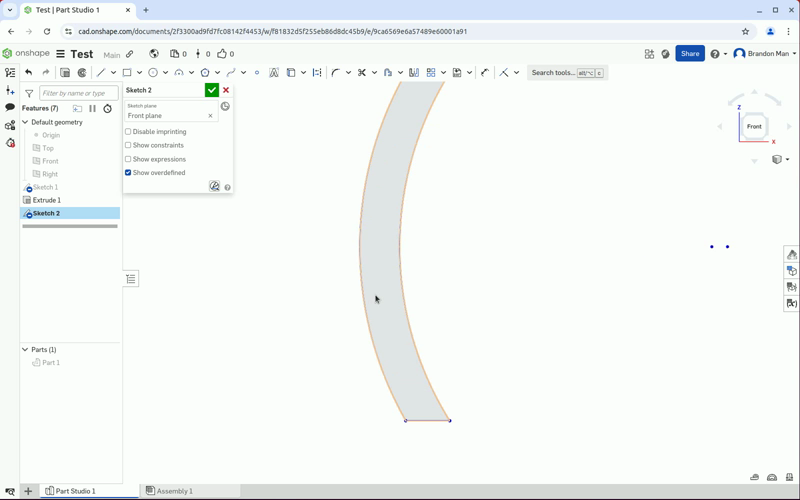
scroll(6)
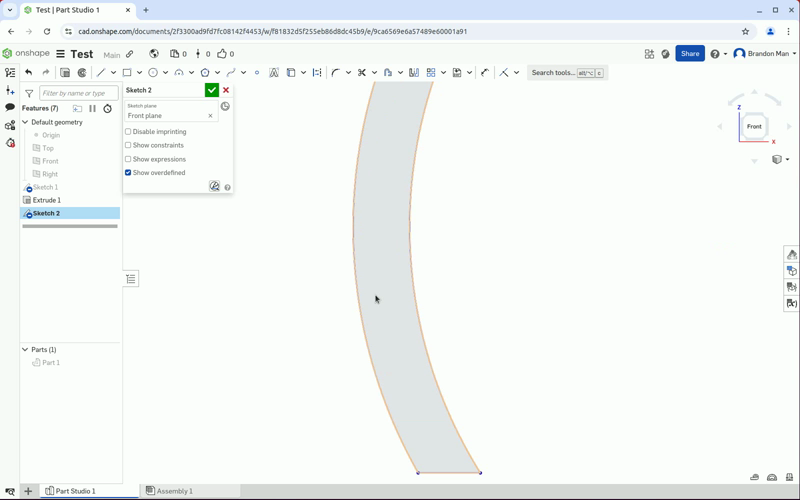
scroll(6)
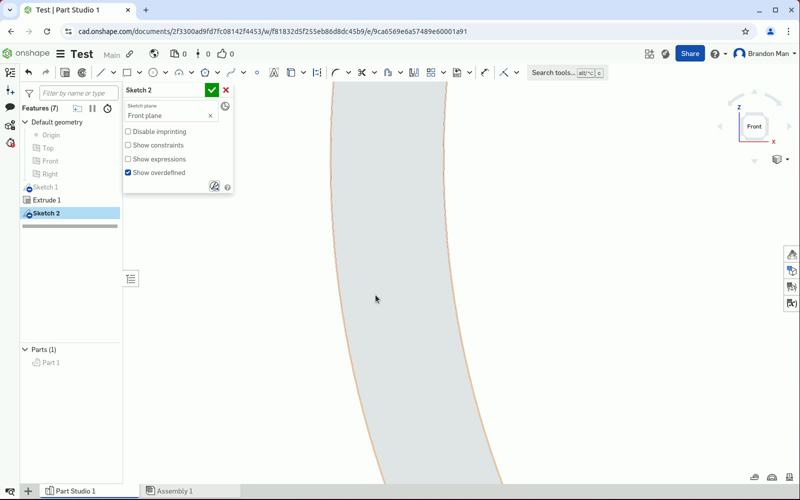
click(375, 294)
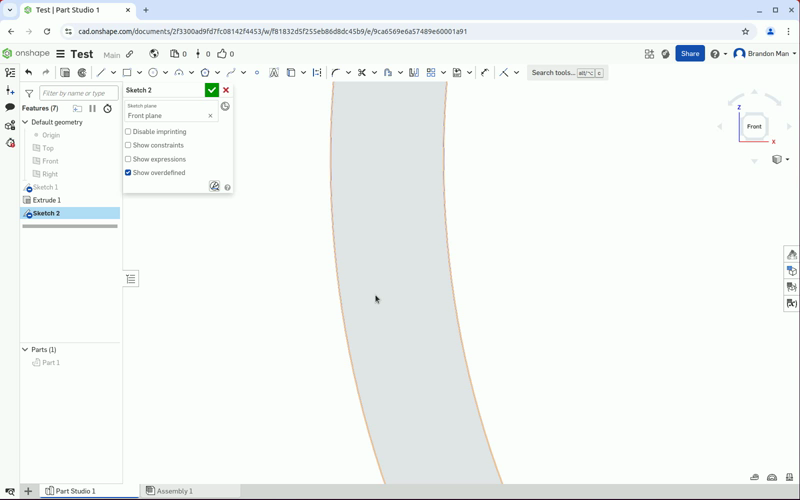
scroll(-6)
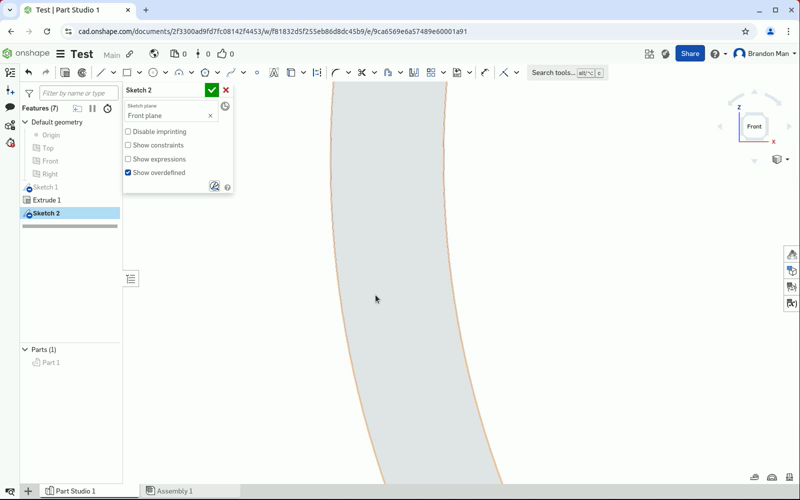
scroll(-6)
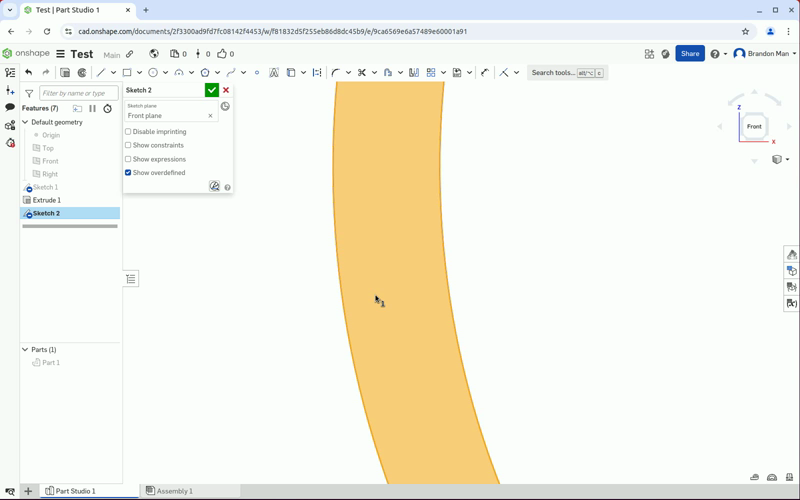
scroll(-6)
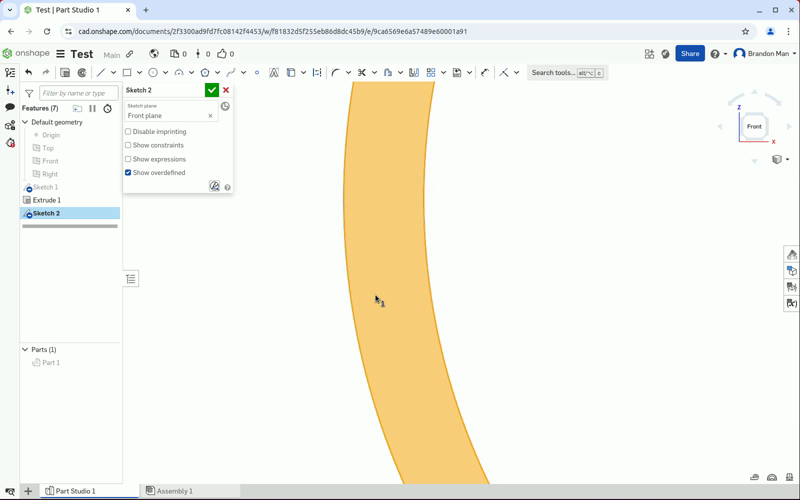
scroll(-6)
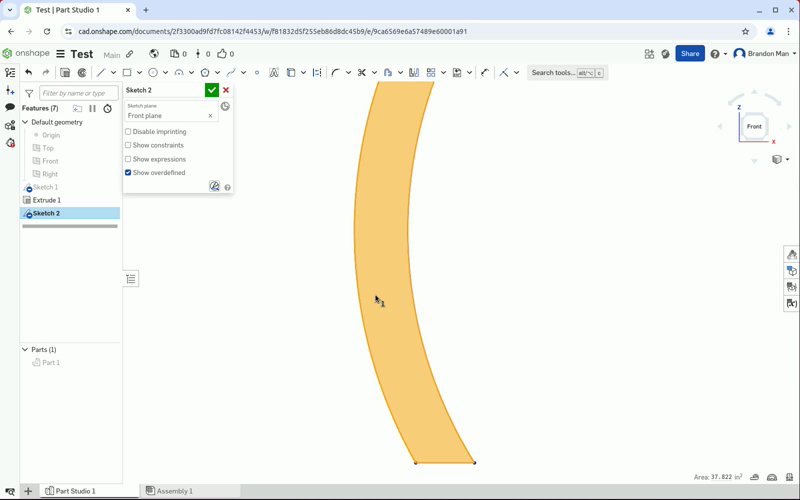
scroll(-6)
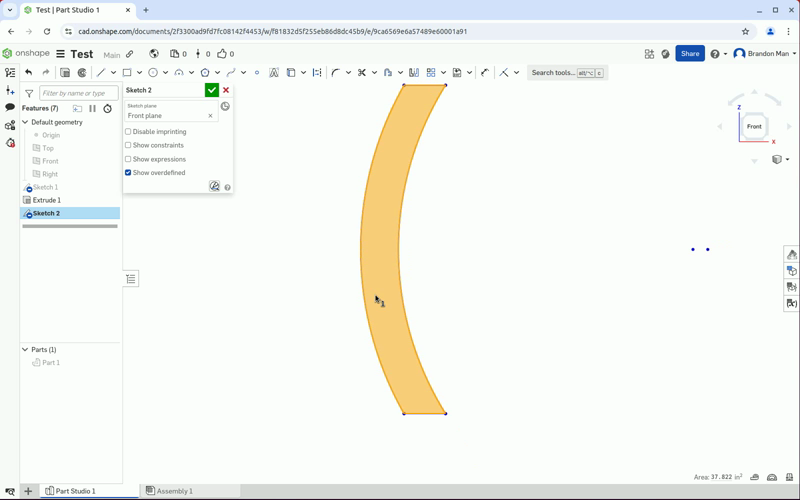
scroll(-6)
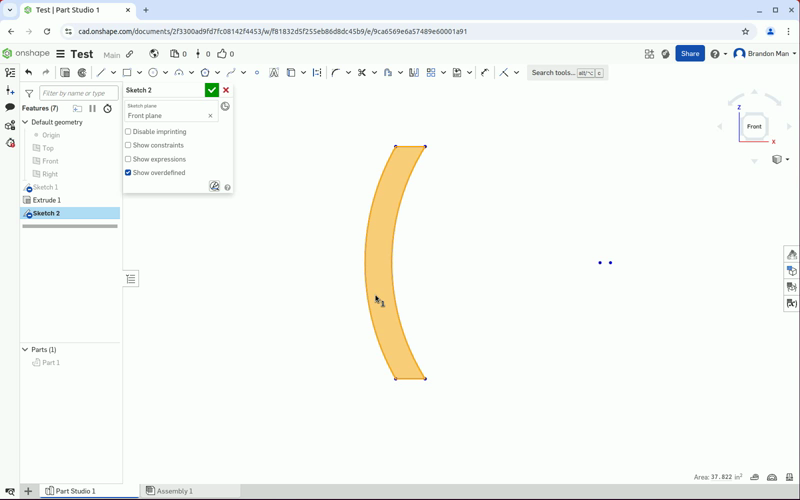
scroll(-6)
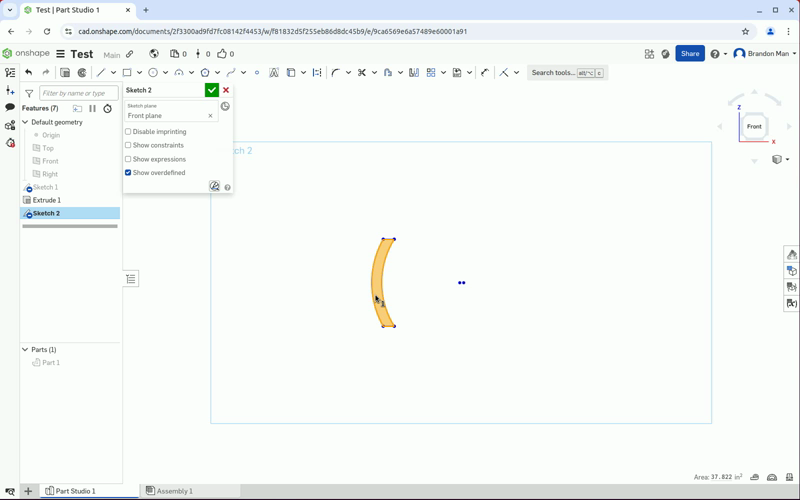
mouse_move(73, 352)
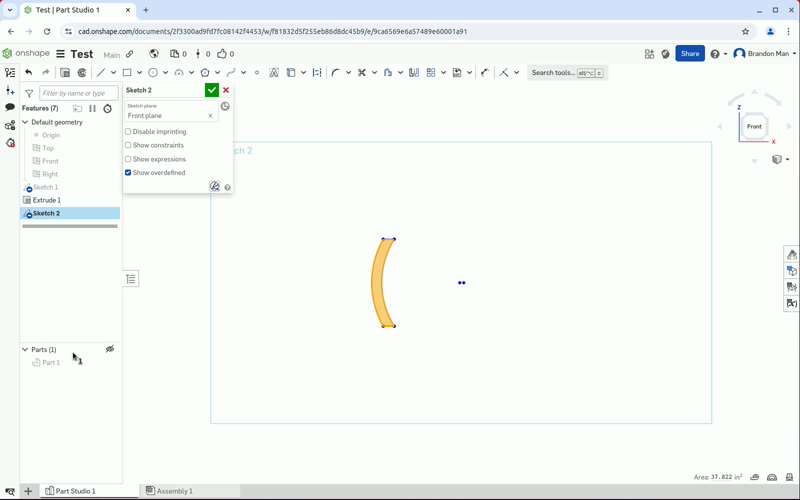
key(shift+y)
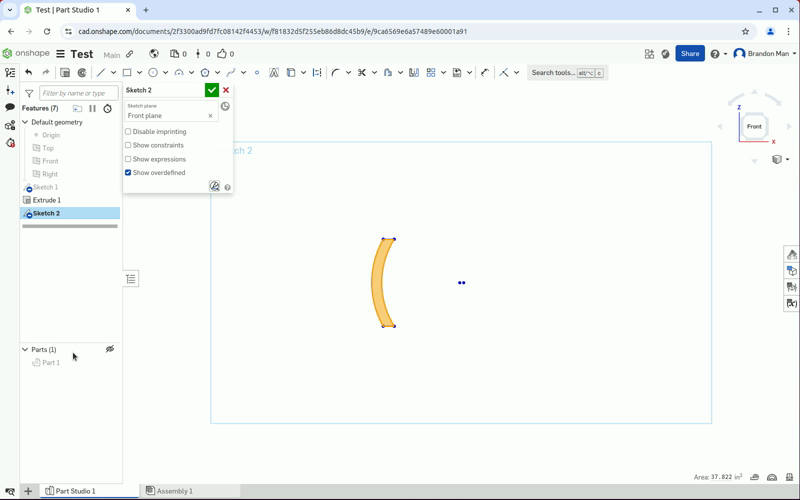
key(shift+e)
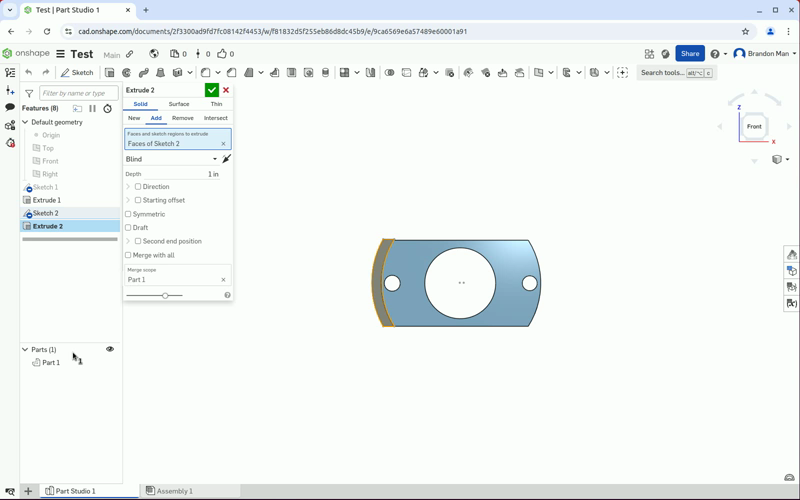
mouse_move(143, 106)
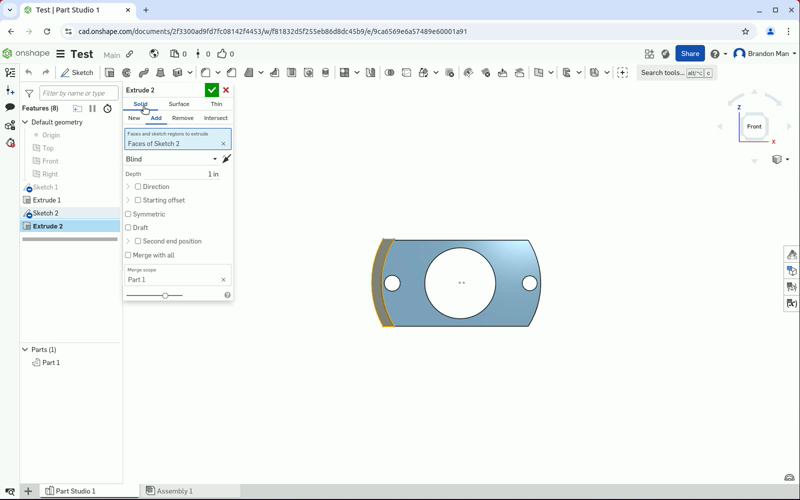
click(143, 106)
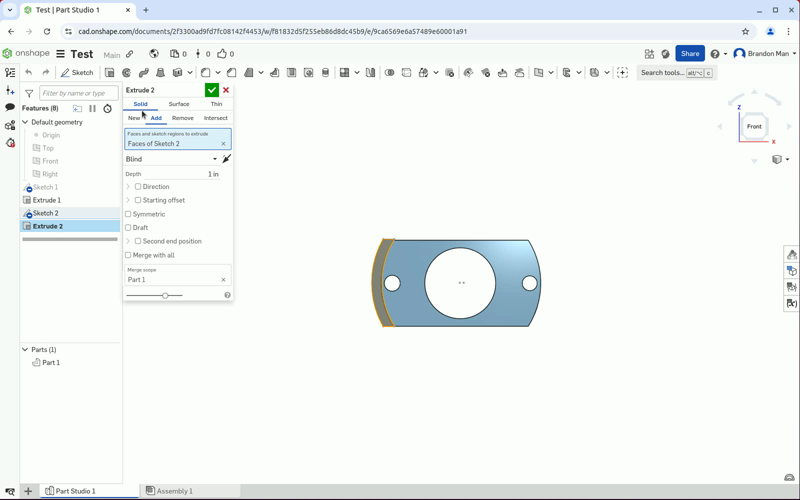
mouse_move(137, 120)
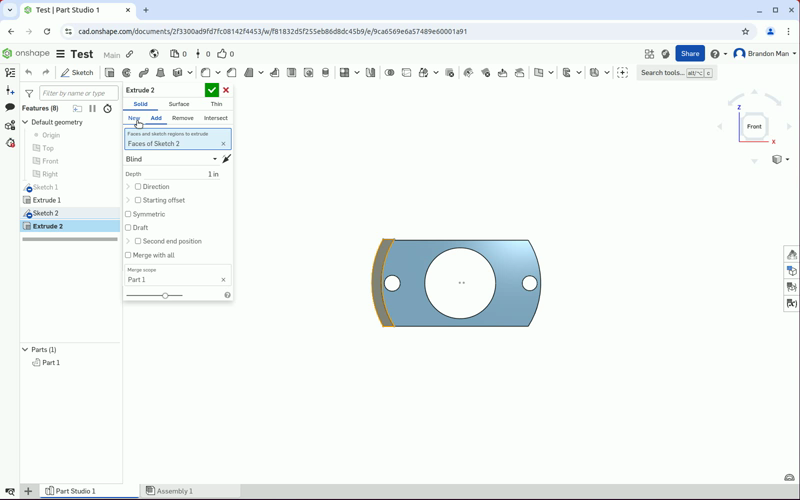
click(137, 120)
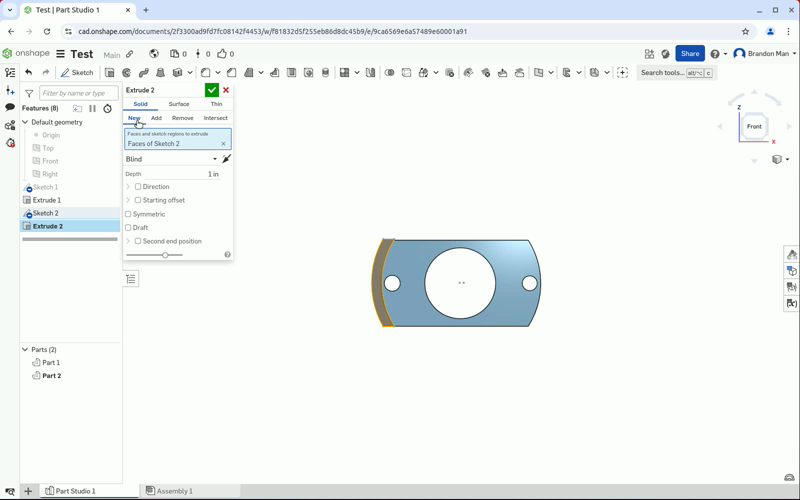
key(tab, 4)
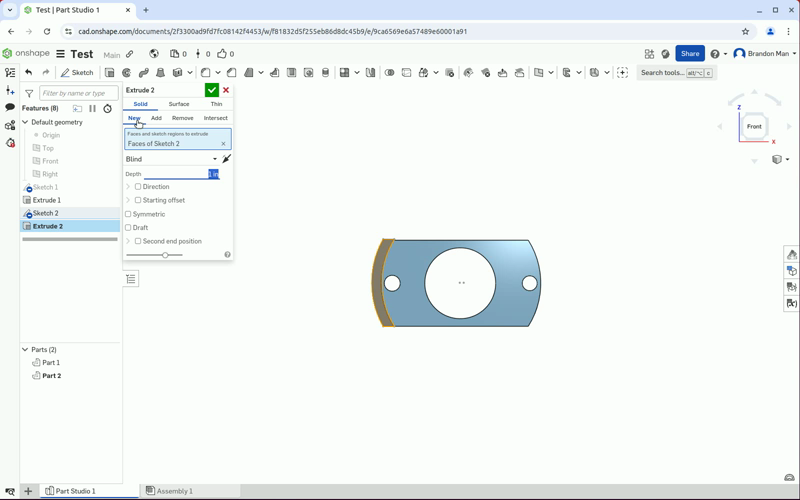
text(6.74)
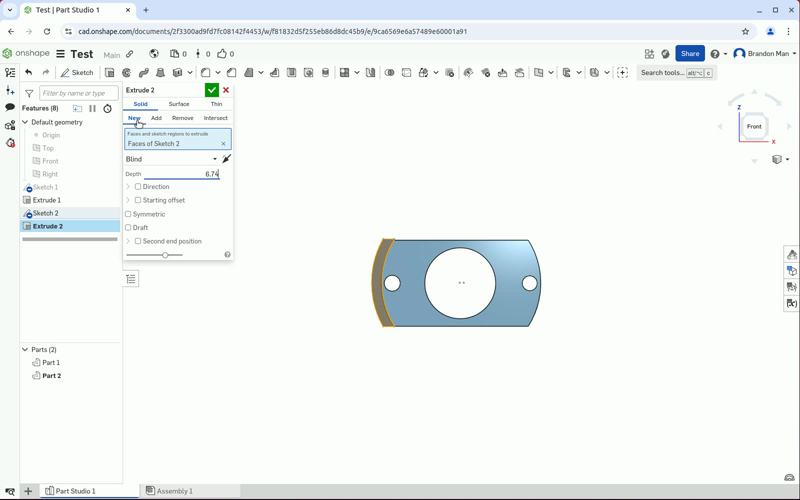
key(enter)
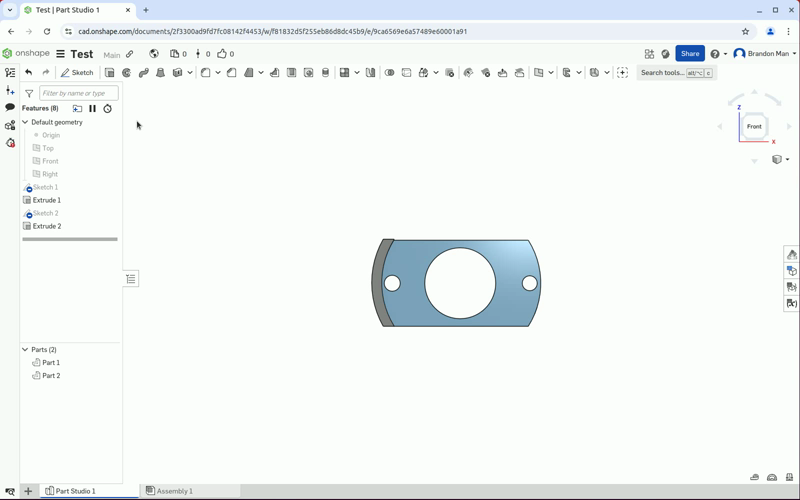
key(shift+h)
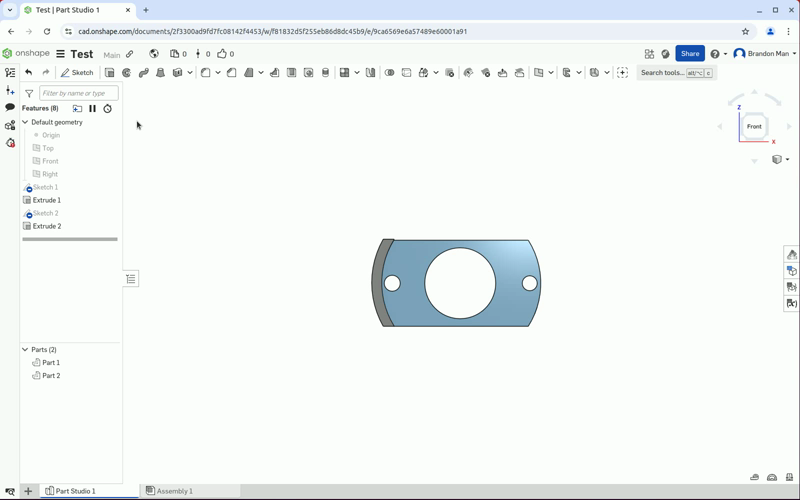
key(shift+h)
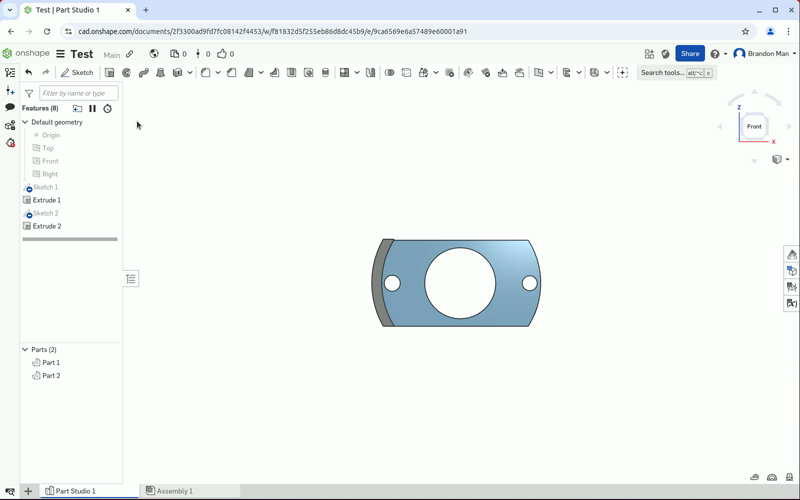
mouse_move(73, 189)
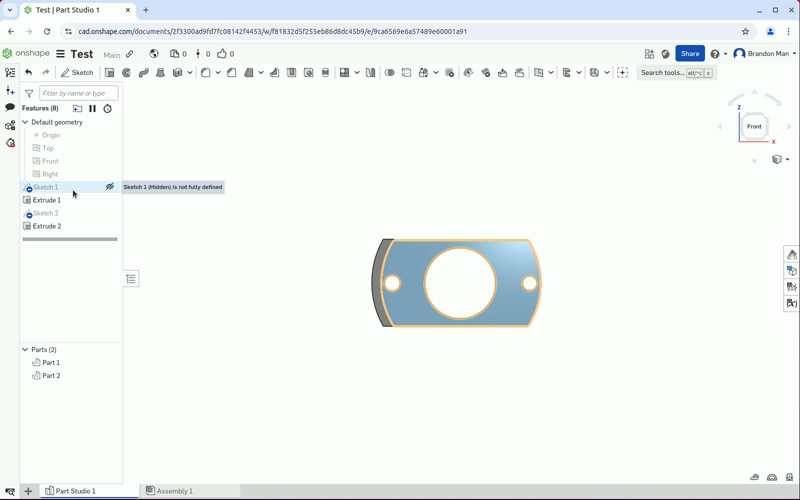
click(73, 189)
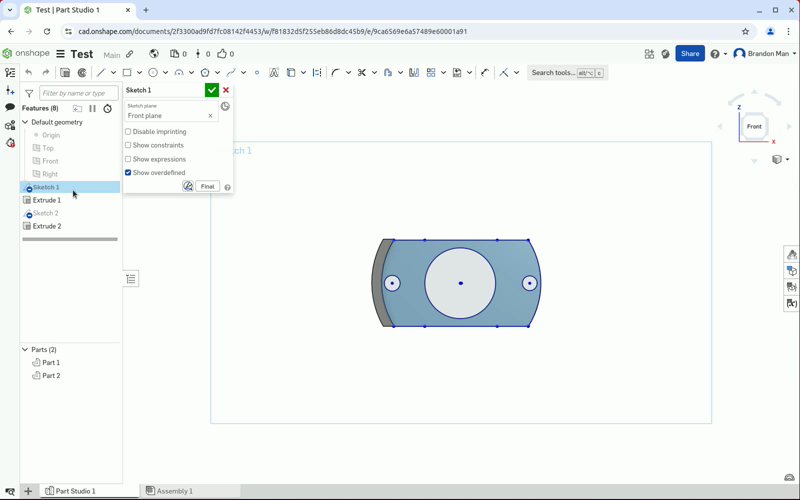
mouse_move(229, 92)
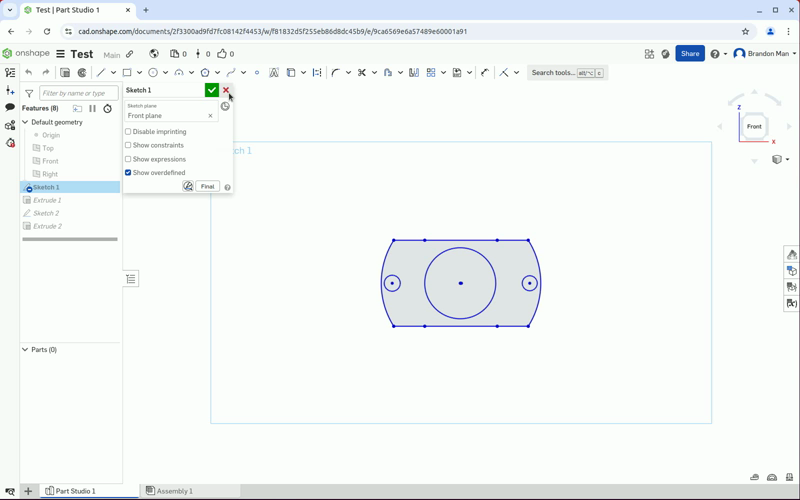
click(229, 92)
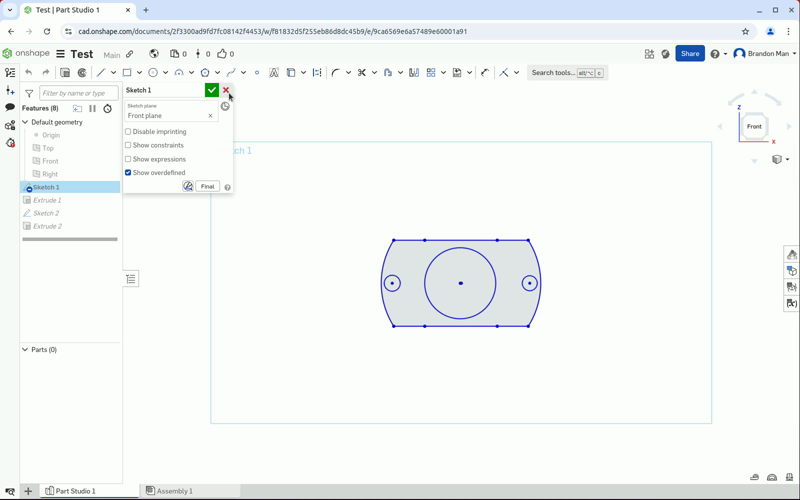
key(shift+s)
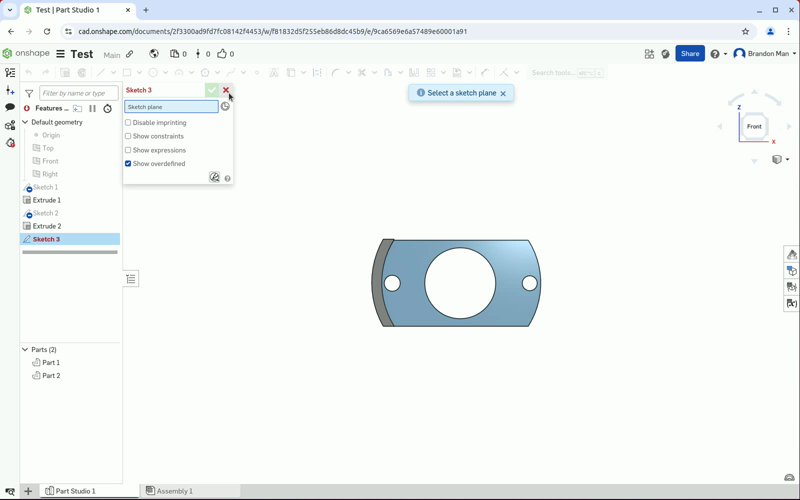
mouse_move(73, 163)
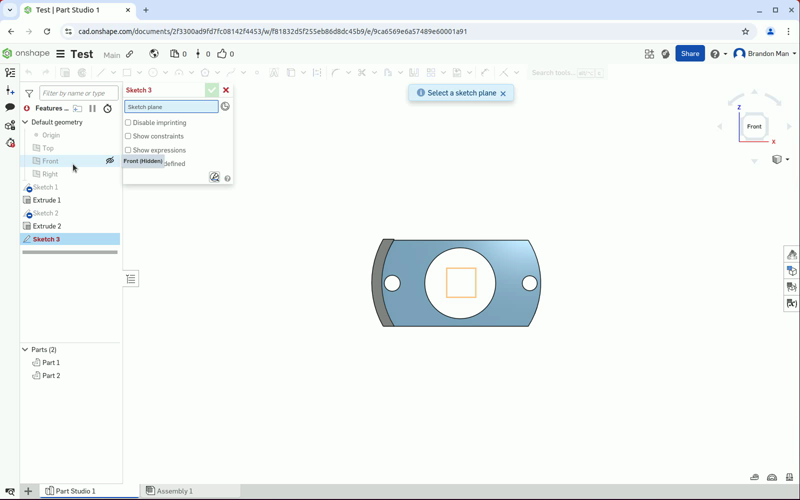
click(73, 163)
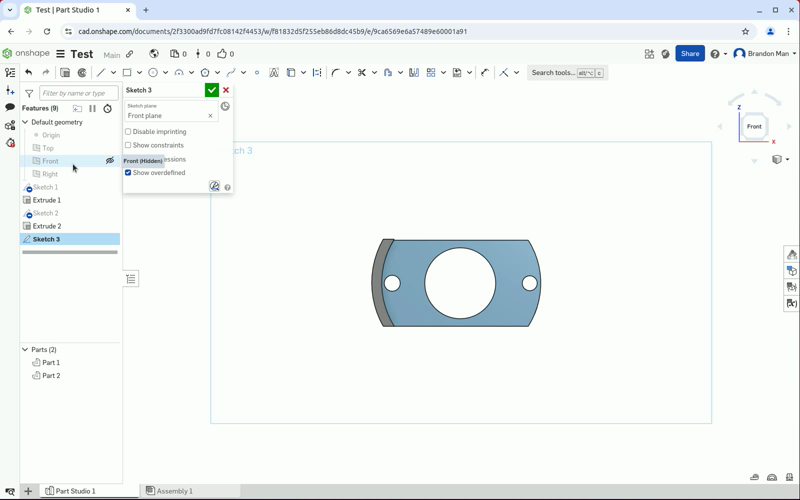
mouse_move(73, 352)
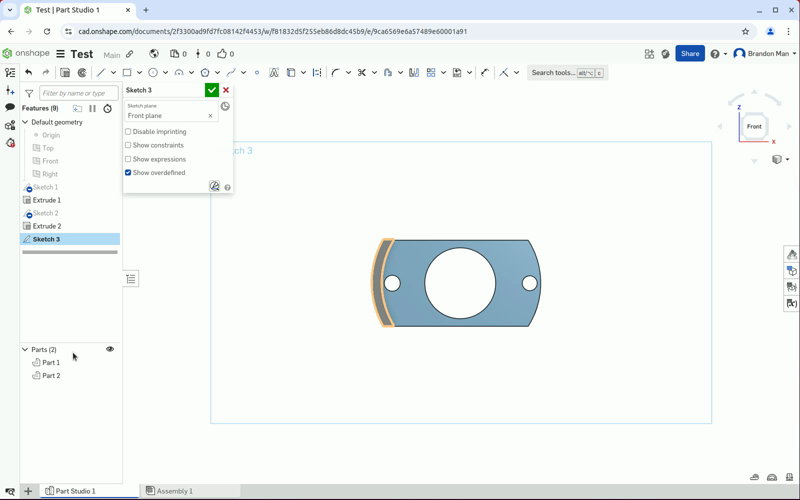
key(y)
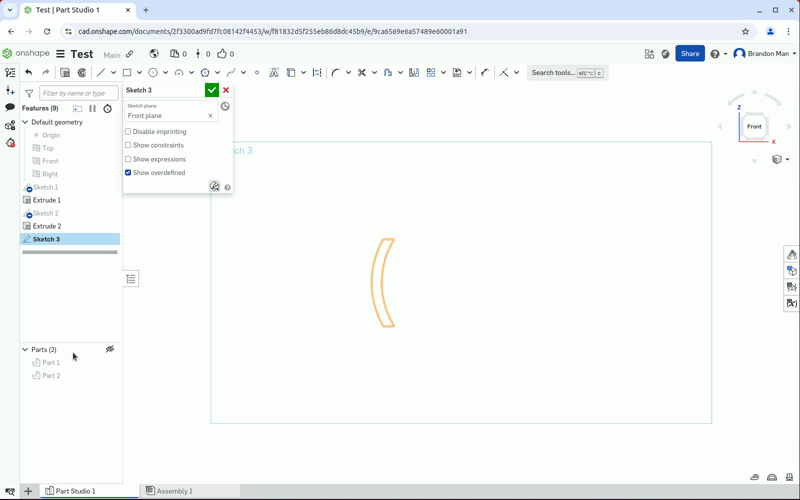
key(l)
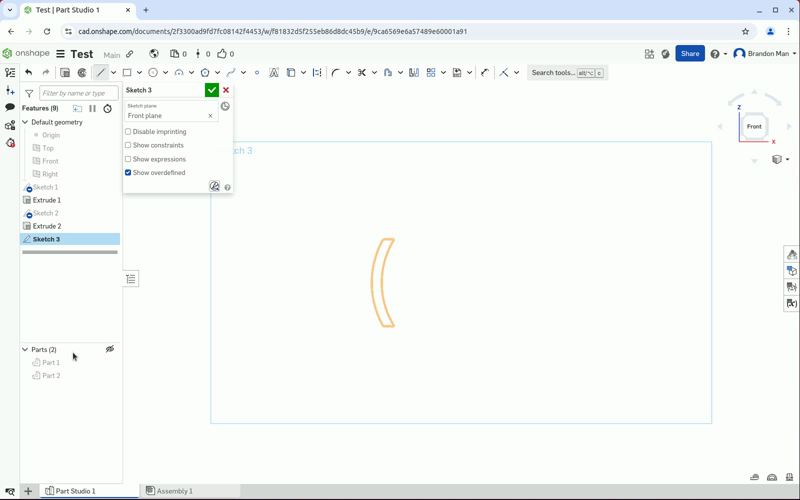
key_down(shift)
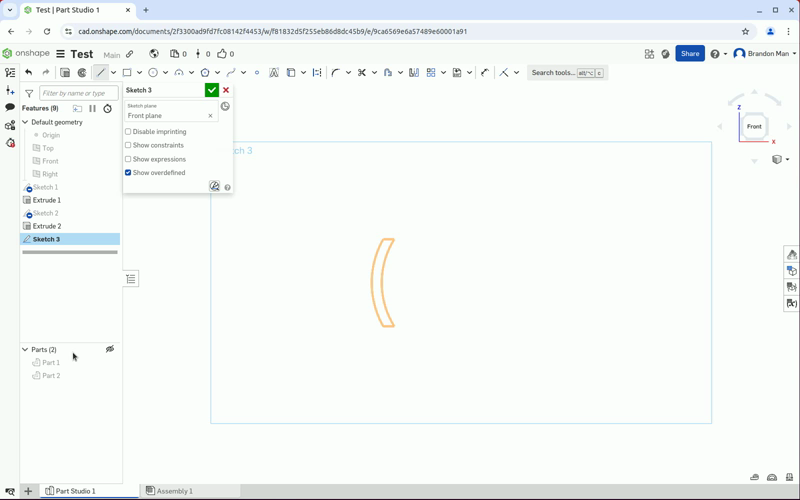
mouse_move(527, 326)
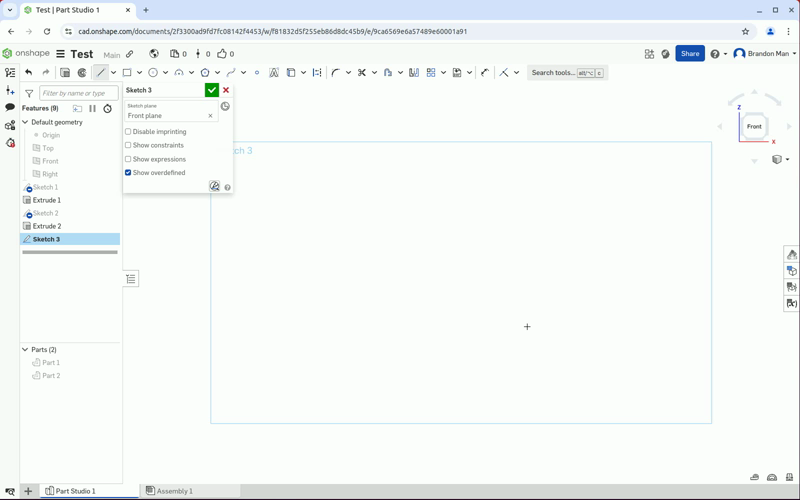
click(527, 326)
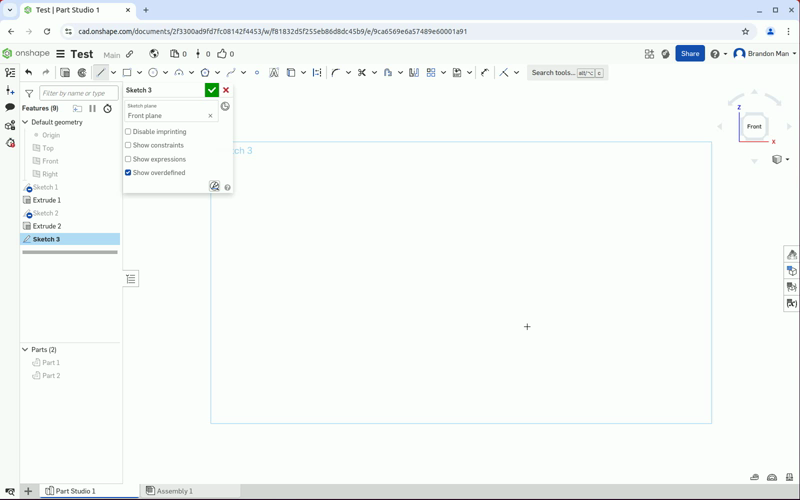
key_up(shift)
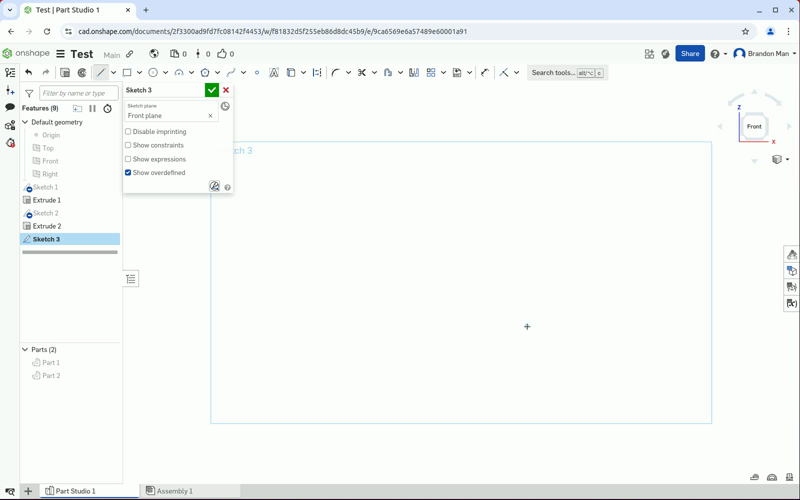
key_down(shift)
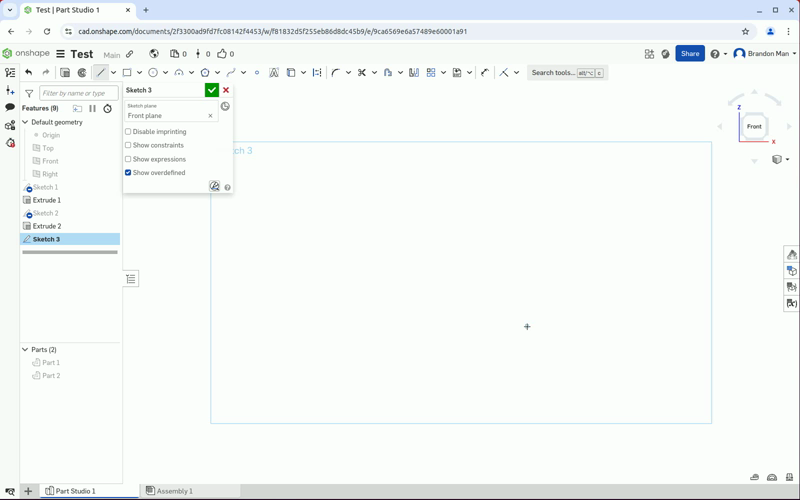
mouse_move(557, 326)
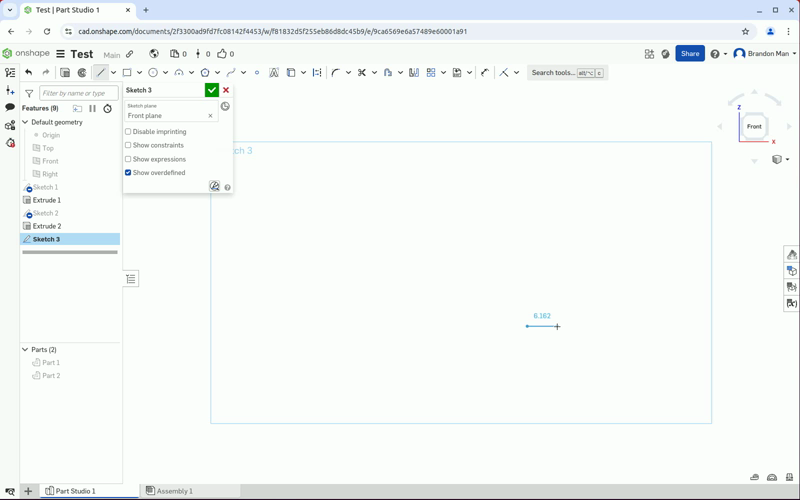
mouse_move(538, 326)
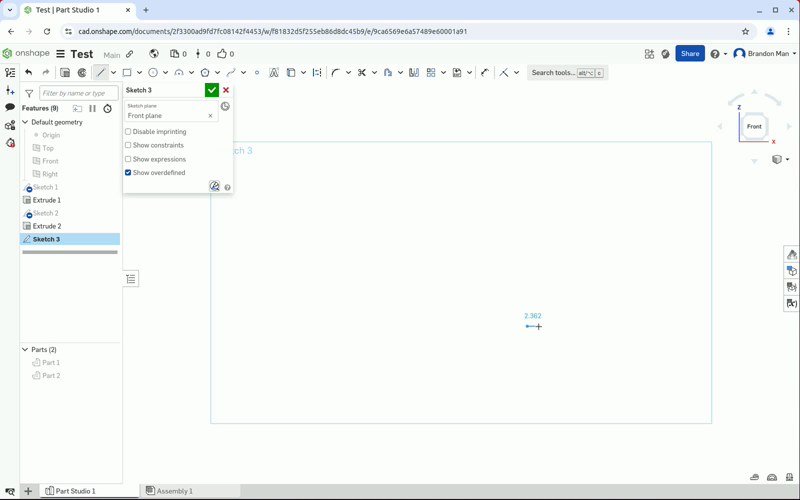
click(538, 326)
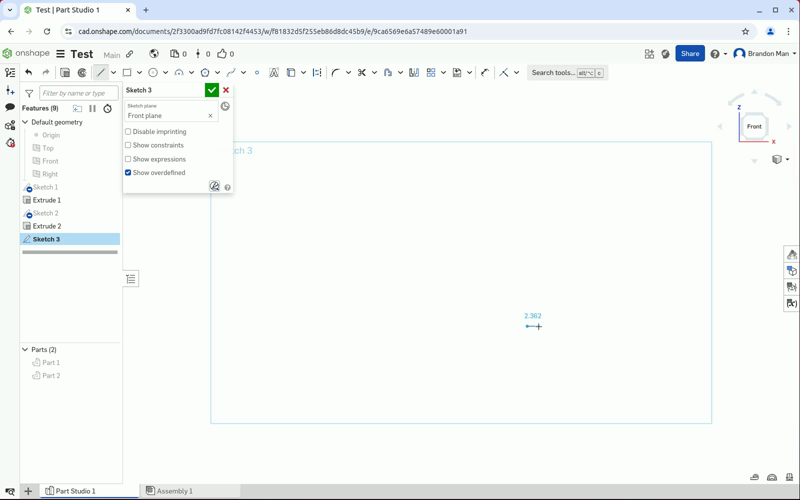
key_up(shift)
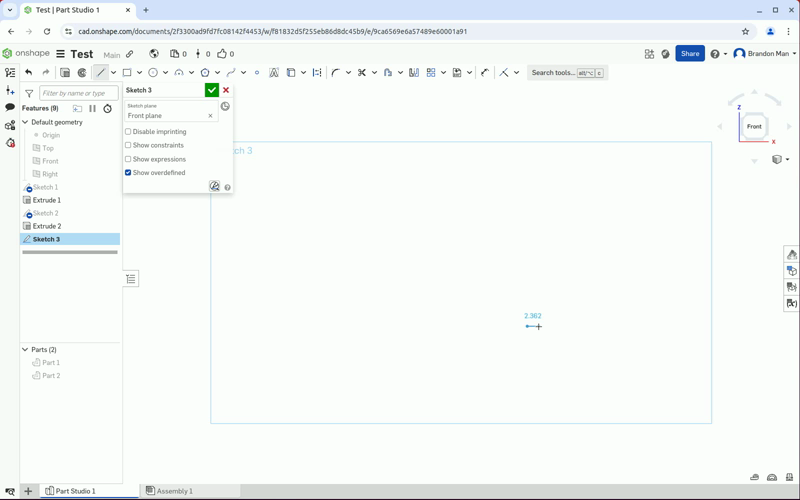
key(esc)
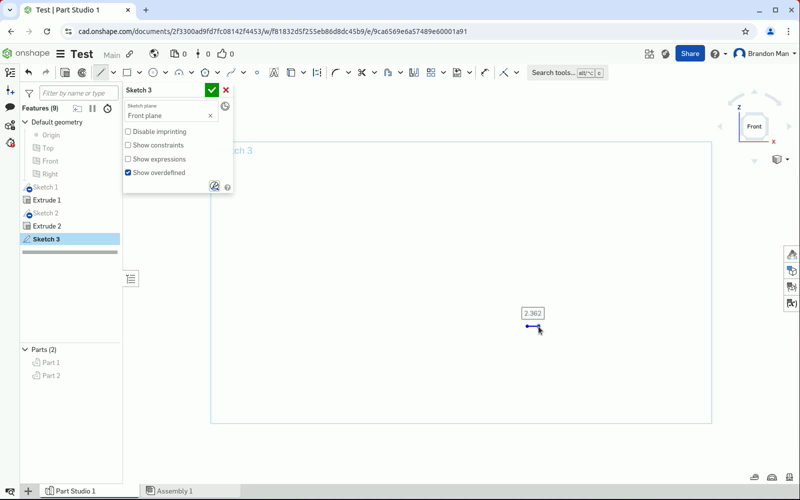
key(a)
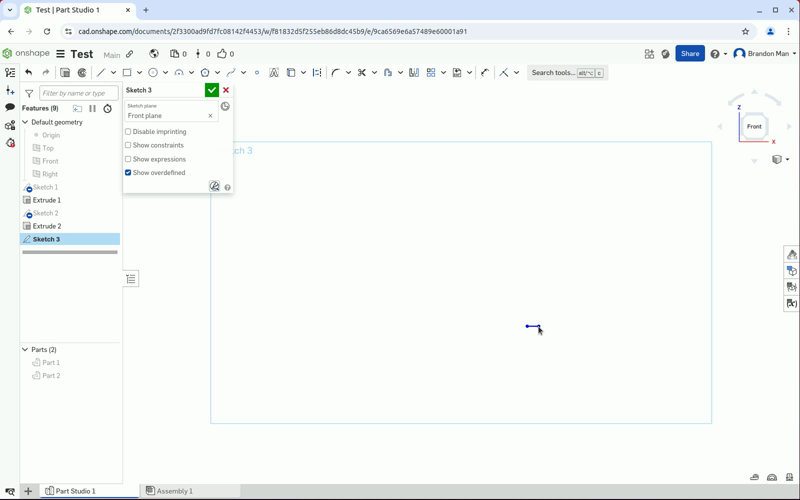
mouse_move(538, 326)
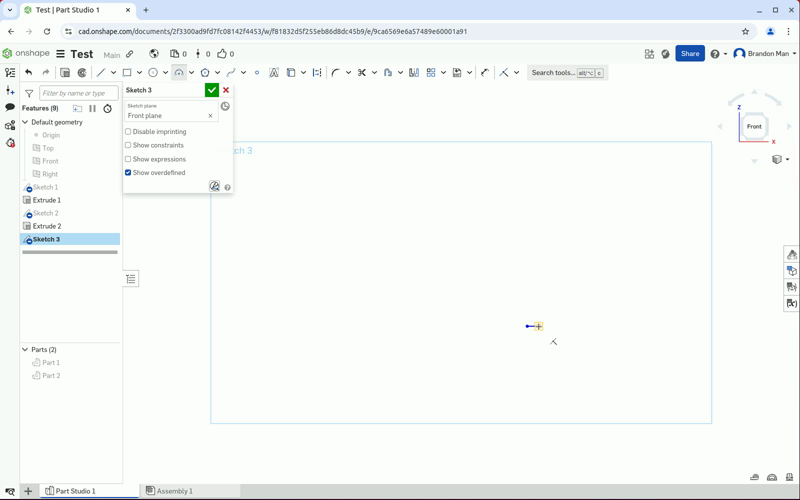
click(538, 326)
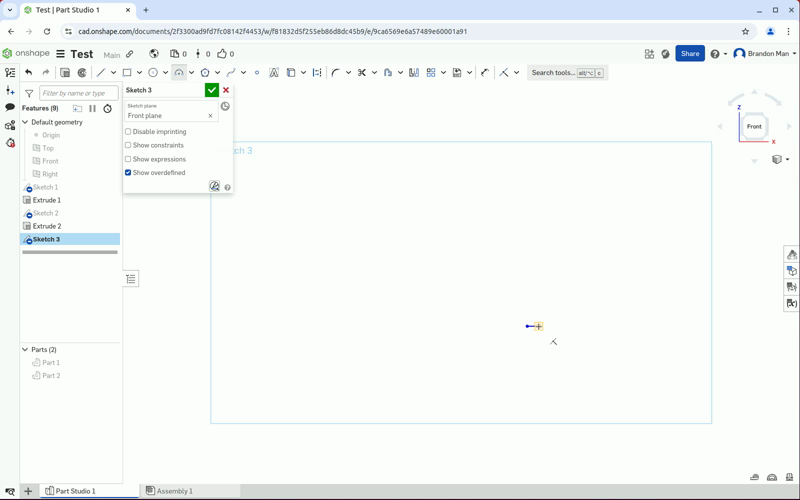
key_down(shift)
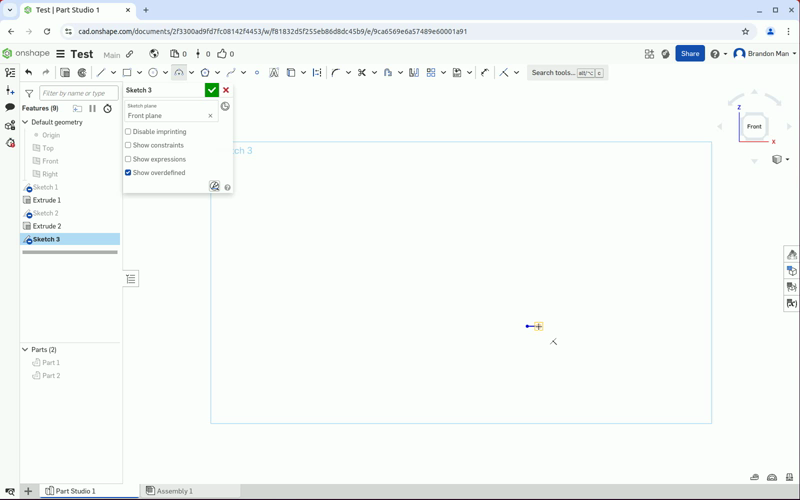
mouse_move(538, 239)
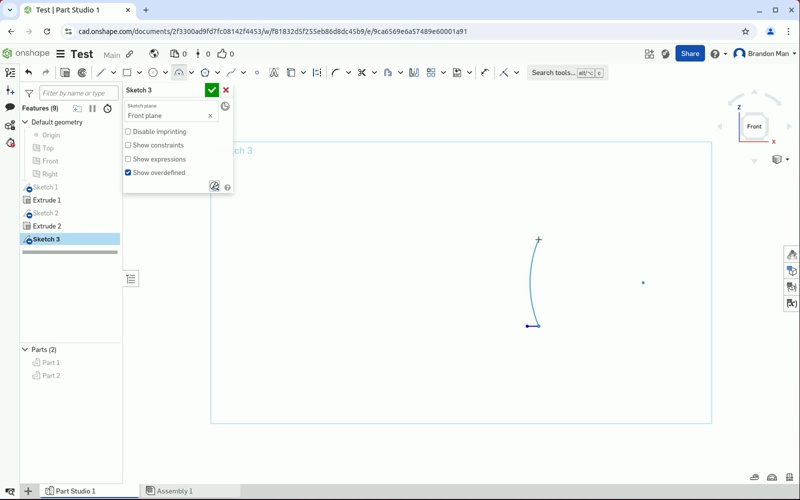
click(538, 239)
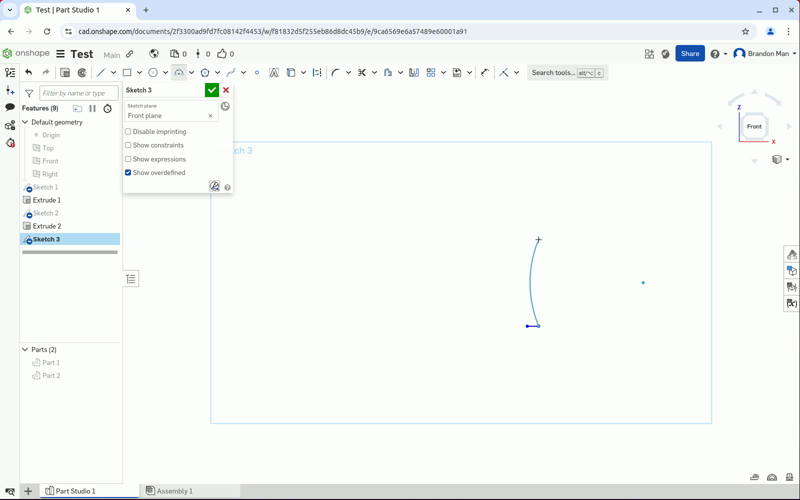
mouse_move(549, 282)
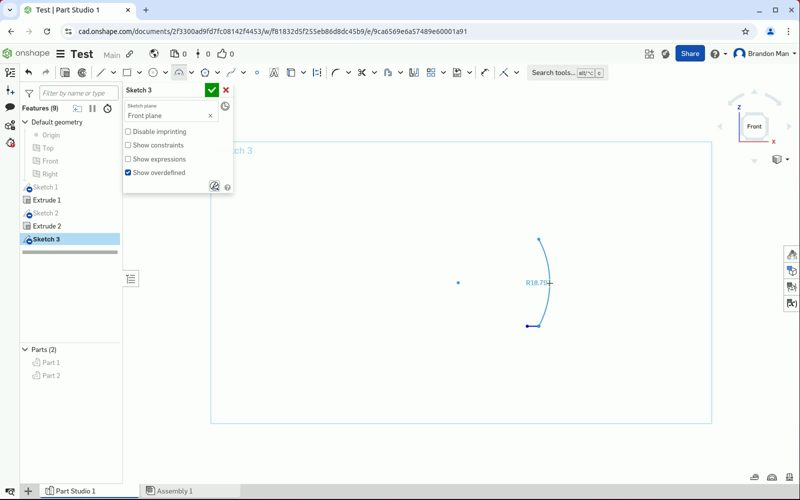
click(549, 282)
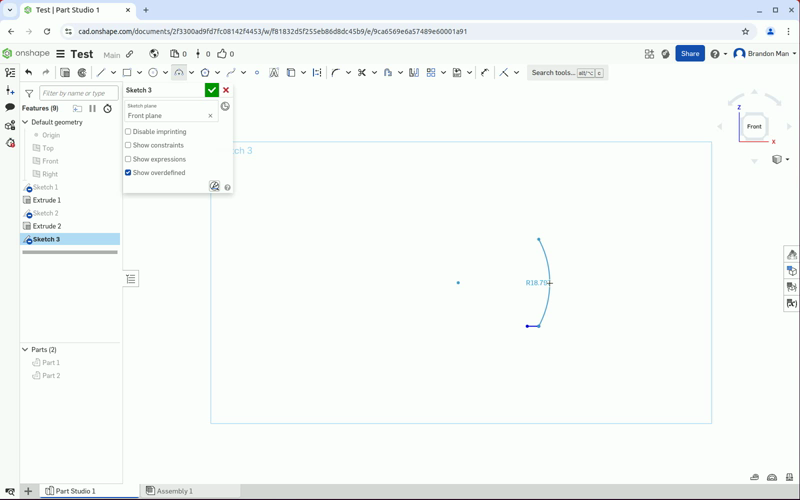
key_up(shift)
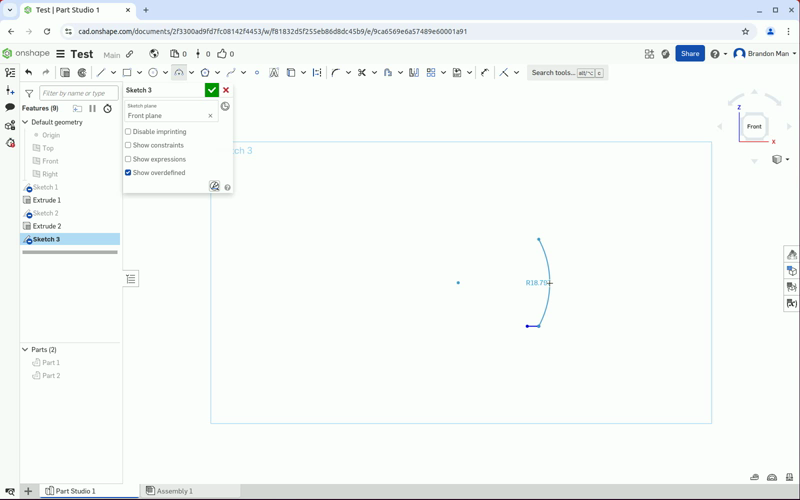
key(esc)
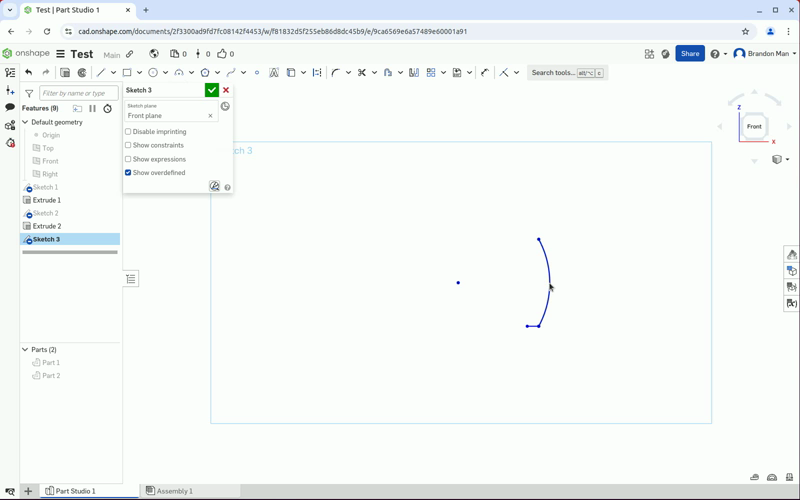
key(l)
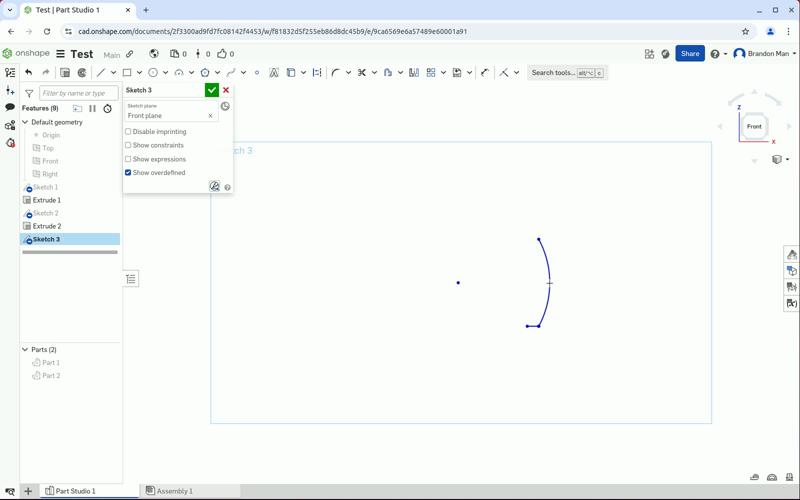
mouse_move(538, 239)
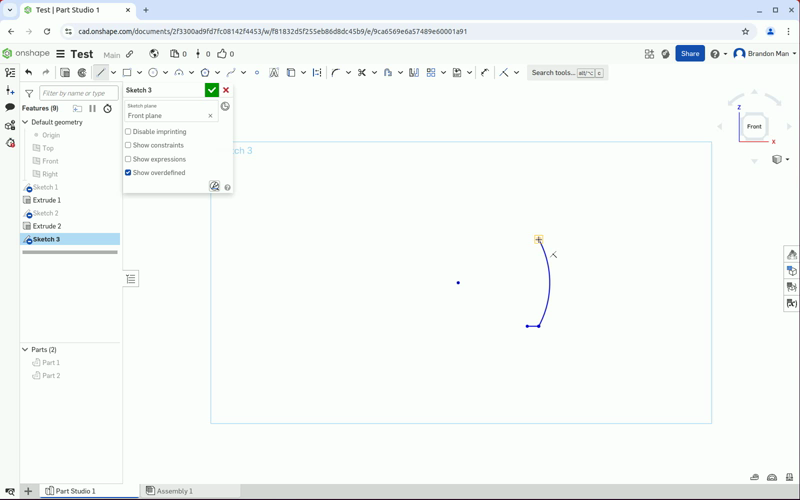
click(538, 239)
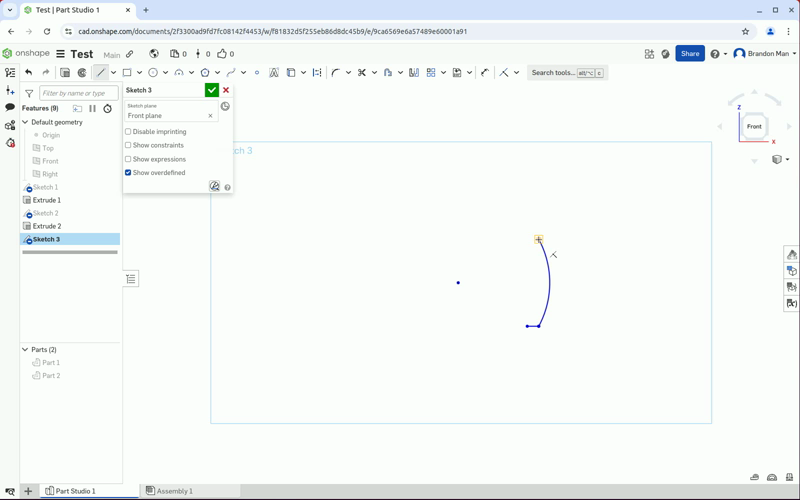
key_down(shift)
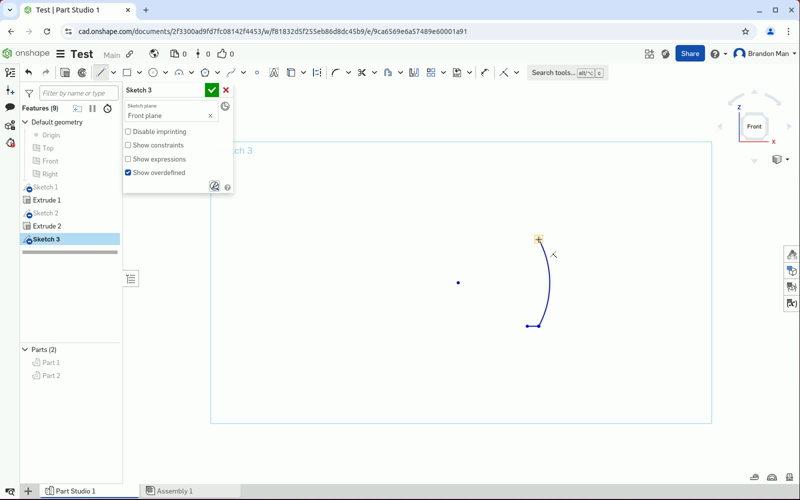
mouse_move(568, 239)
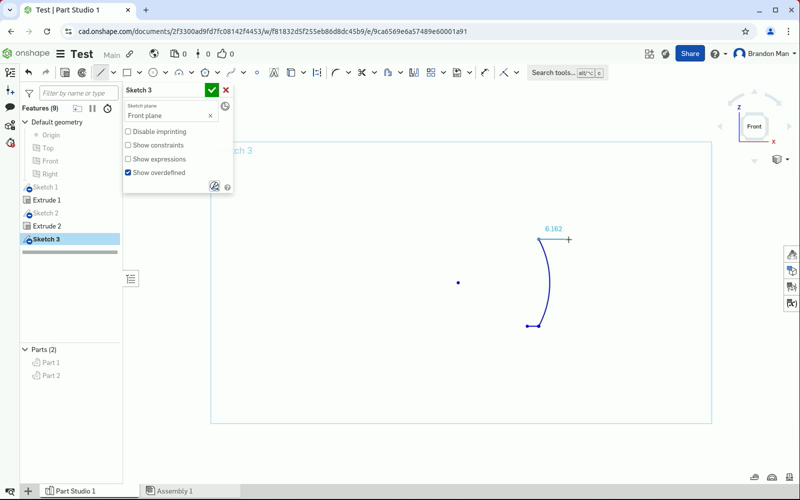
mouse_move(527, 239)
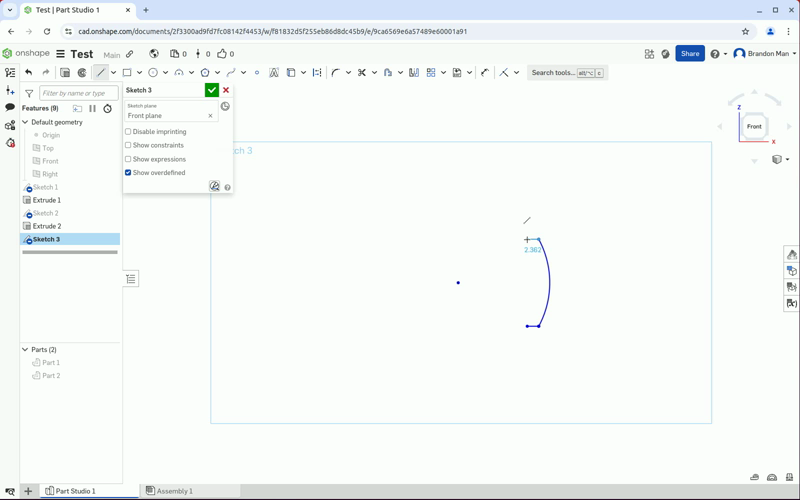
click(527, 239)
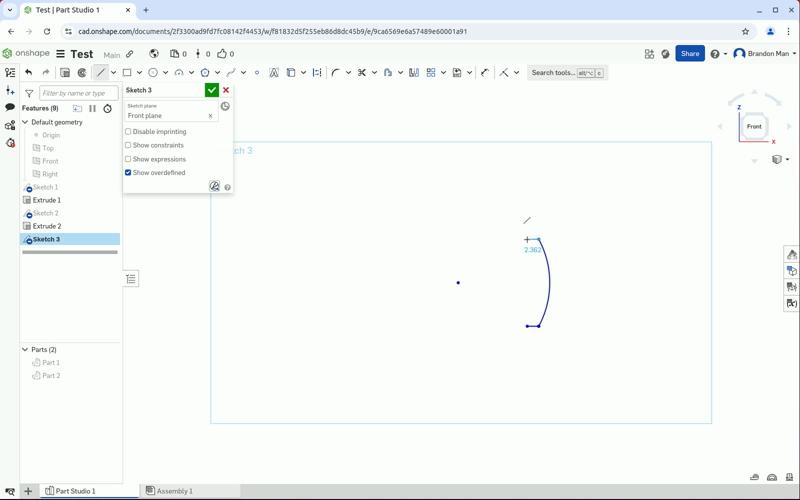
key_up(shift)
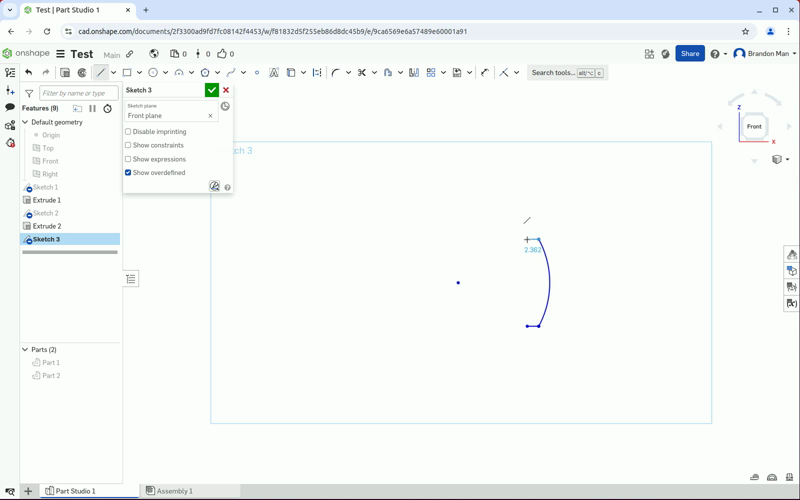
key(esc)
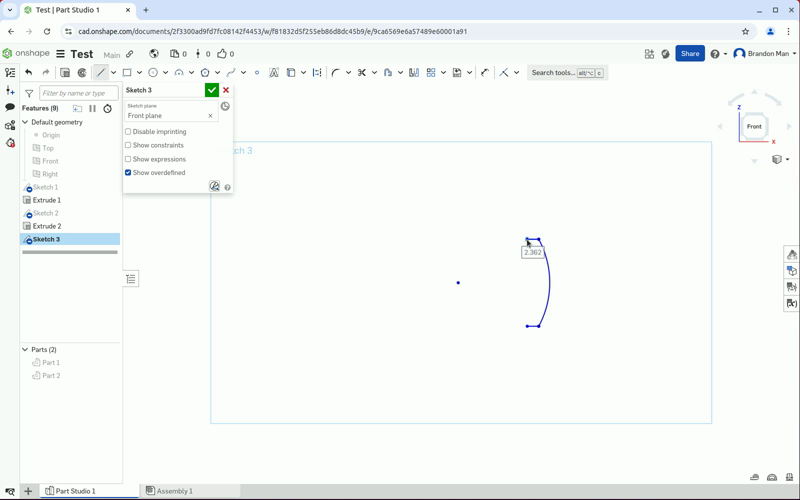
key(a)
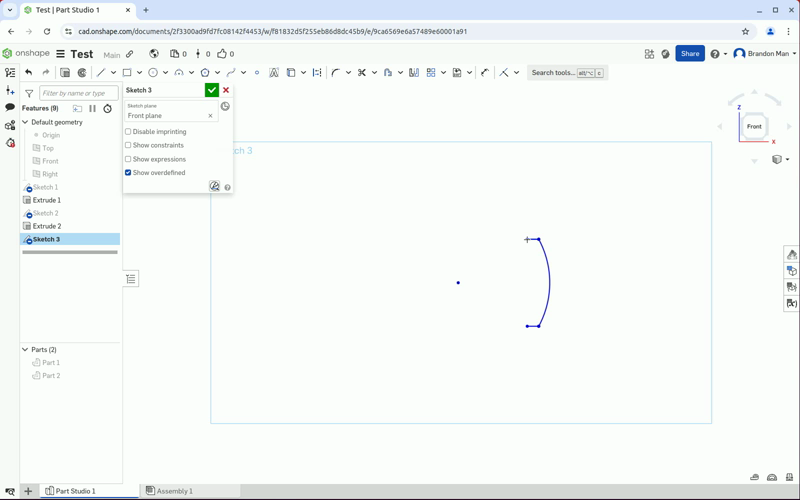
mouse_move(527, 239)
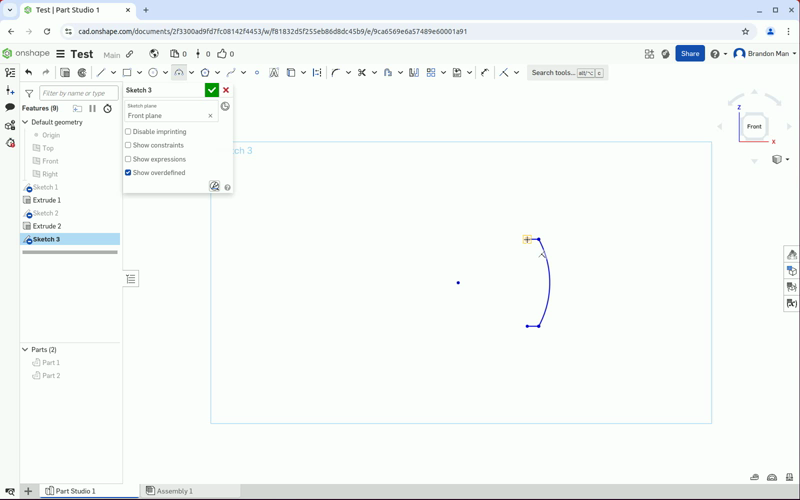
click(527, 239)
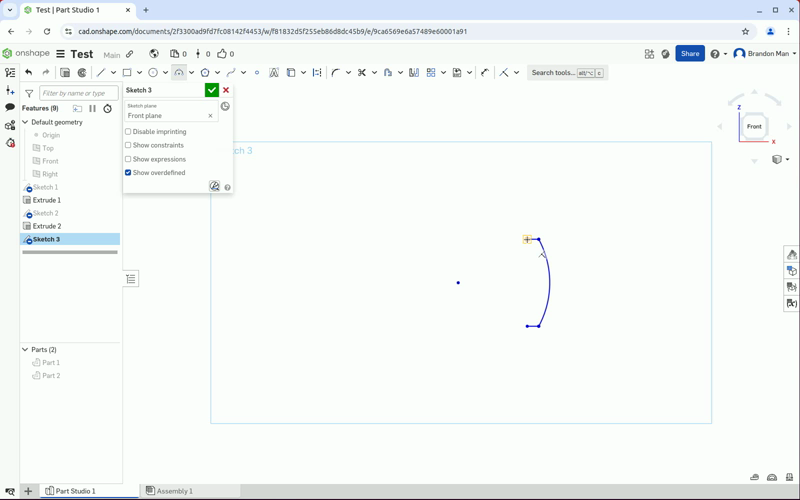
mouse_move(527, 326)
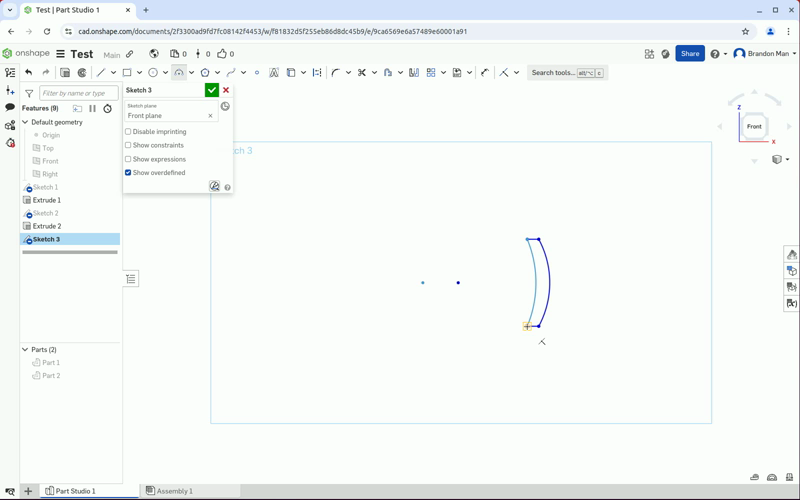
click(527, 326)
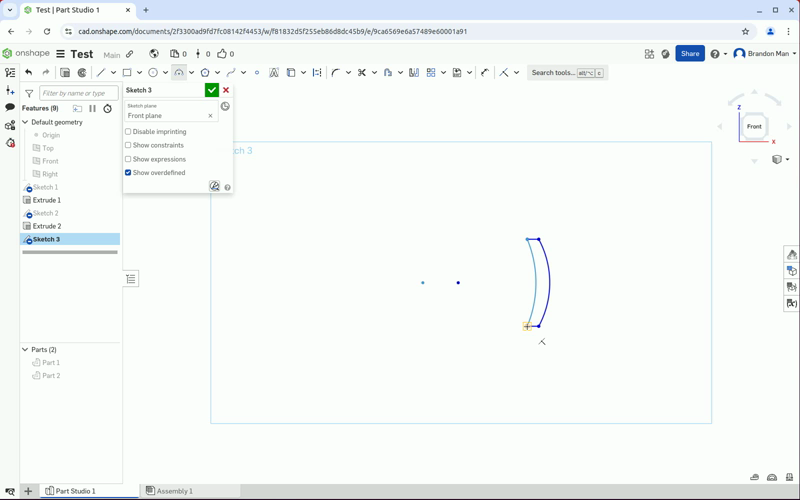
key_down(shift)
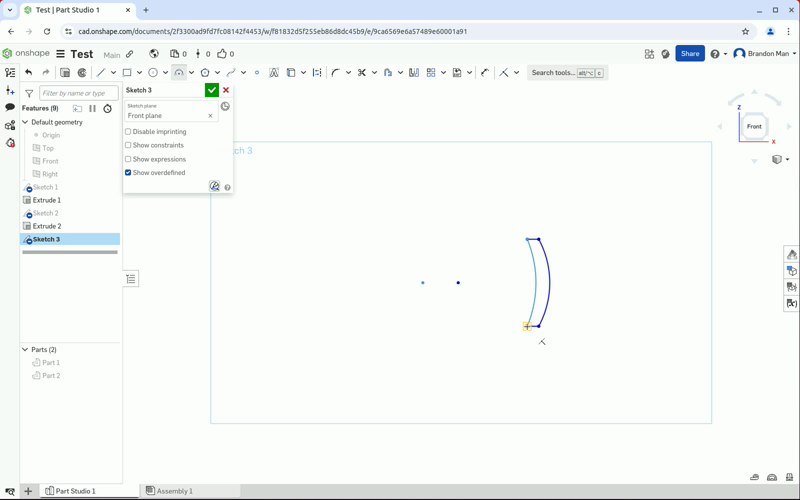
mouse_move(540, 282)
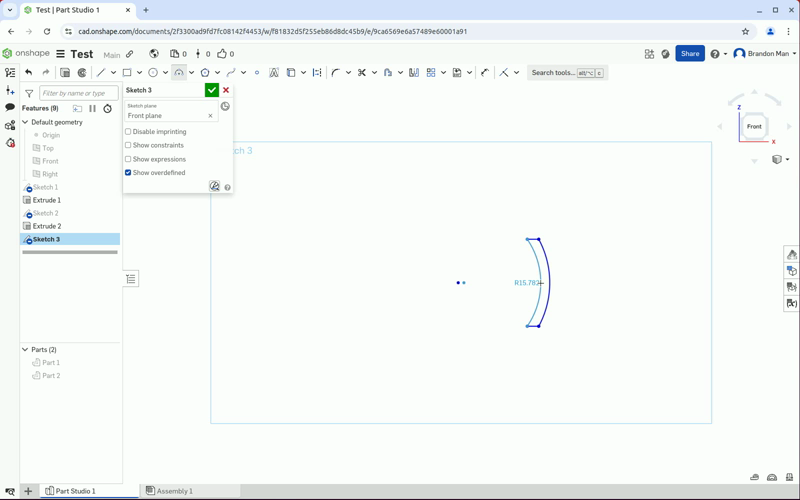
click(540, 282)
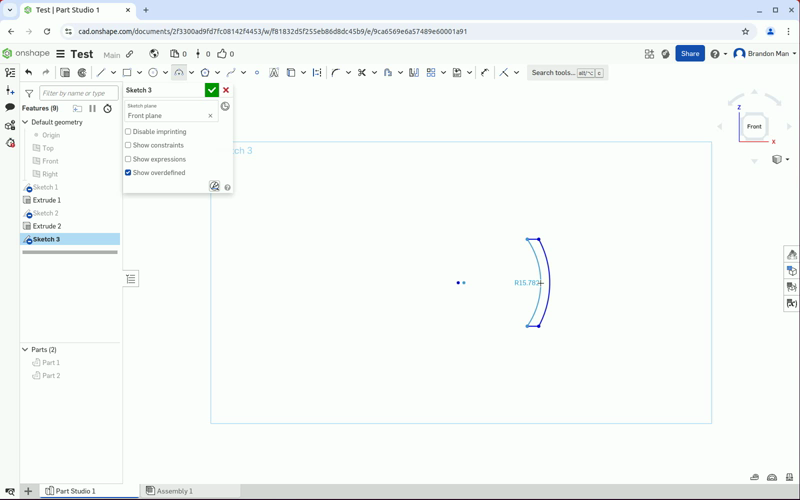
key_up(shift)
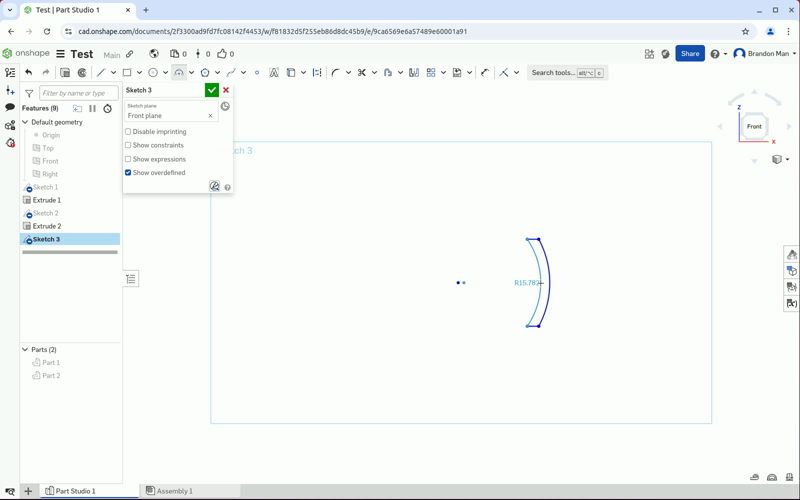
key(esc)
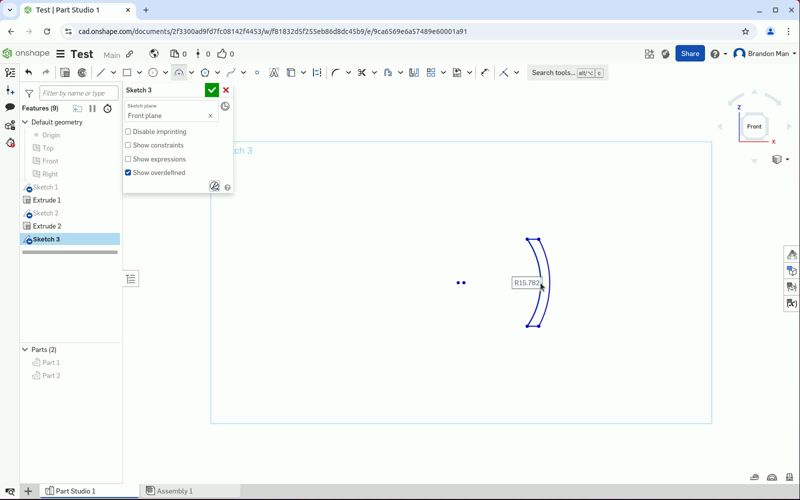
mouse_move(545, 284)
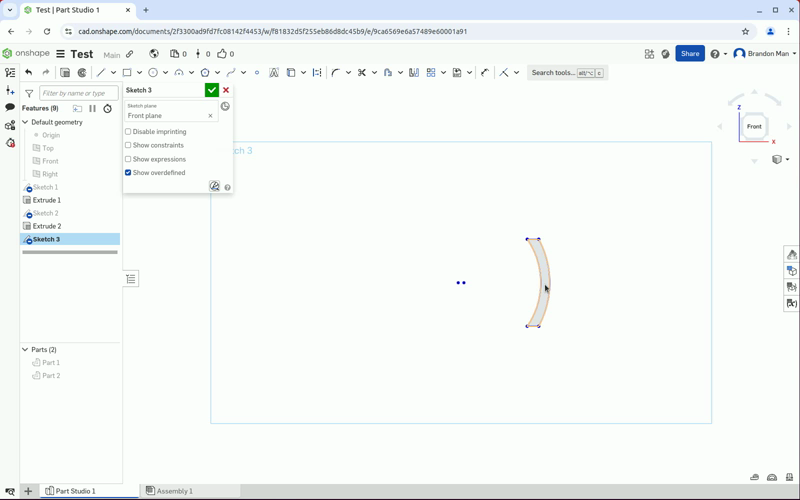
scroll(6)
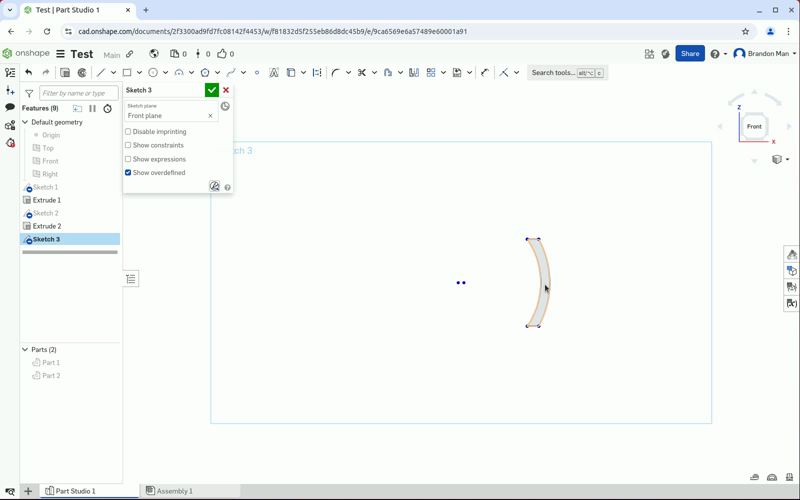
scroll(6)
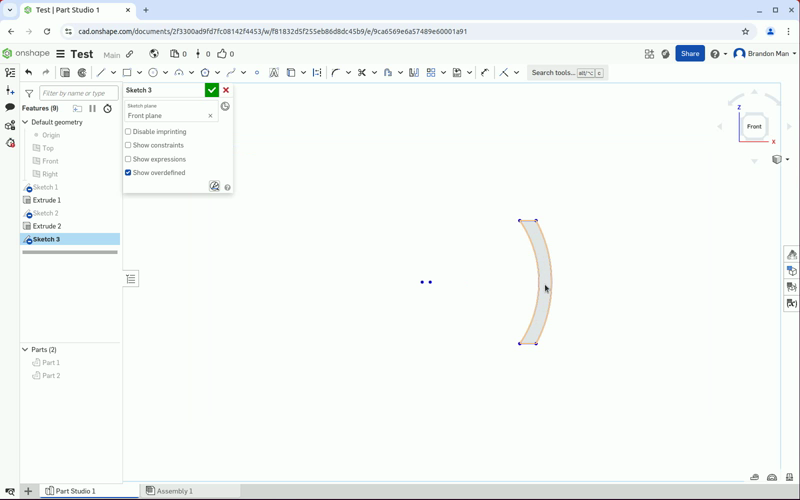
scroll(6)
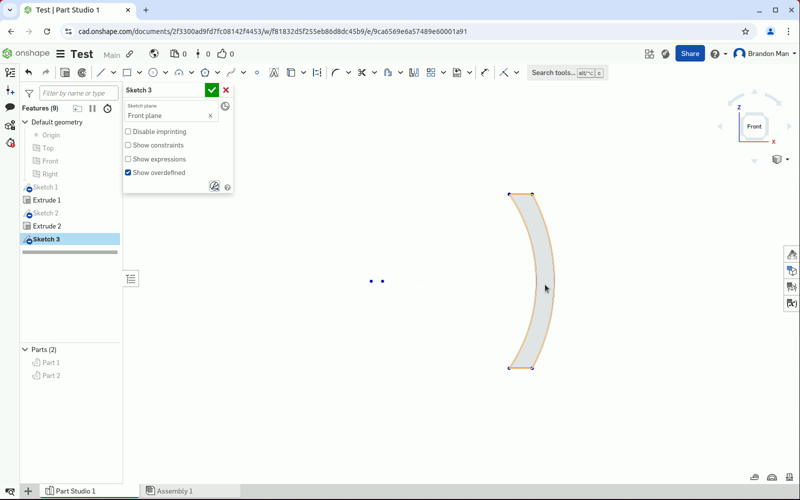
scroll(6)
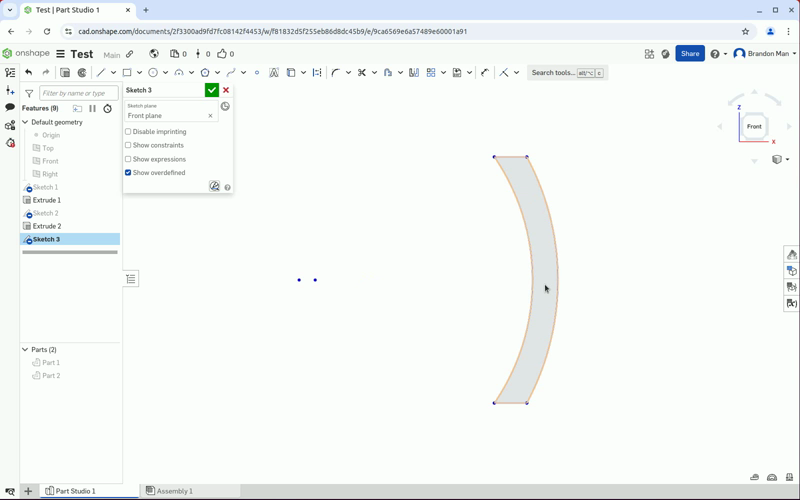
scroll(6)
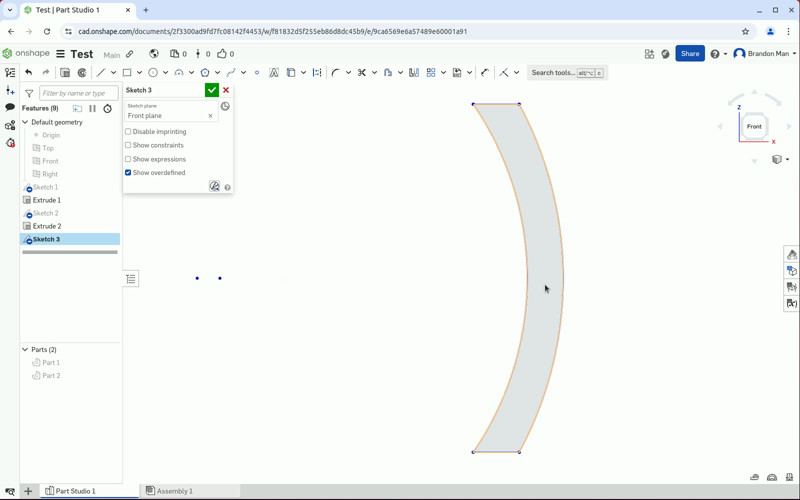
scroll(6)
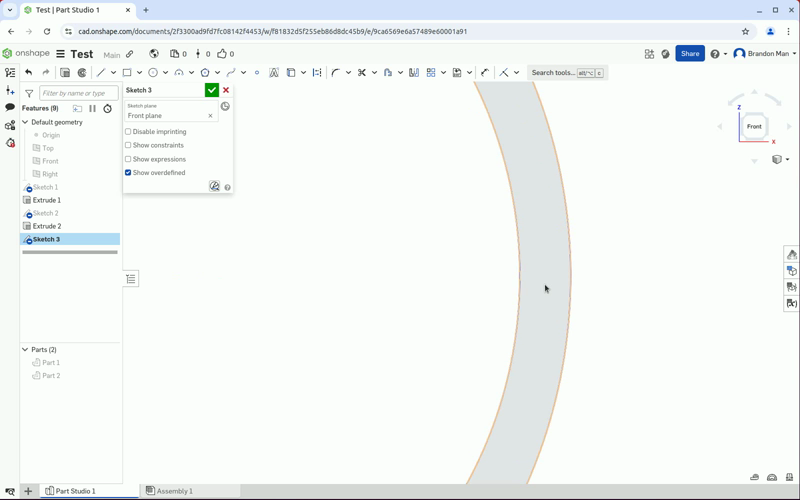
scroll(6)
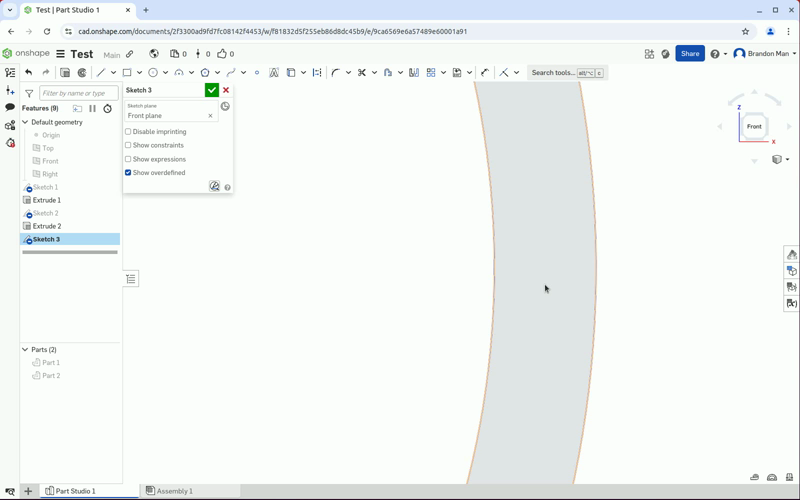
click(545, 284)
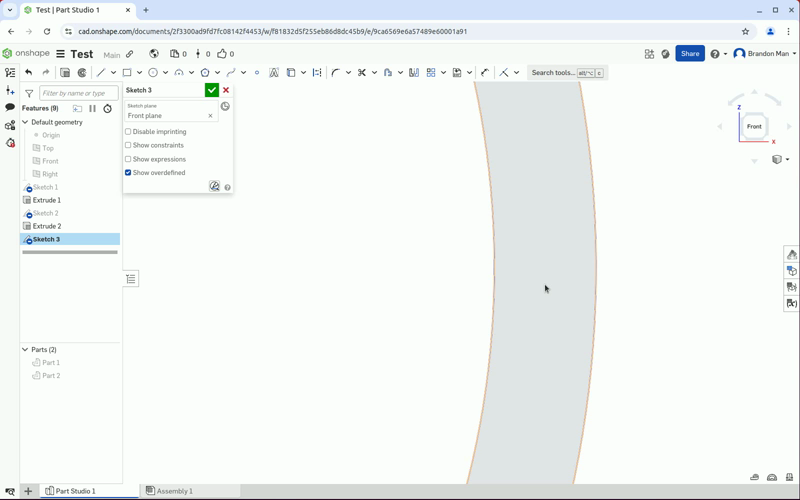
scroll(-6)
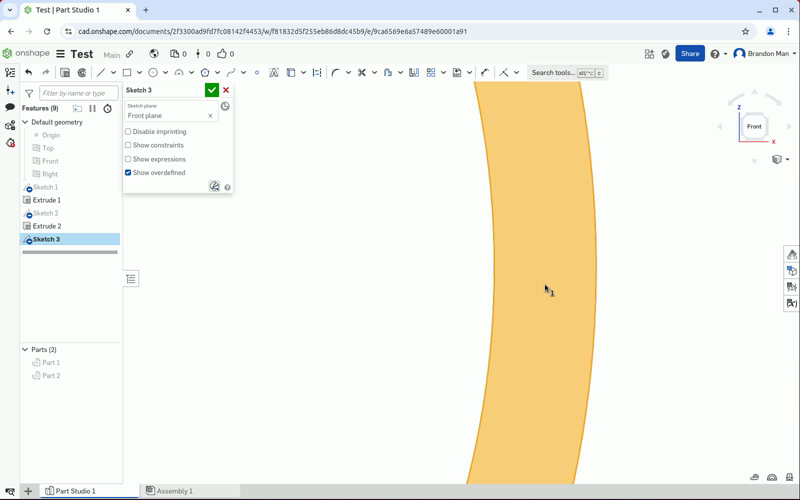
scroll(-6)
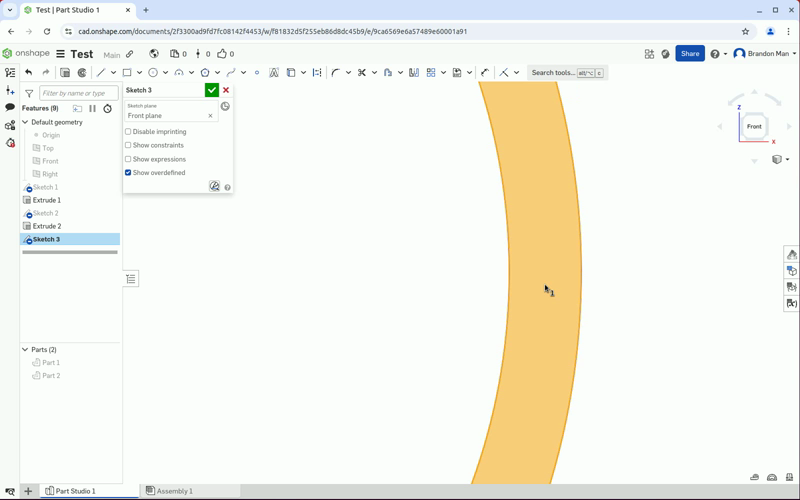
scroll(-6)
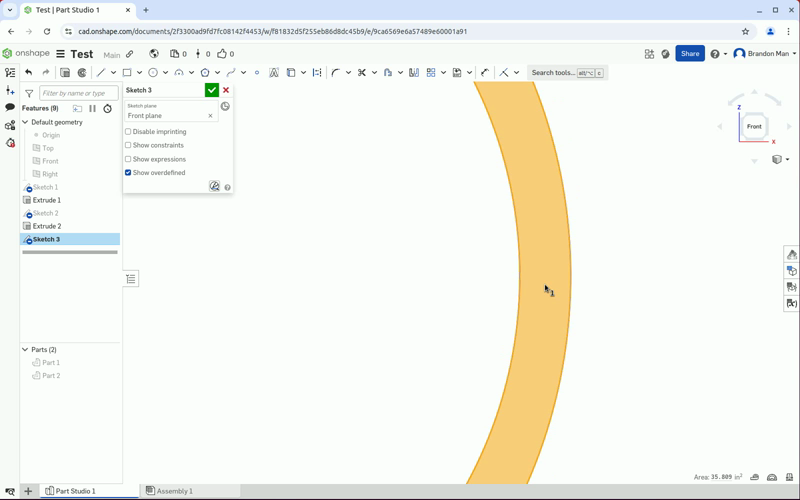
scroll(-6)
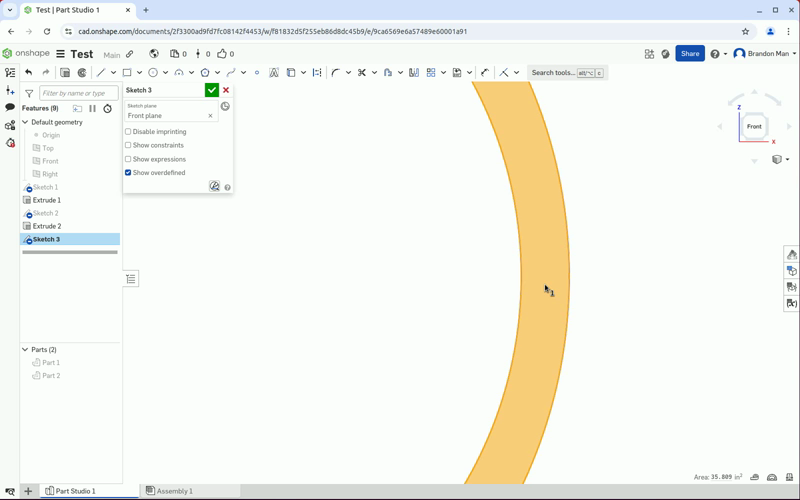
scroll(-6)
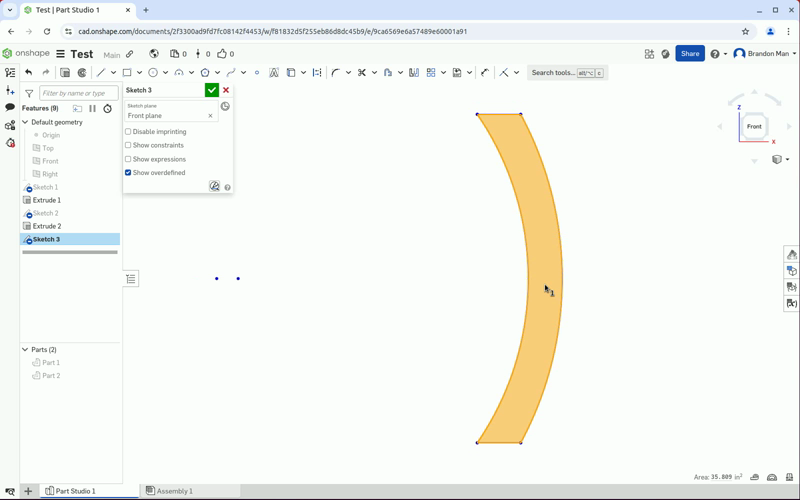
scroll(-6)
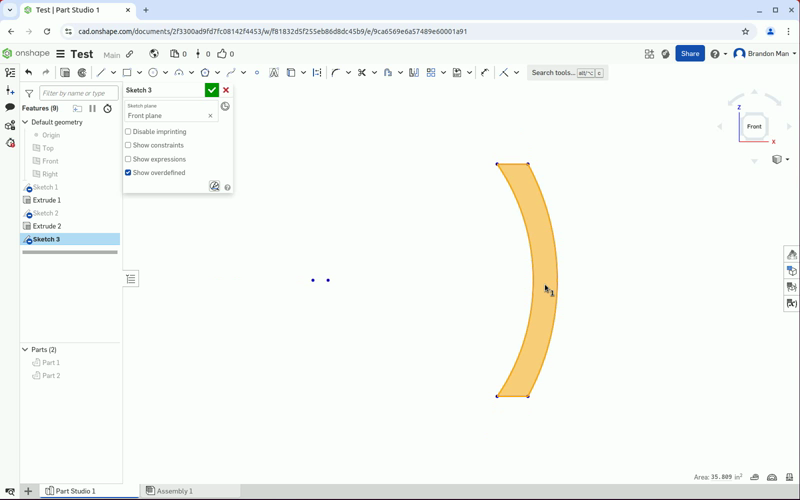
scroll(-6)
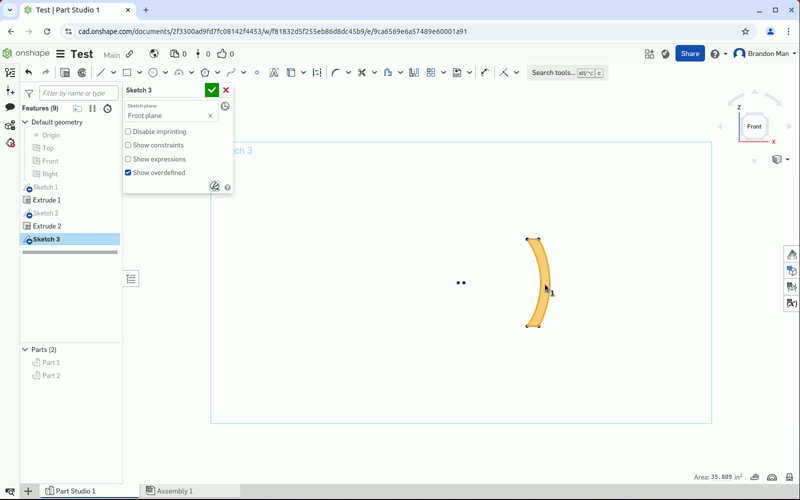
mouse_move(73, 352)
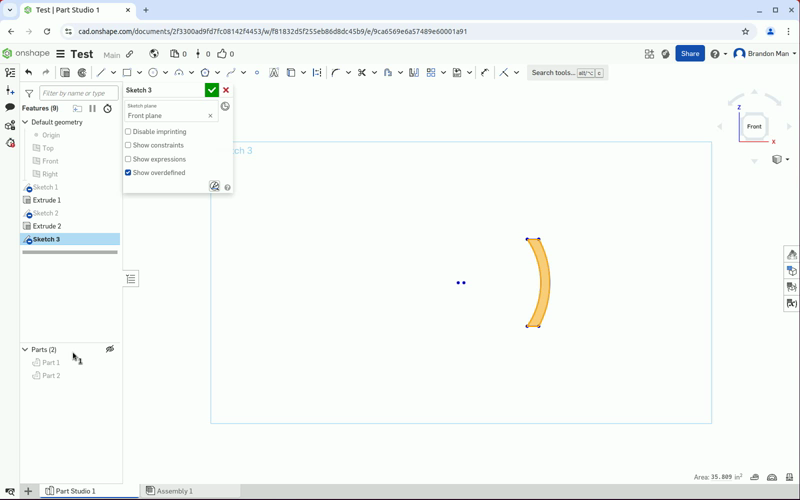
key(shift+y)
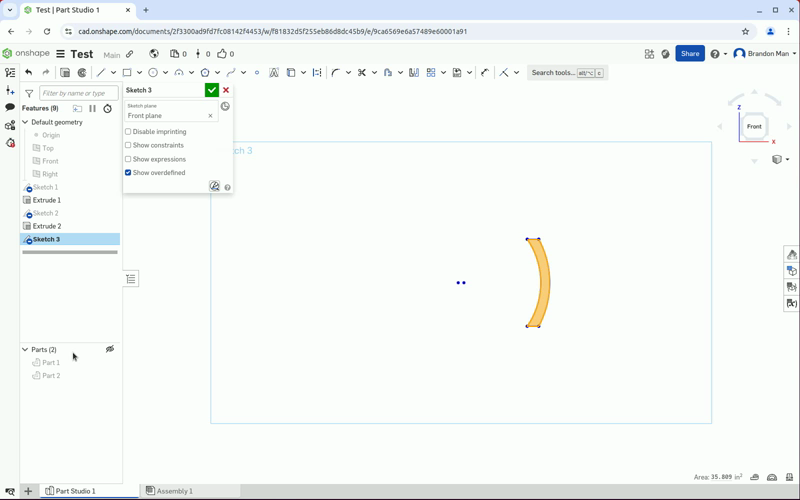
key(shift+e)
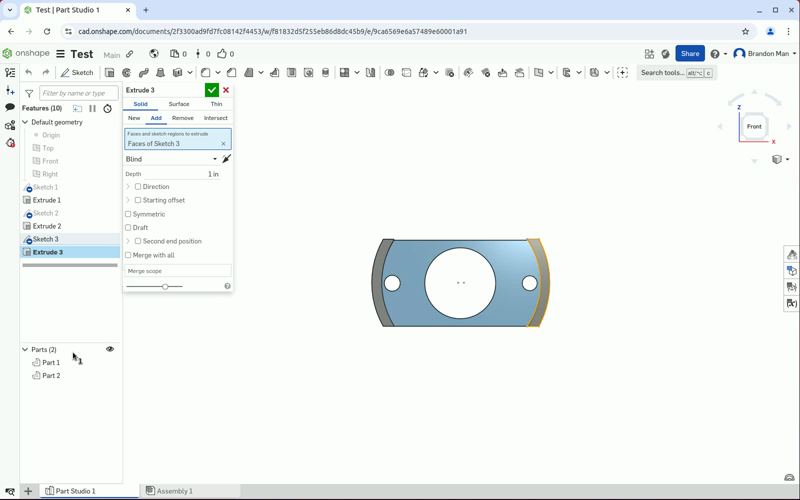
mouse_move(143, 106)
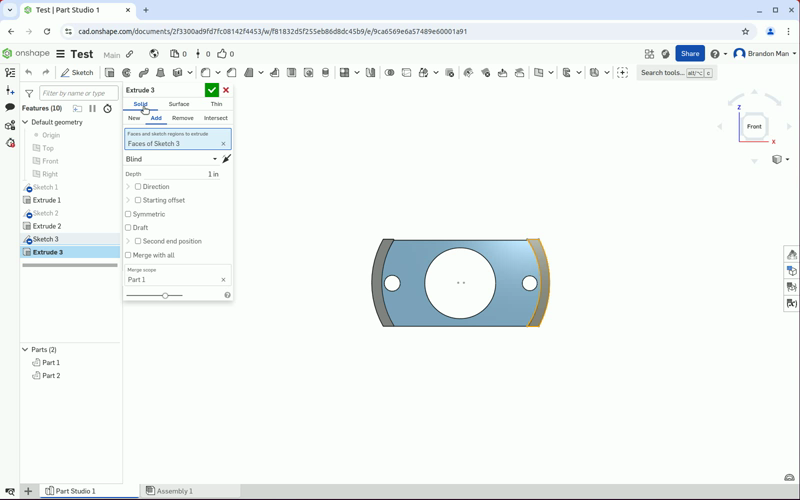
click(143, 106)
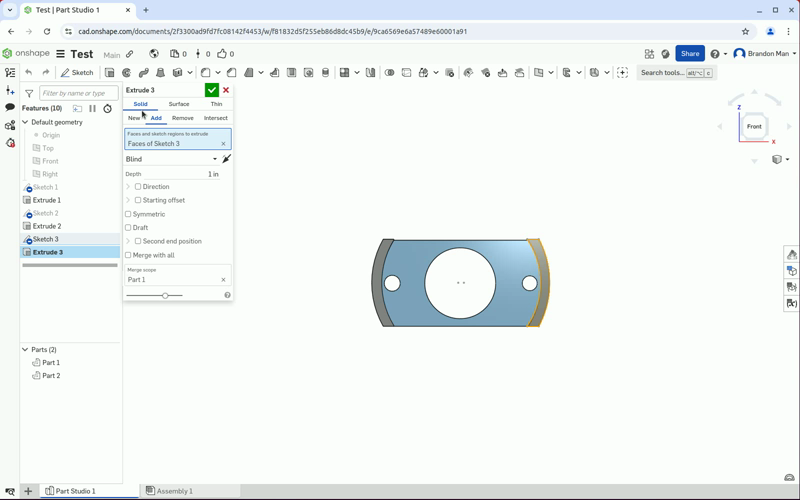
mouse_move(137, 120)
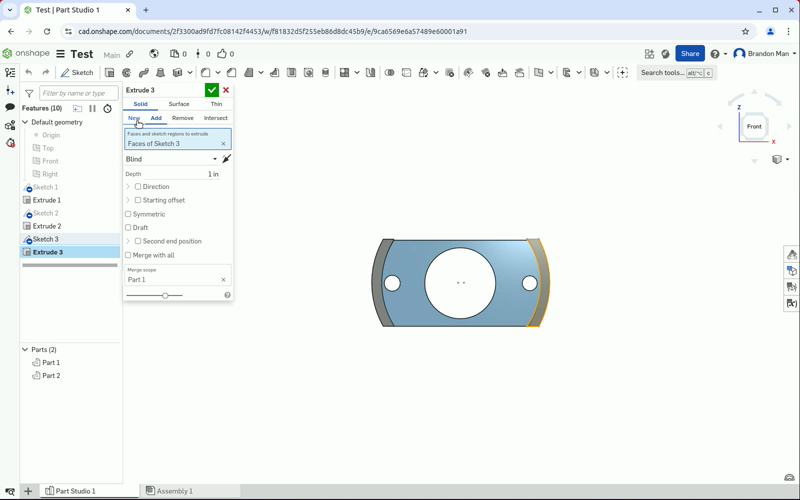
click(137, 120)
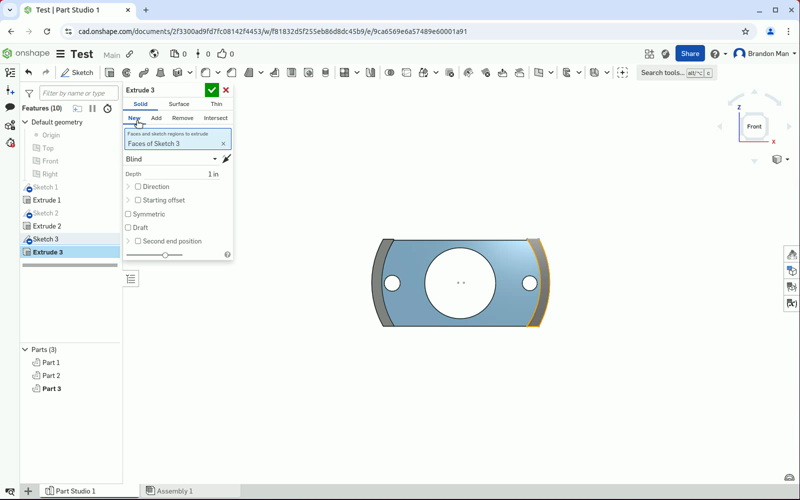
key(tab, 4)
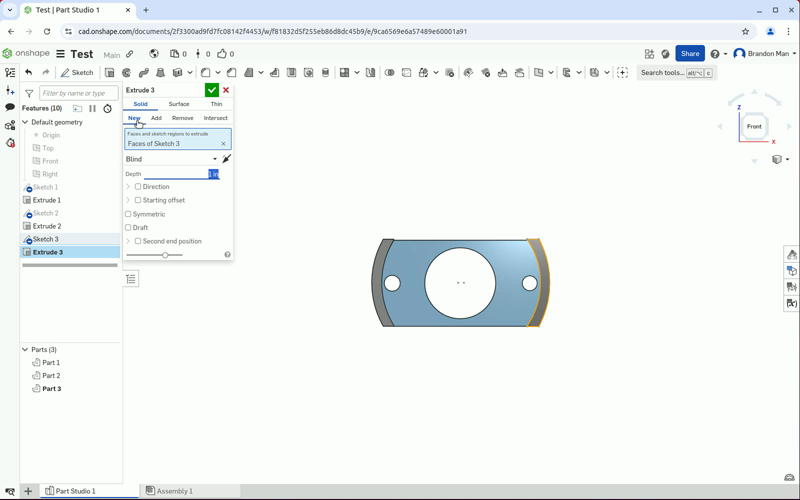
text(6.74)
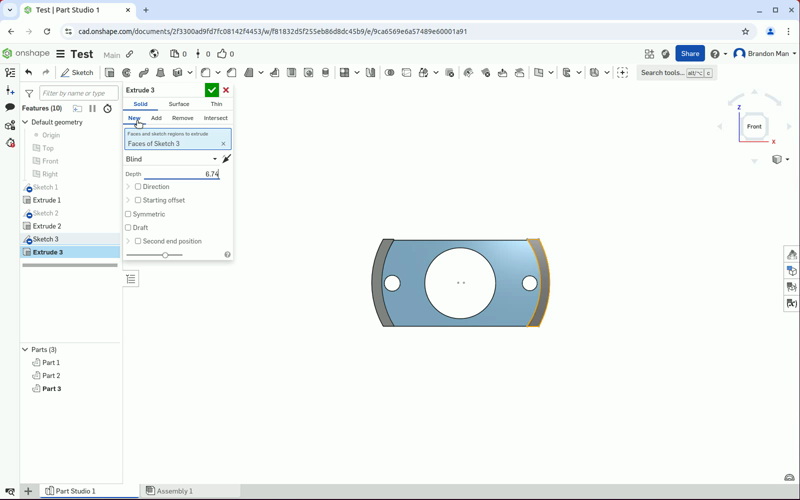
key(enter)
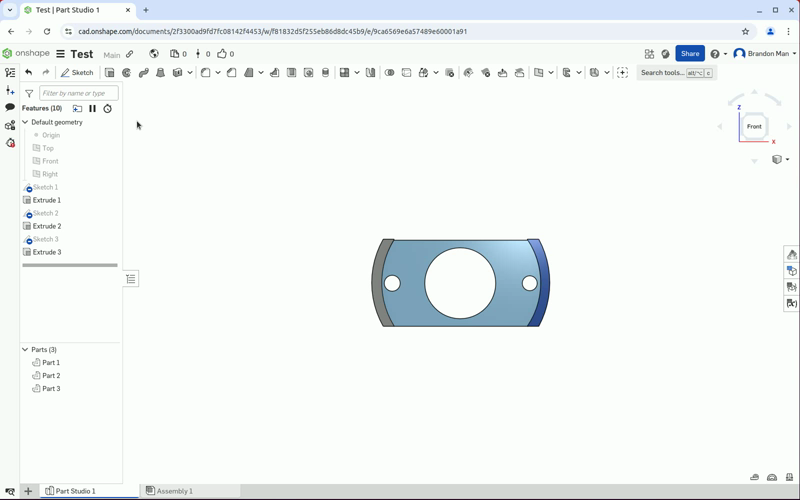
key(shift+h)
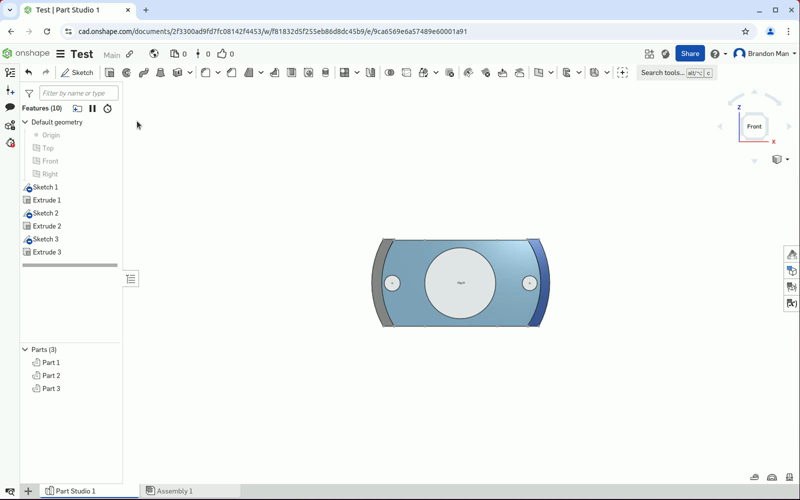
key(shift+h)
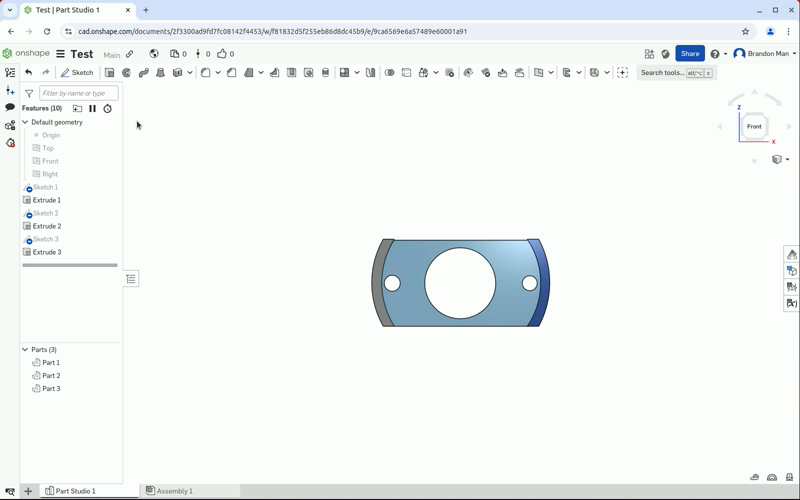
mouse_move(73, 189)
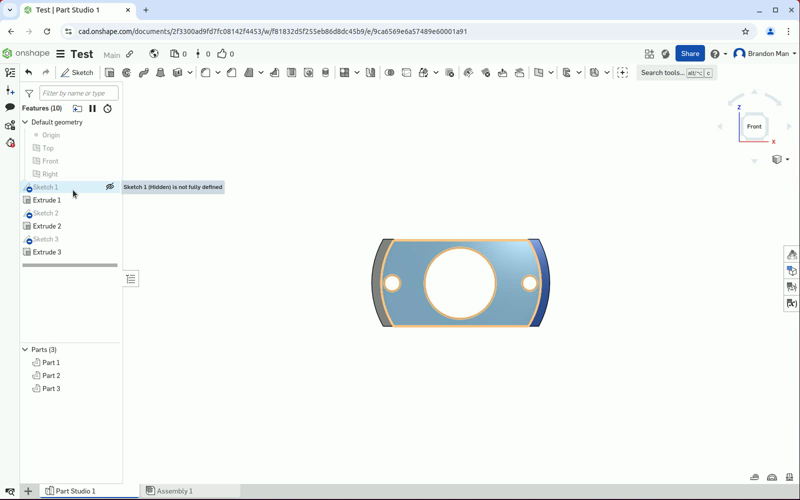
click(73, 189)
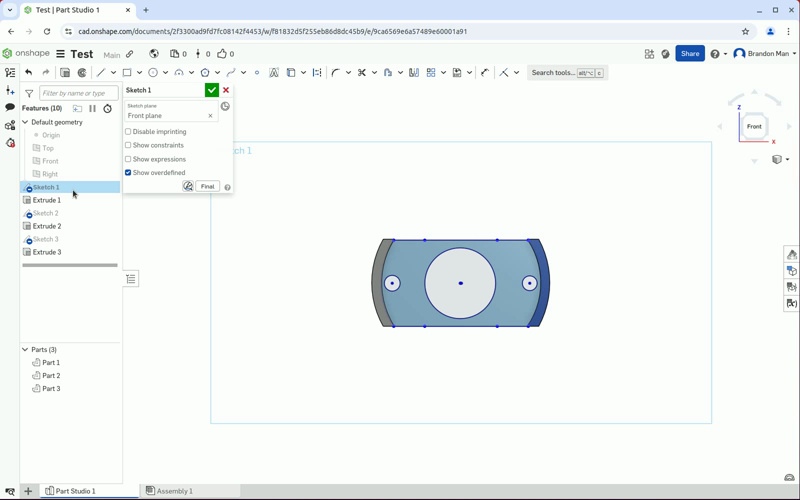
mouse_move(229, 92)
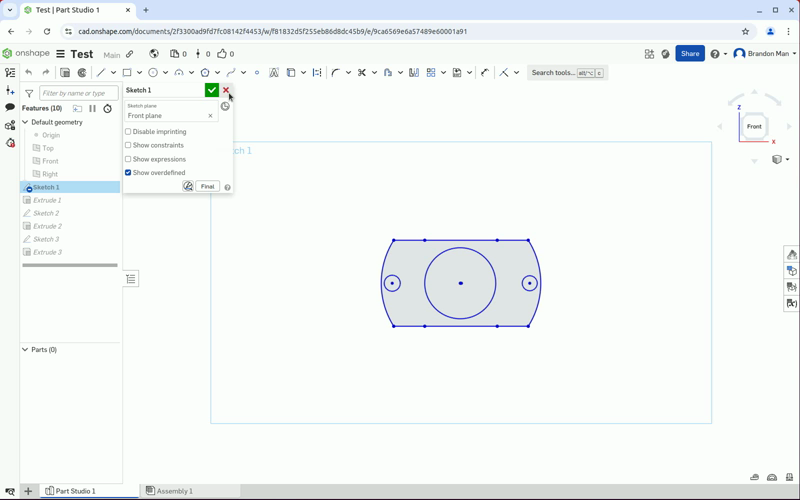
click(229, 92)
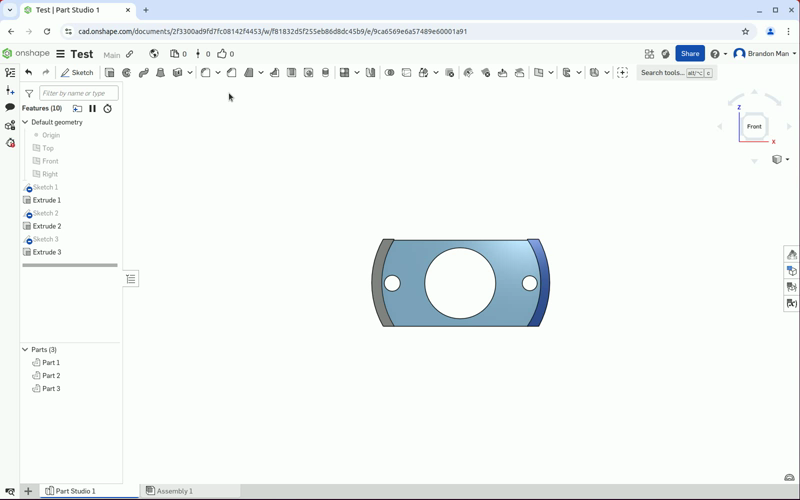
mouse_move(541, 75)
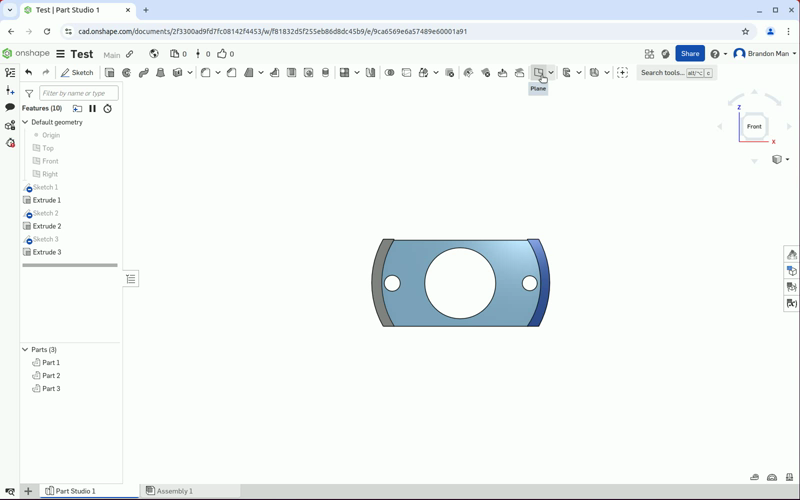
click(541, 75)
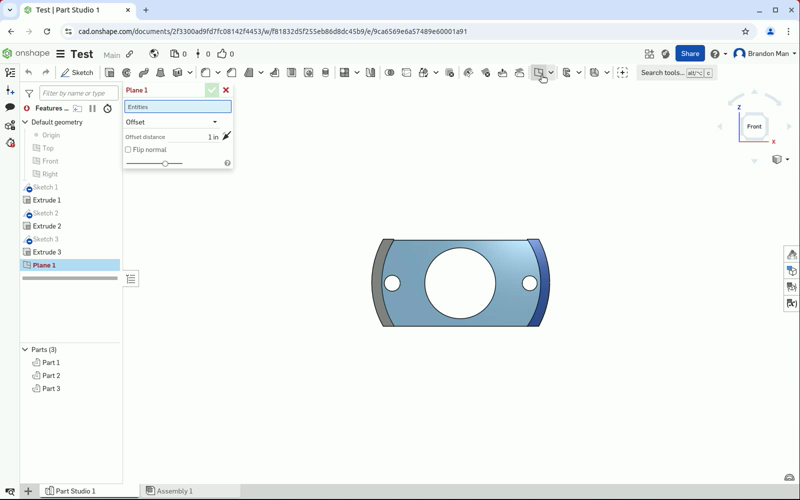
mouse_move(73, 163)
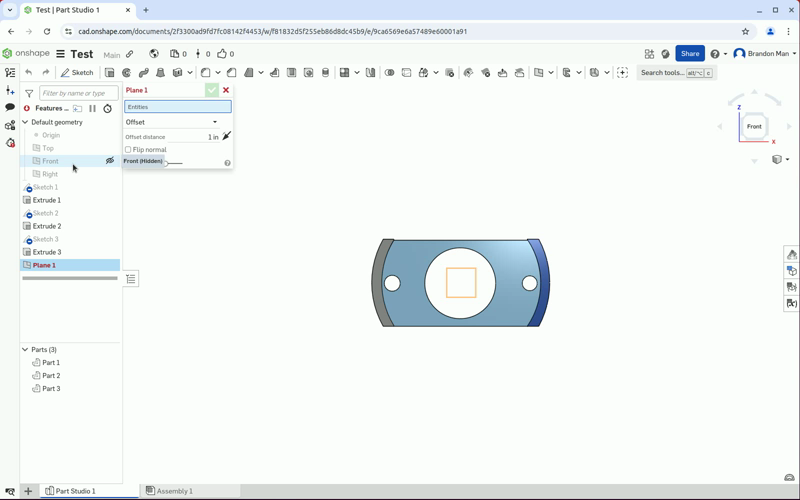
click(73, 163)
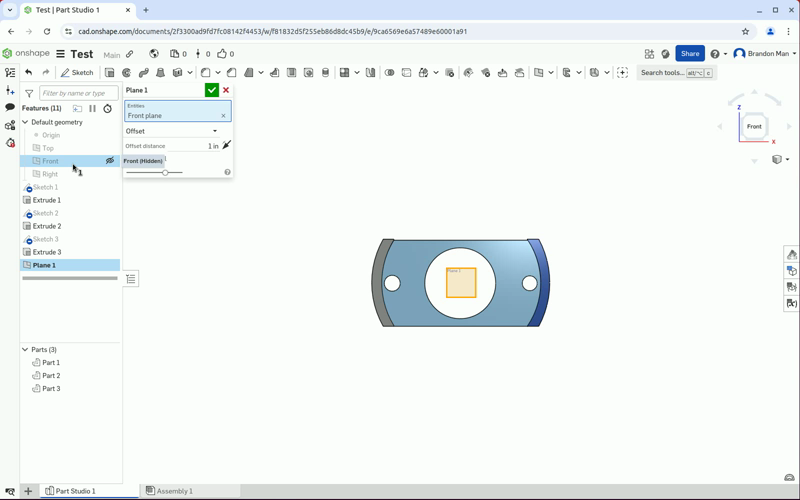
key(tab, 2)
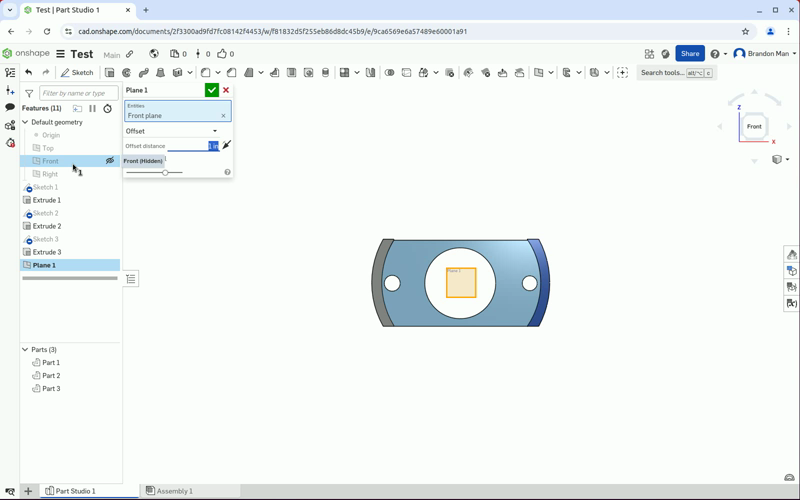
text(6.748)
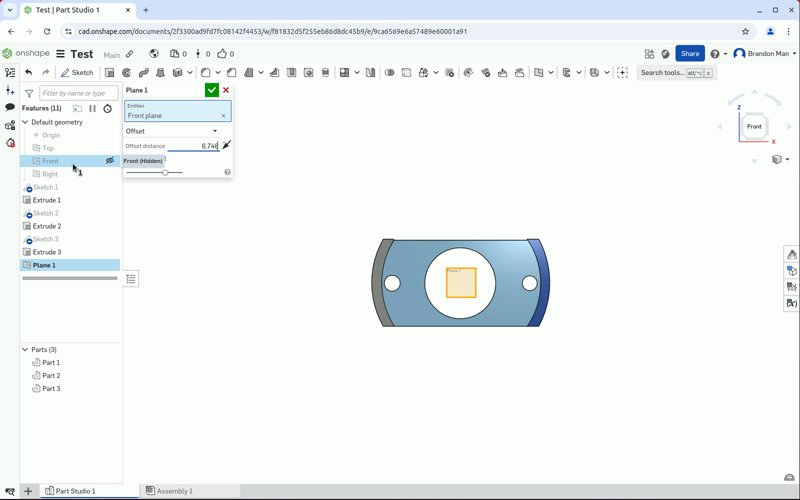
key(enter, 2)
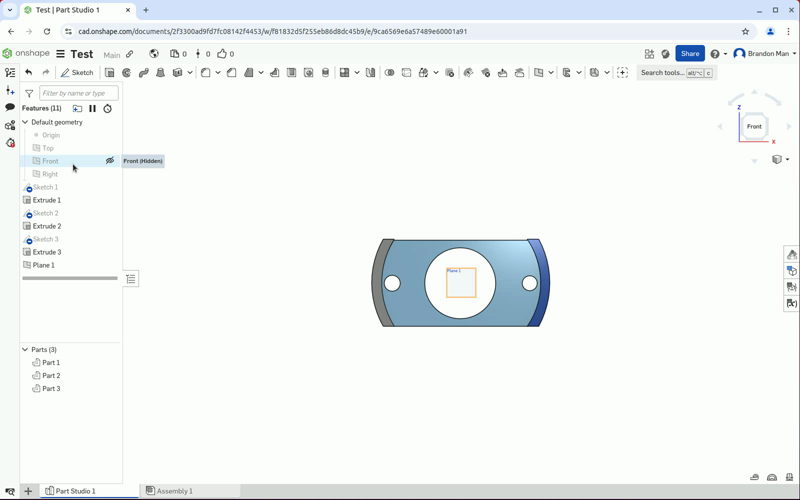
key(shift+s)
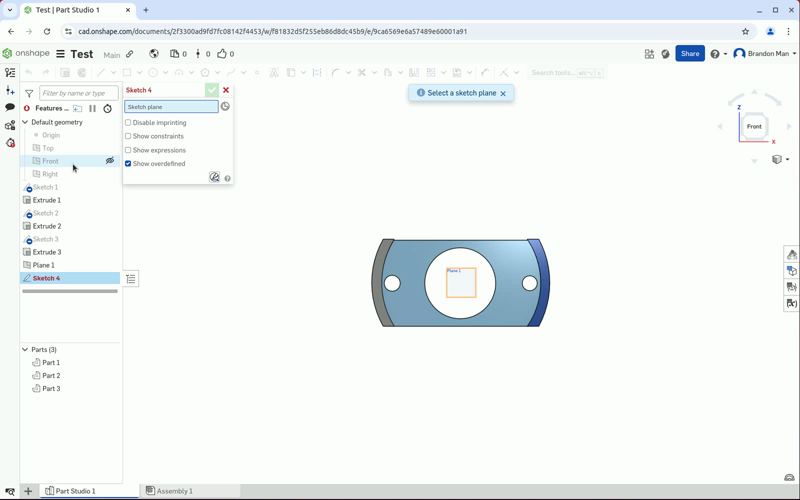
mouse_move(73, 267)
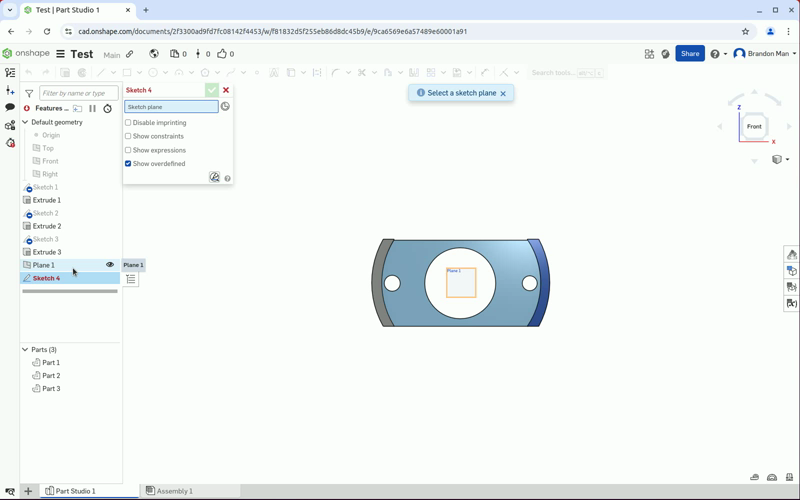
click(73, 267)
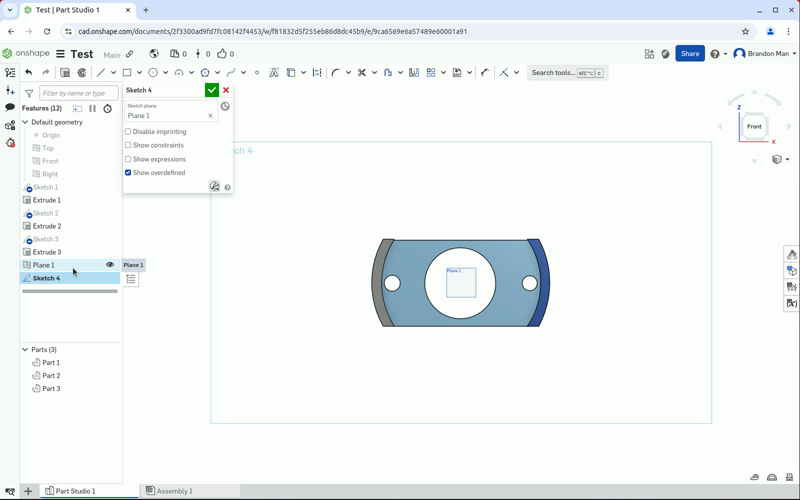
mouse_move(73, 352)
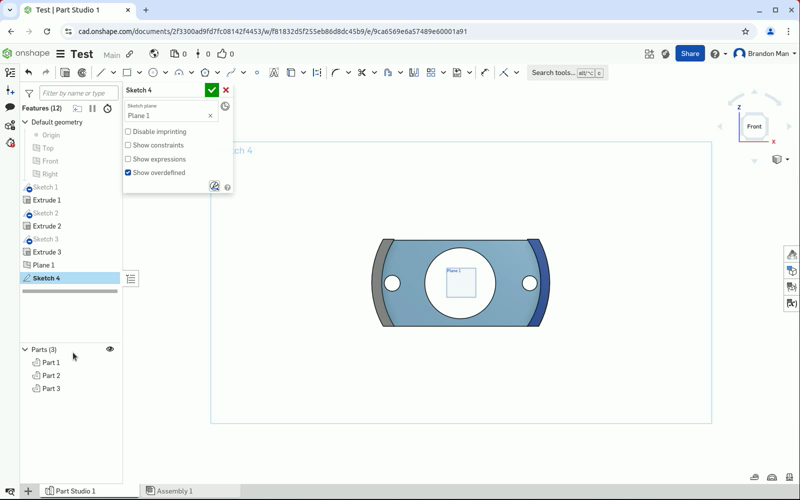
key(y)
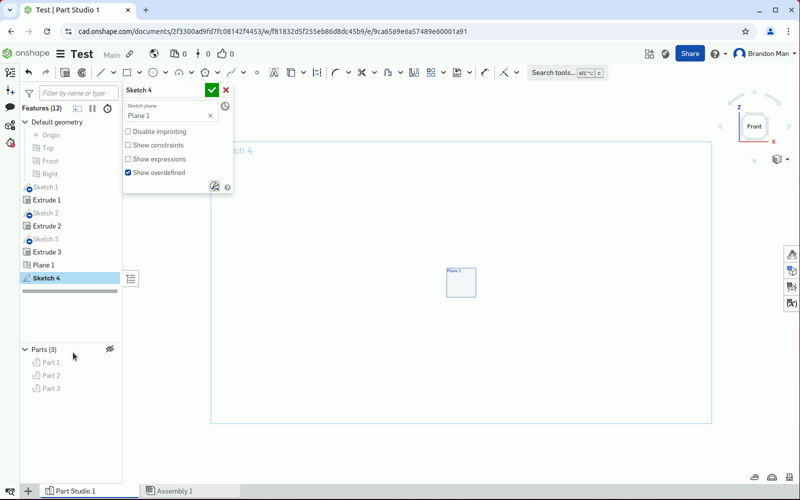
key(l)
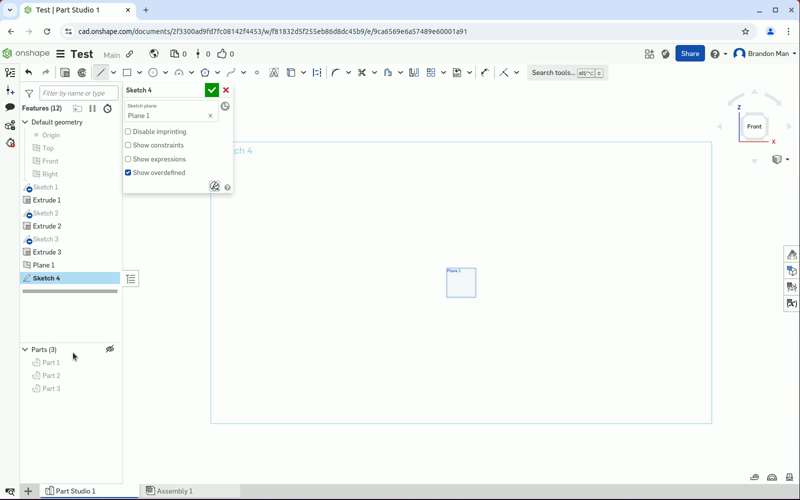
key_down(shift)
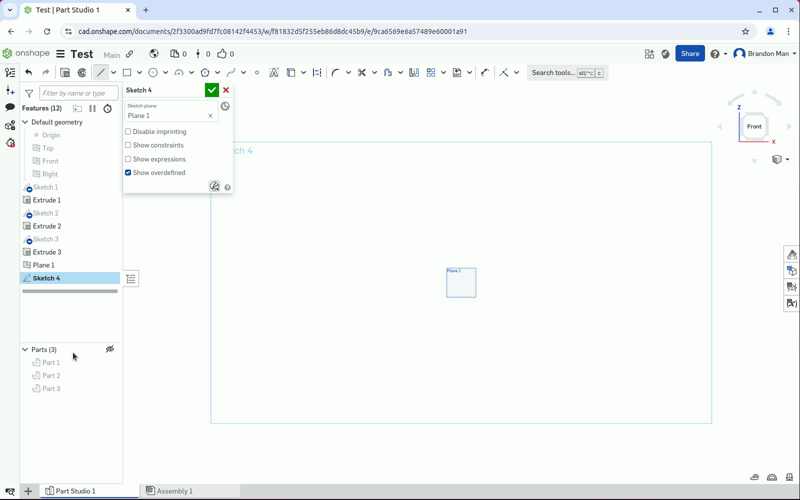
mouse_move(356, 326)
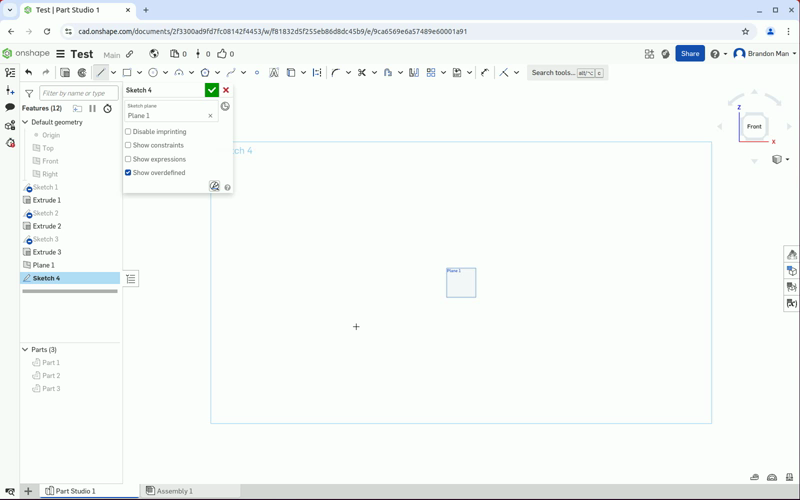
click(356, 326)
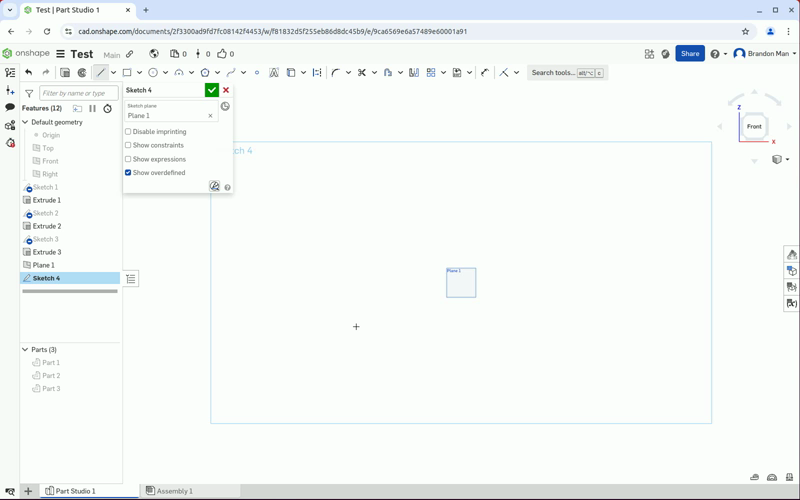
key_up(shift)
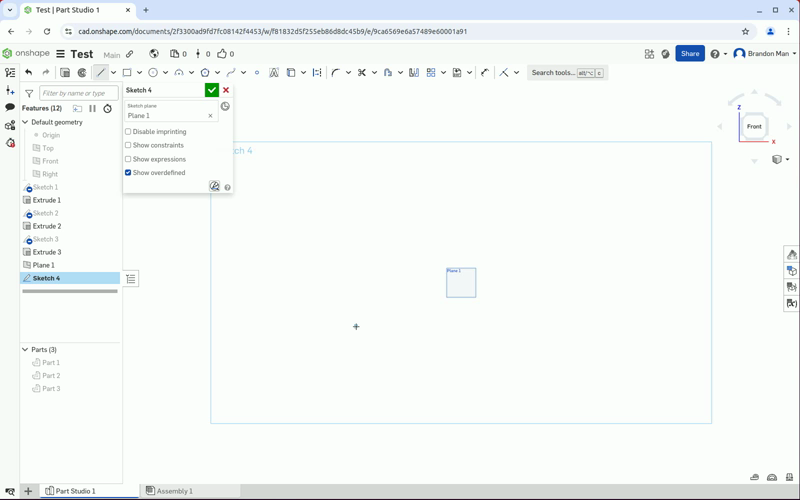
key_down(shift)
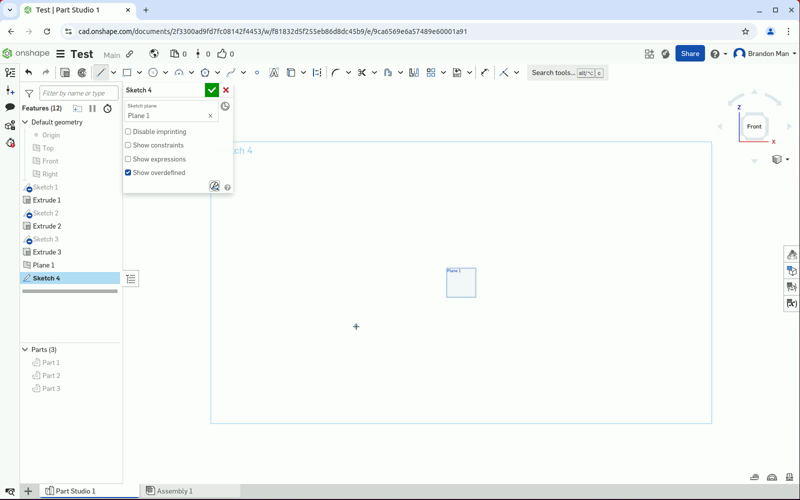
mouse_move(386, 326)
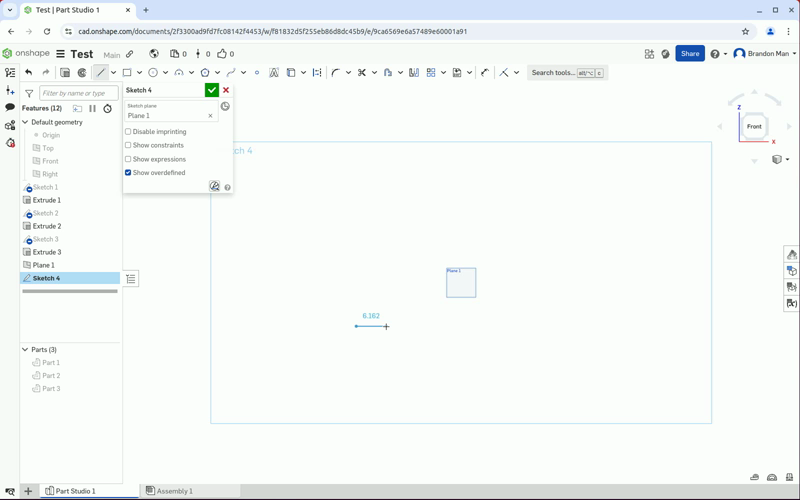
mouse_move(383, 326)
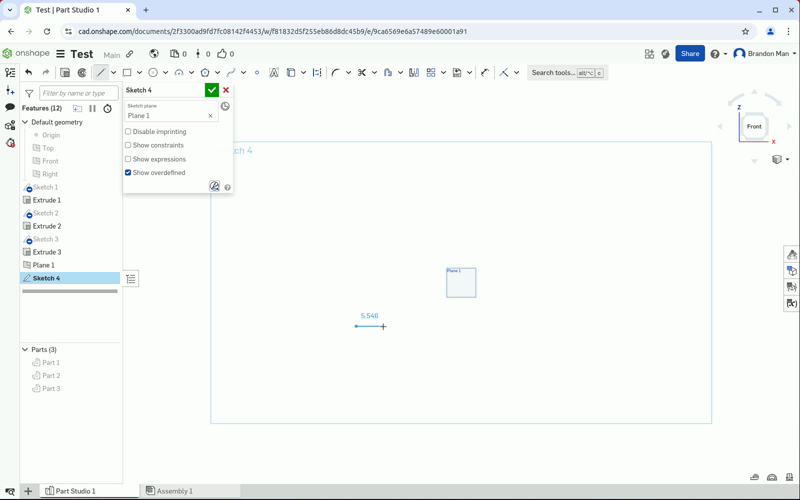
click(383, 326)
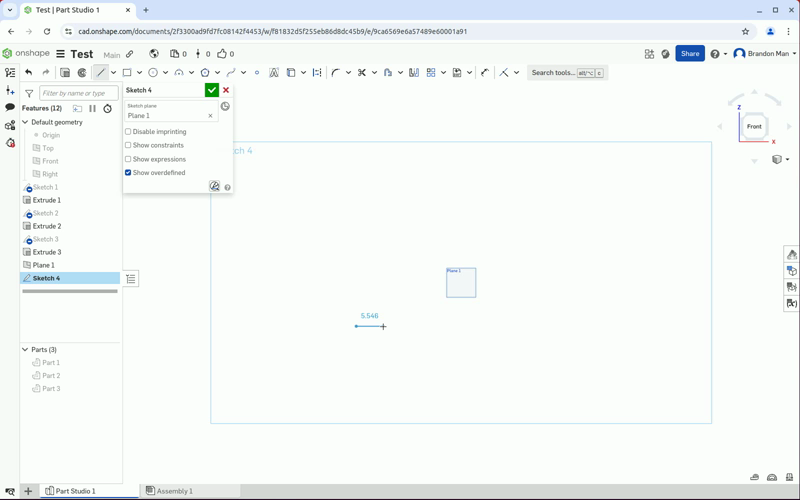
key_up(shift)
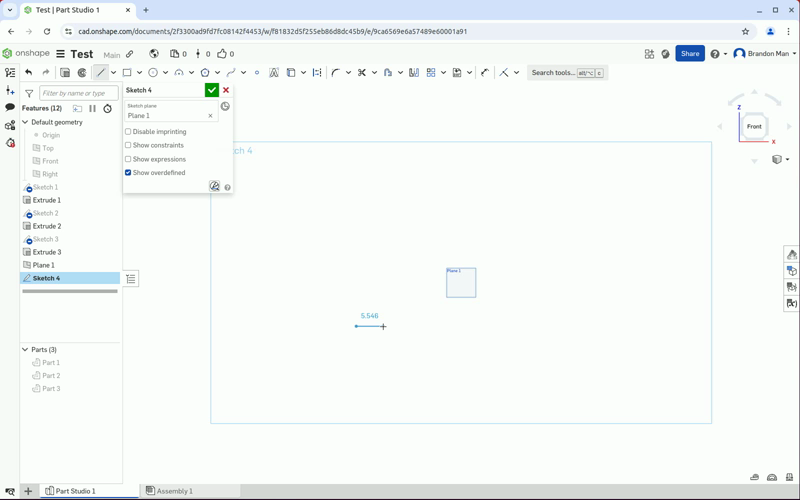
key(esc)
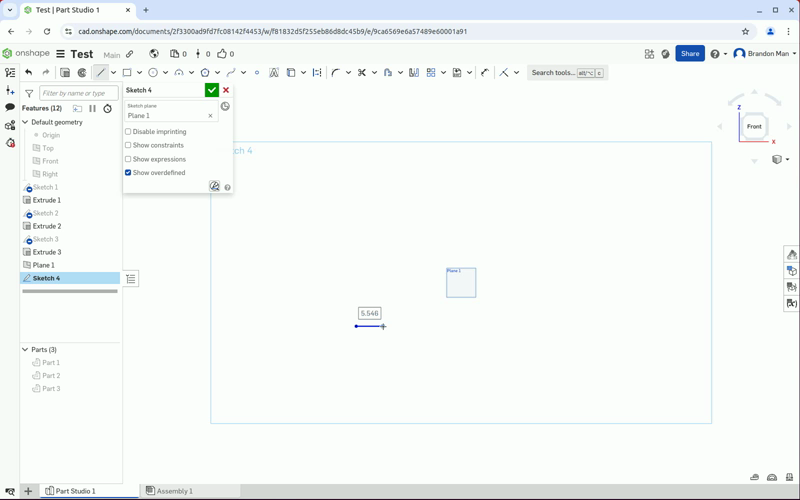
key(a)
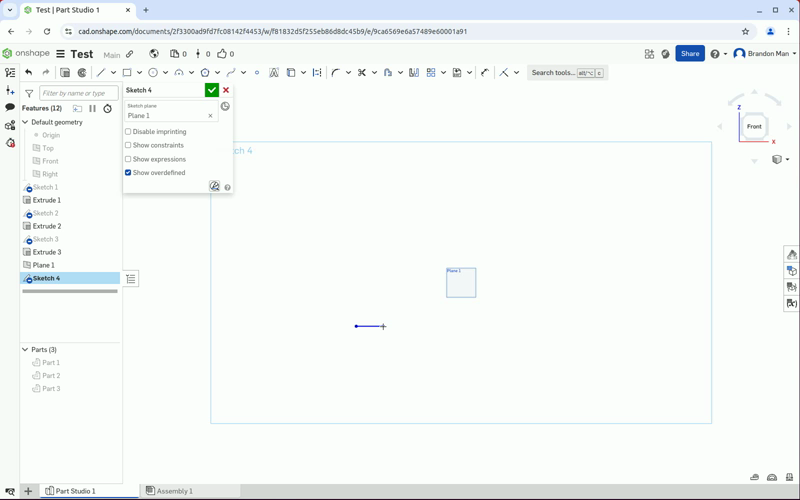
mouse_move(383, 326)
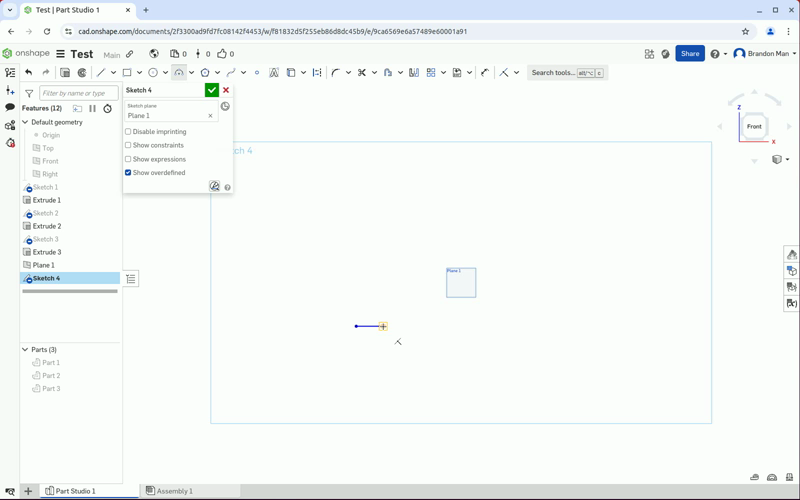
click(383, 326)
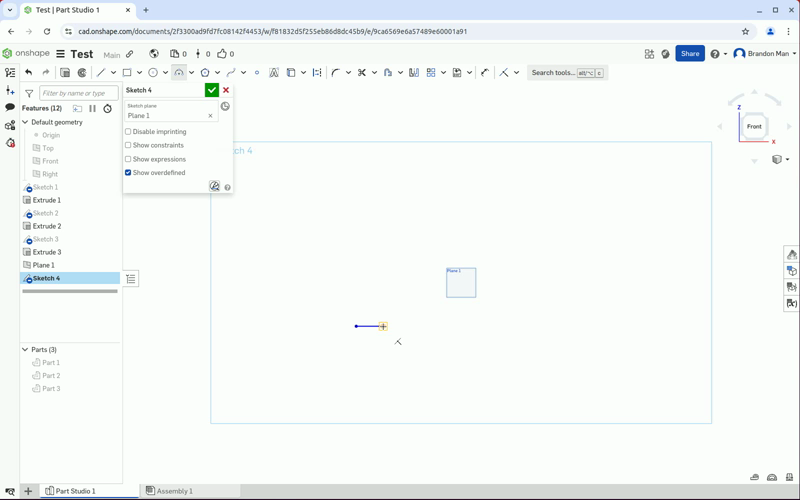
key_down(shift)
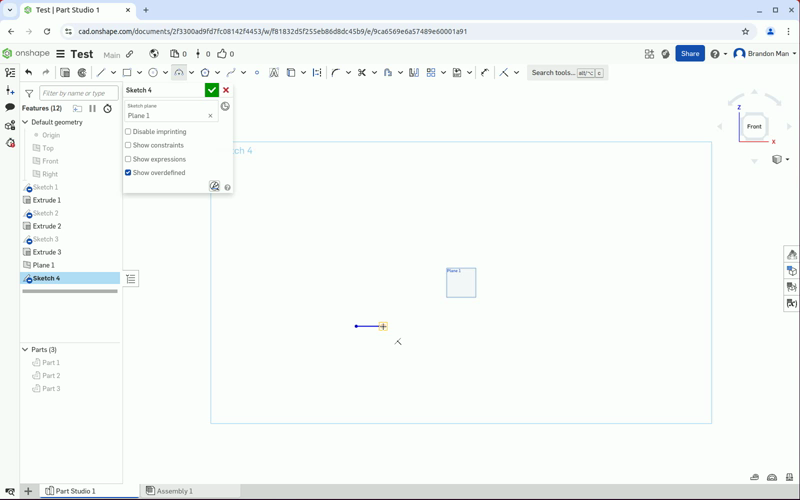
mouse_move(383, 239)
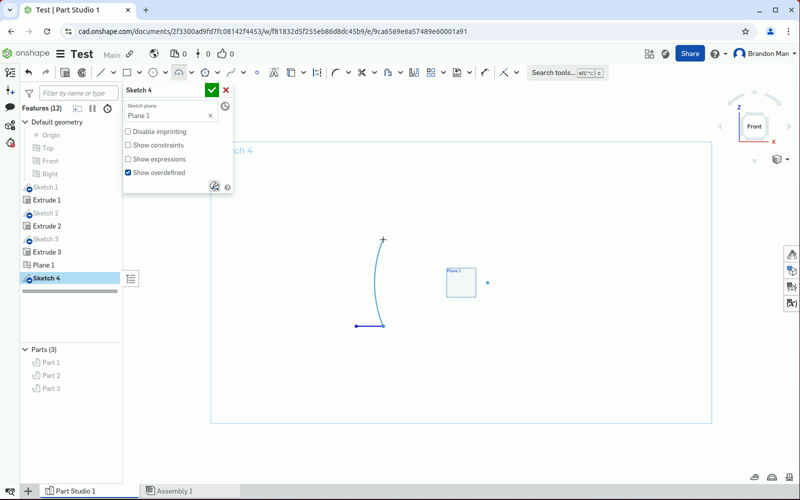
click(383, 239)
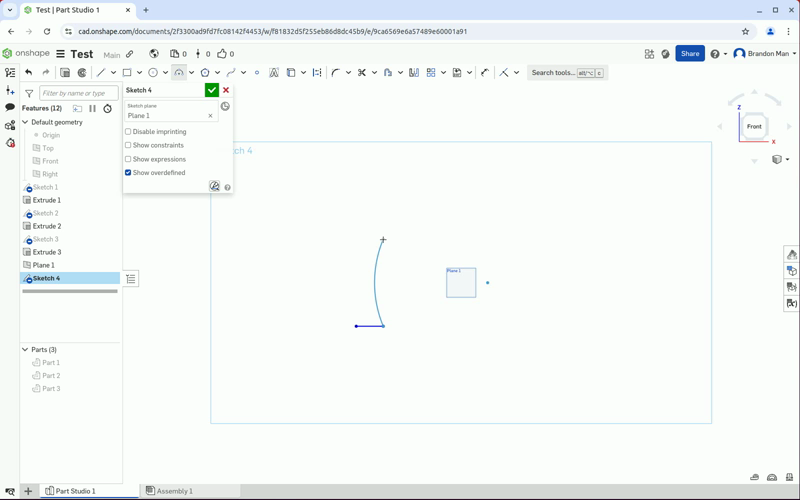
mouse_move(371, 282)
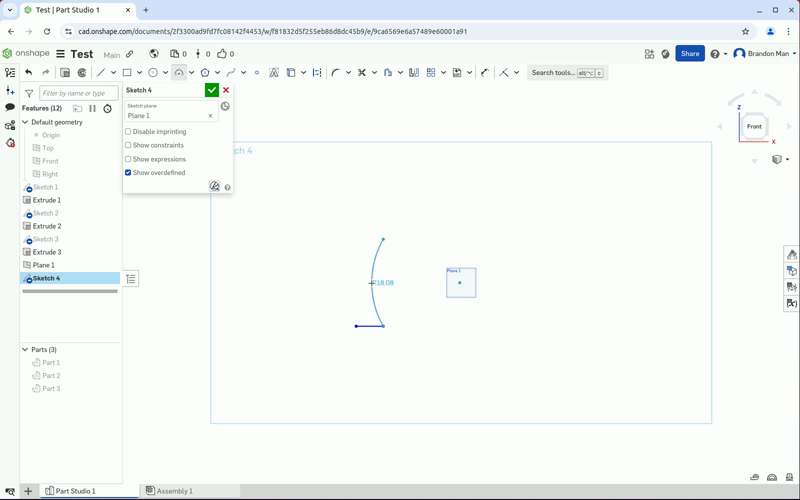
click(371, 282)
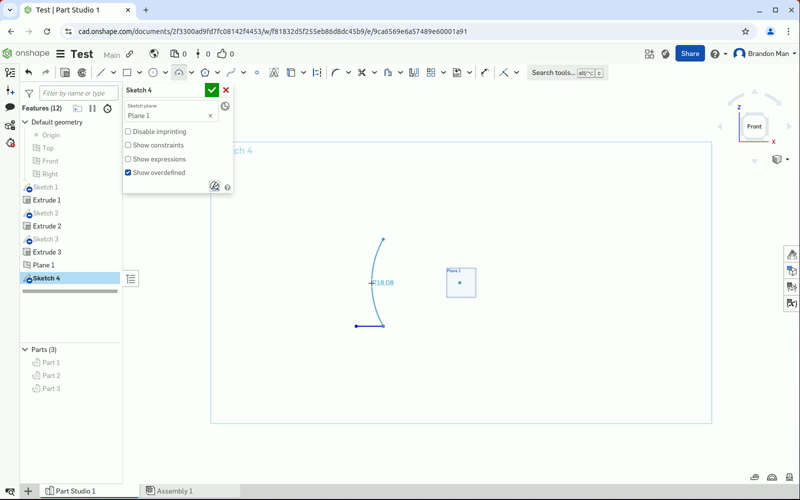
key_up(shift)
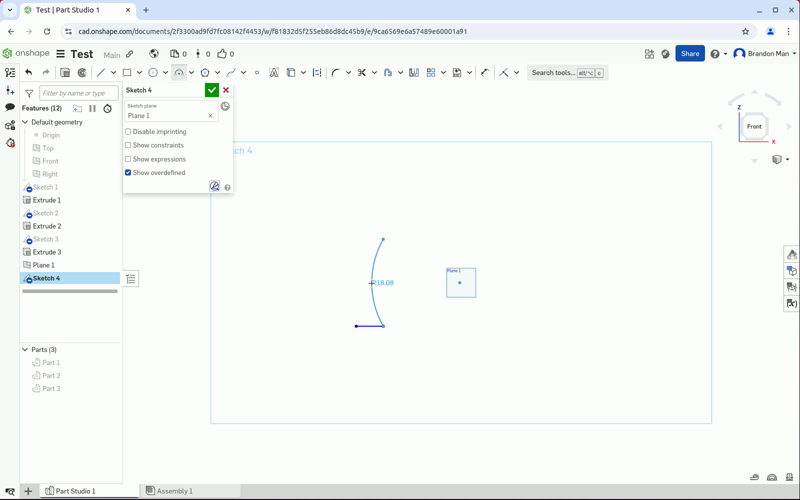
key(esc)
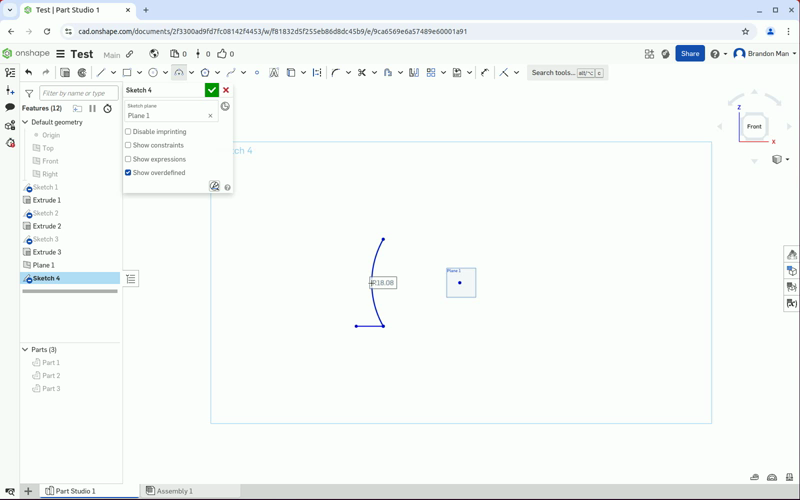
key(l)
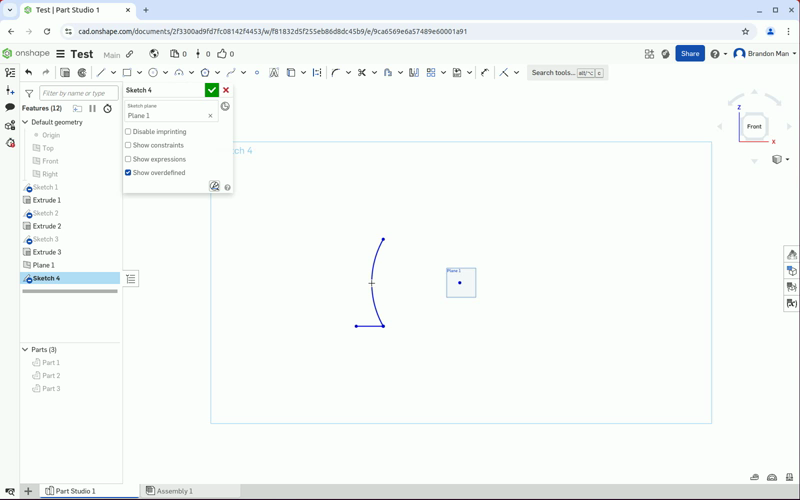
mouse_move(383, 239)
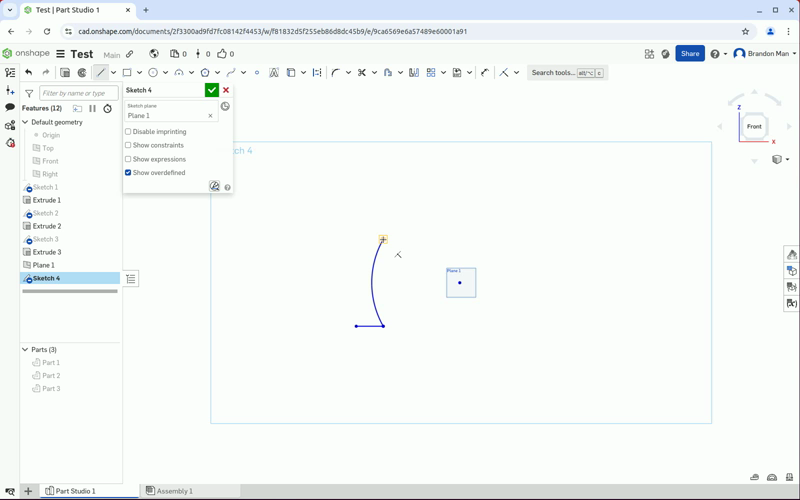
click(383, 239)
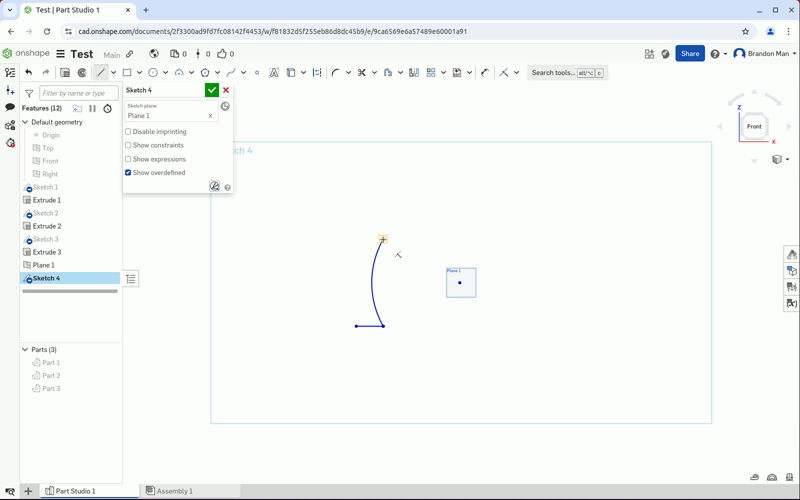
key_down(shift)
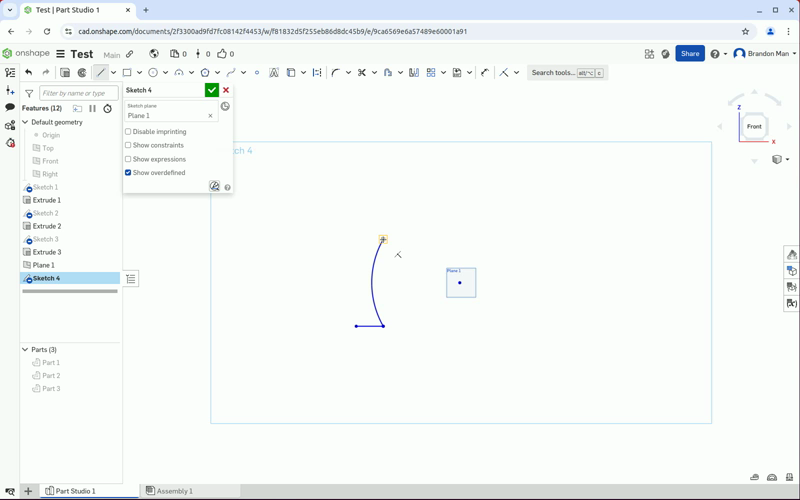
mouse_move(413, 239)
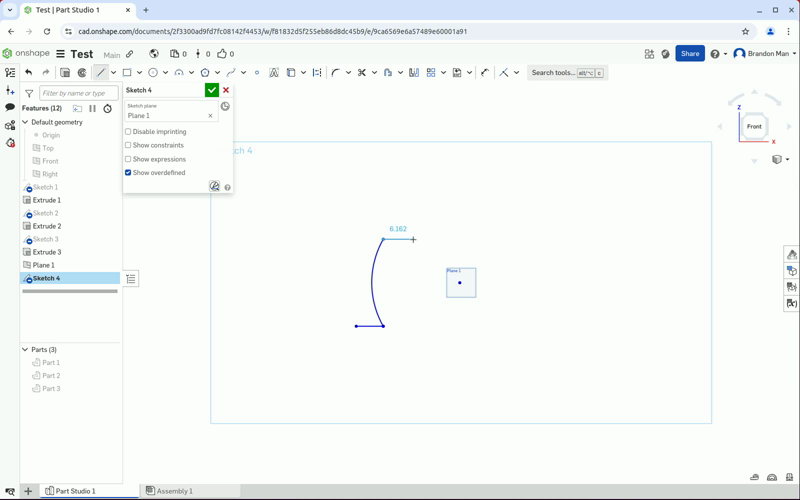
mouse_move(356, 239)
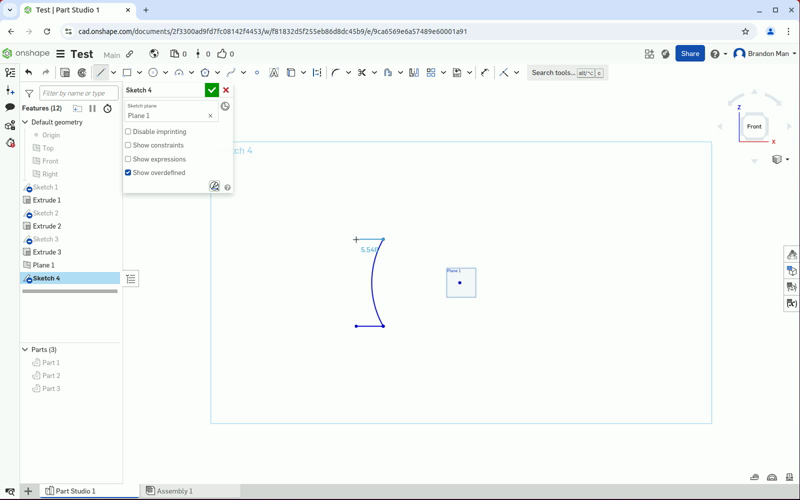
click(356, 239)
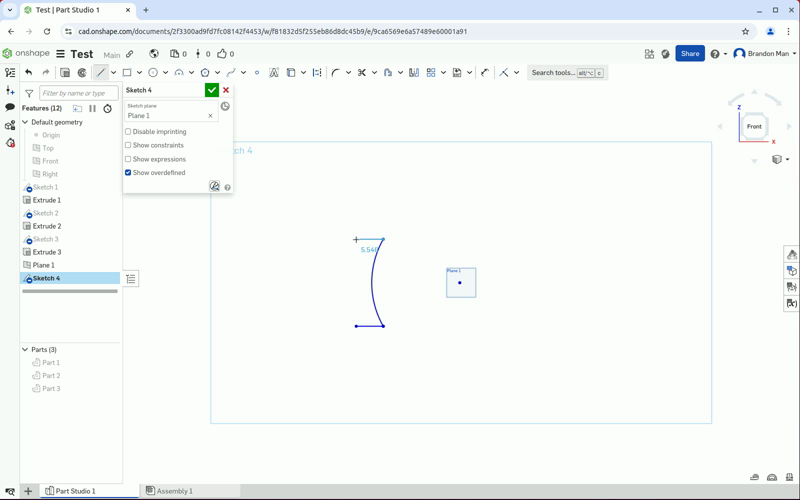
key_up(shift)
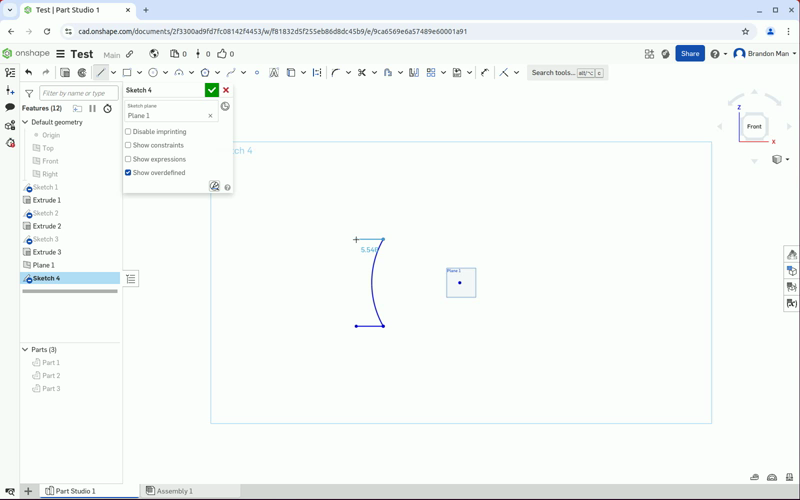
key(esc)
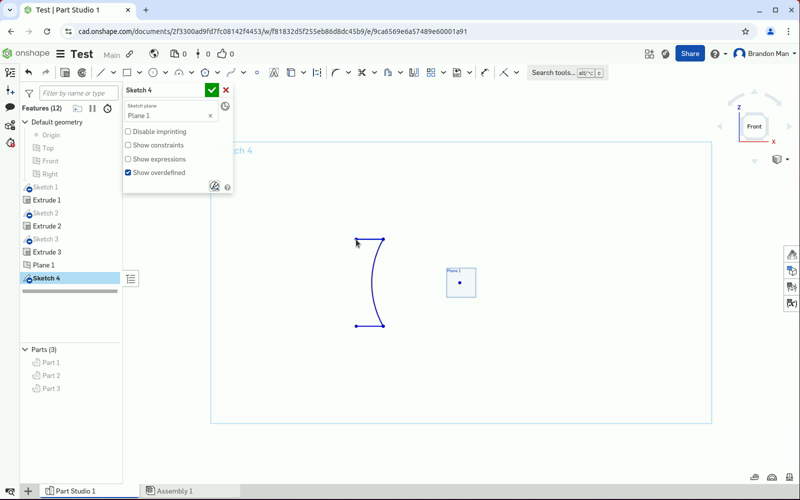
key(a)
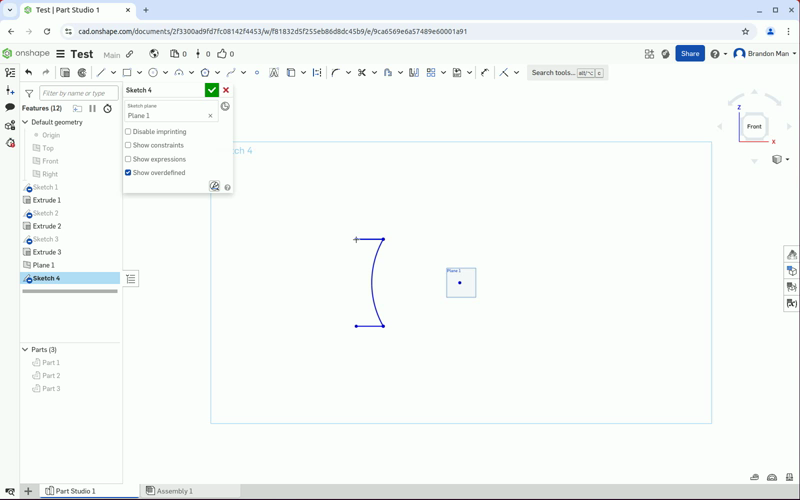
mouse_move(356, 239)
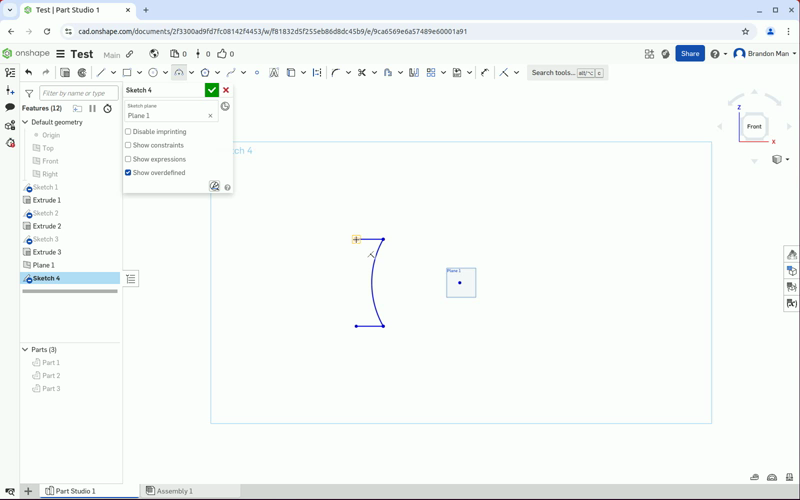
click(356, 239)
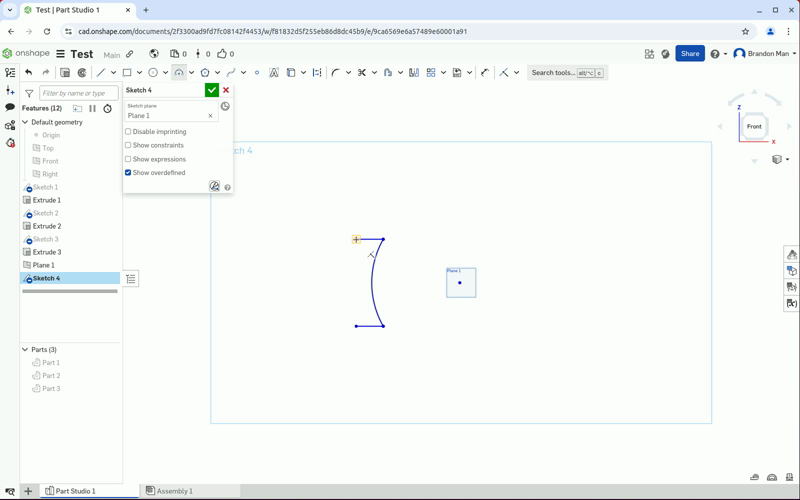
mouse_move(356, 326)
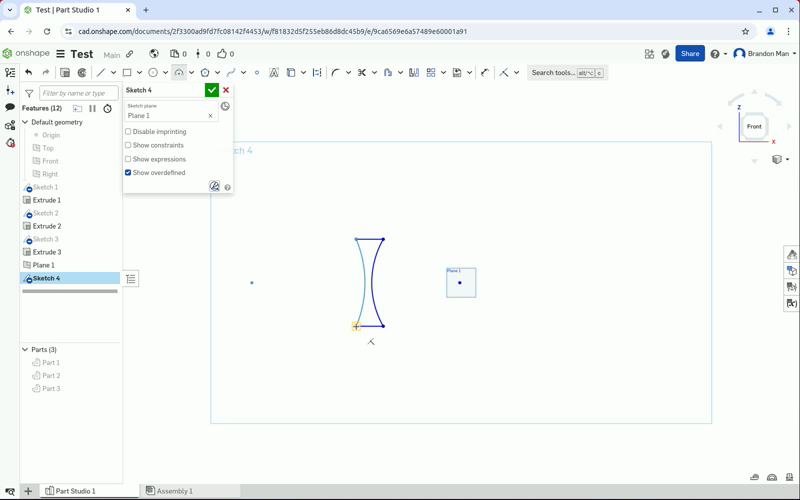
click(356, 326)
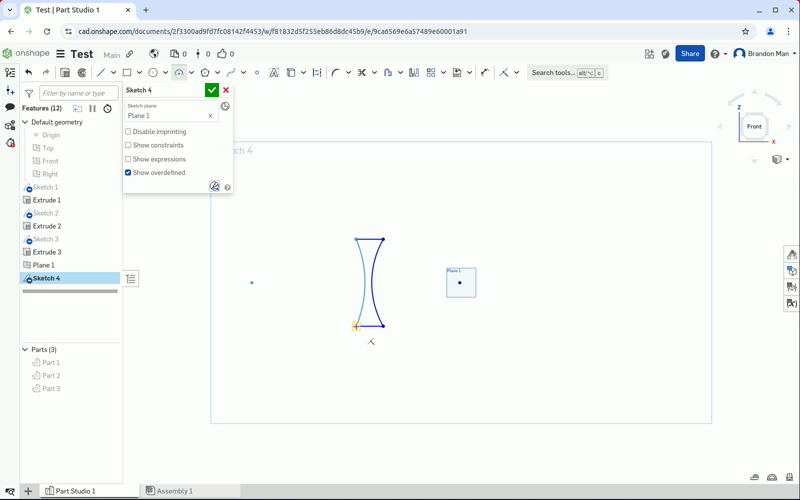
key_down(shift)
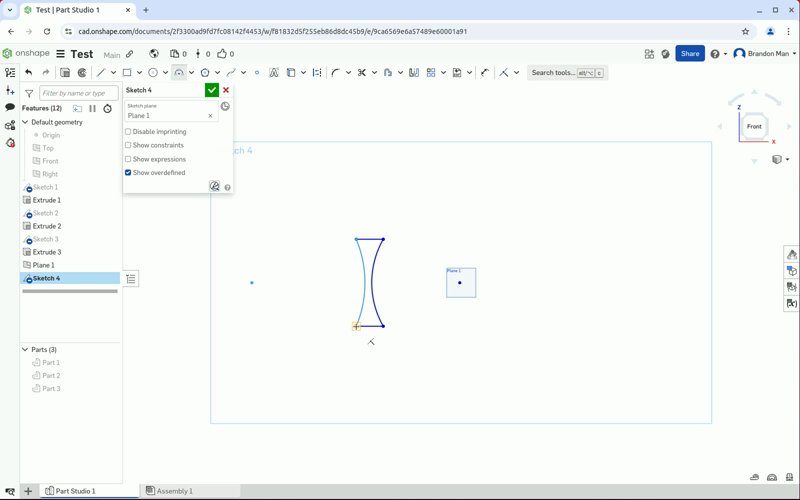
mouse_move(347, 282)
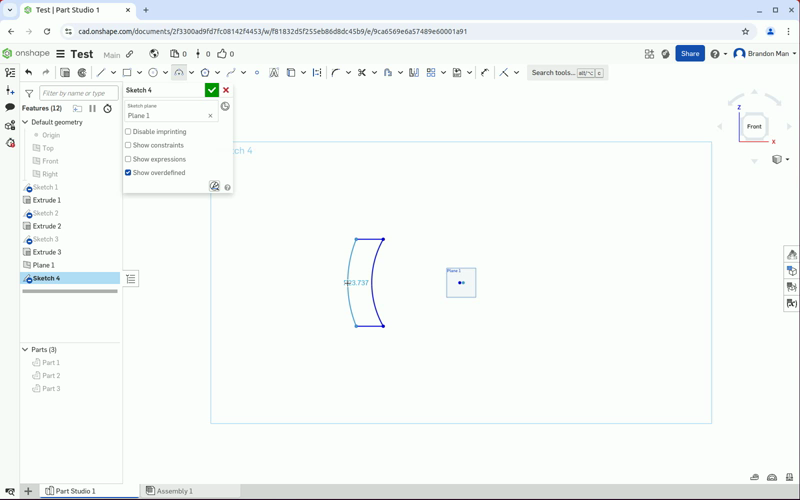
click(347, 282)
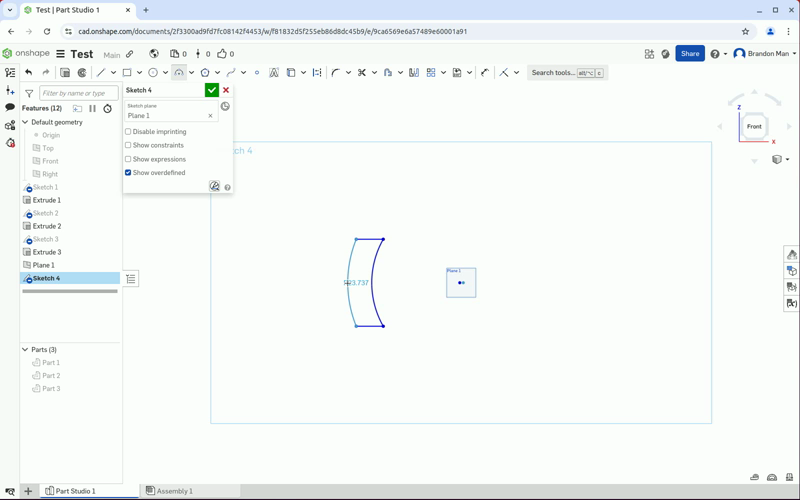
key_up(shift)
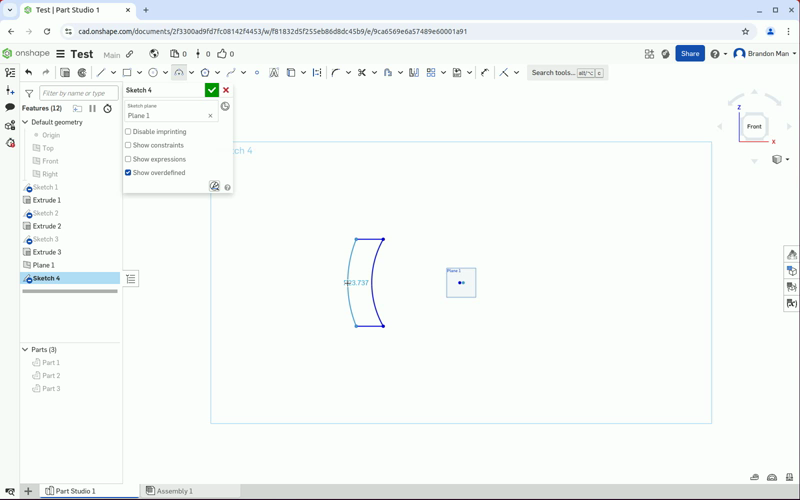
key(esc)
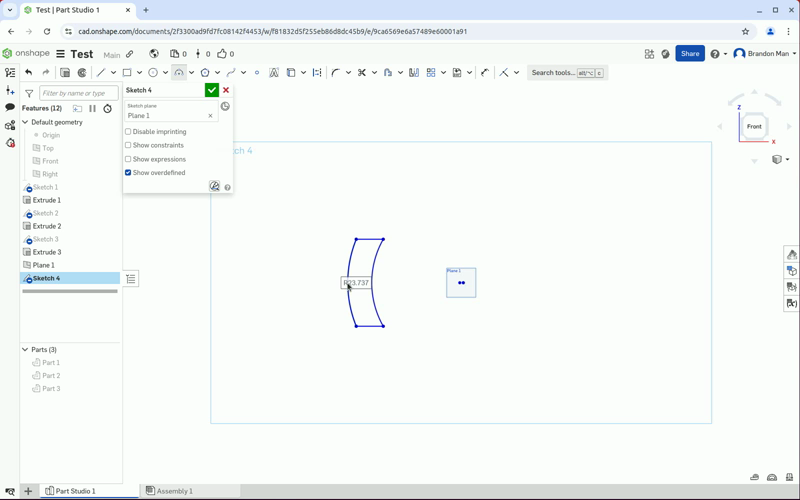
key(c)
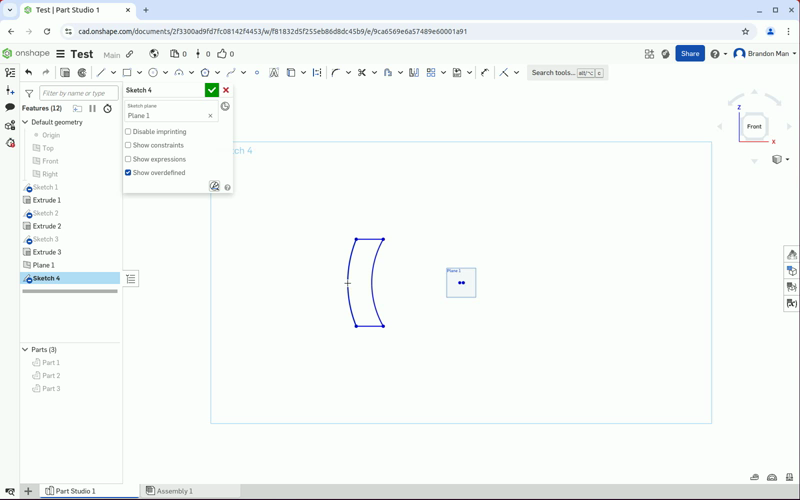
key_down(shift)
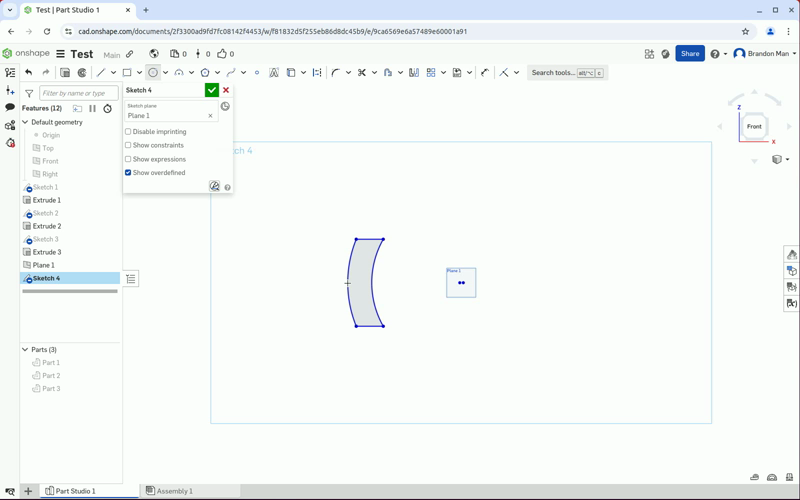
mouse_move(358, 282)
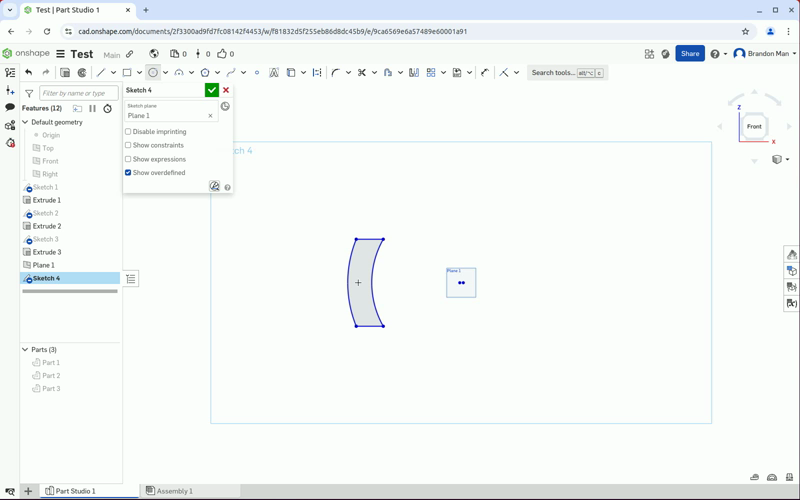
click(358, 282)
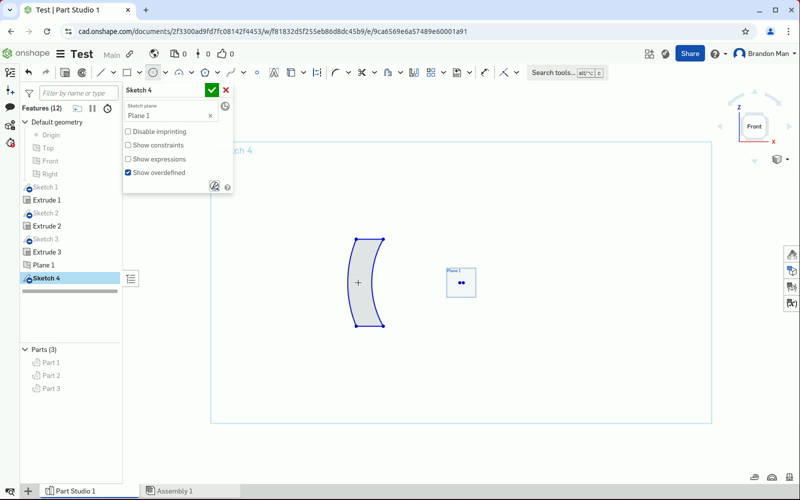
key_up(shift)
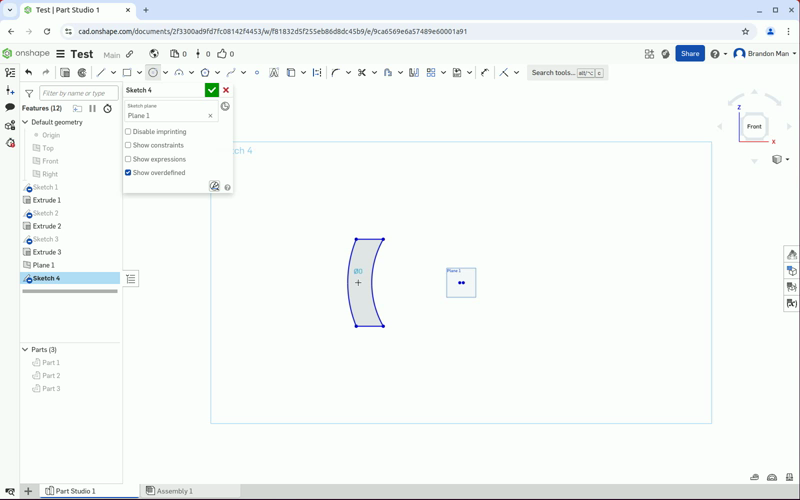
mouse_move(363, 282)
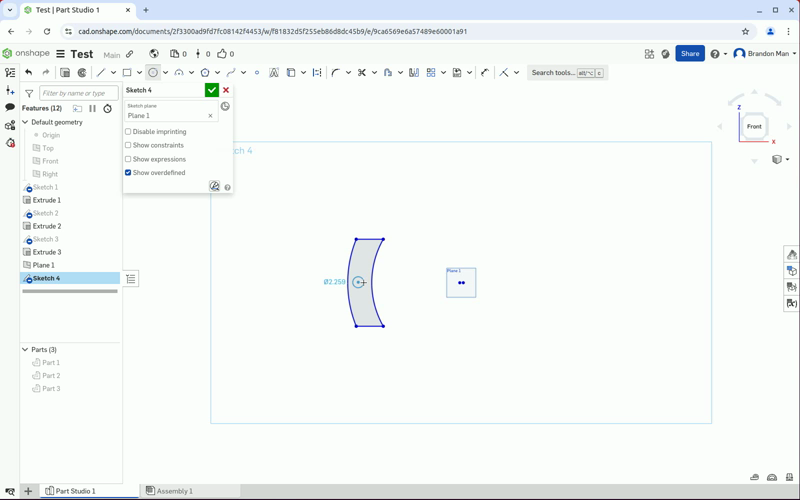
click(363, 282)
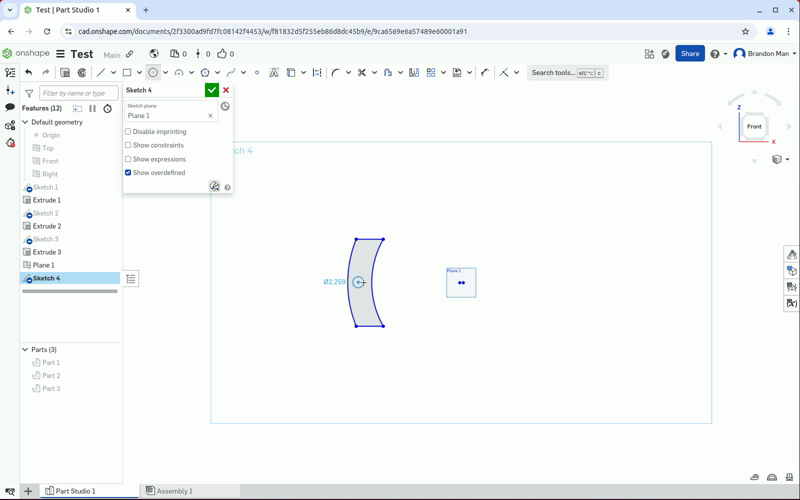
key(esc)
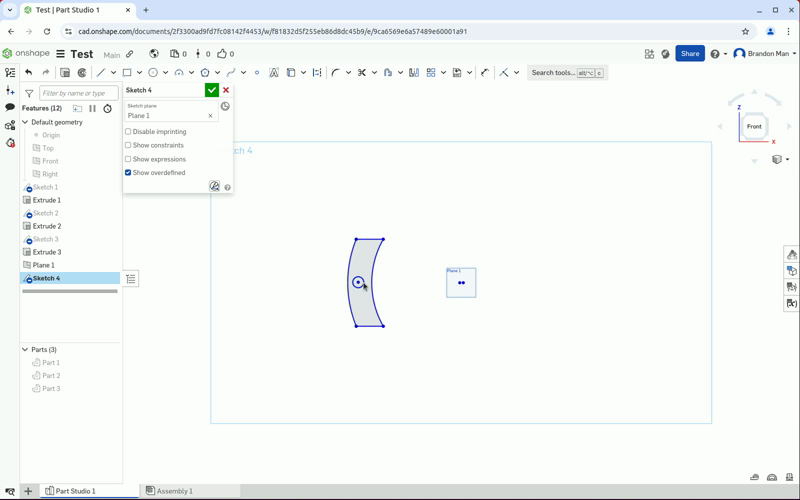
mouse_move(360, 290)
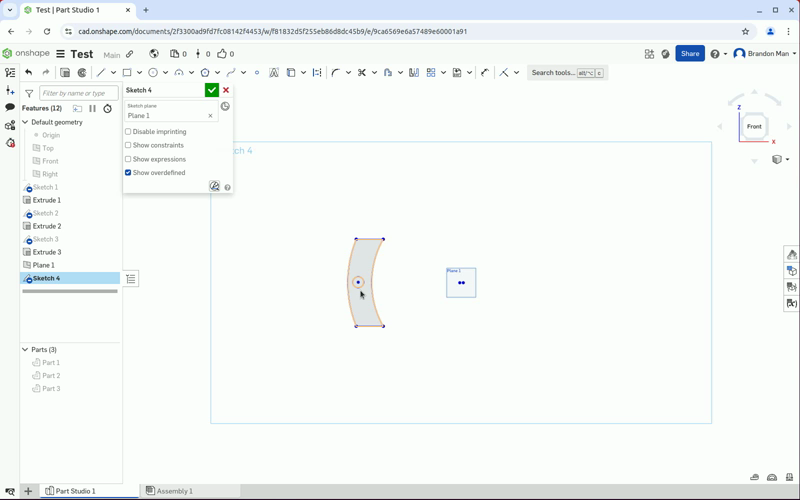
click(360, 290)
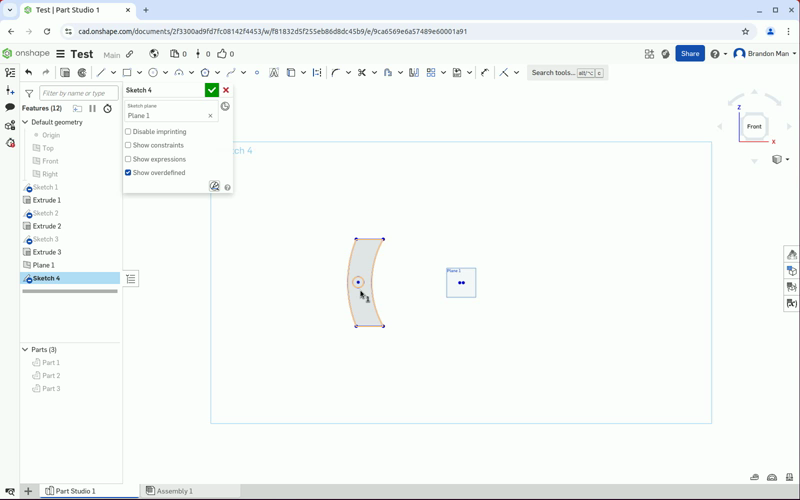
mouse_move(73, 352)
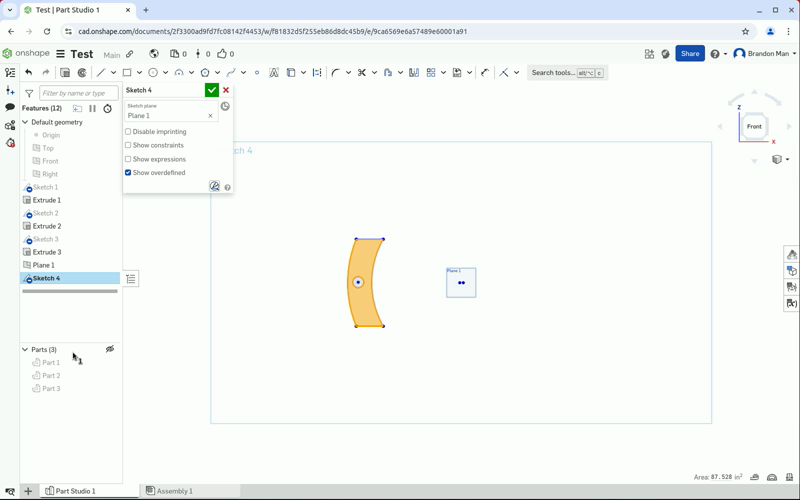
key(shift+y)
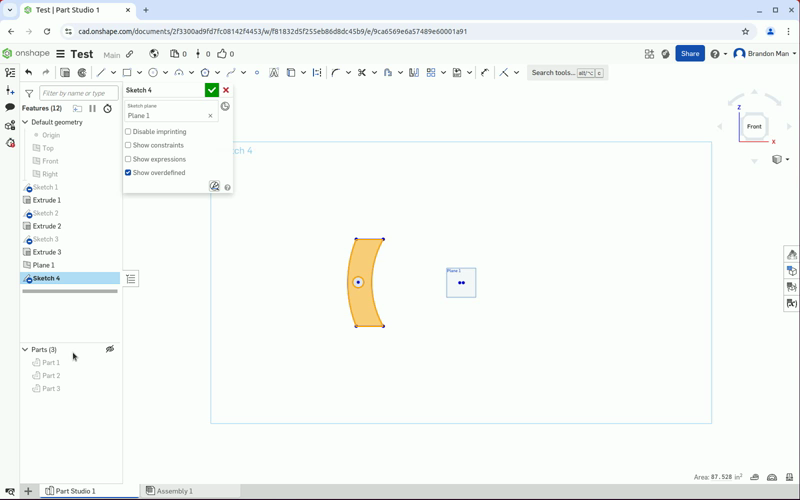
key(shift+e)
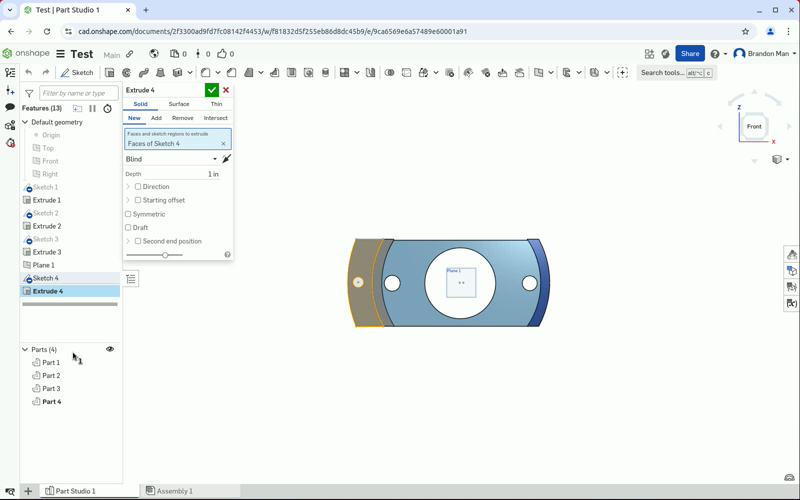
mouse_move(143, 106)
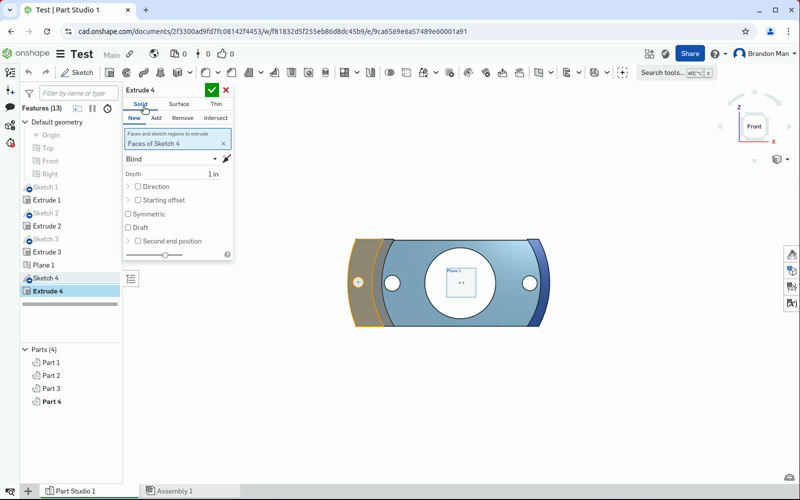
click(143, 106)
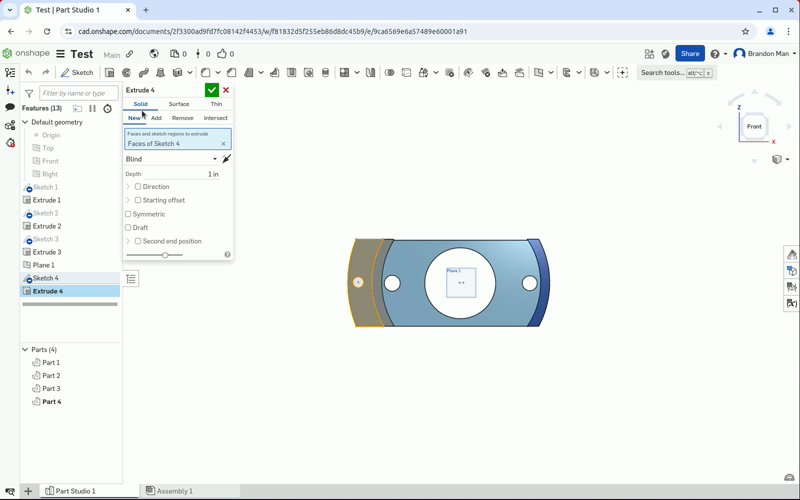
mouse_move(137, 120)
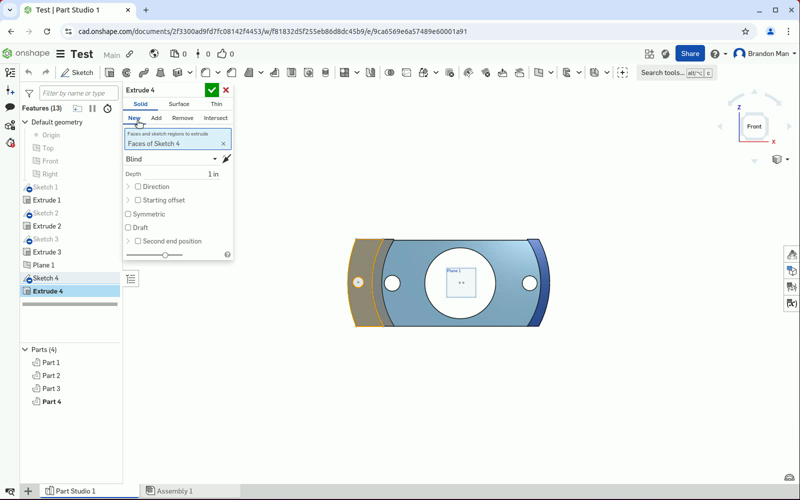
click(137, 120)
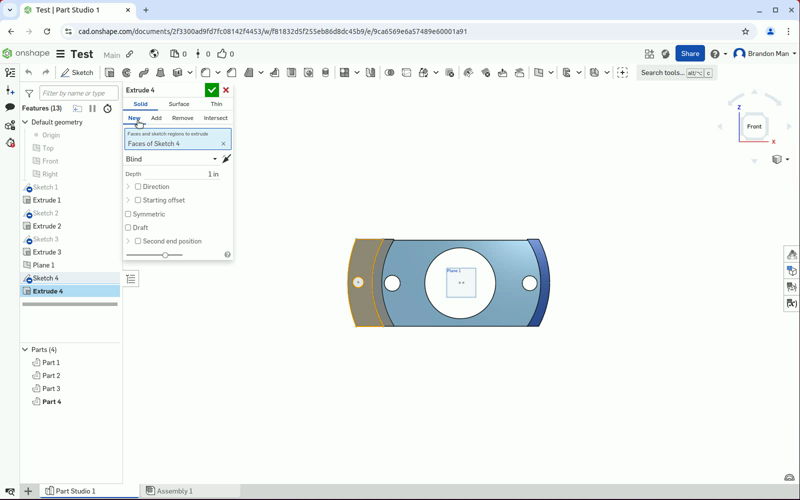
key(tab, 4)
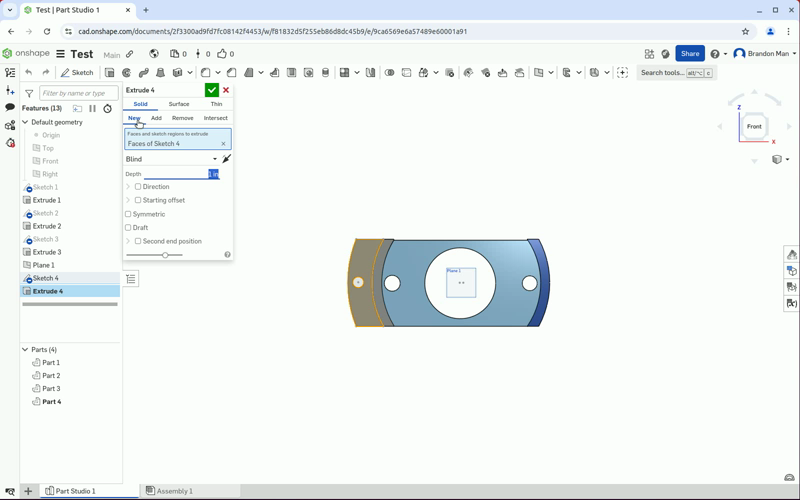
text(-2.166)
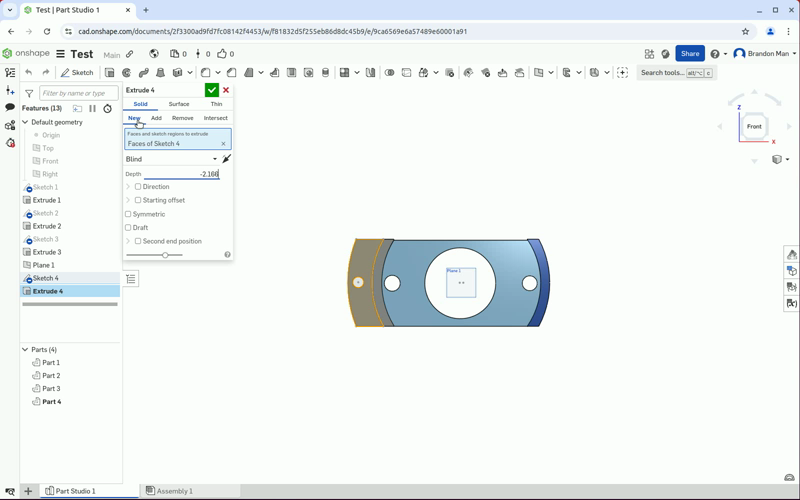
key(enter)
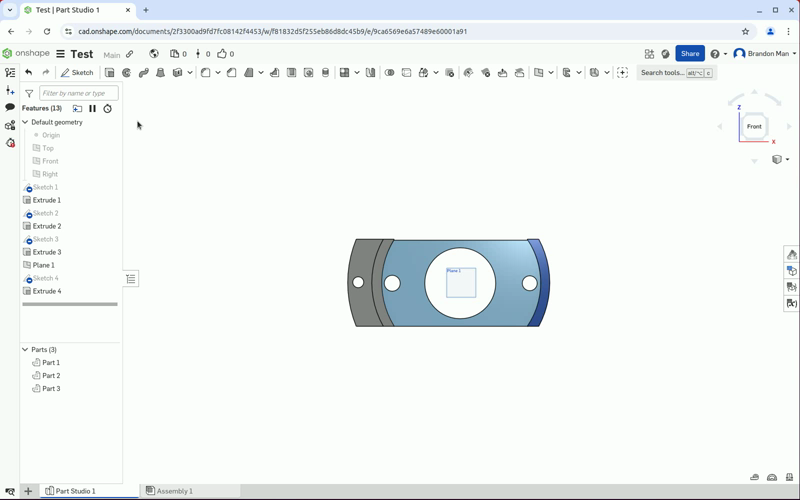
key(shift+h)
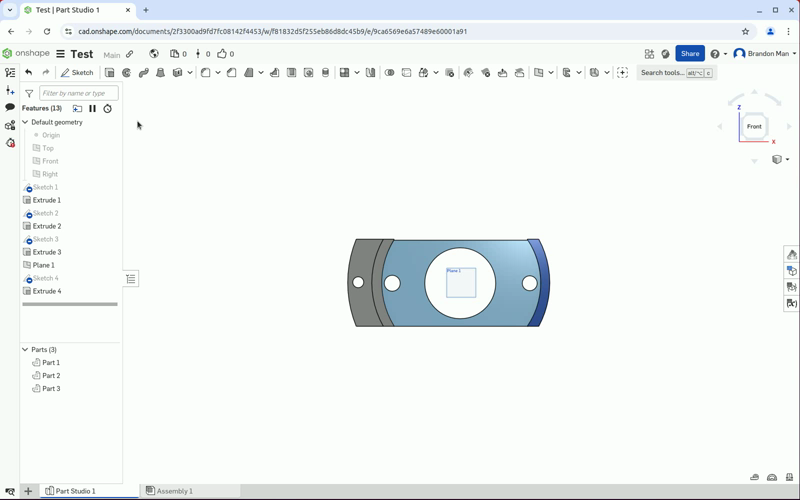
key(shift+h)
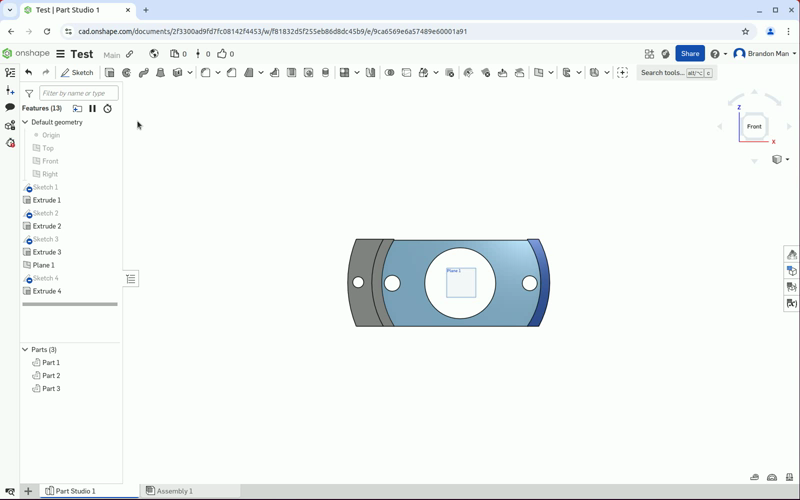
mouse_move(73, 189)
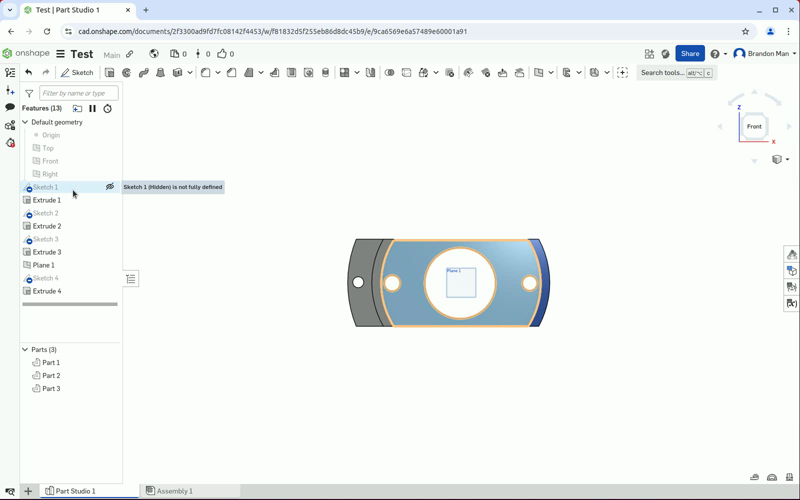
click(73, 189)
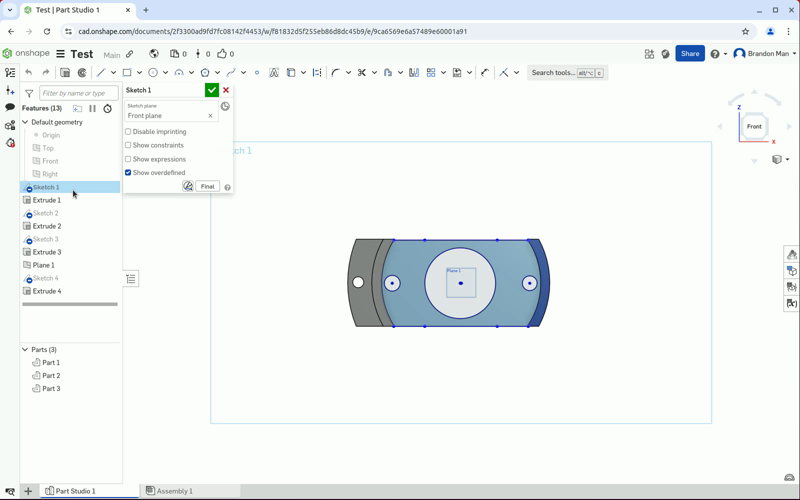
mouse_move(229, 92)
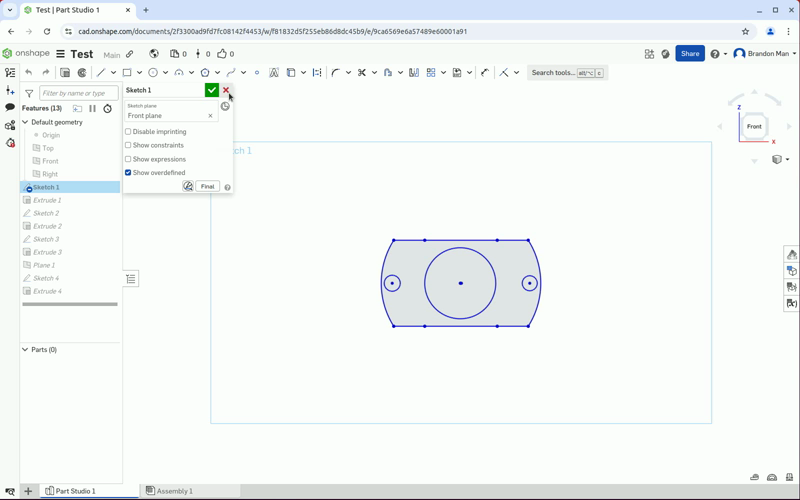
click(229, 92)
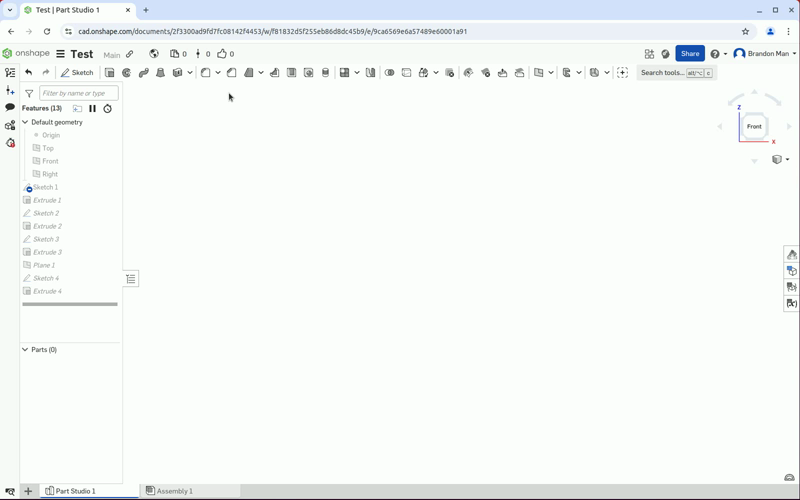
key(shift+s)
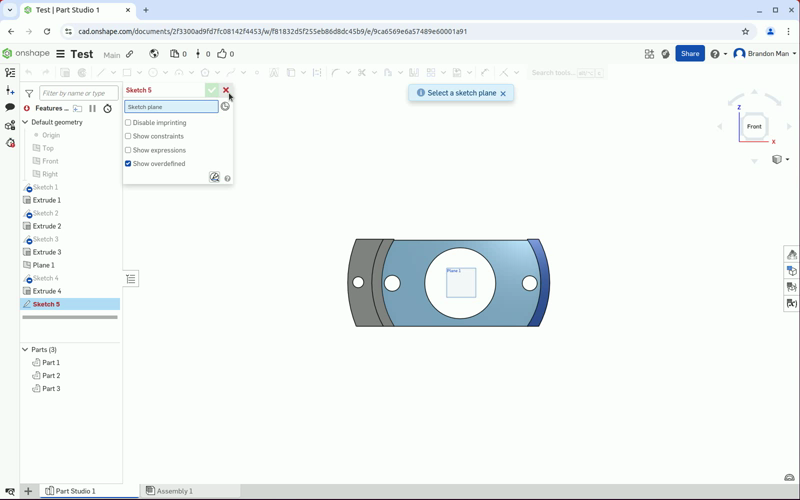
mouse_move(73, 267)
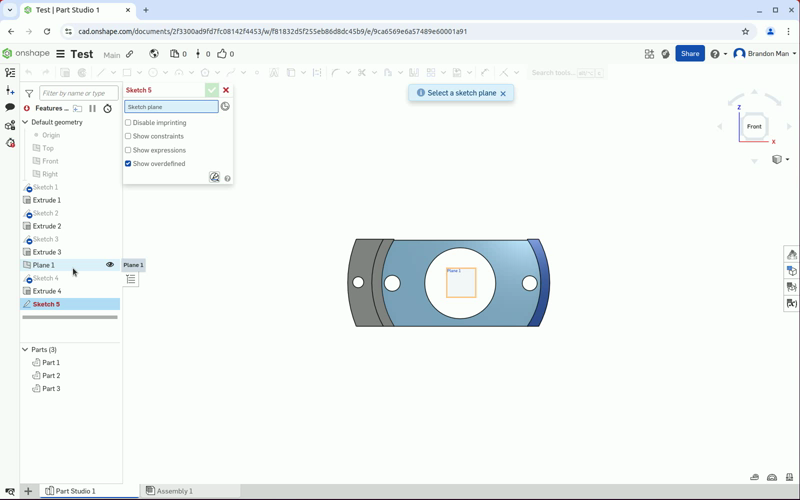
click(73, 267)
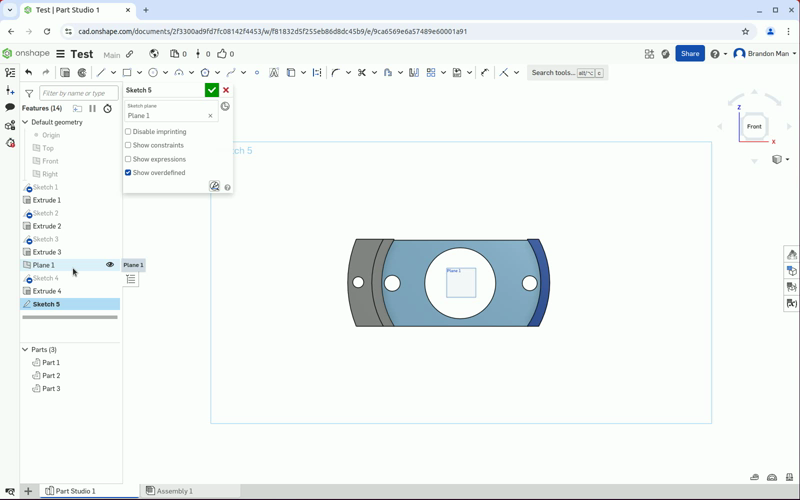
mouse_move(73, 352)
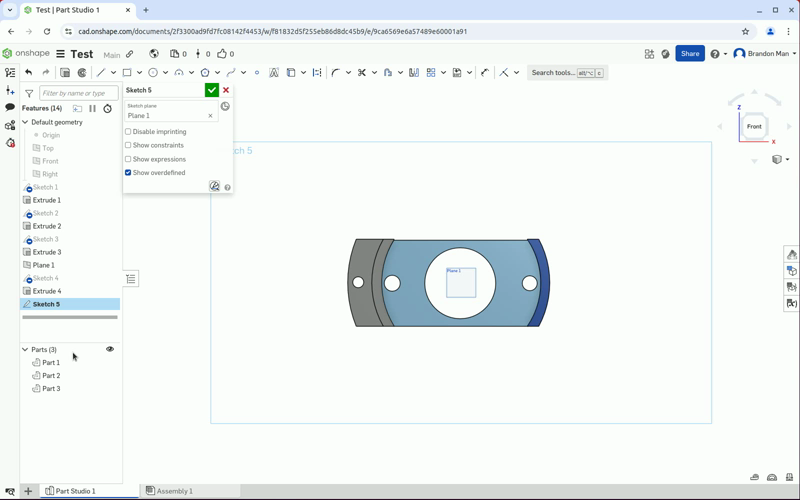
key(y)
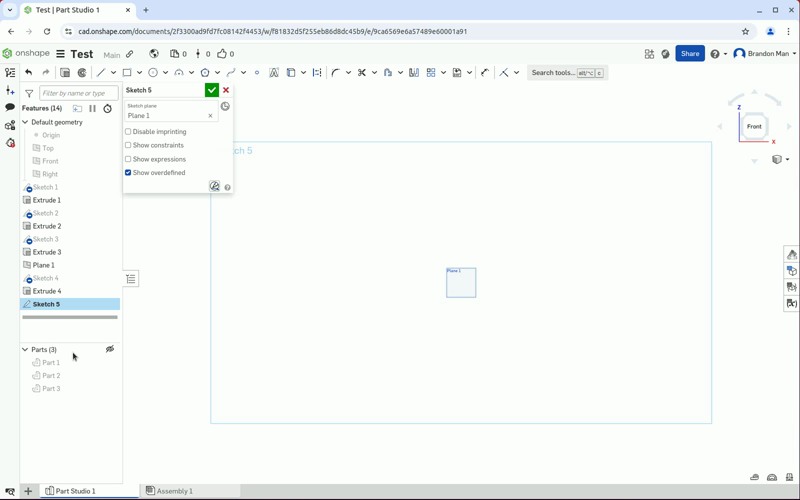
key(l)
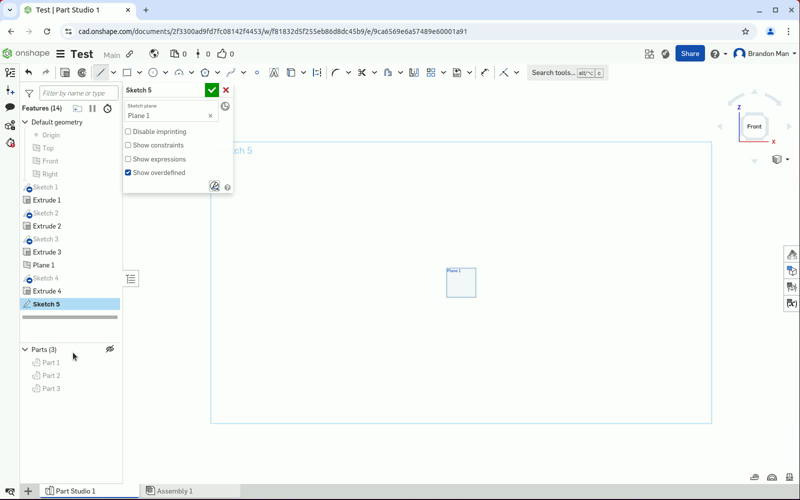
key_down(shift)
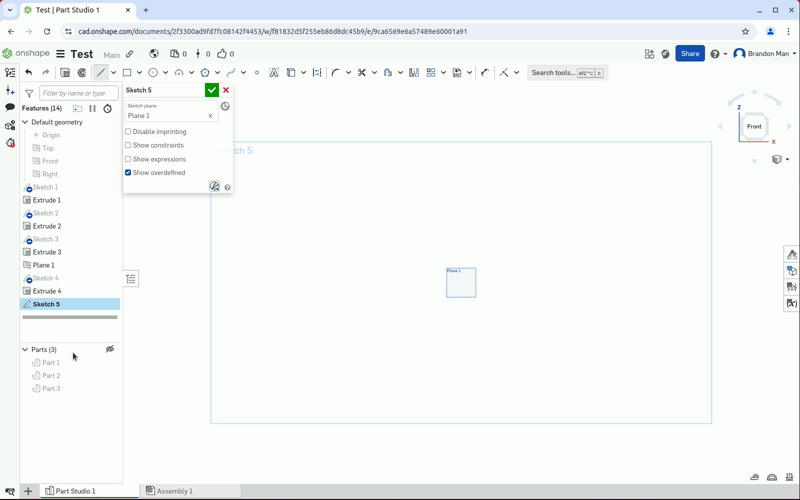
mouse_move(538, 326)
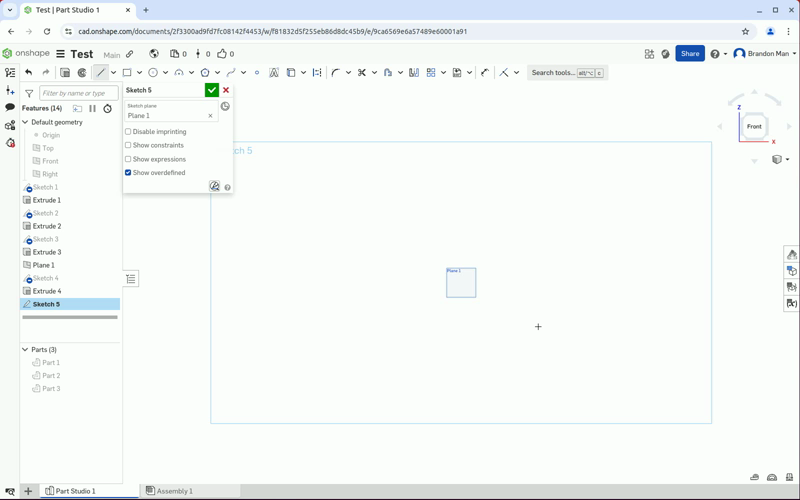
click(538, 326)
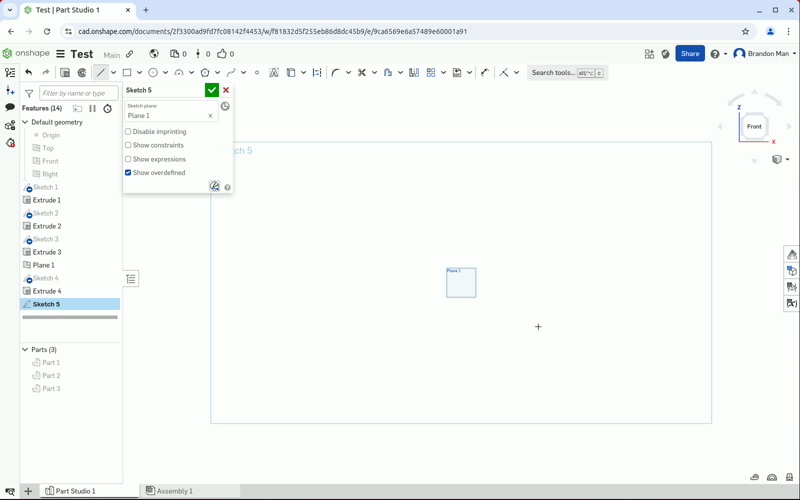
key_up(shift)
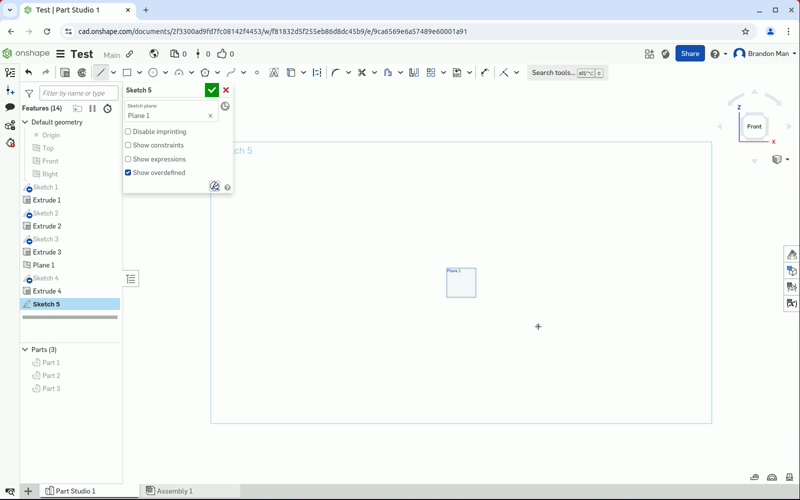
key_down(shift)
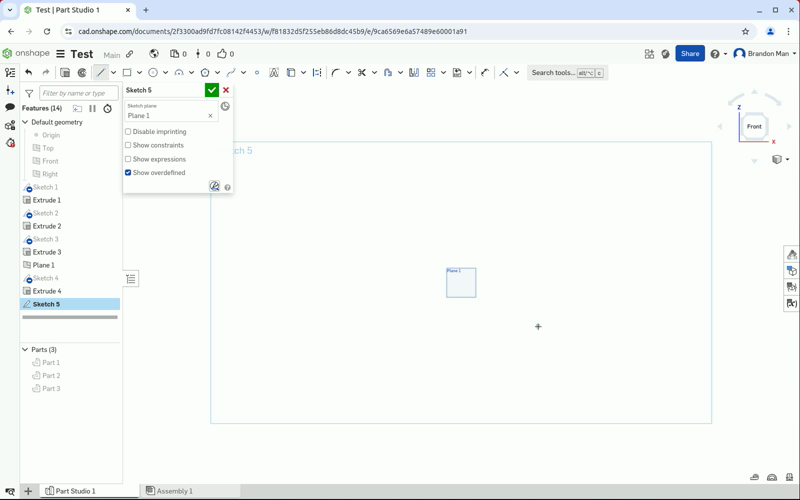
mouse_move(568, 326)
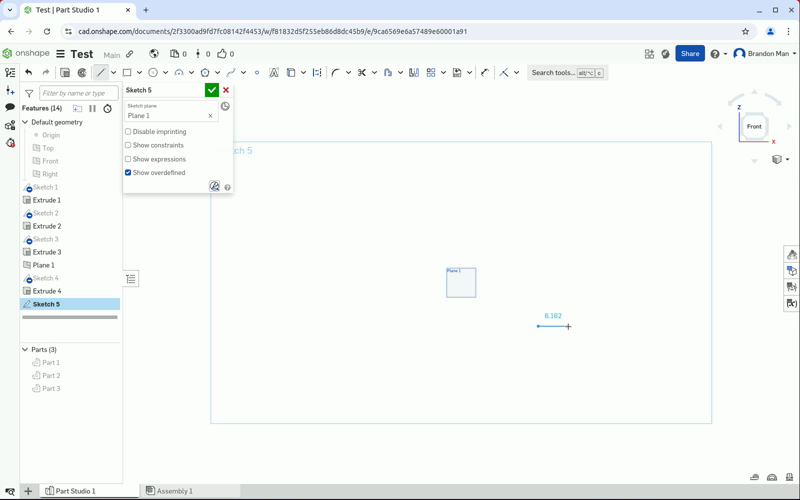
mouse_move(564, 326)
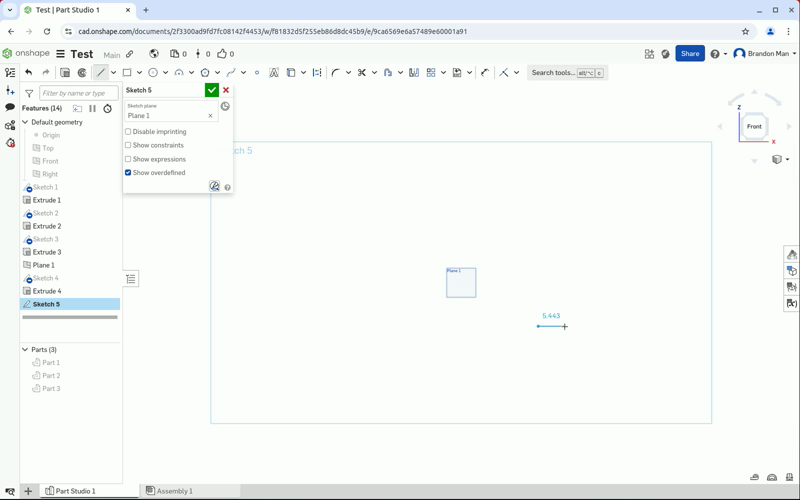
click(564, 326)
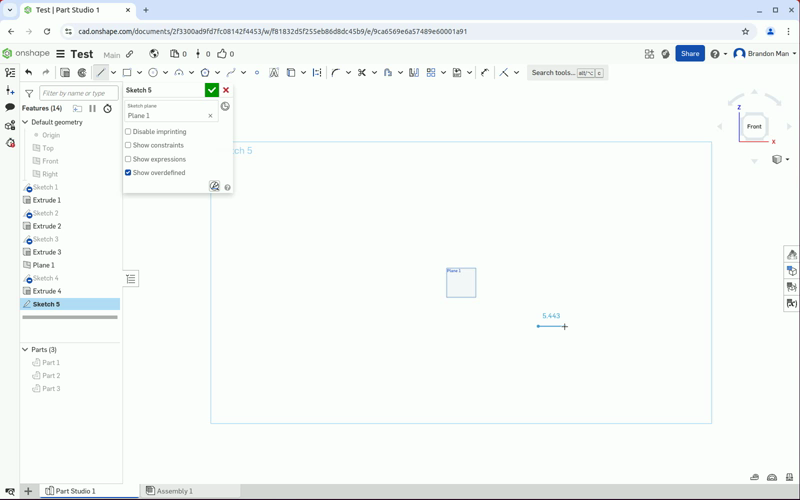
key_up(shift)
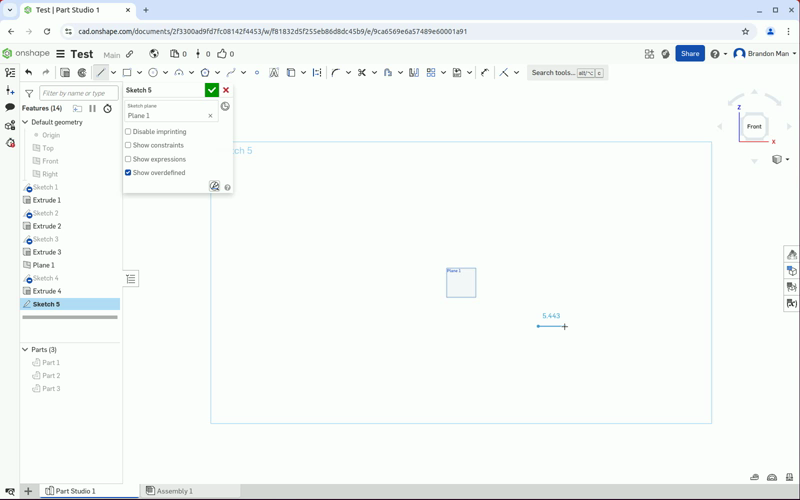
key(esc)
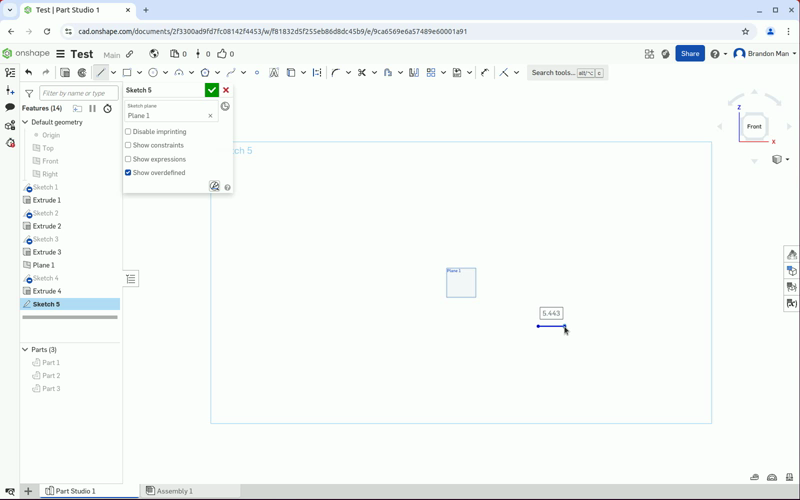
key(a)
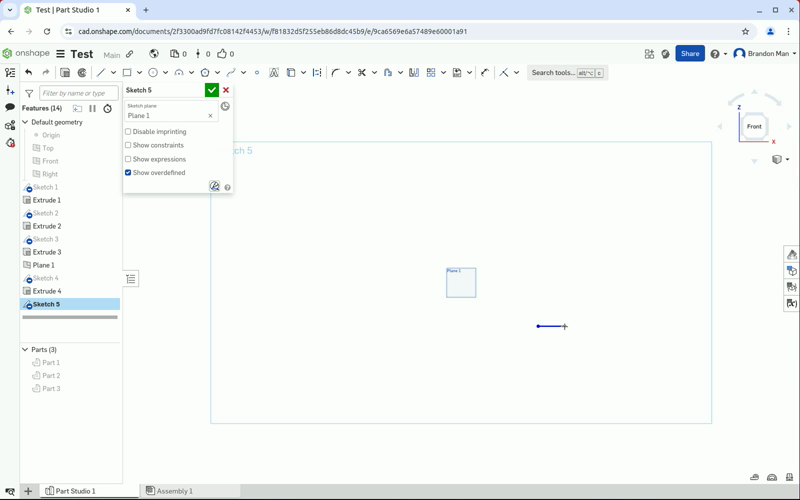
mouse_move(564, 326)
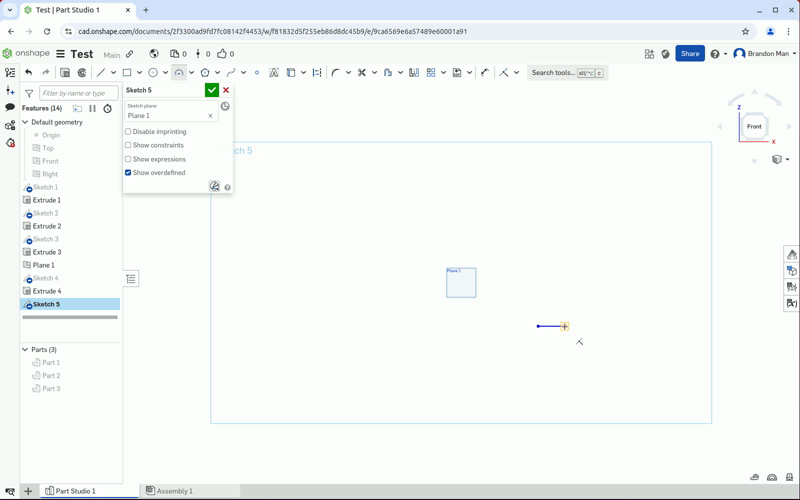
click(564, 326)
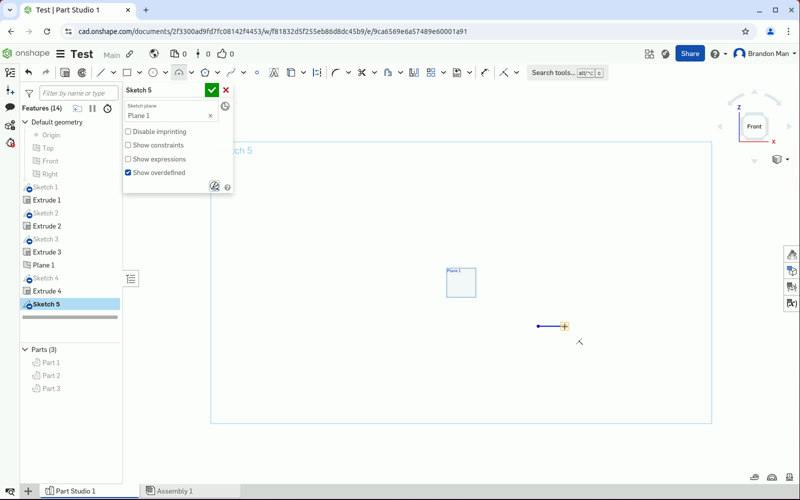
key_down(shift)
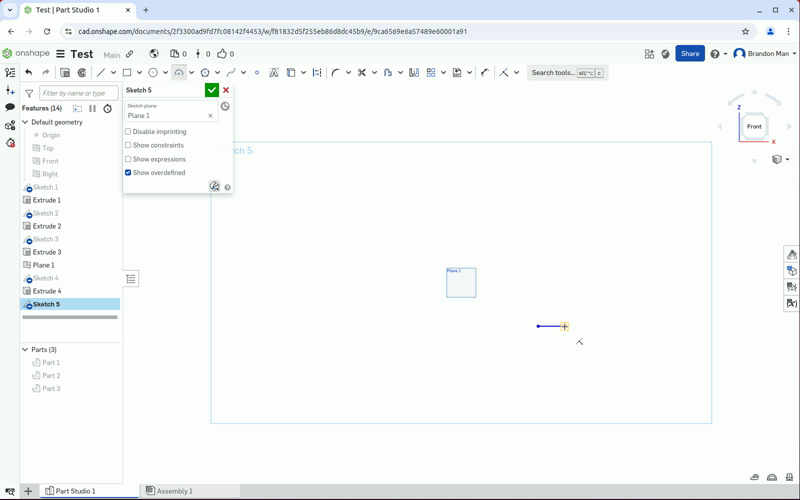
mouse_move(564, 239)
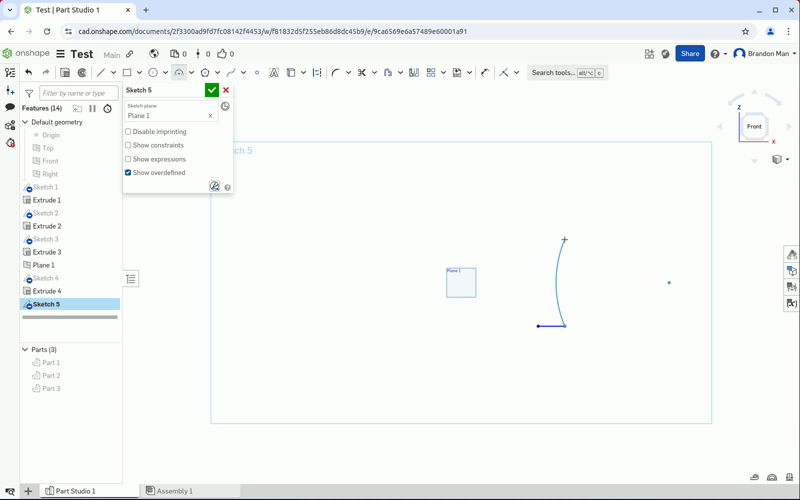
click(564, 239)
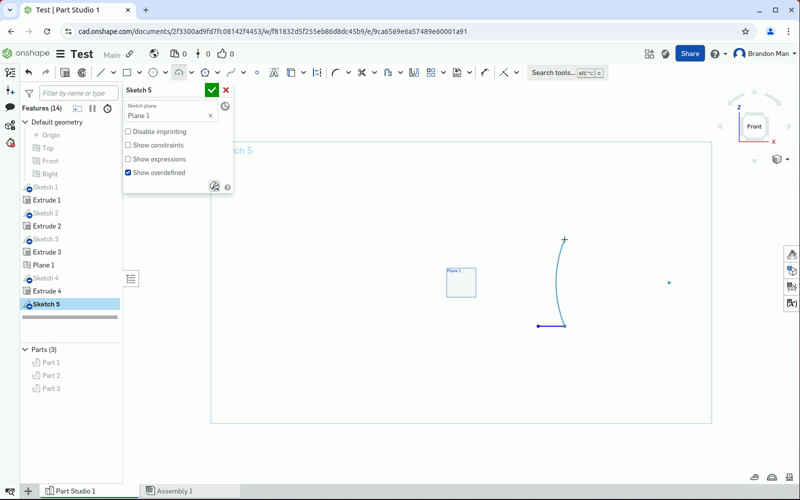
mouse_move(573, 282)
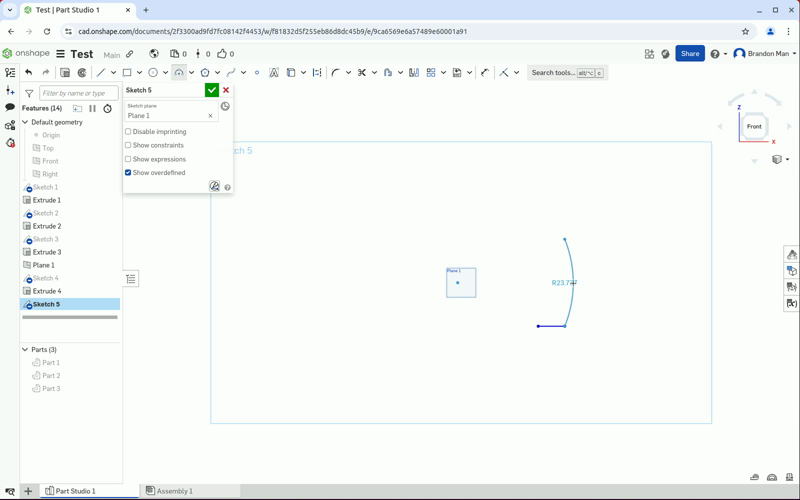
click(573, 282)
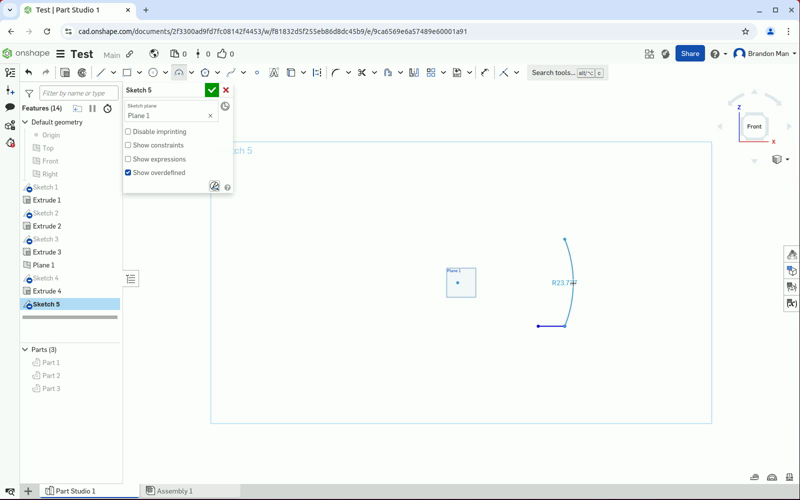
key_up(shift)
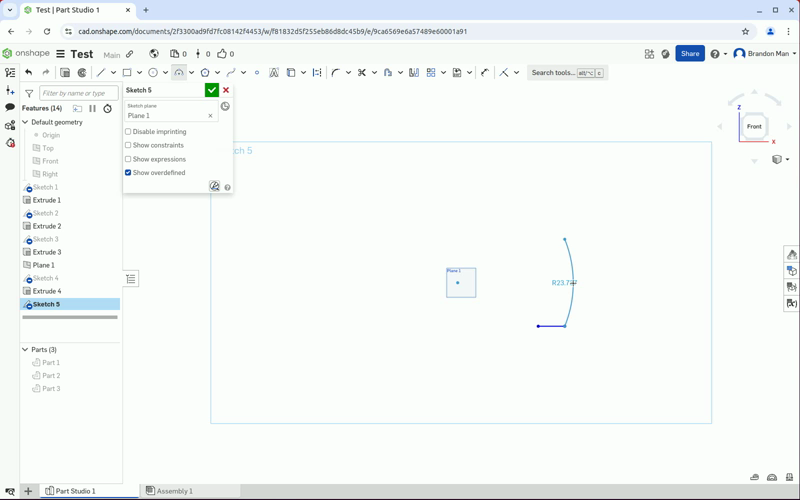
key(esc)
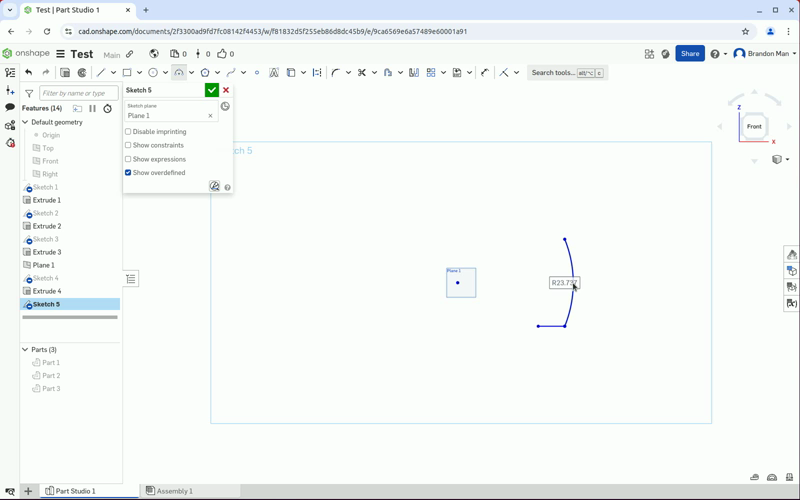
key(l)
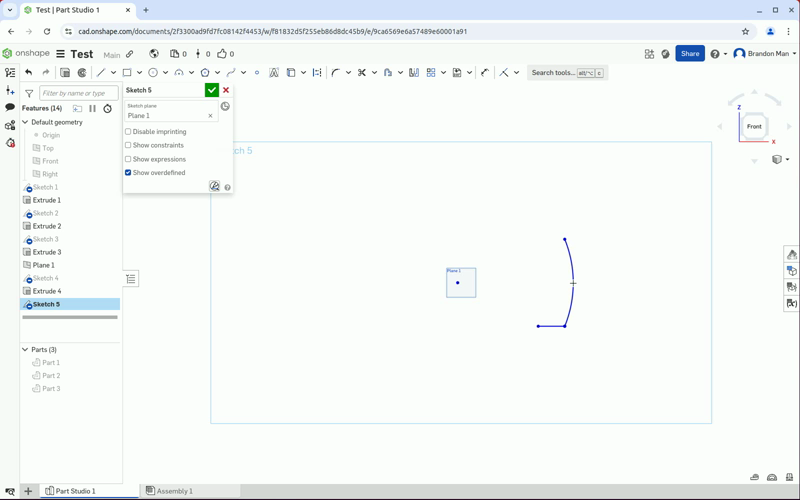
mouse_move(564, 239)
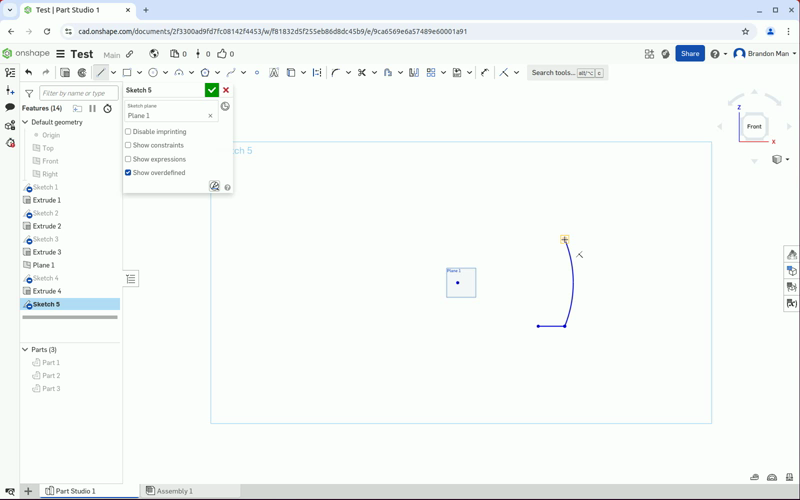
click(564, 239)
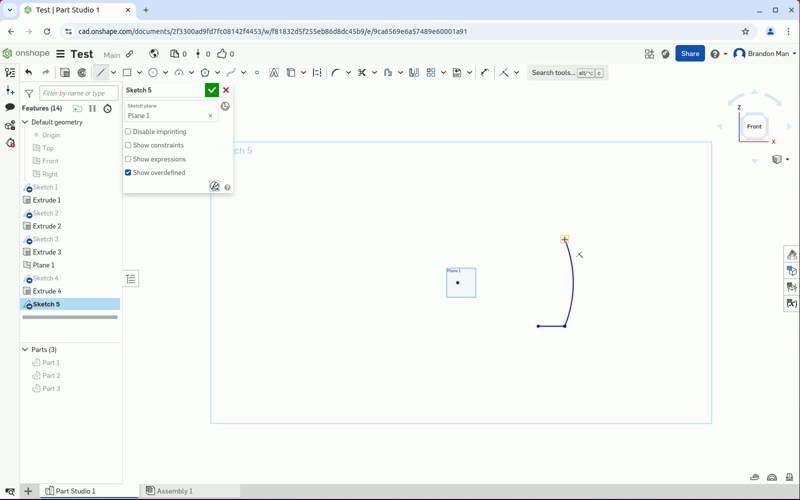
key_down(shift)
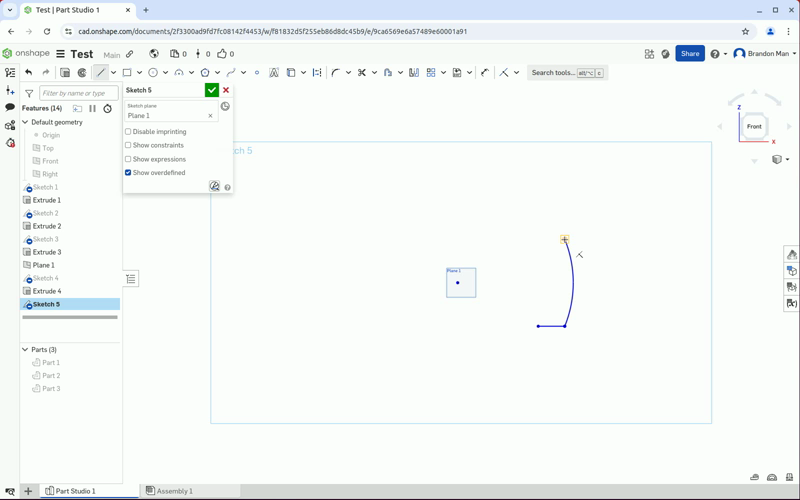
mouse_move(589, 239)
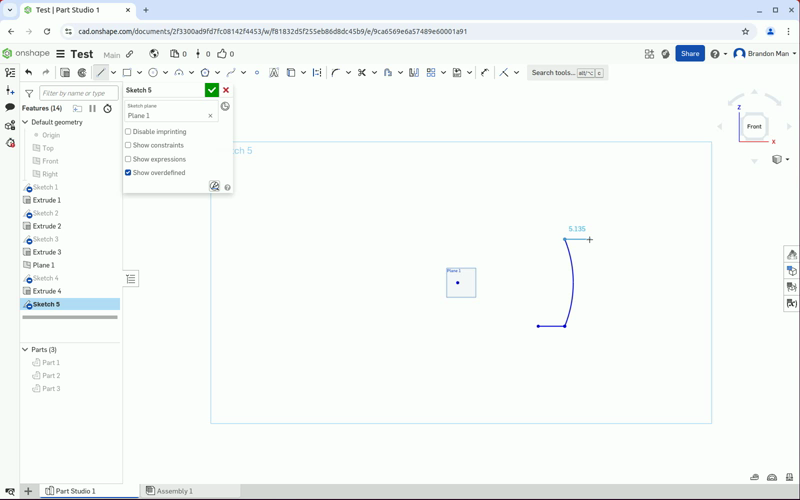
mouse_move(538, 239)
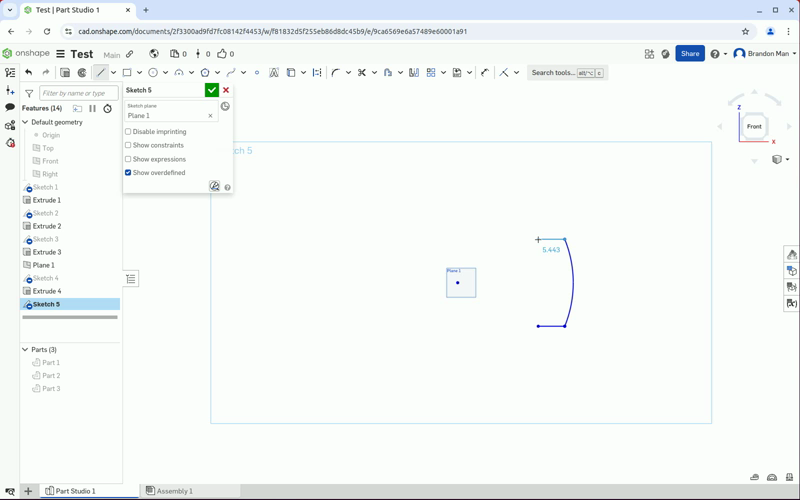
click(538, 239)
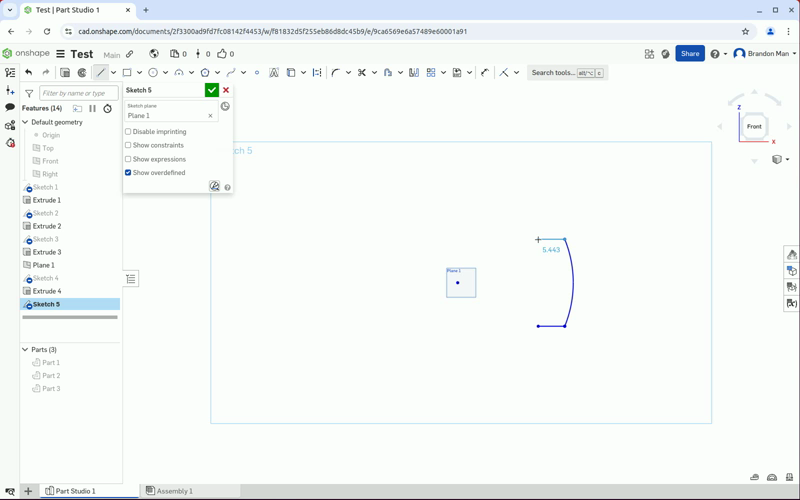
key_up(shift)
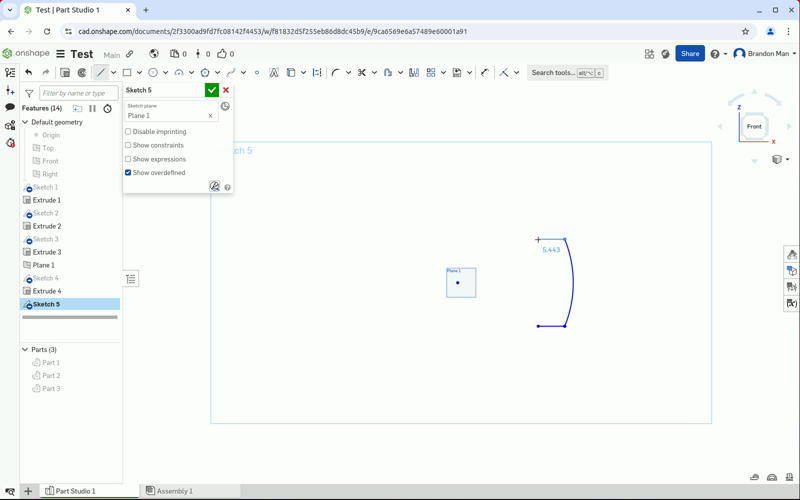
key(esc)
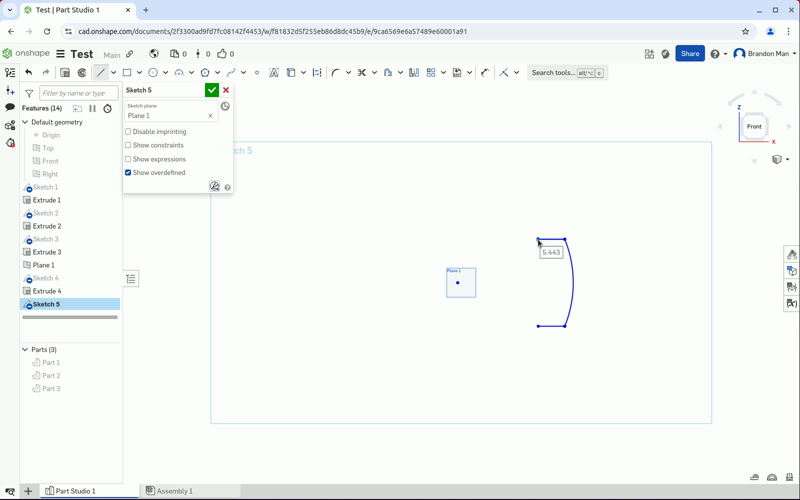
key(a)
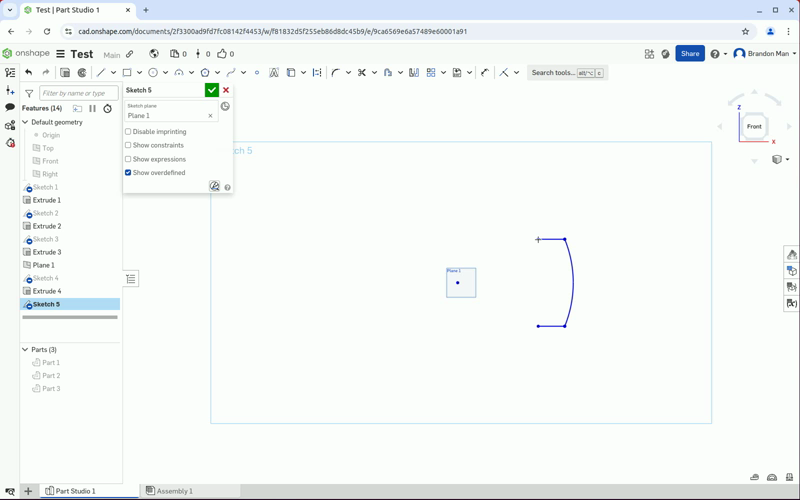
mouse_move(538, 239)
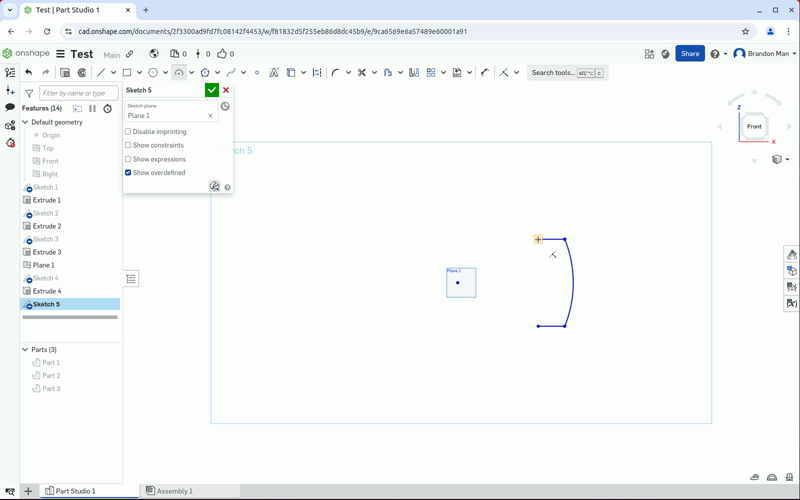
click(538, 239)
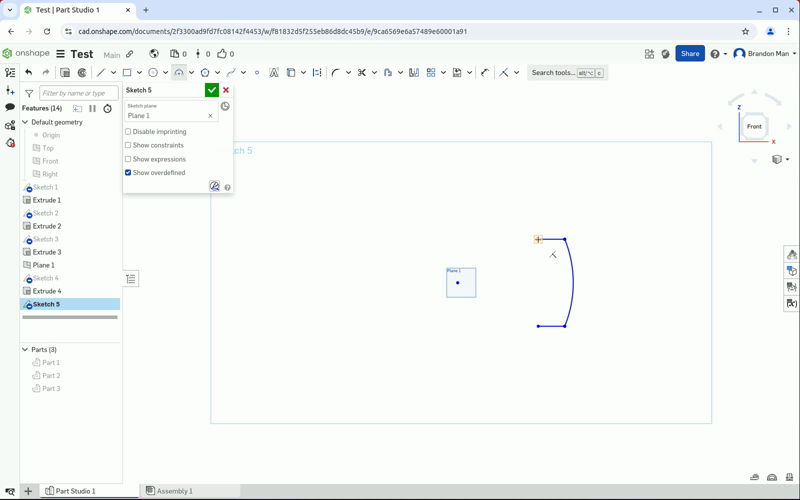
mouse_move(538, 326)
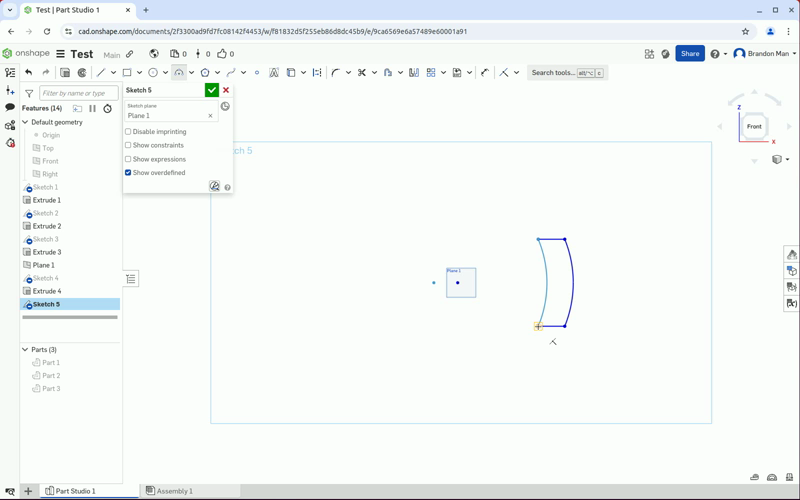
click(538, 326)
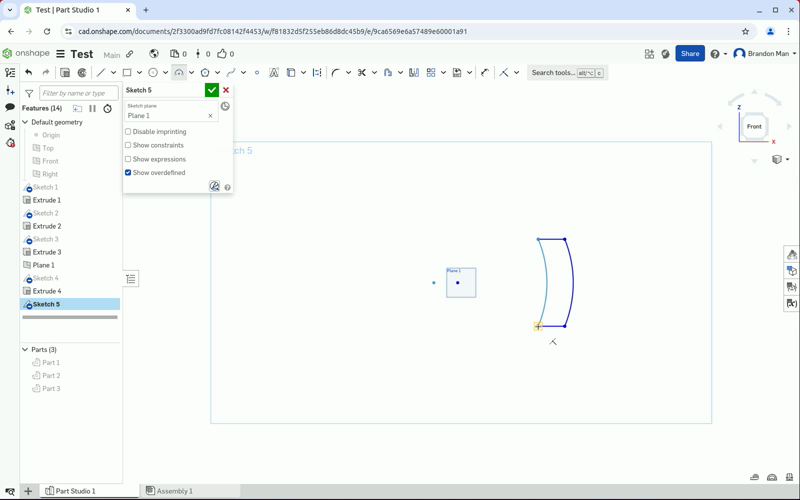
key_down(shift)
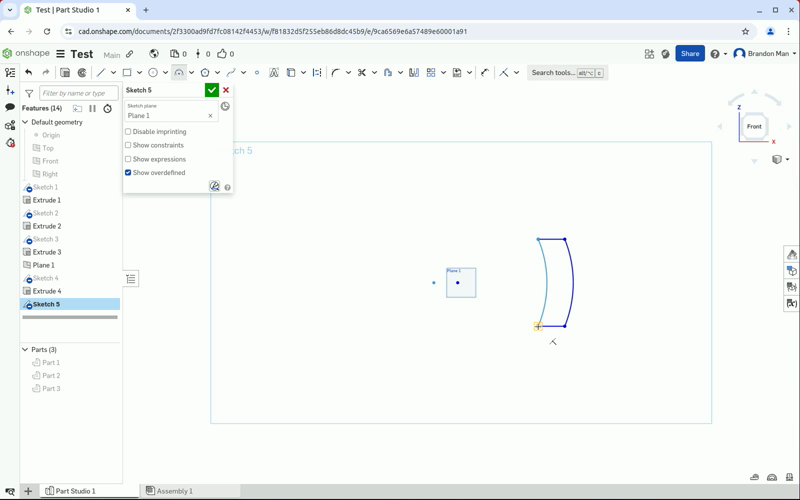
mouse_move(549, 282)
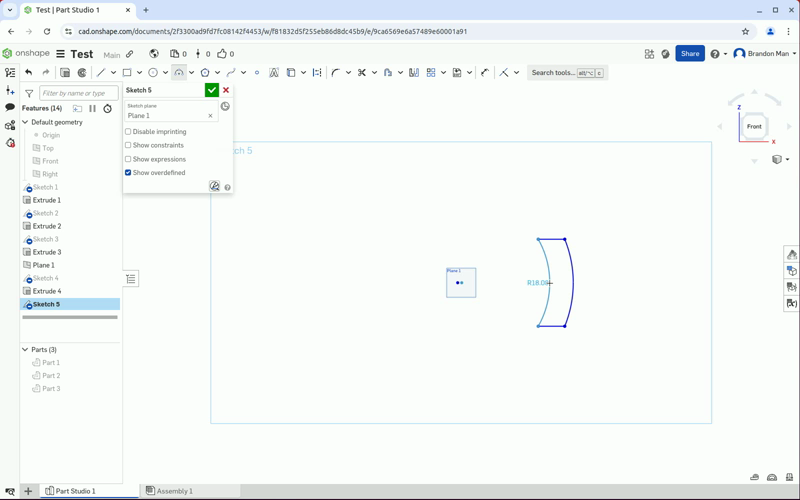
click(549, 282)
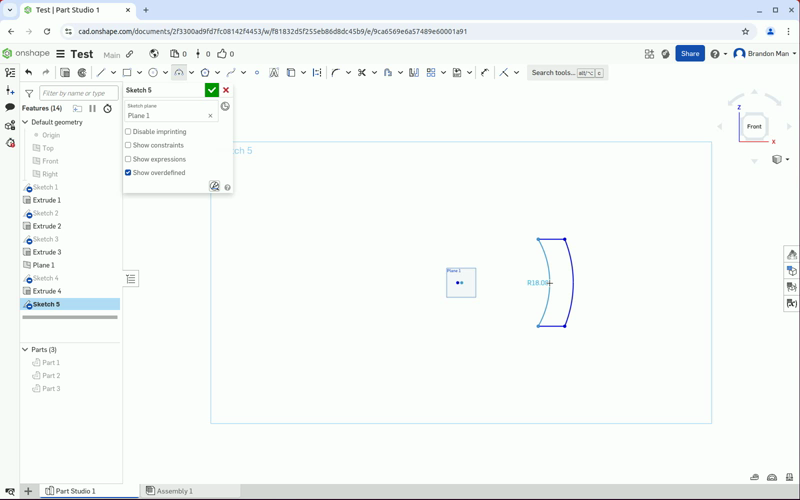
key_up(shift)
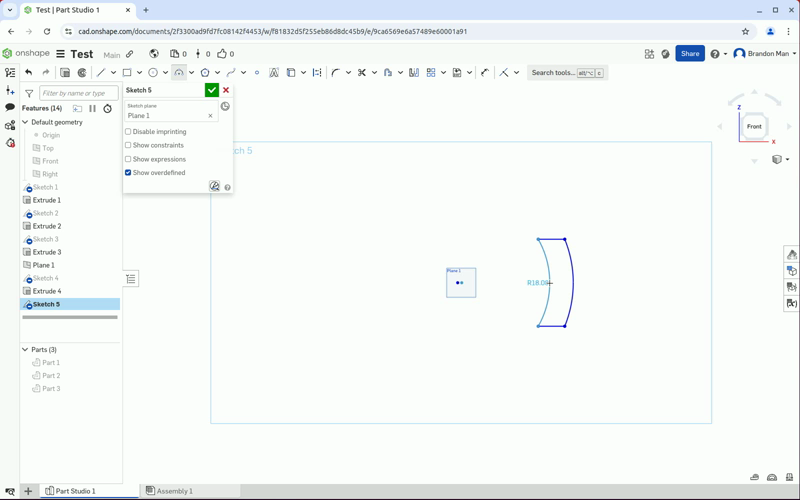
key(esc)
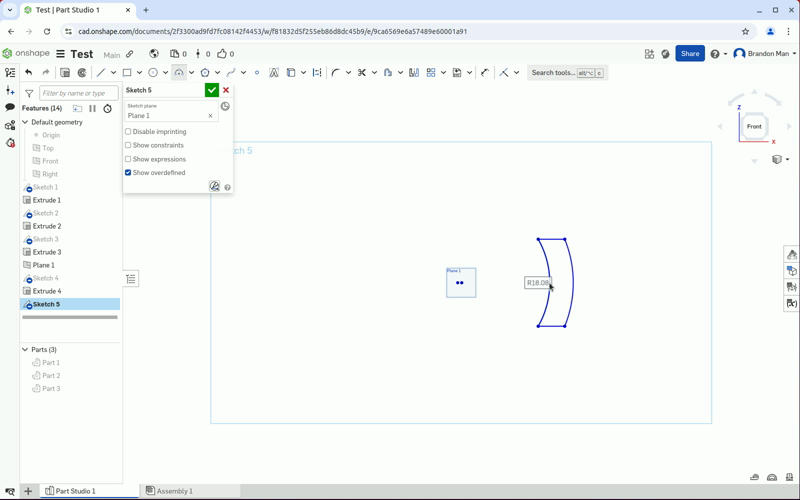
key(c)
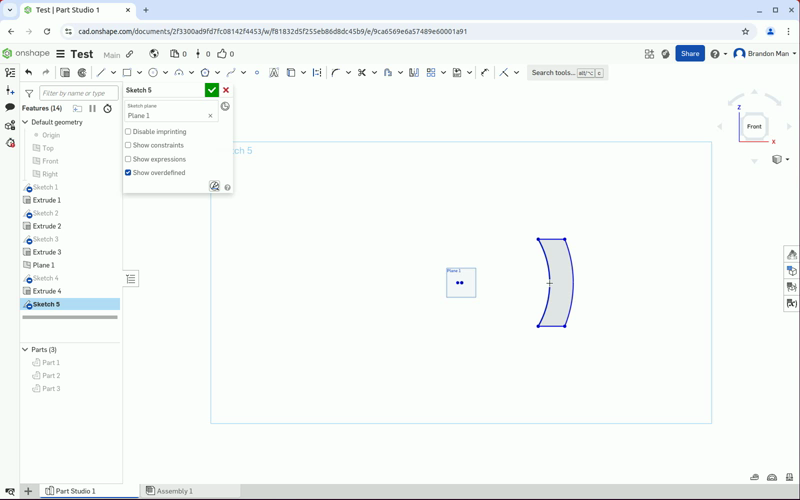
key_down(shift)
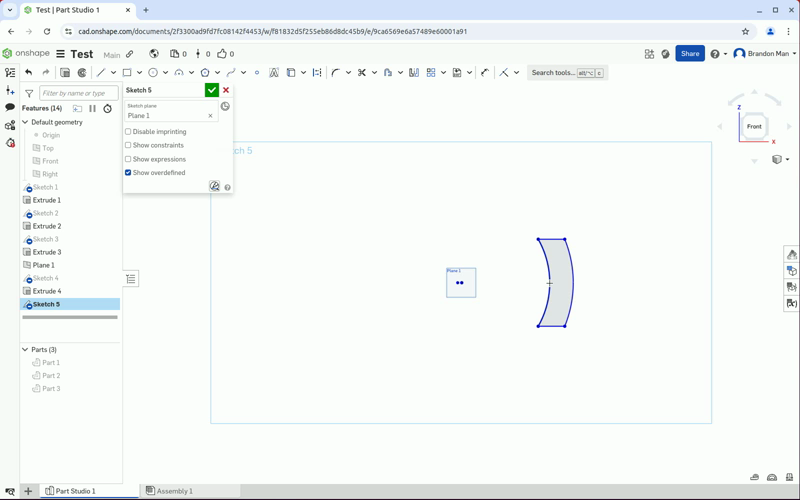
mouse_move(561, 282)
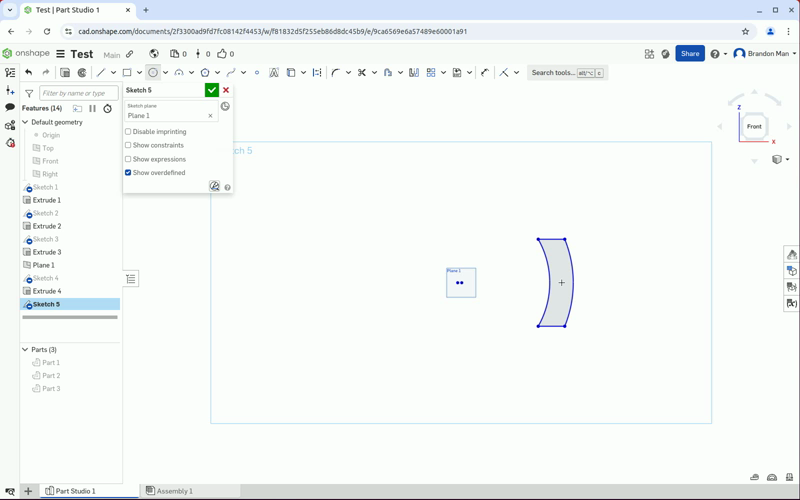
click(561, 282)
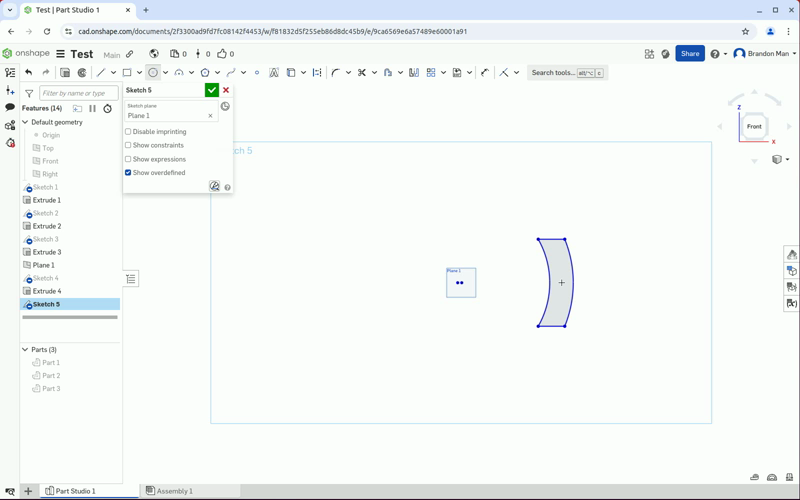
key_up(shift)
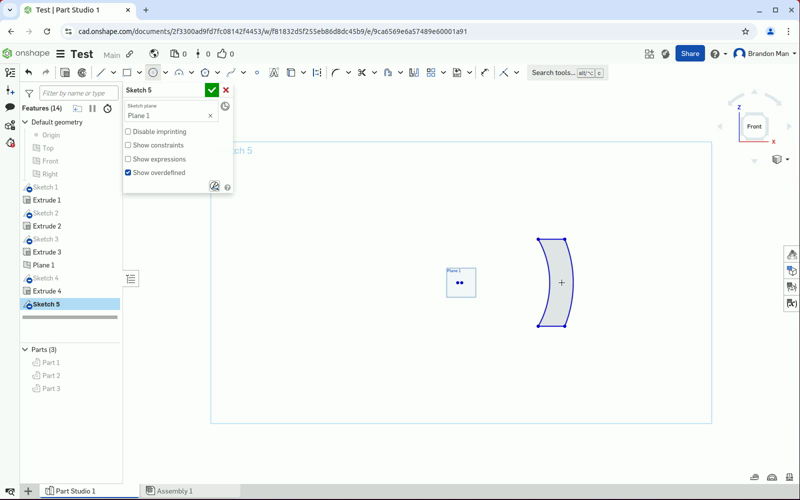
mouse_move(567, 282)
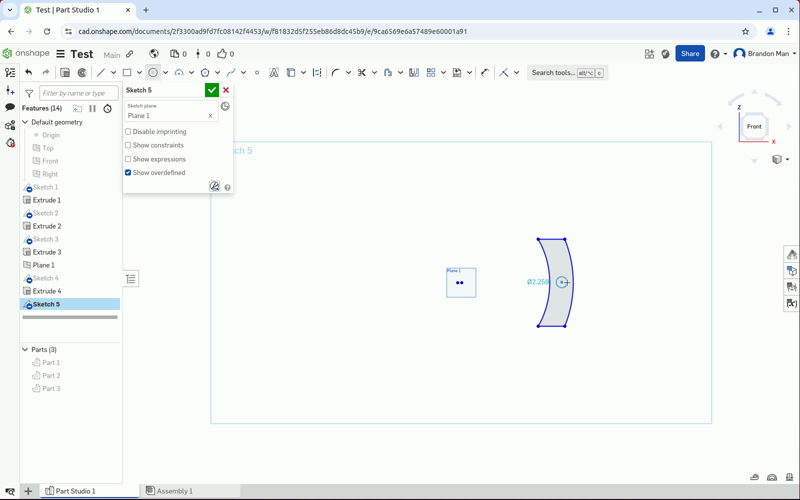
click(567, 282)
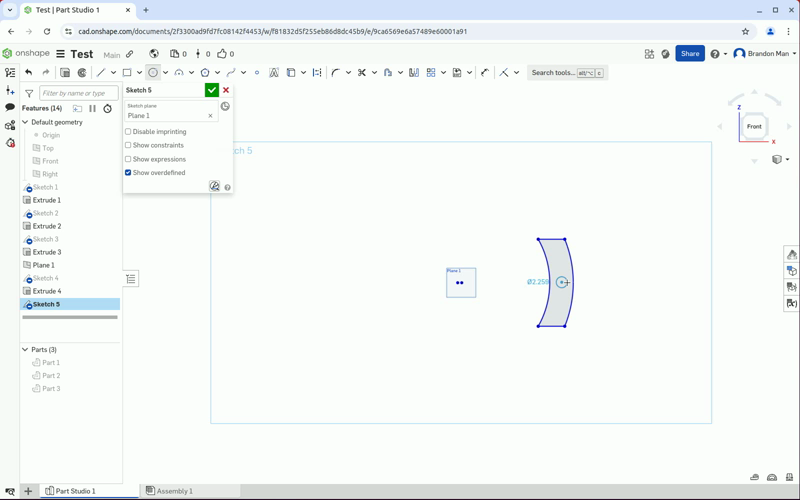
key(esc)
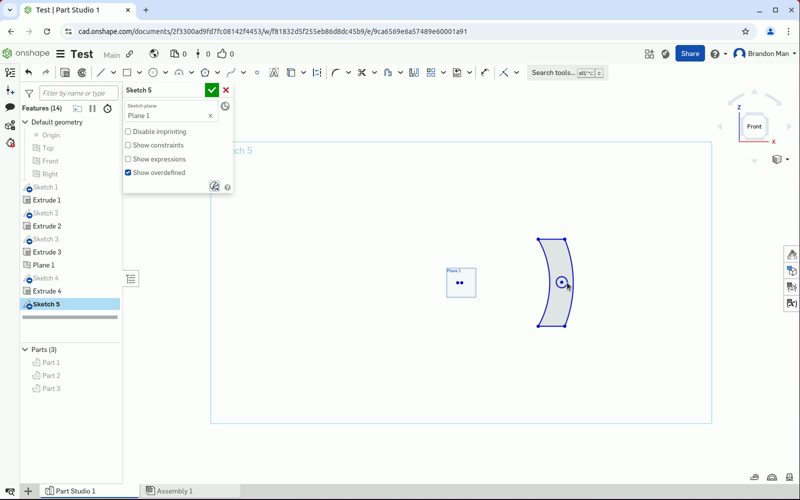
mouse_move(556, 275)
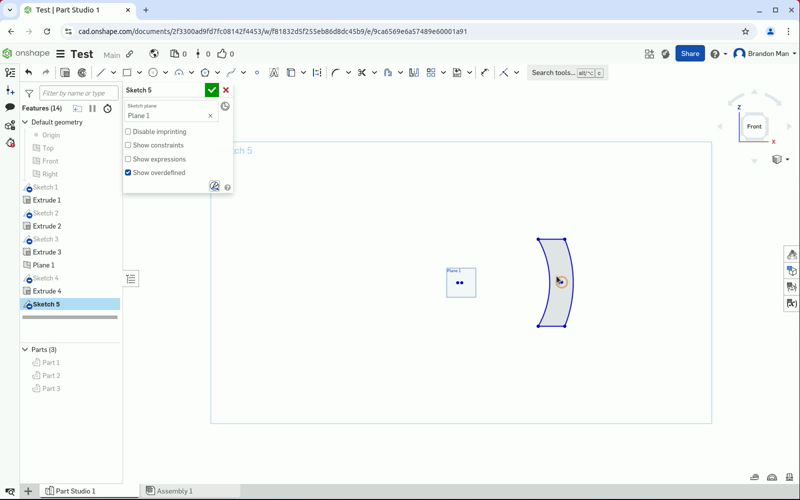
click(556, 275)
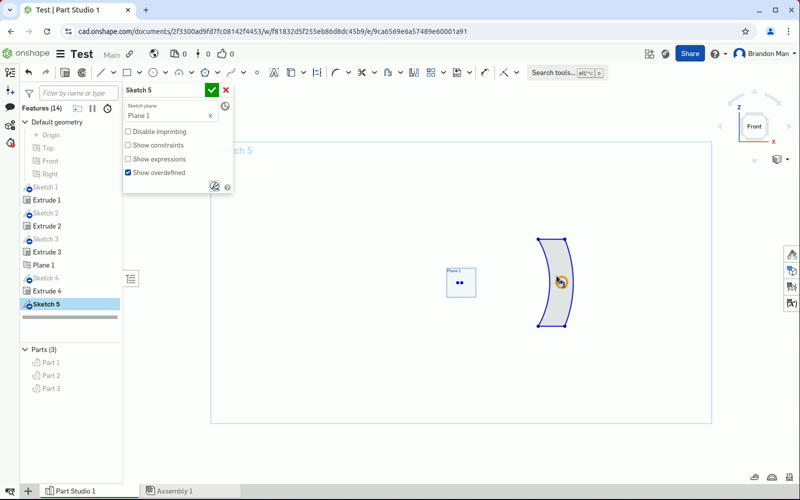
mouse_move(73, 352)
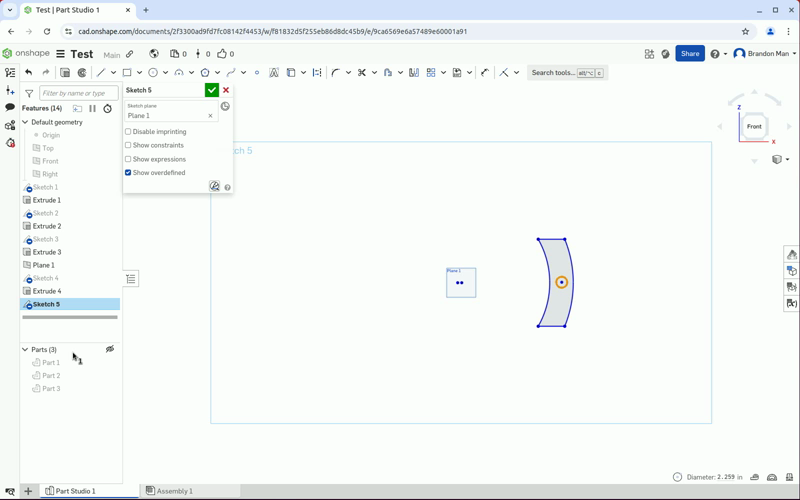
key(shift+y)
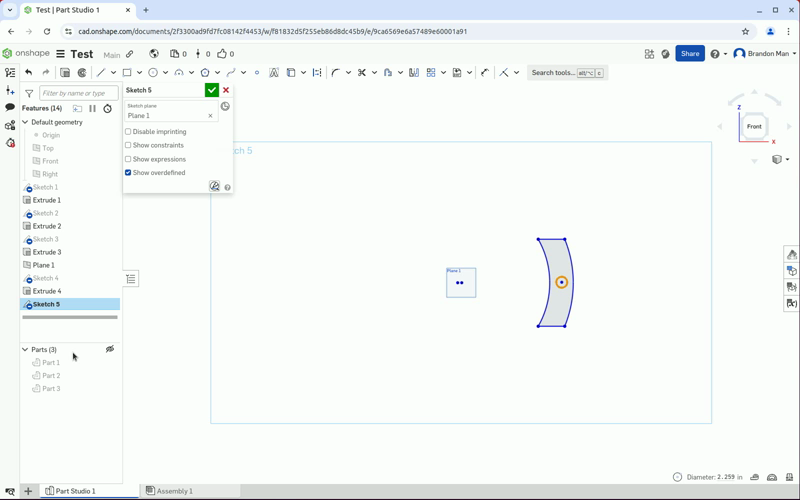
key(shift+e)
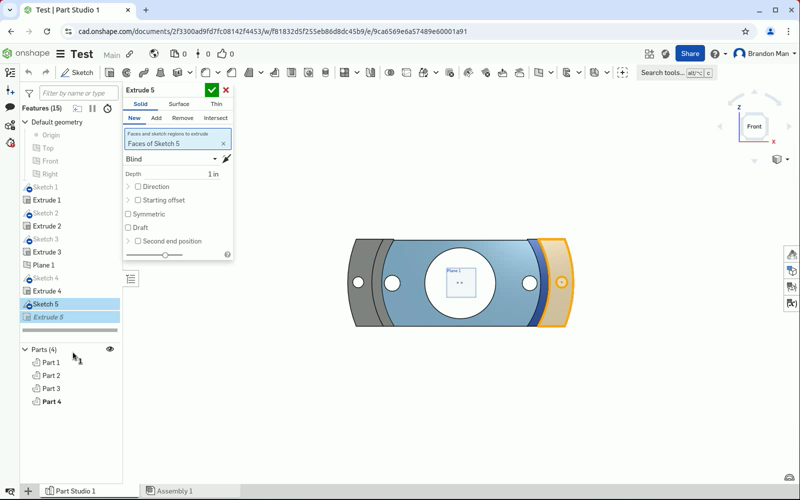
mouse_move(143, 106)
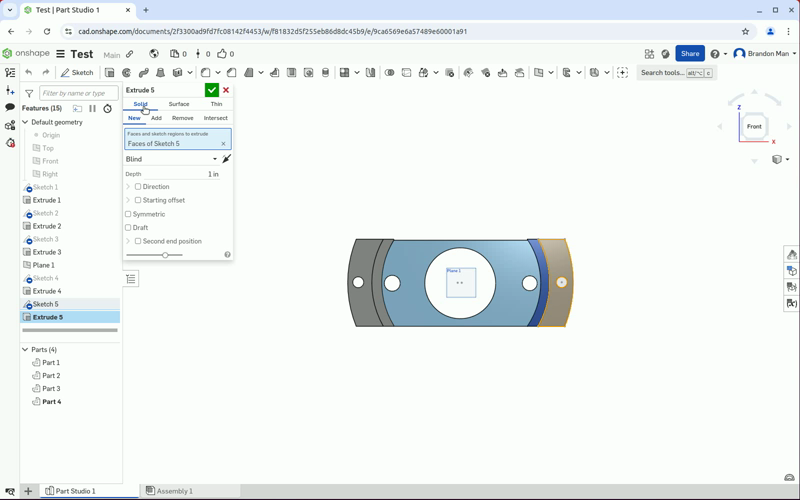
click(143, 106)
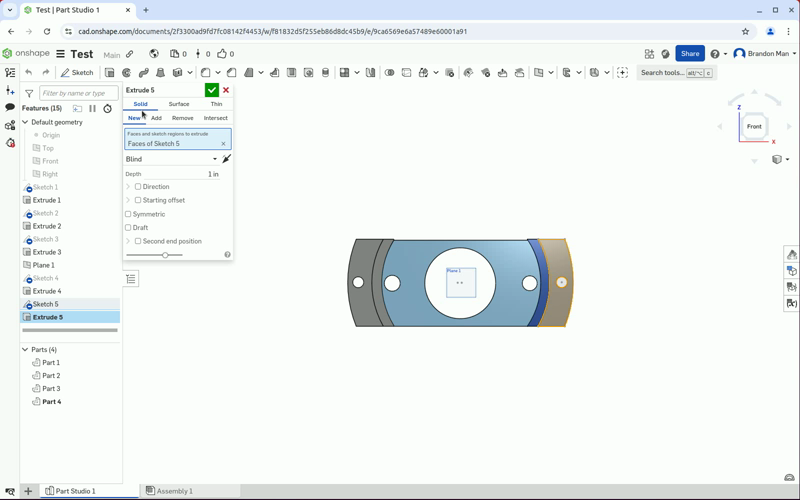
mouse_move(137, 120)
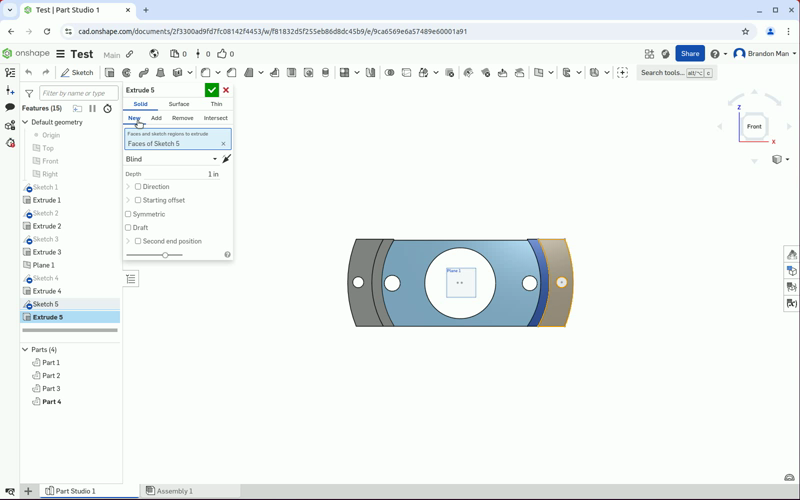
click(137, 120)
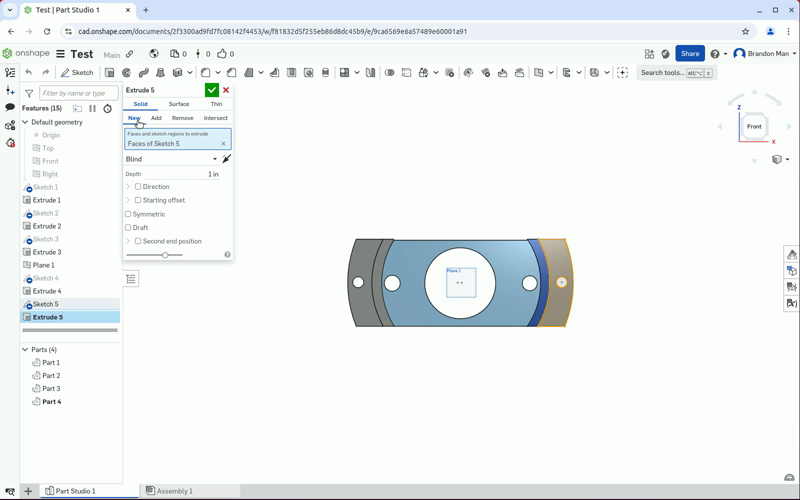
key(tab, 4)
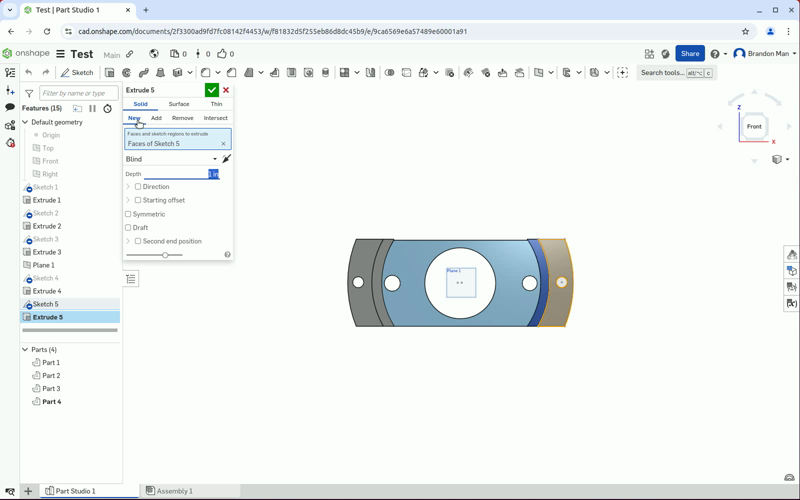
text(-2.166)
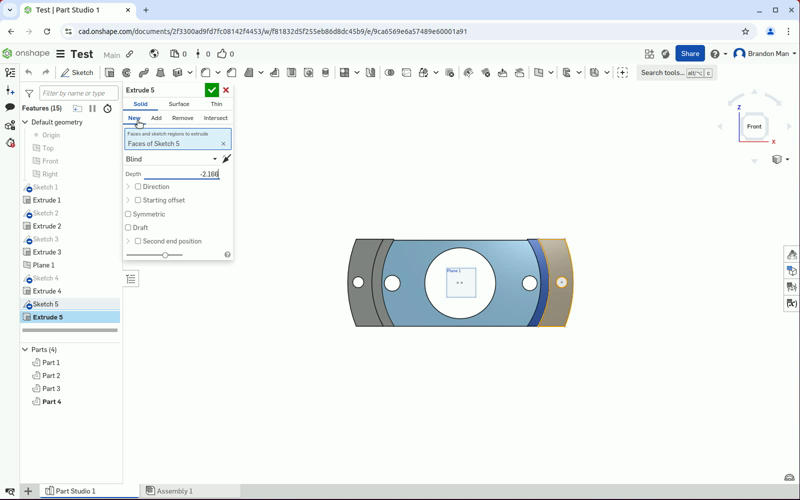
key(enter)
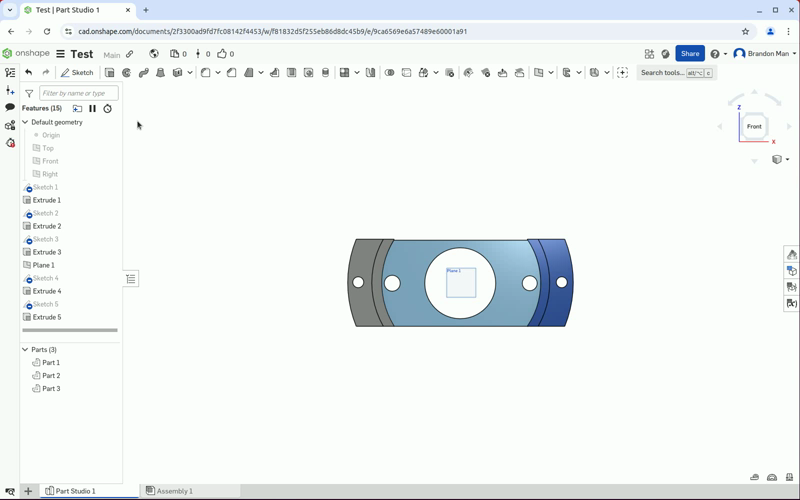
key(shift+h)
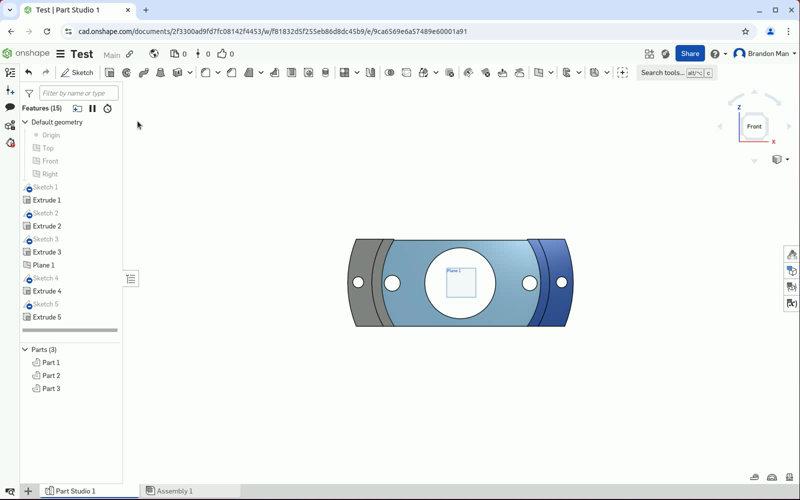
key(shift+h)
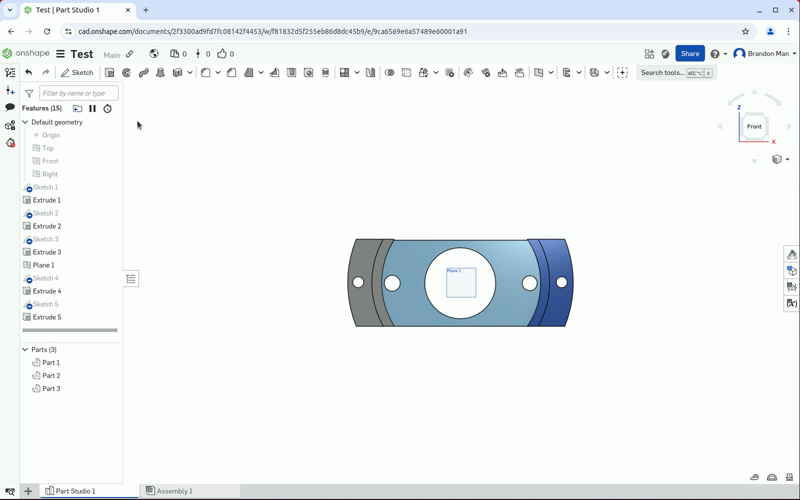
mouse_move(73, 189)
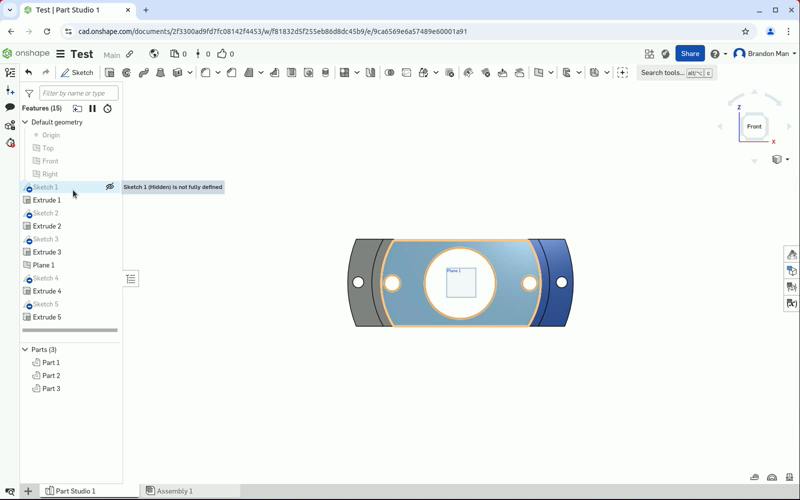
click(73, 189)
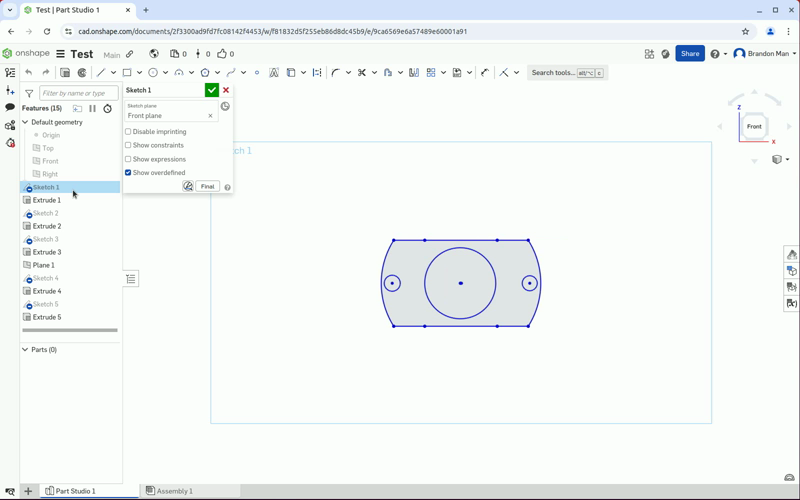
mouse_move(229, 92)
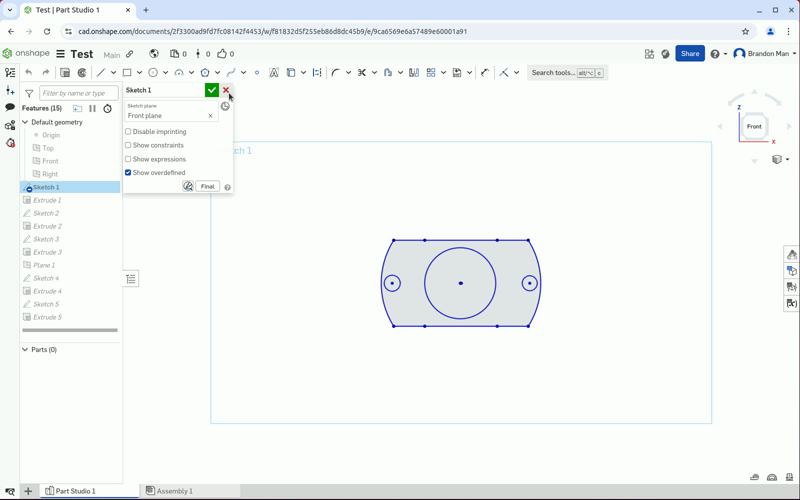
click(229, 92)
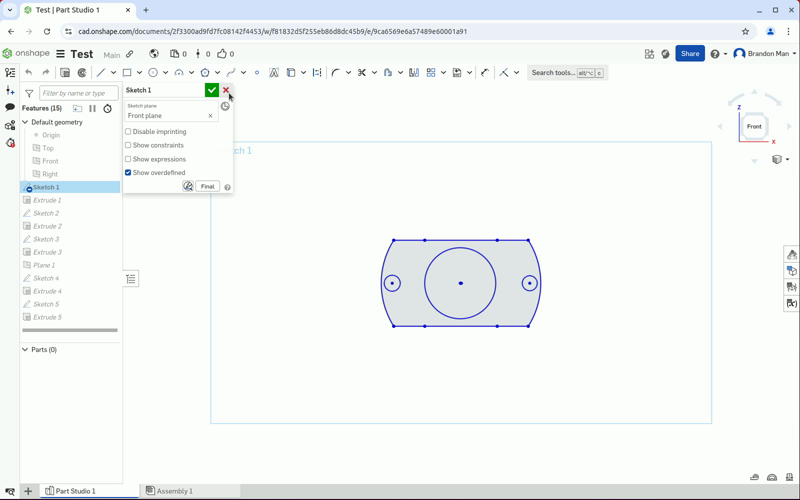
key(shift+s)
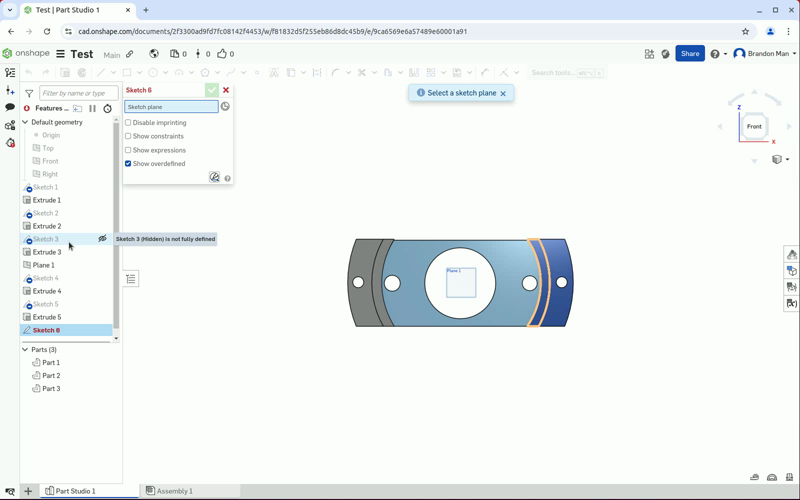
scroll(3)
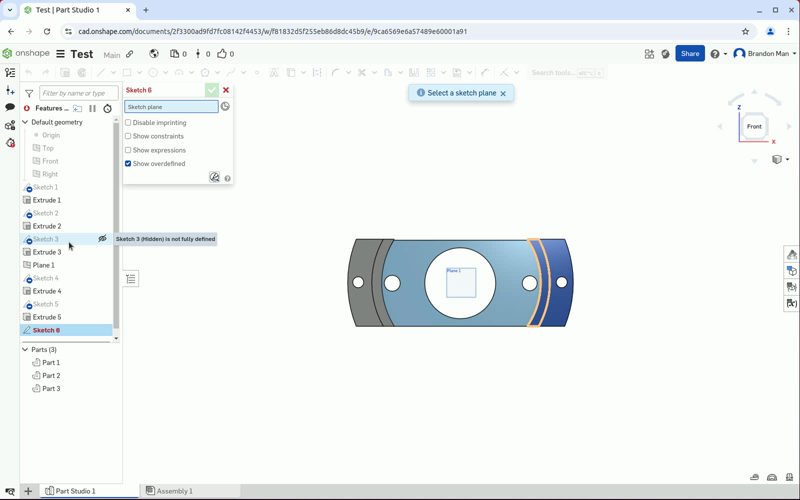
mouse_move(69, 163)
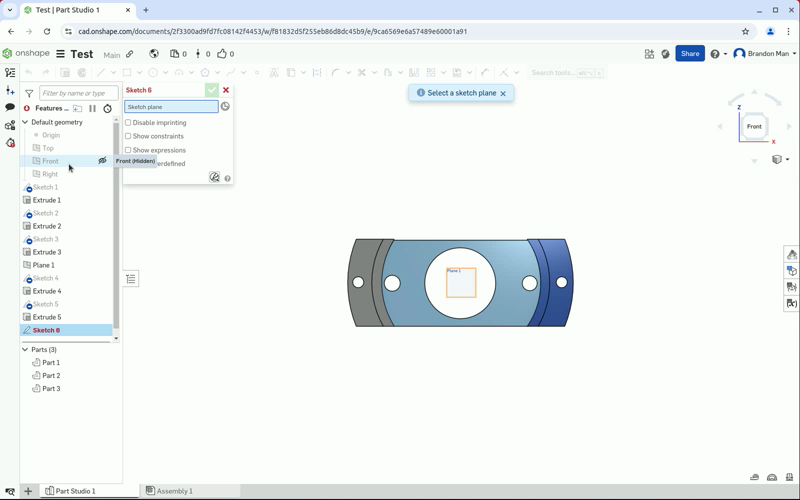
click(69, 163)
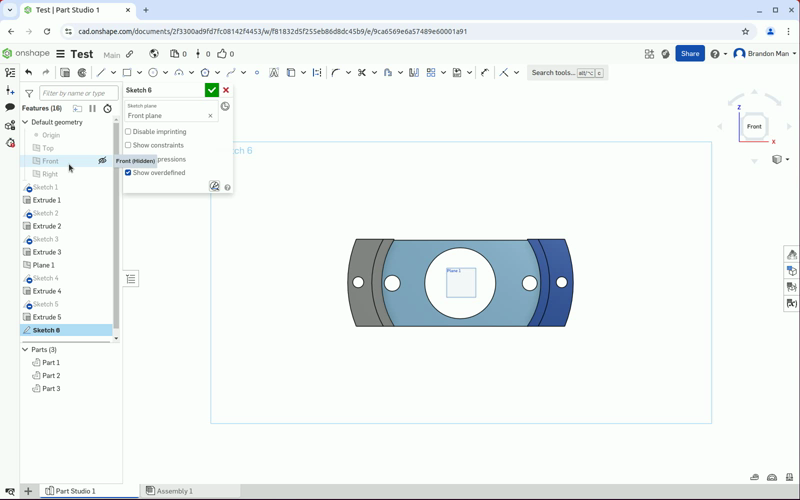
mouse_move(73, 352)
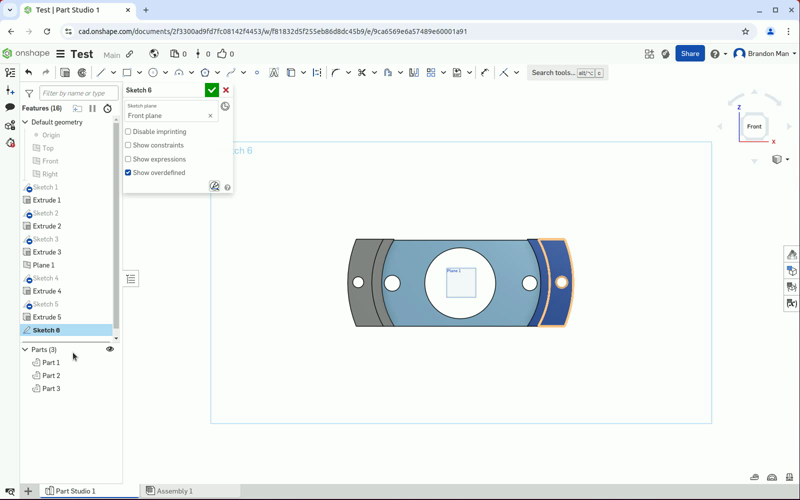
key(y)
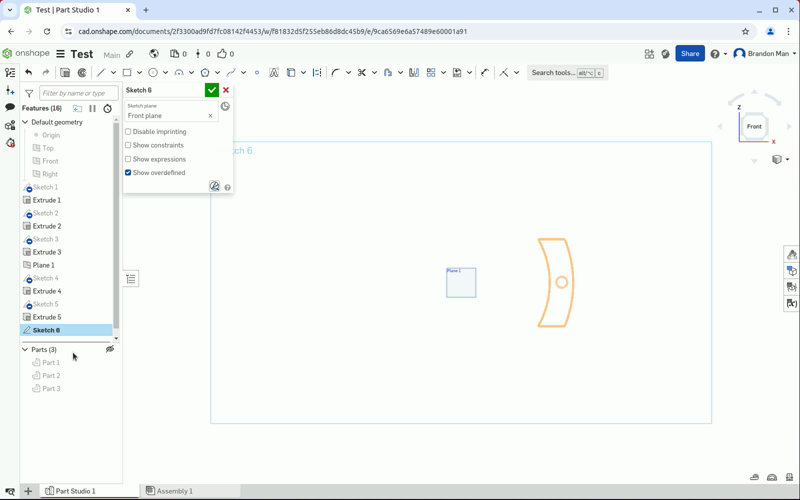
key(l)
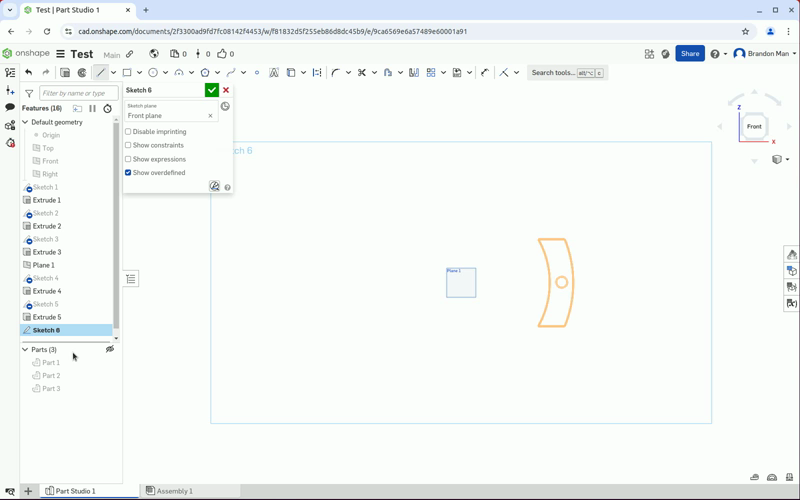
key_down(shift)
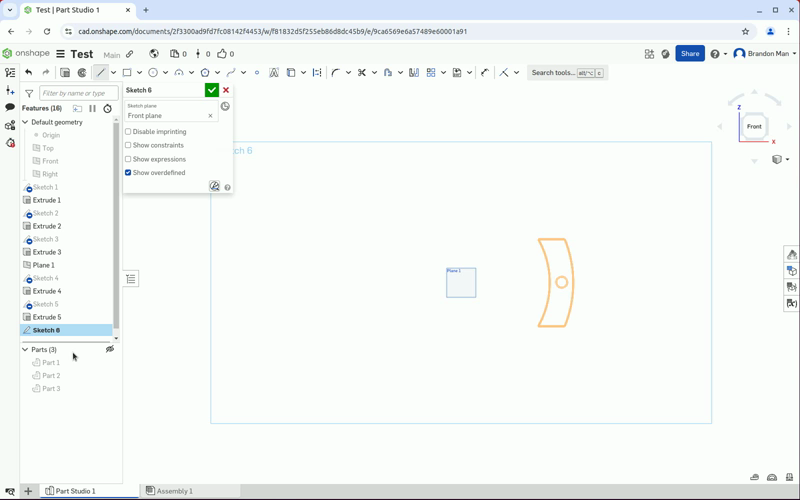
mouse_move(424, 239)
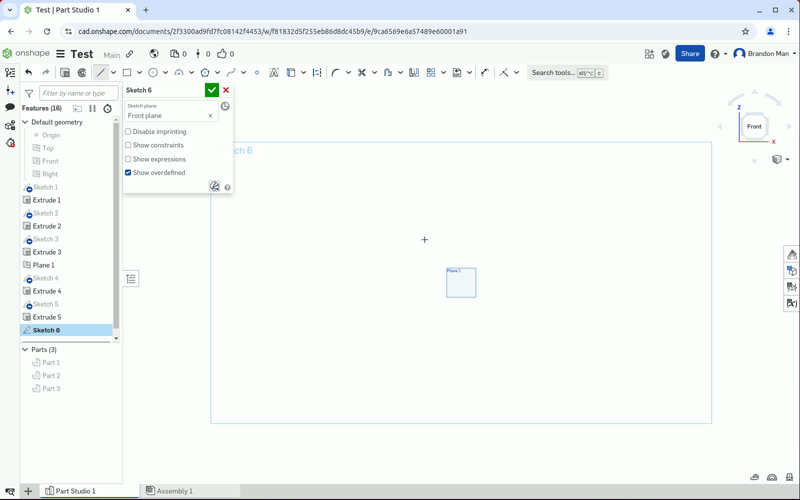
click(424, 239)
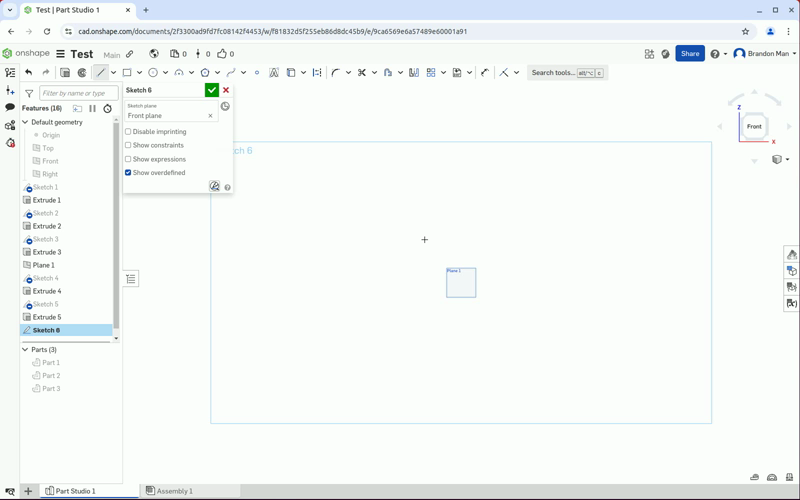
key_up(shift)
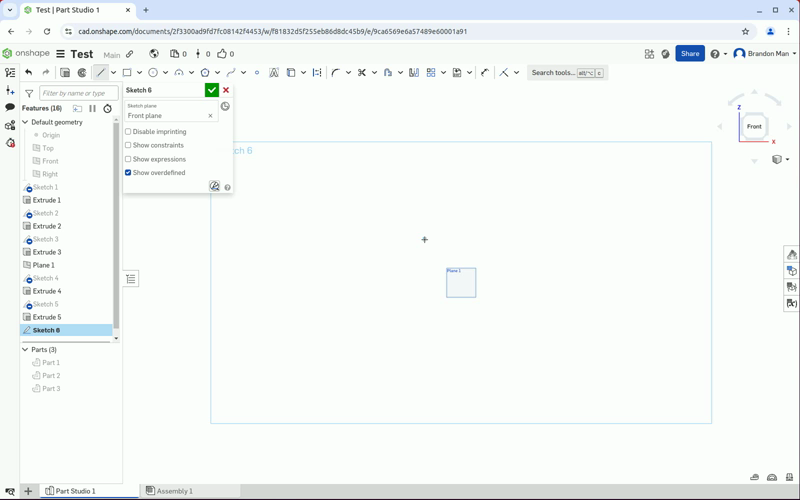
key_down(shift)
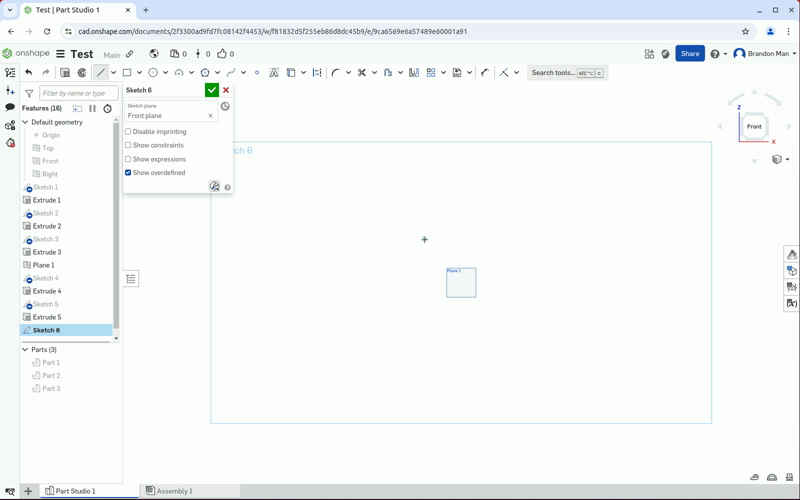
mouse_move(497, 239)
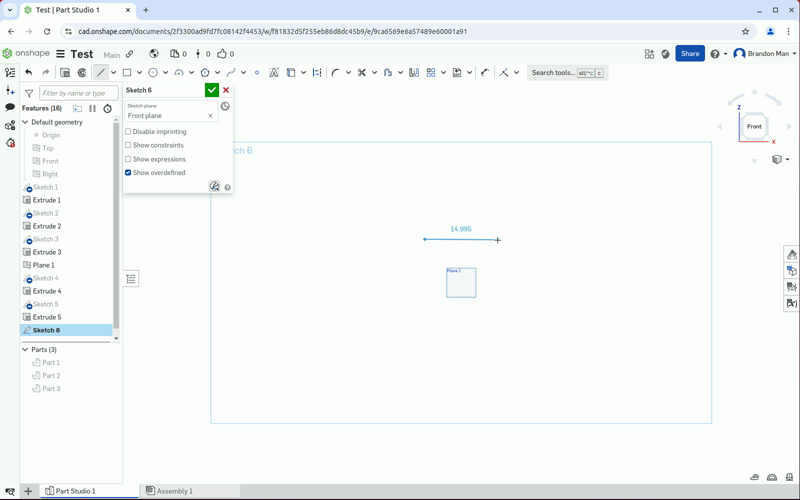
click(497, 239)
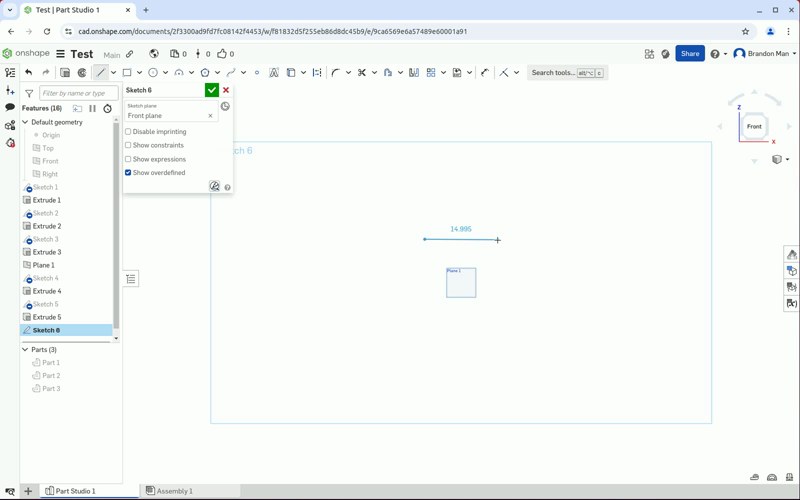
key_up(shift)
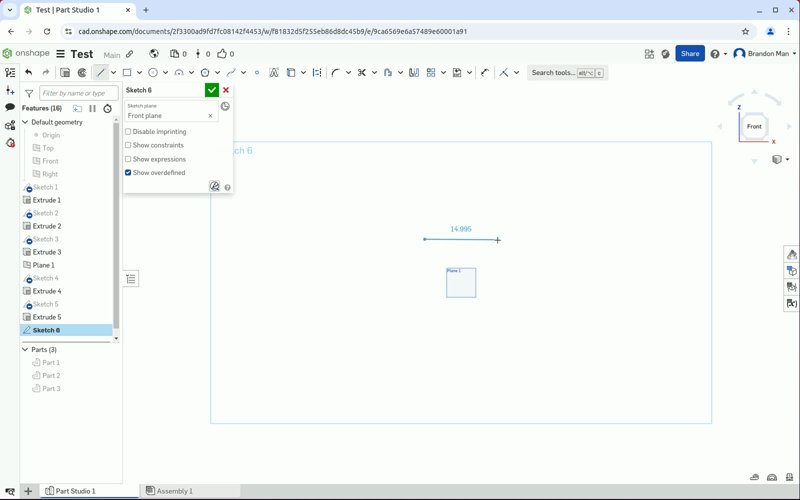
key(esc)
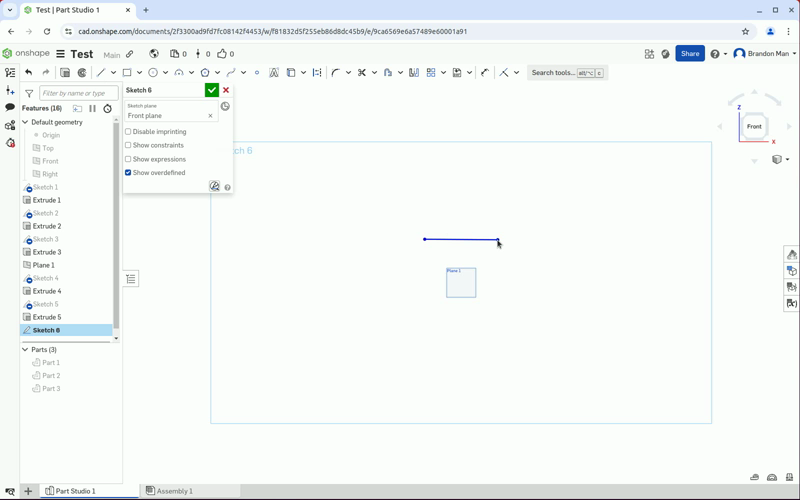
key(a)
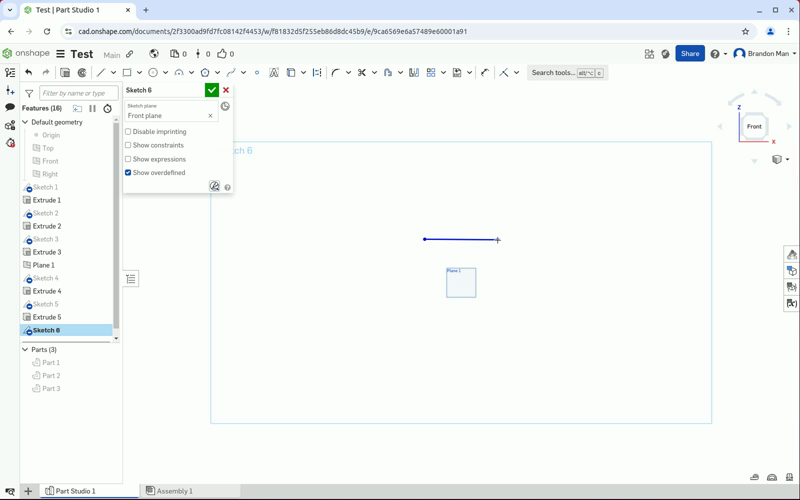
mouse_move(497, 239)
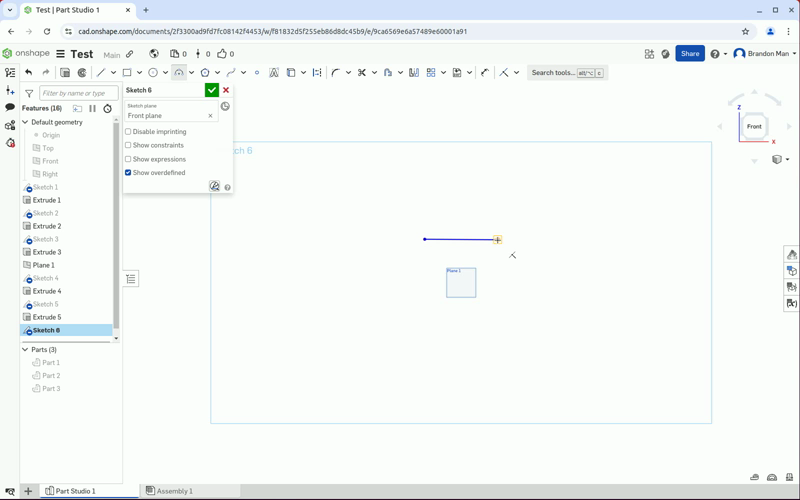
click(497, 239)
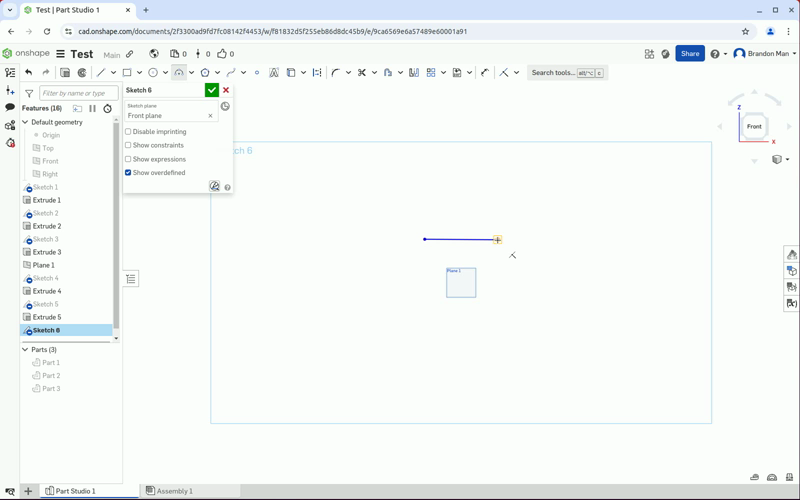
mouse_move(424, 239)
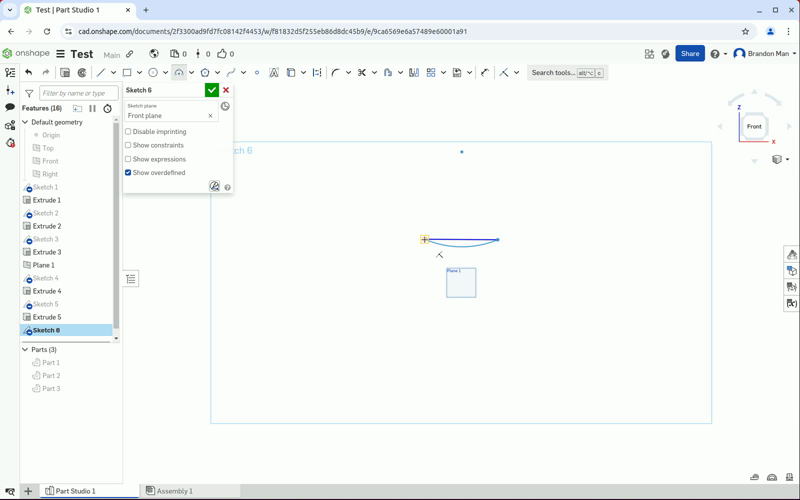
click(424, 239)
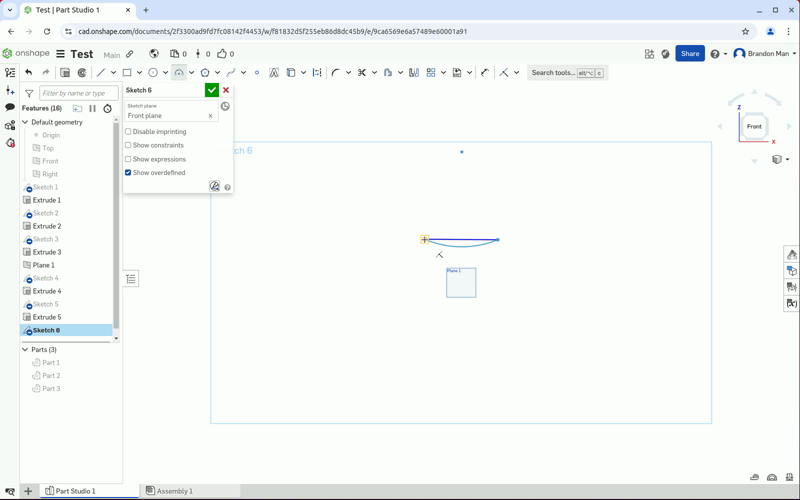
key_down(shift)
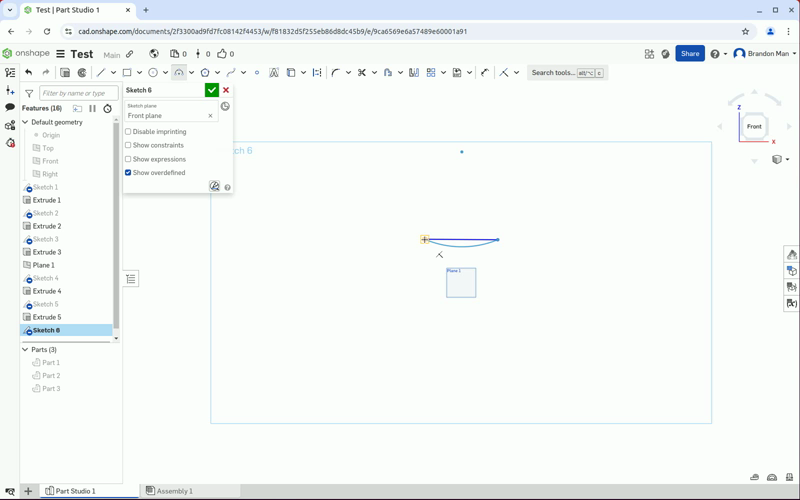
mouse_move(461, 221)
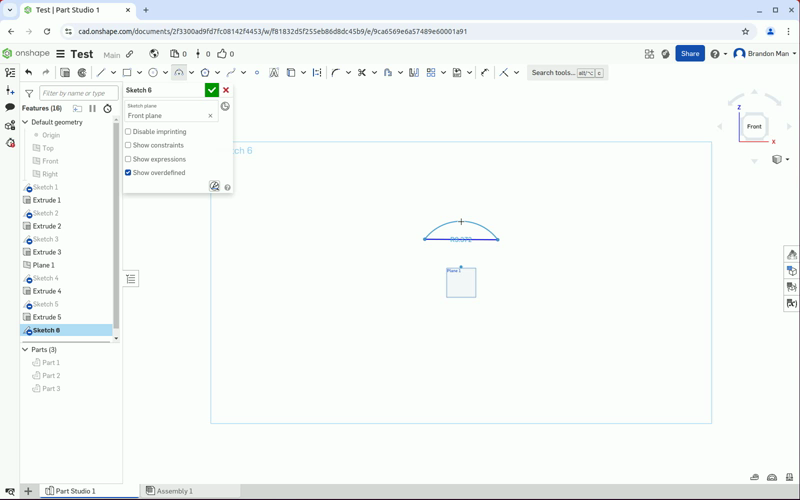
click(461, 221)
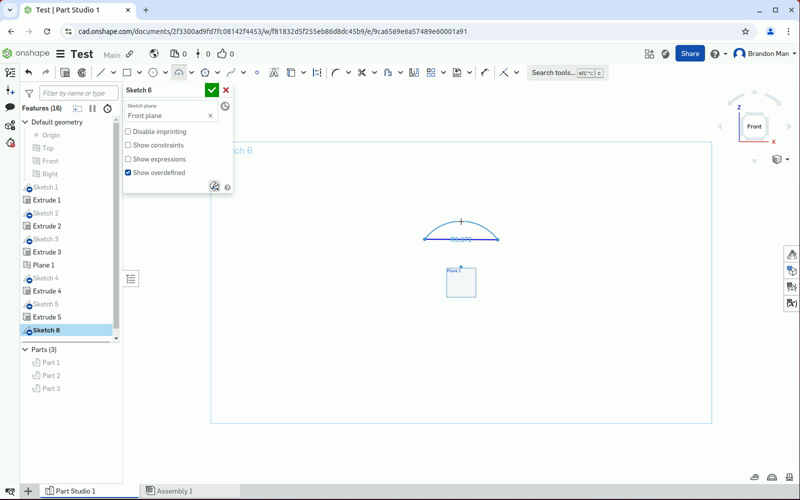
key_up(shift)
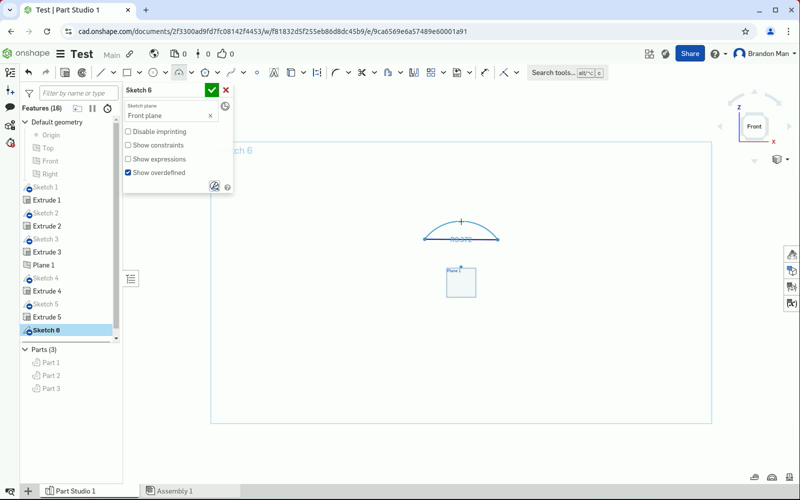
key(esc)
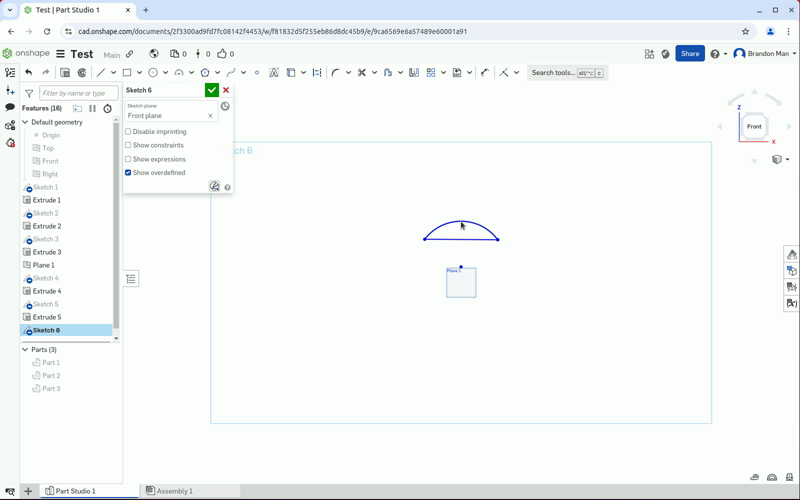
mouse_move(442, 226)
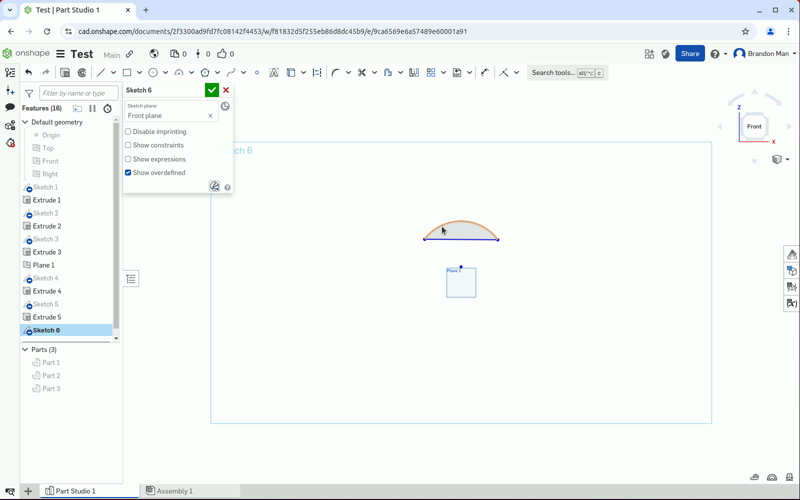
scroll(6)
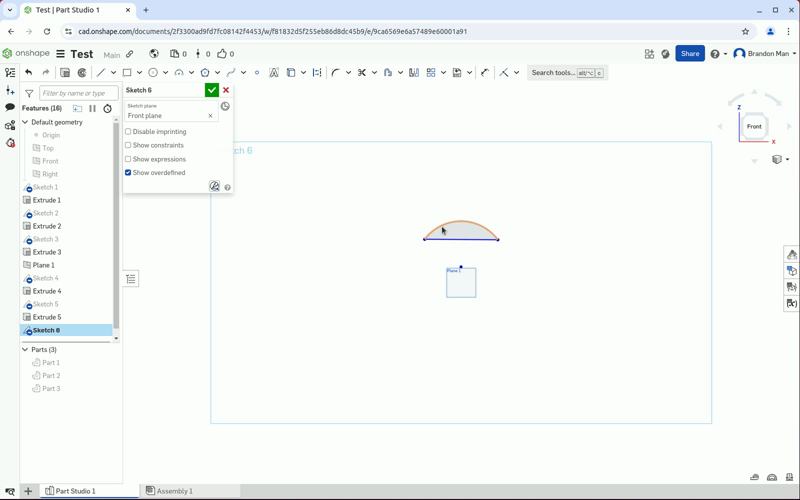
scroll(6)
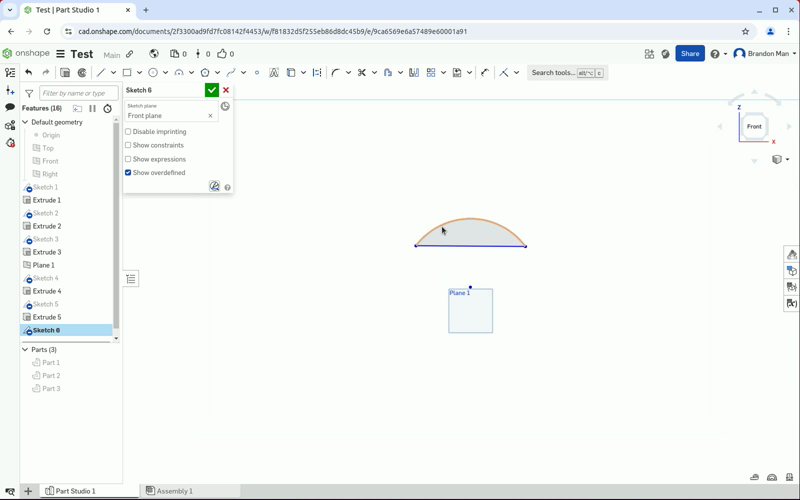
scroll(6)
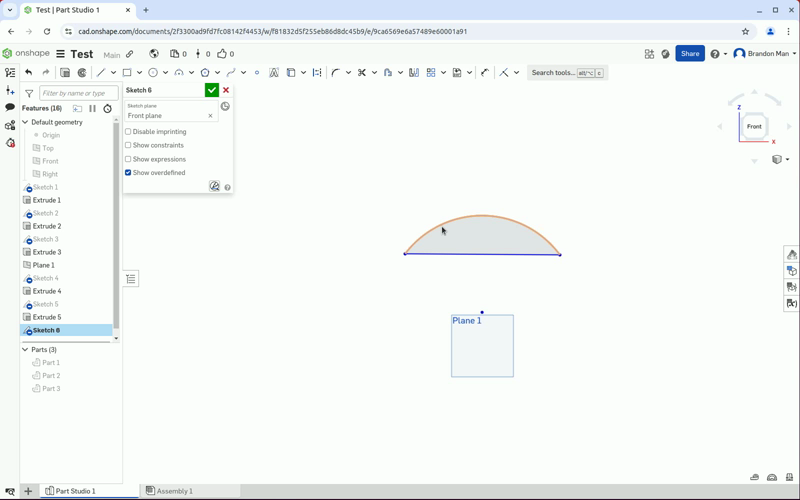
scroll(6)
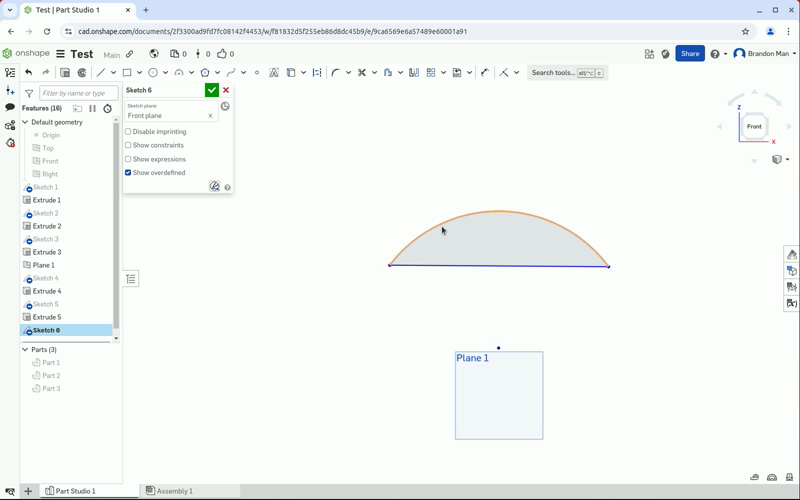
scroll(6)
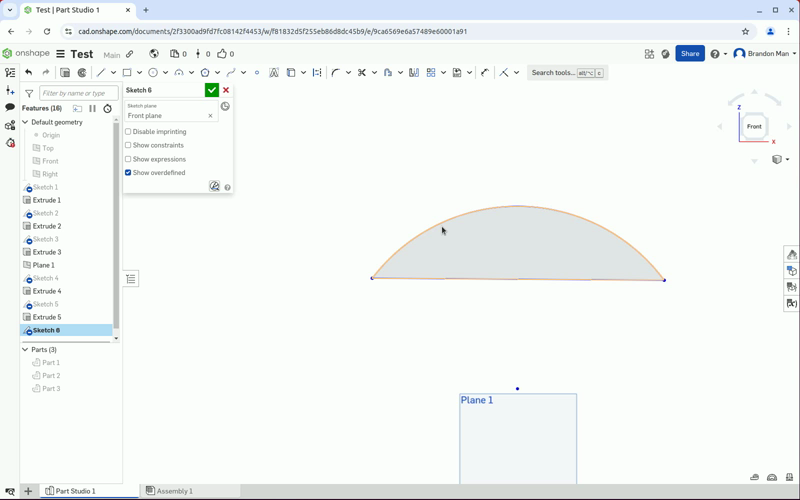
scroll(6)
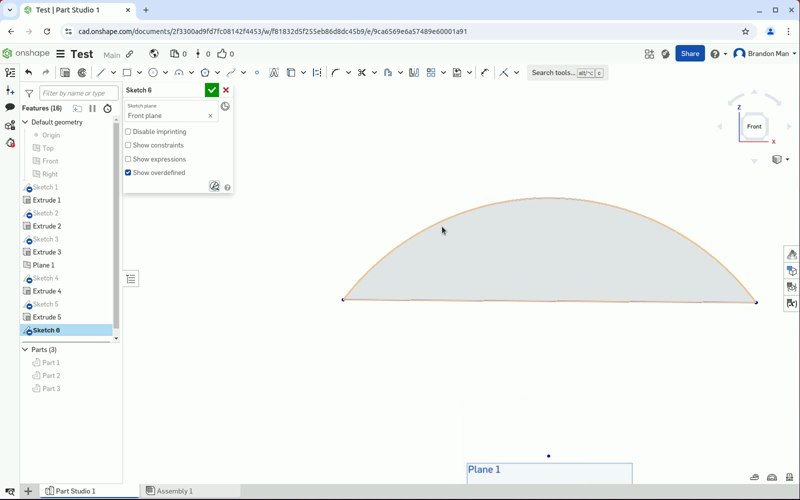
scroll(6)
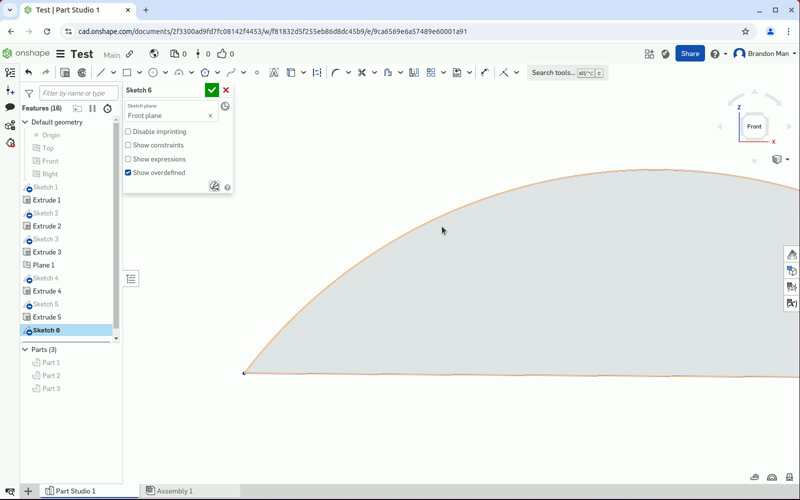
click(442, 226)
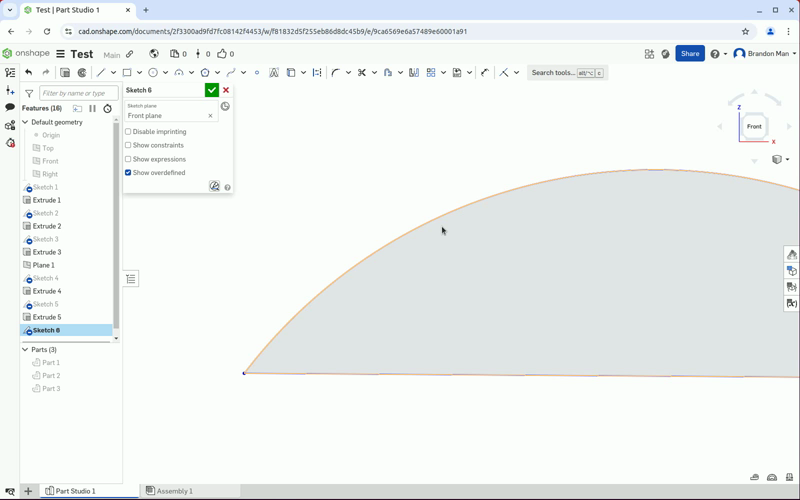
scroll(-6)
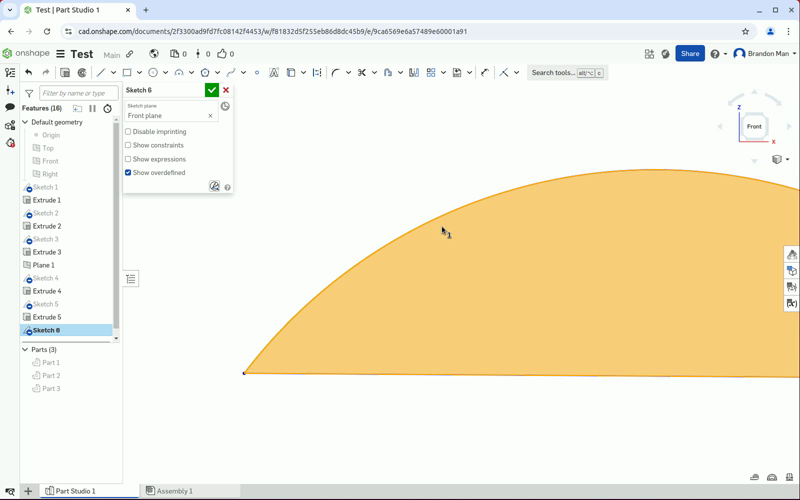
scroll(-6)
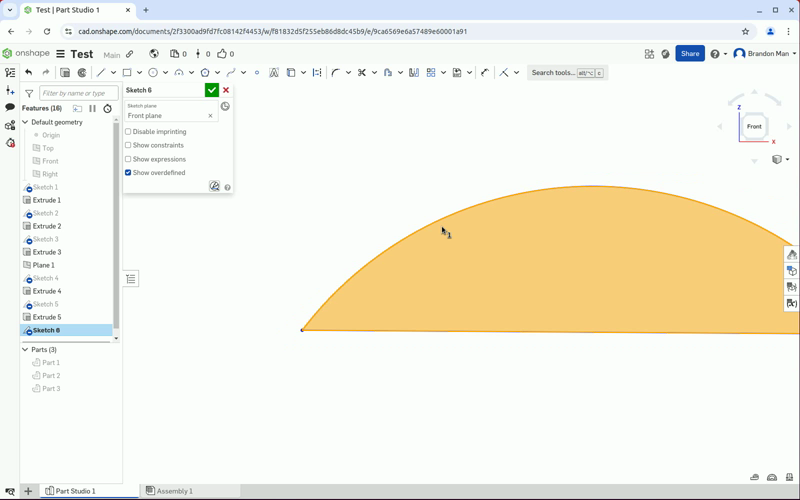
scroll(-6)
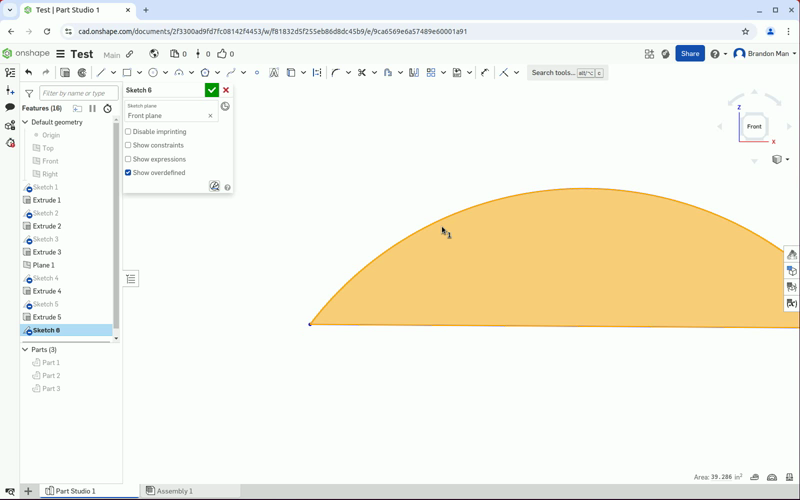
scroll(-6)
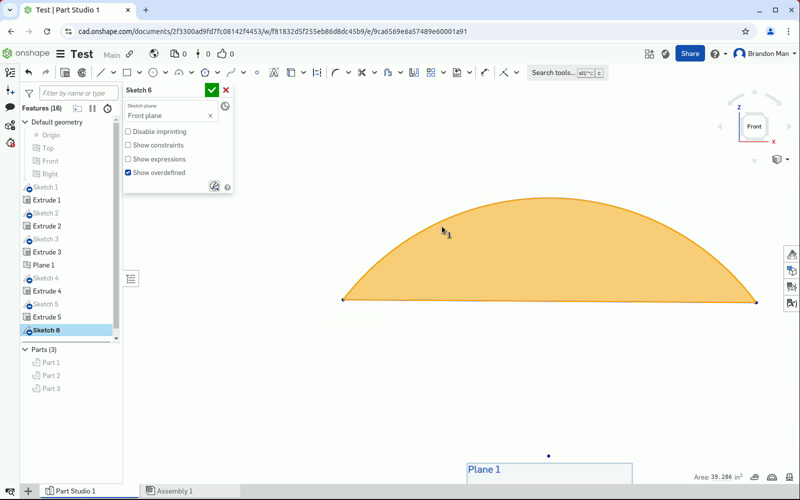
scroll(-6)
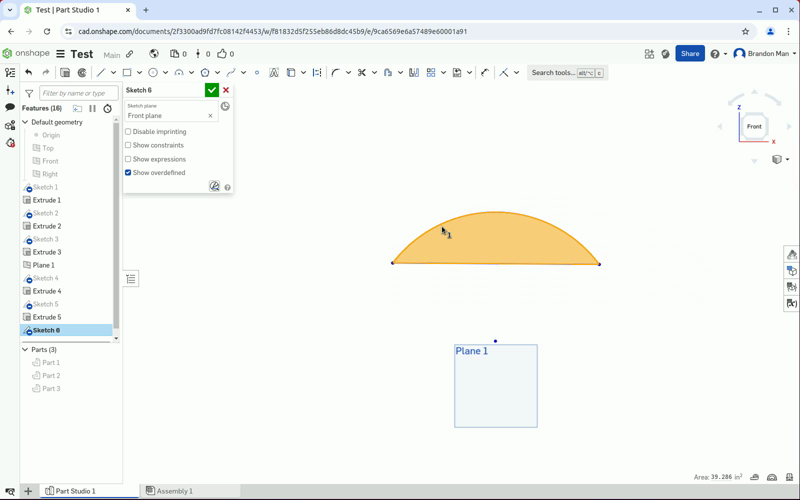
scroll(-6)
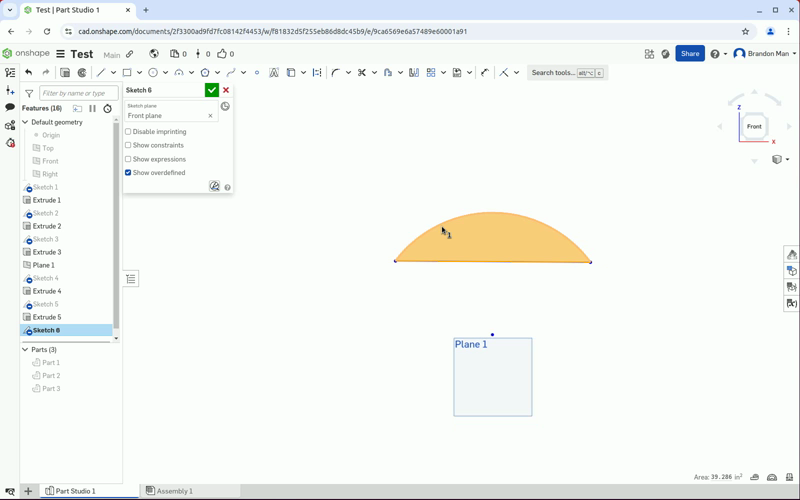
scroll(-6)
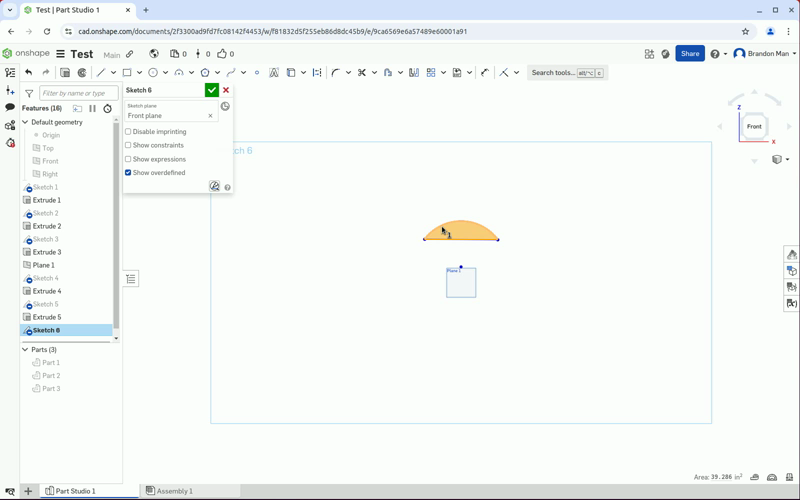
mouse_move(73, 352)
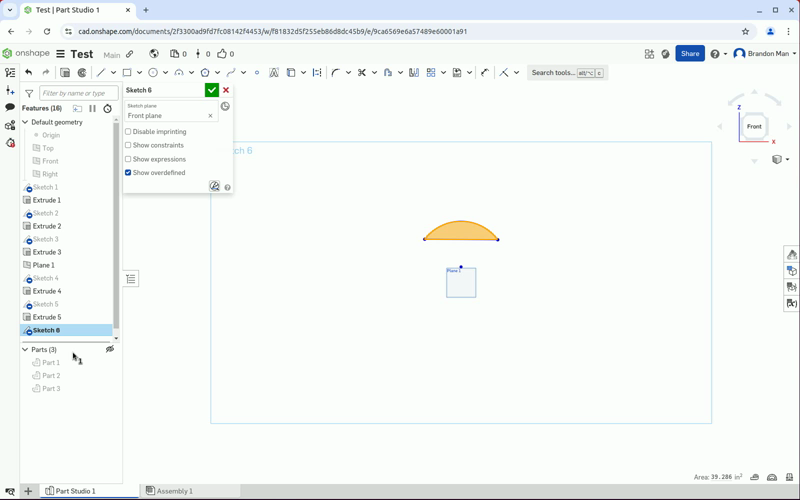
key(shift+y)
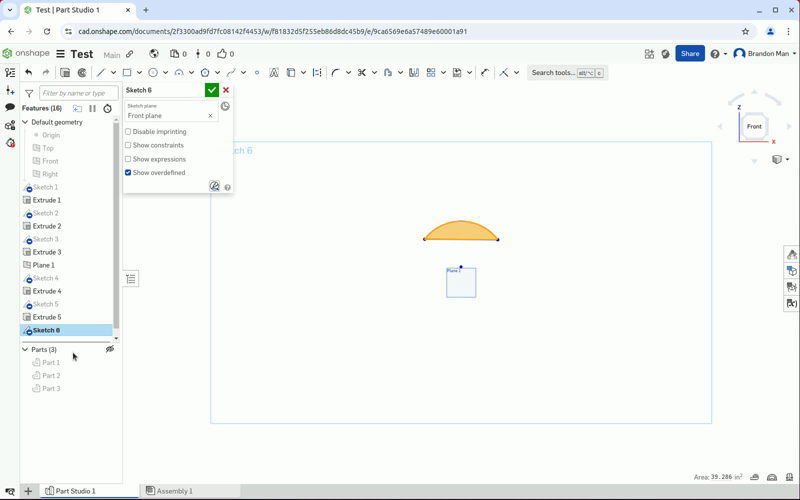
key(shift+e)
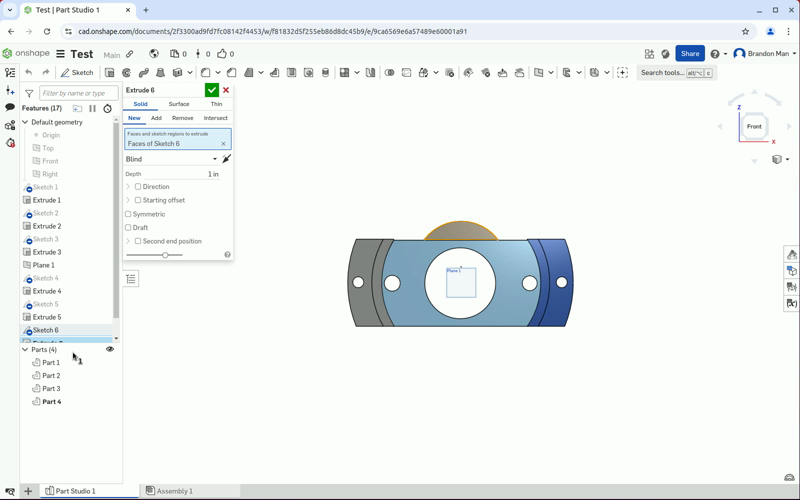
mouse_move(143, 106)
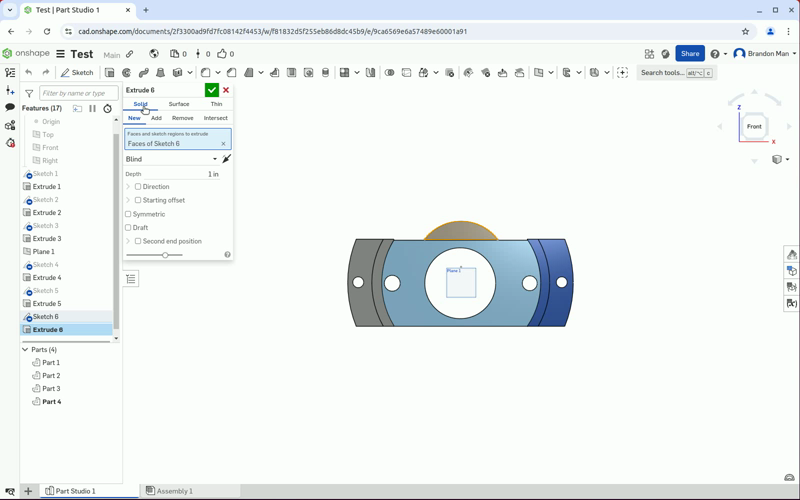
click(143, 106)
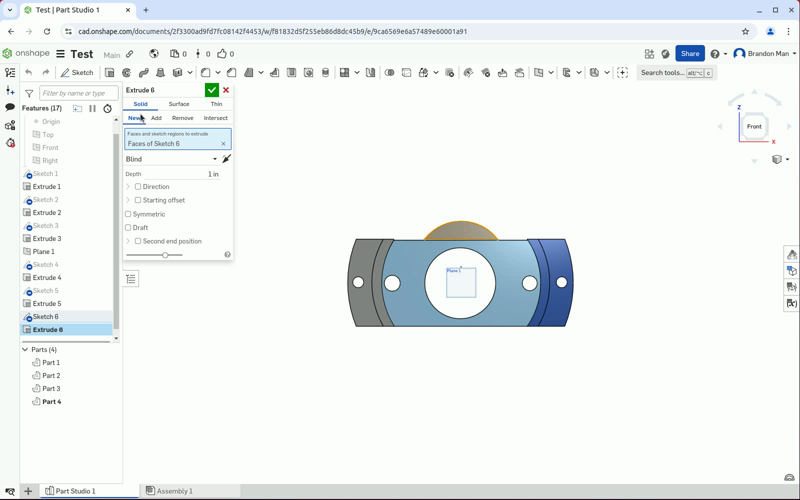
mouse_move(137, 120)
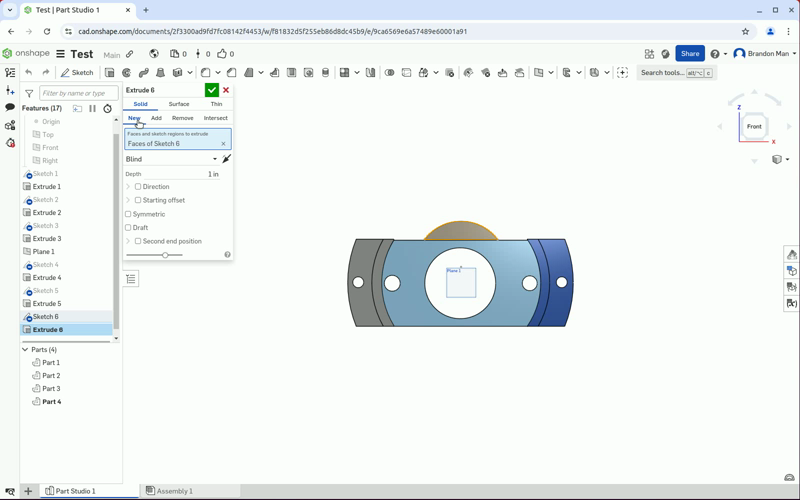
click(137, 120)
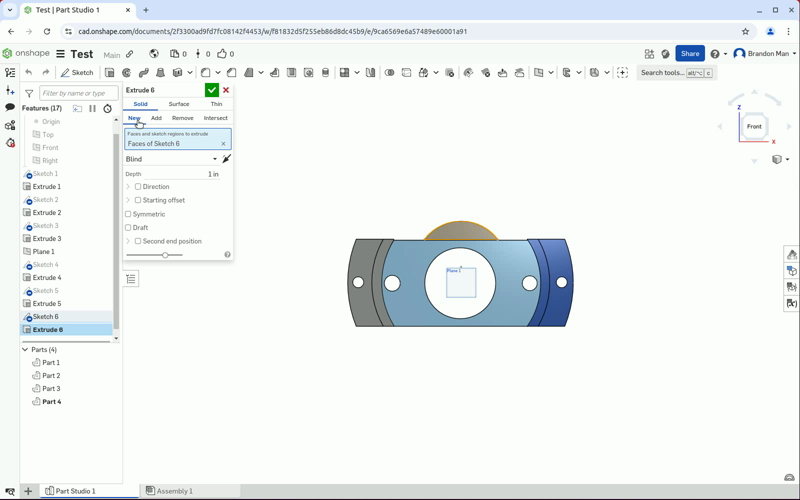
key(tab, 4)
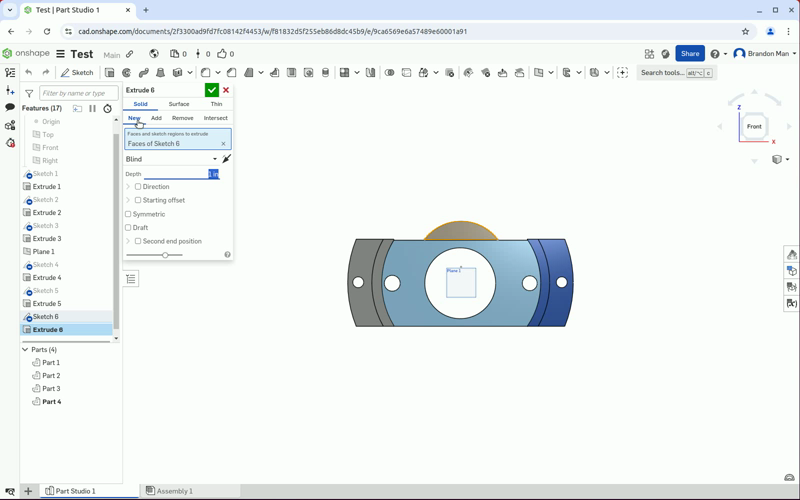
text(1.926)
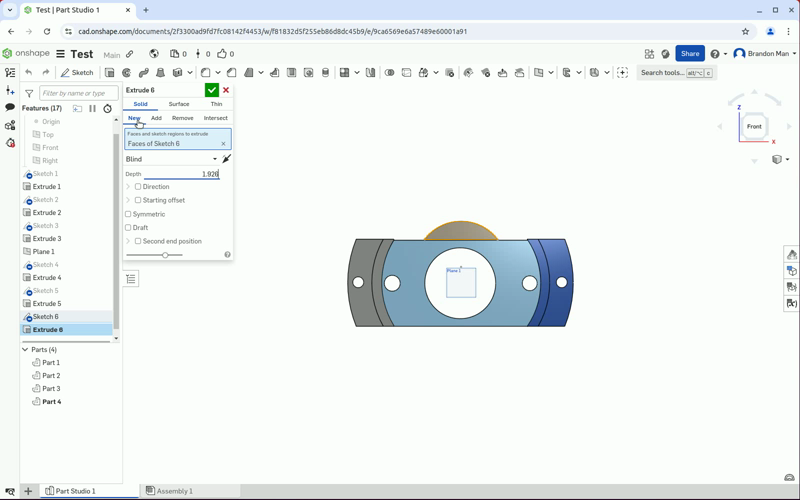
key(enter)
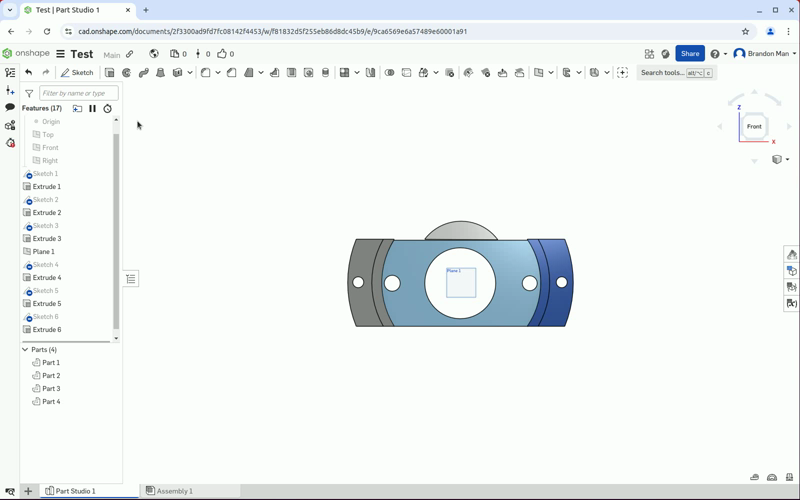
key(shift+h)
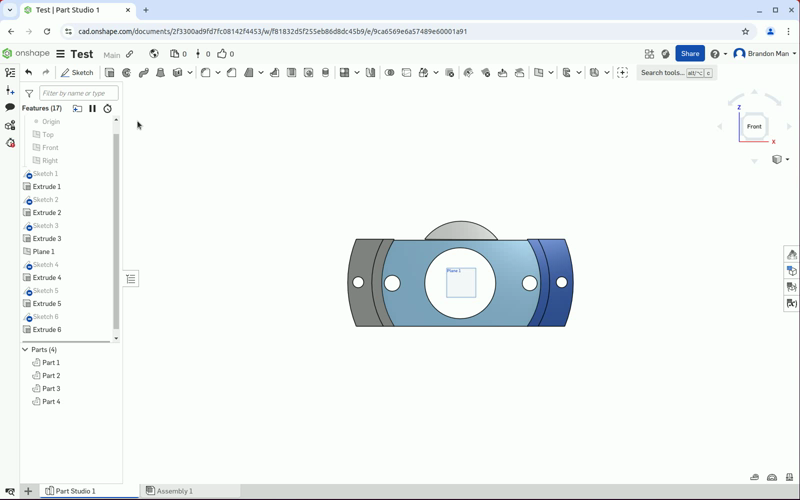
key(shift+h)
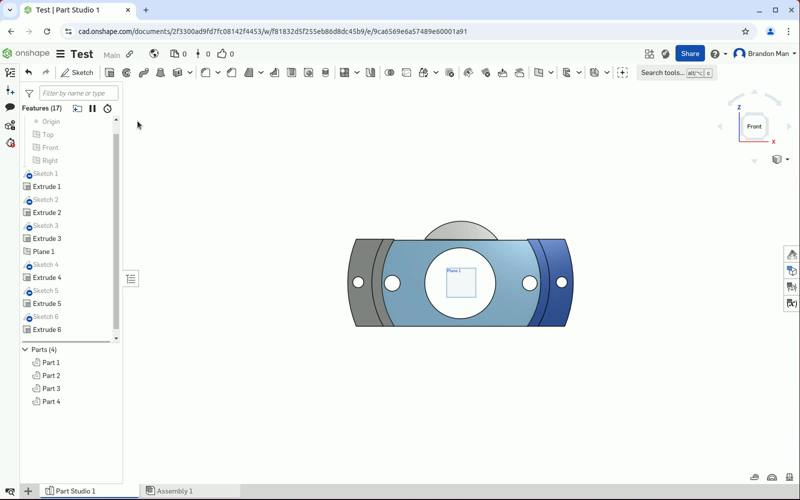
mouse_move(69, 176)
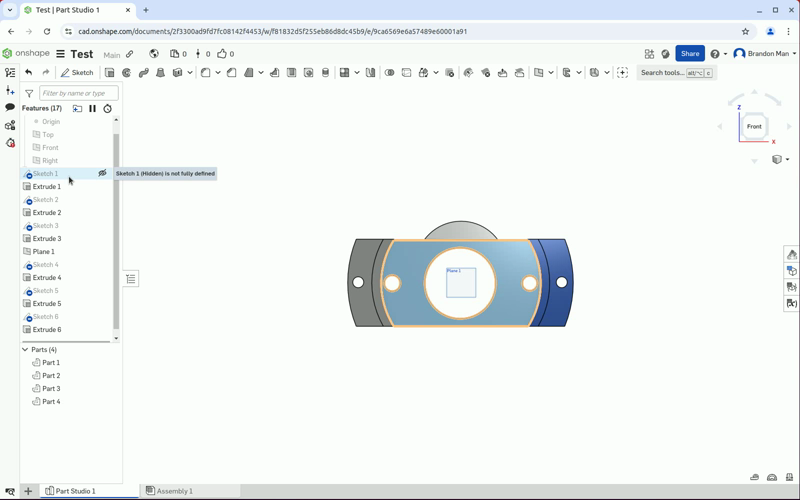
click(69, 176)
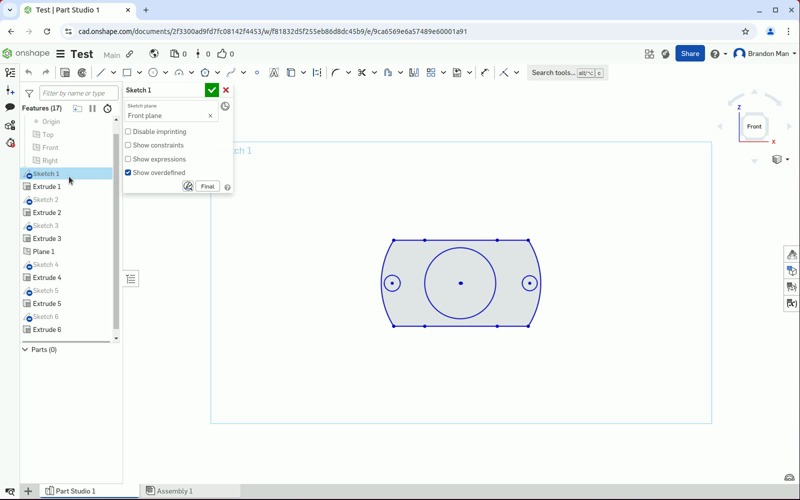
mouse_move(229, 92)
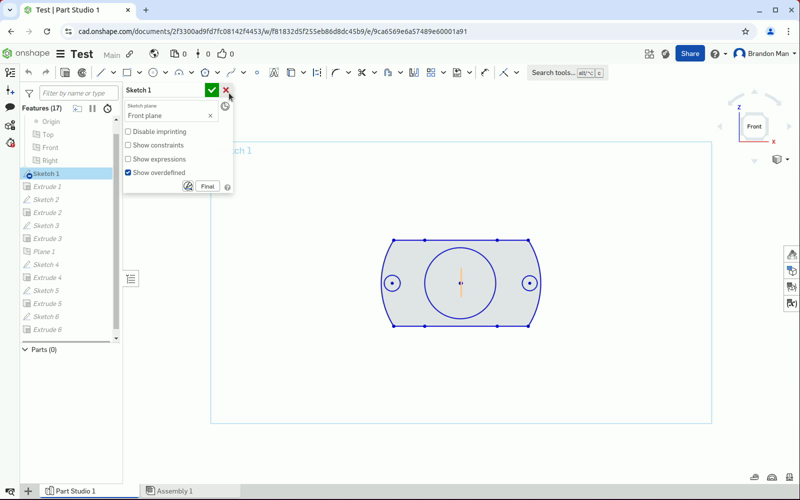
click(229, 92)
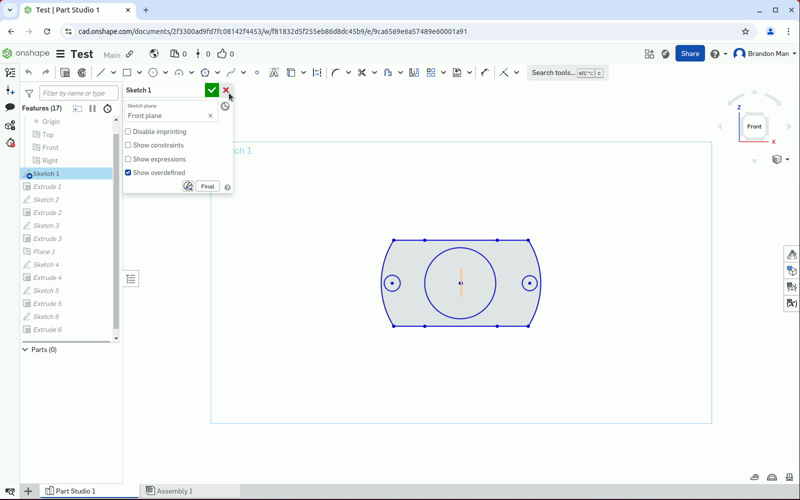
key(shift+s)
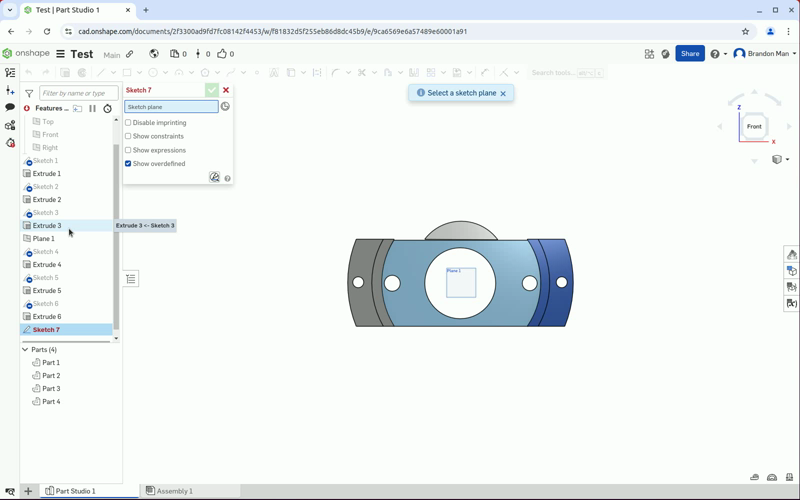
scroll(3)
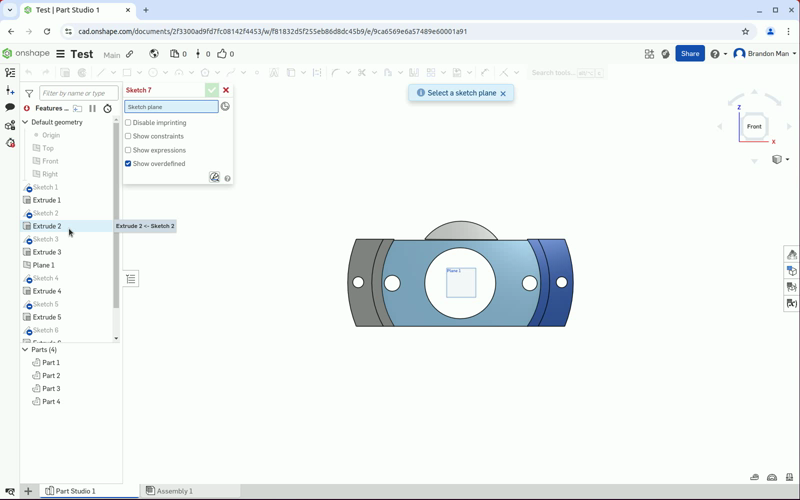
mouse_move(69, 163)
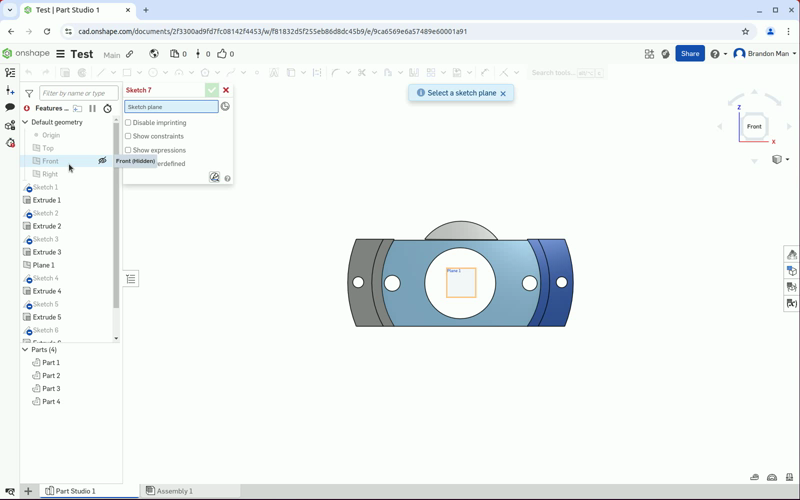
click(69, 163)
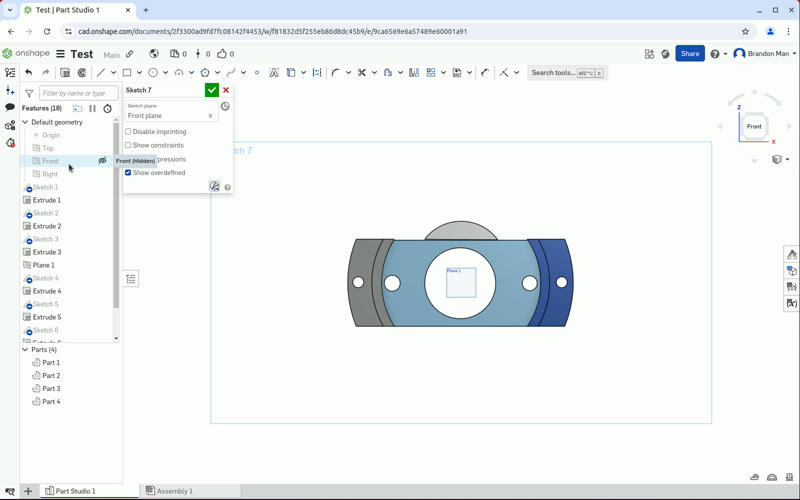
mouse_move(73, 352)
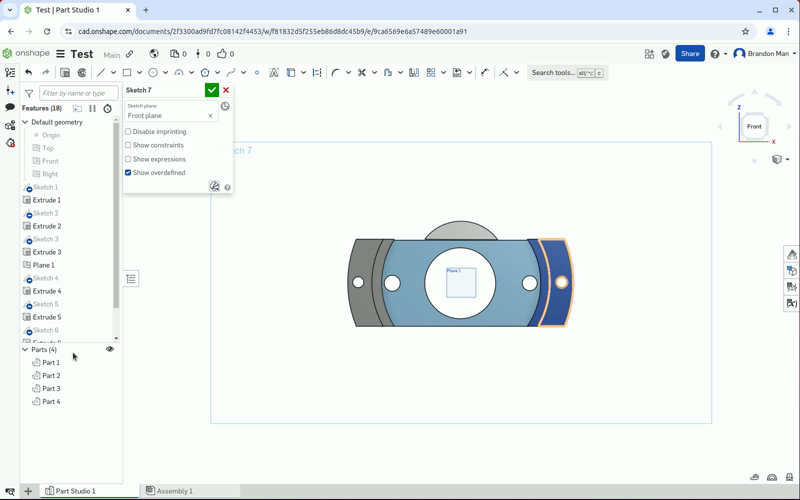
key(y)
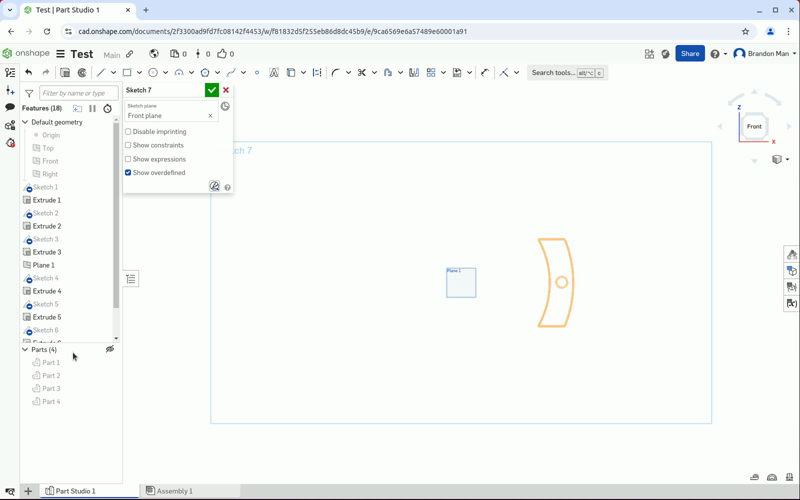
key(a)
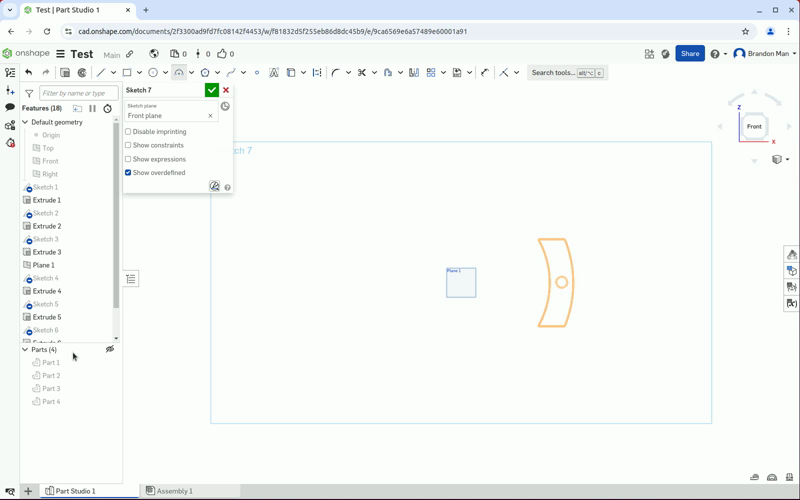
key_down(shift)
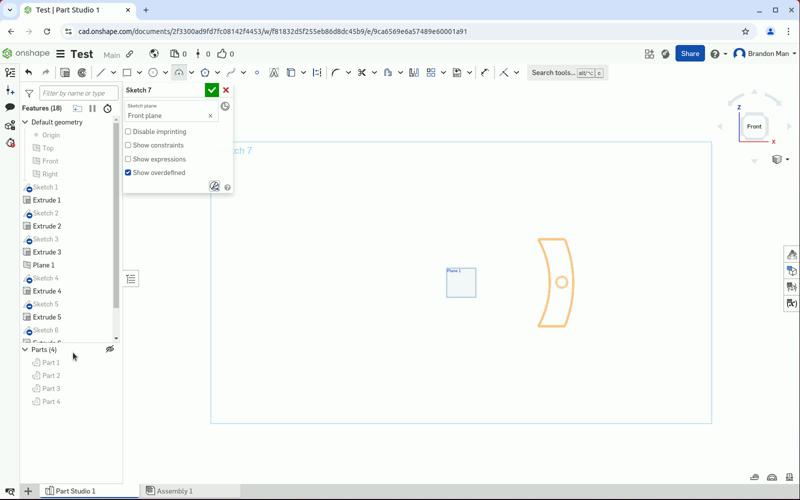
mouse_move(424, 326)
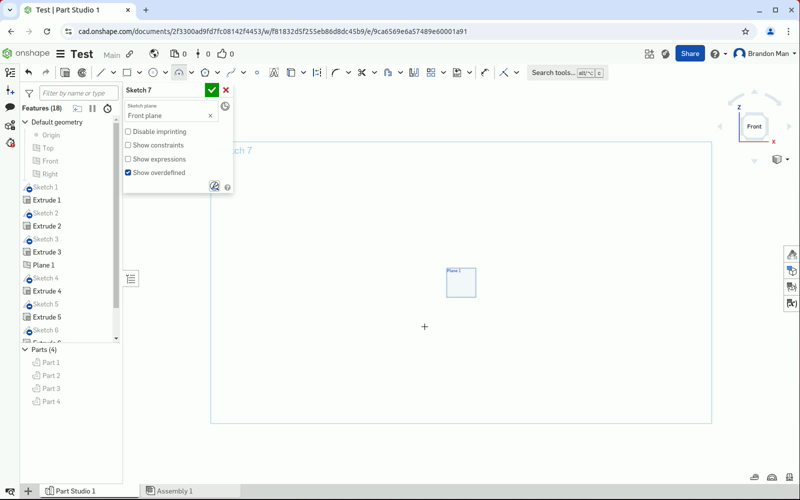
click(424, 326)
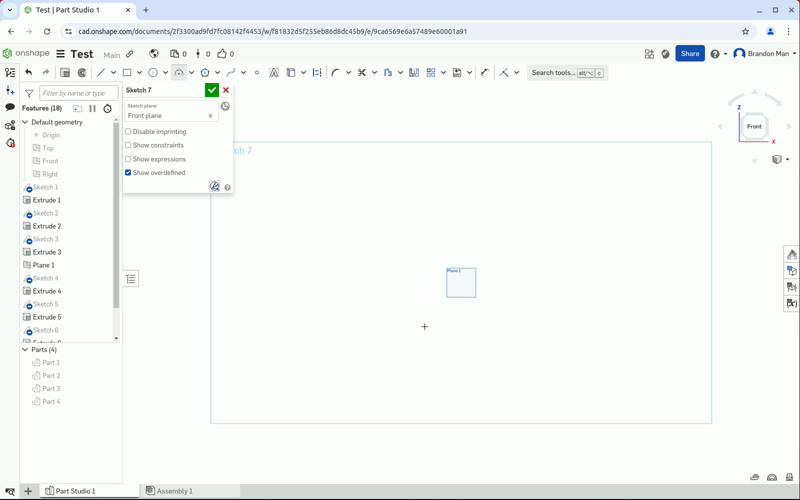
key_up(shift)
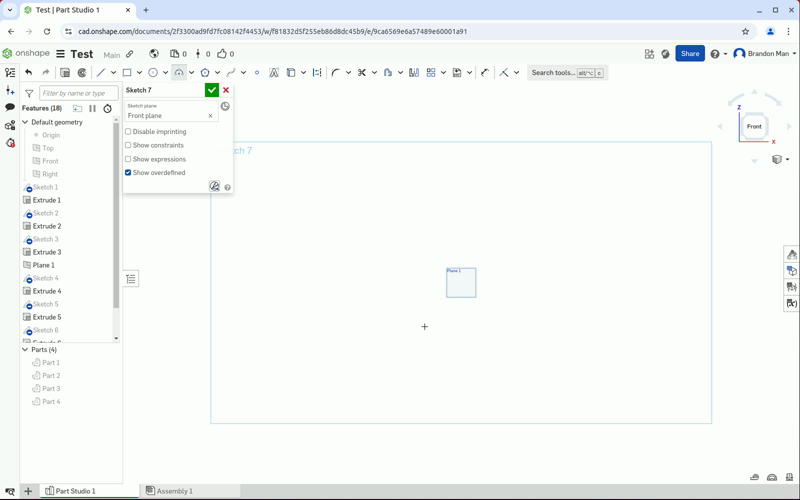
key_down(shift)
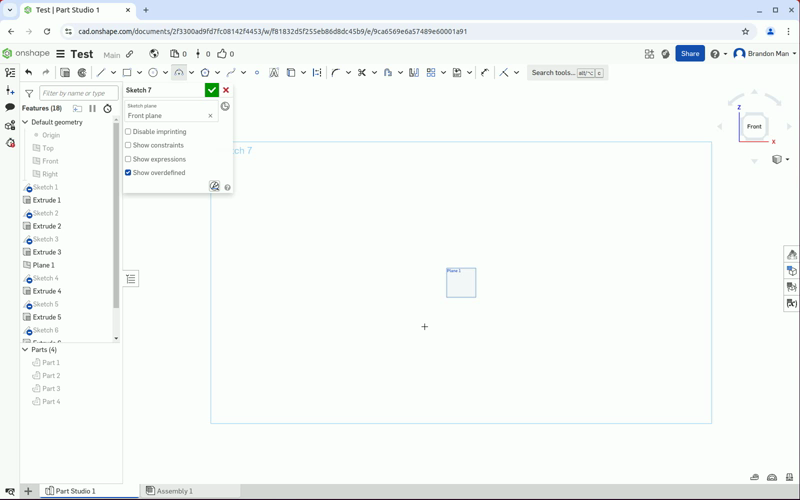
mouse_move(497, 326)
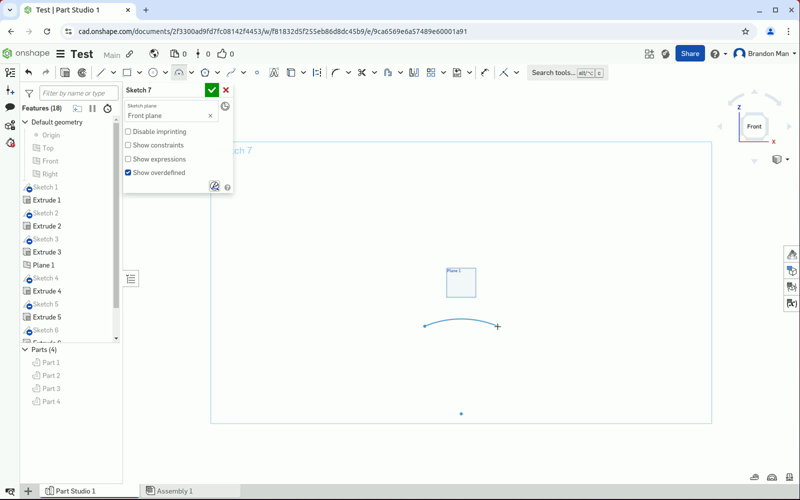
click(497, 326)
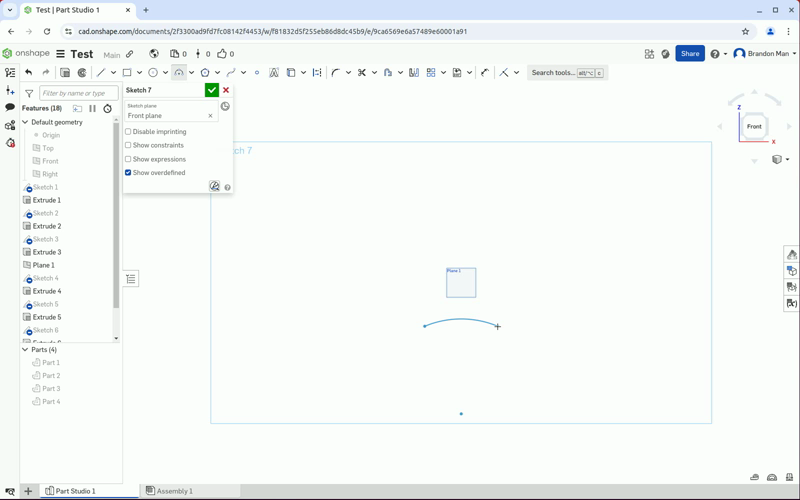
mouse_move(461, 344)
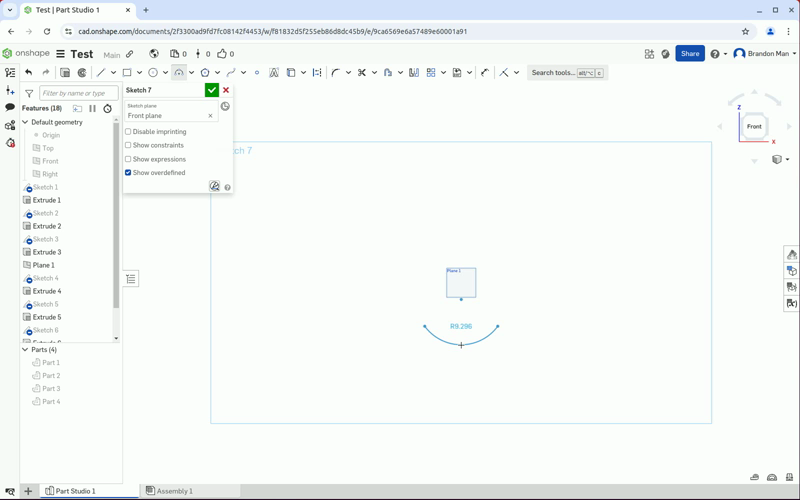
click(461, 344)
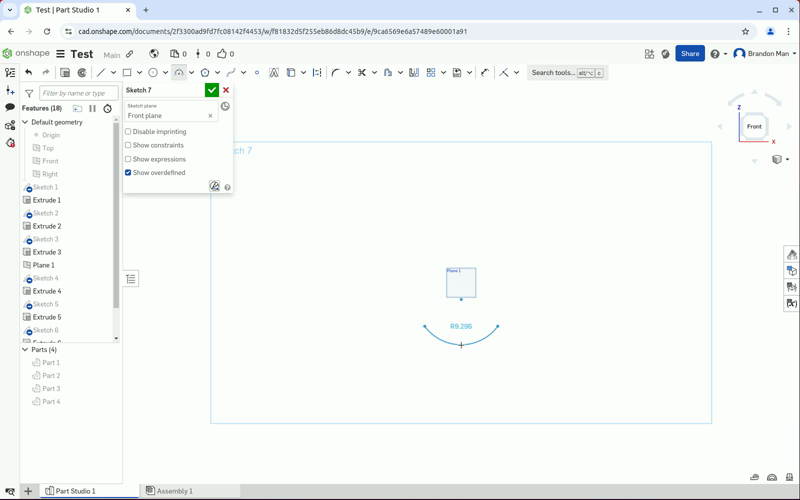
key_up(shift)
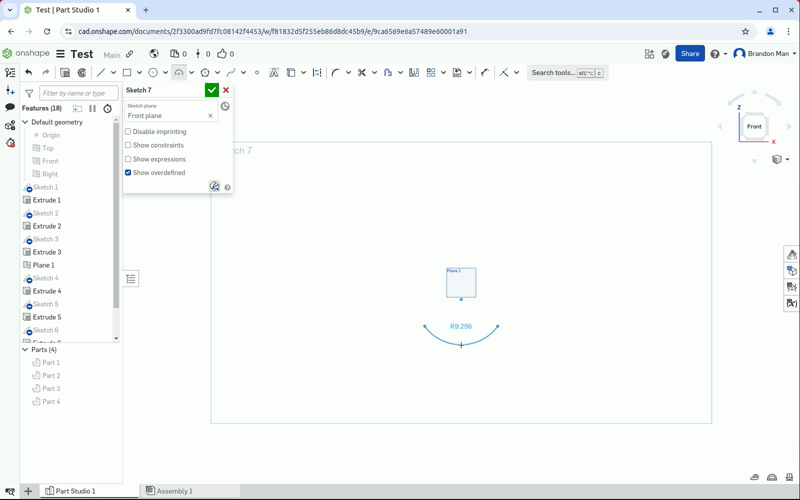
key(esc)
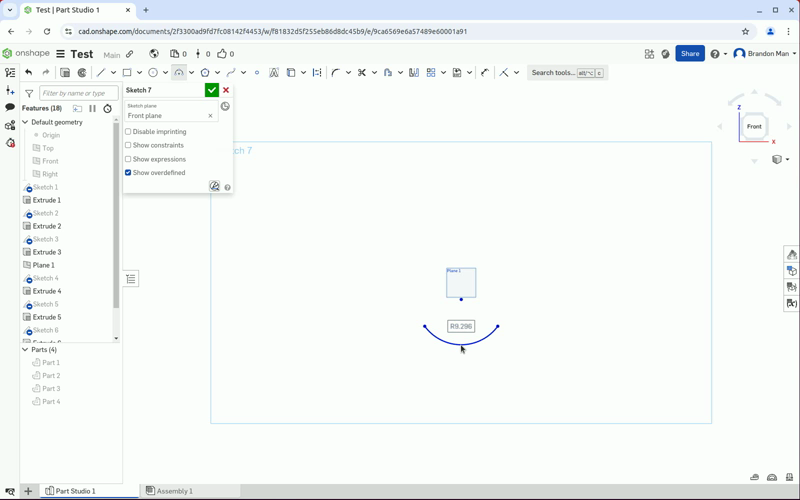
key(l)
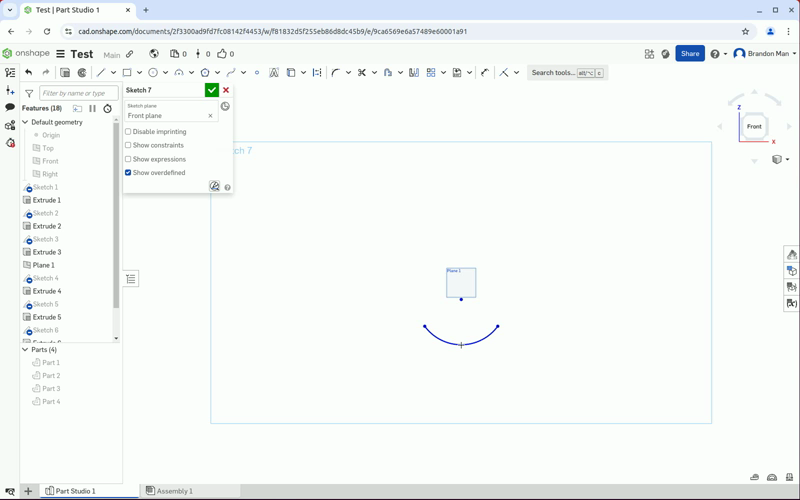
mouse_move(497, 326)
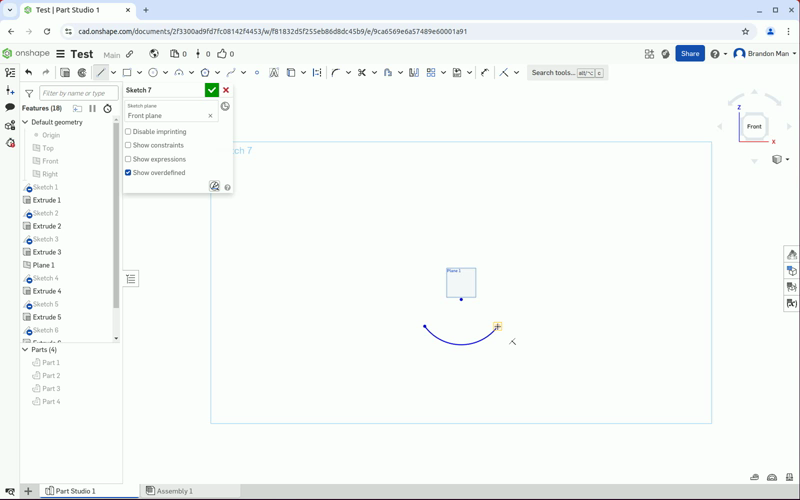
click(497, 326)
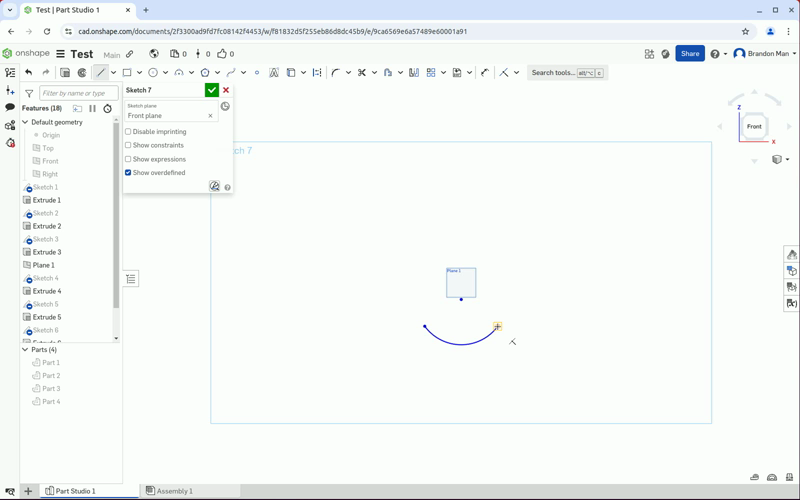
key_down(shift)
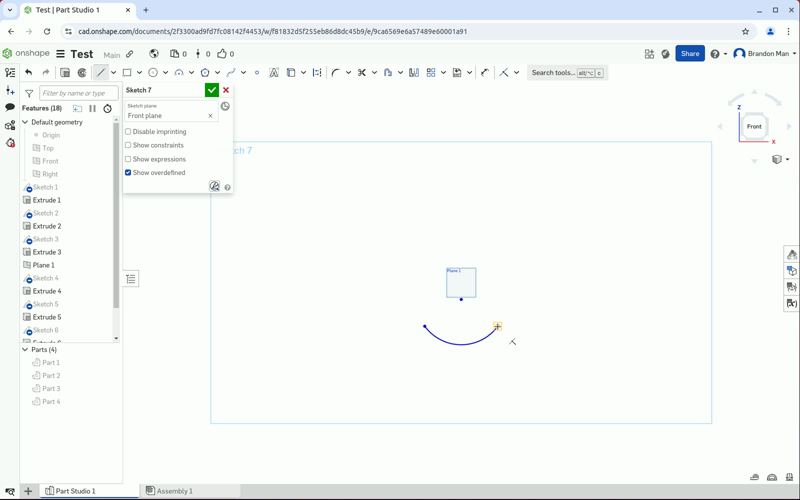
mouse_move(424, 326)
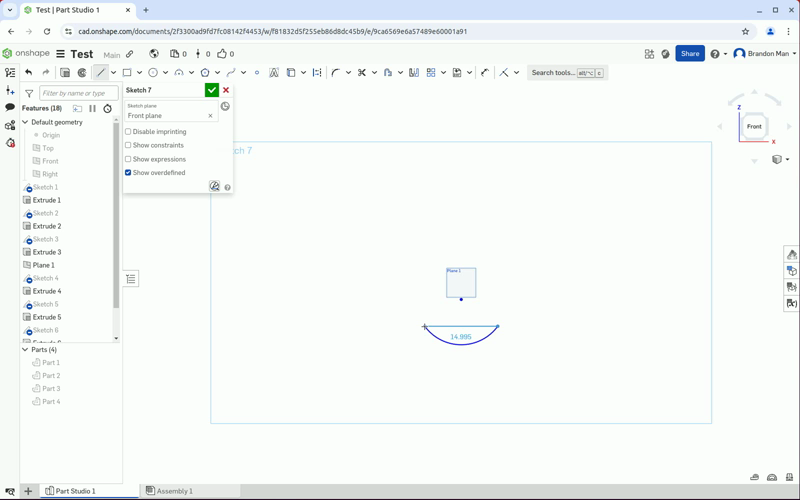
key_up(shift)
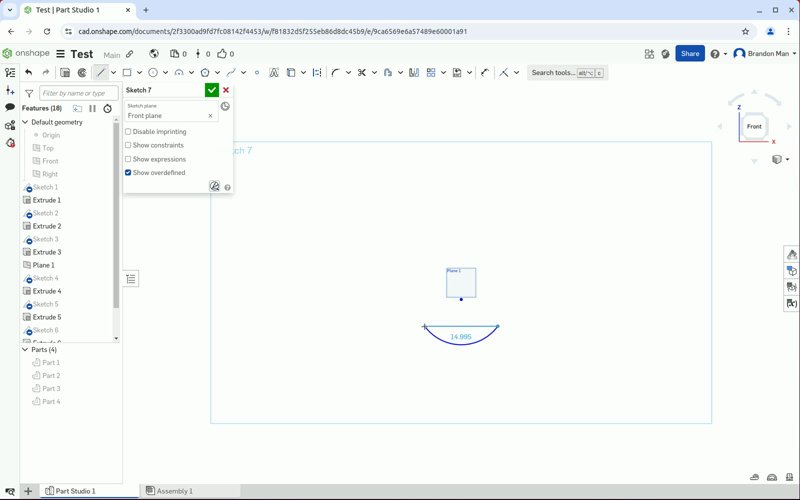
click(424, 326)
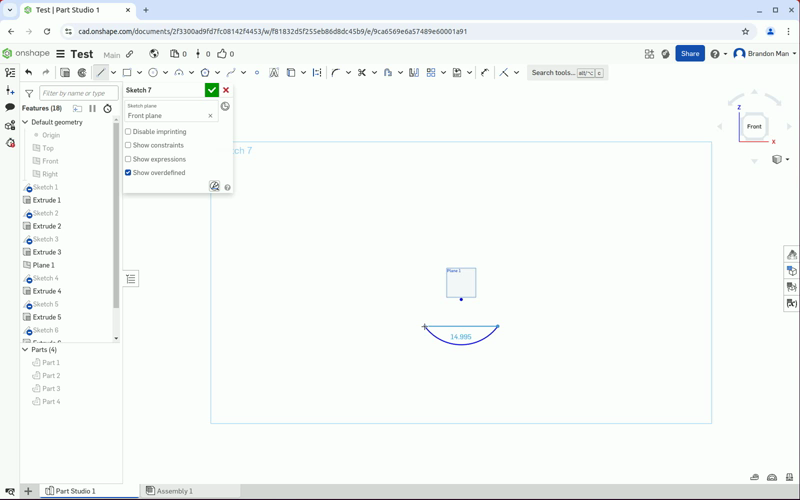
key(esc)
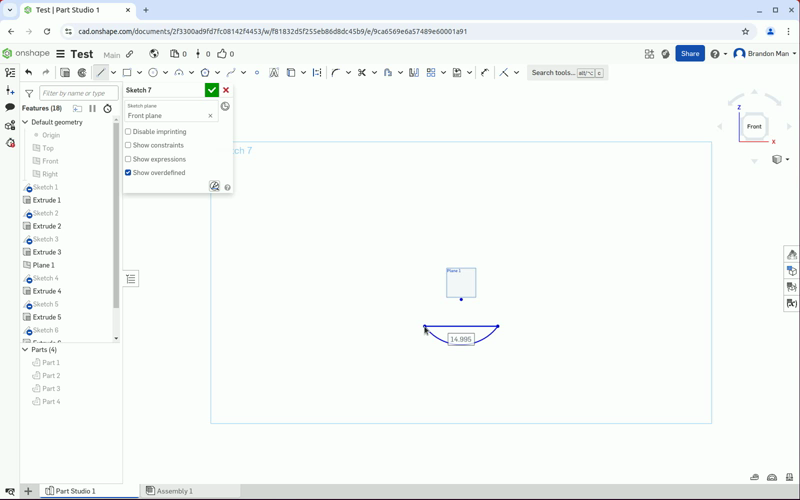
mouse_move(475, 337)
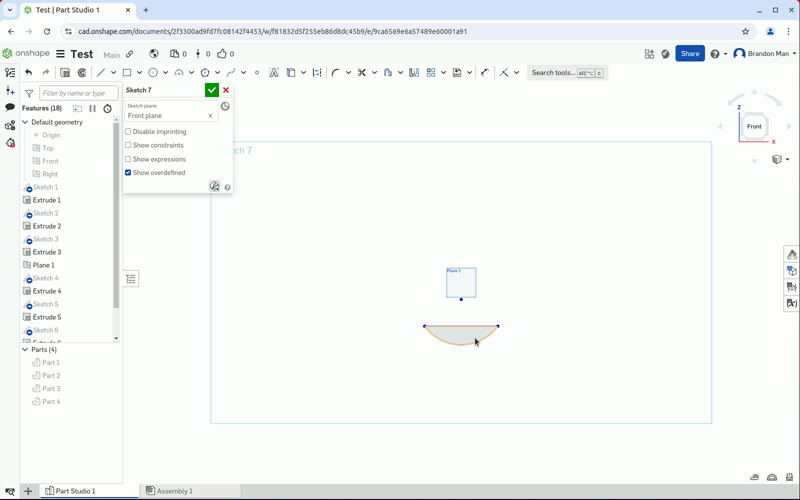
scroll(6)
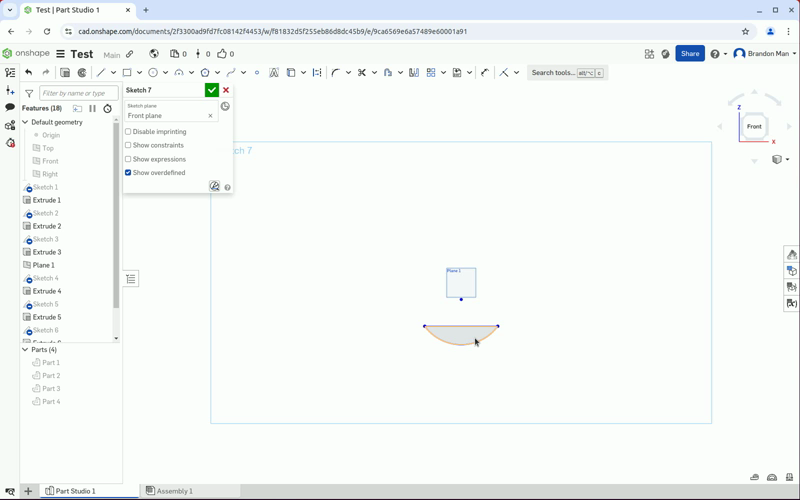
scroll(6)
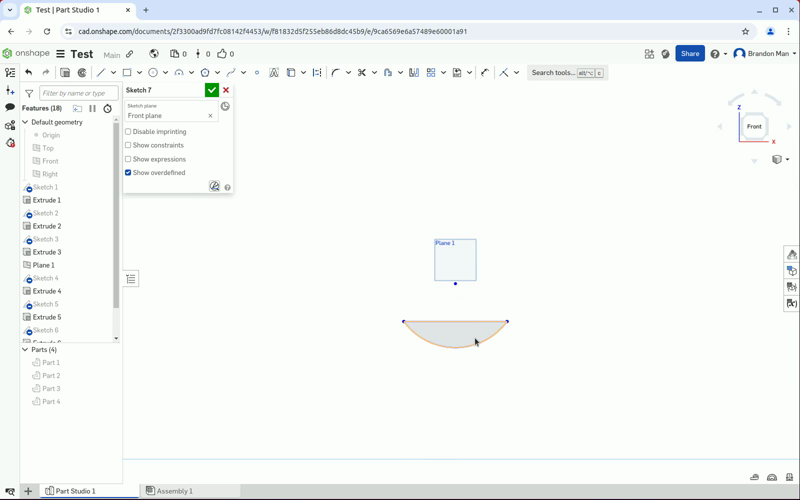
scroll(6)
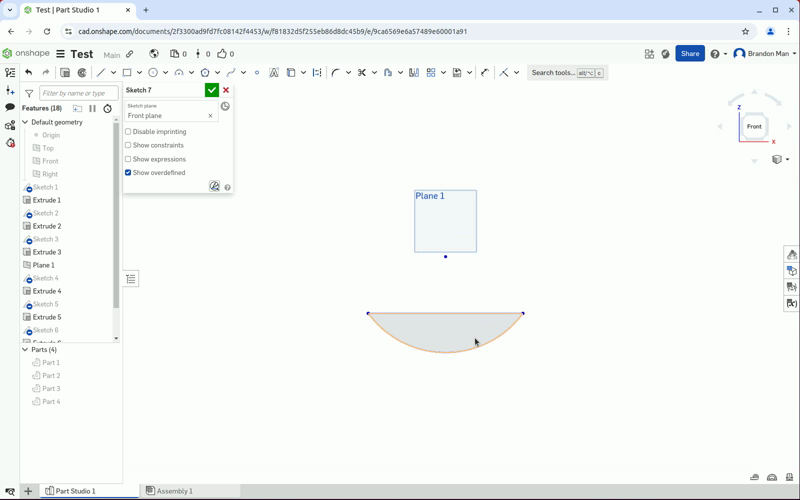
scroll(6)
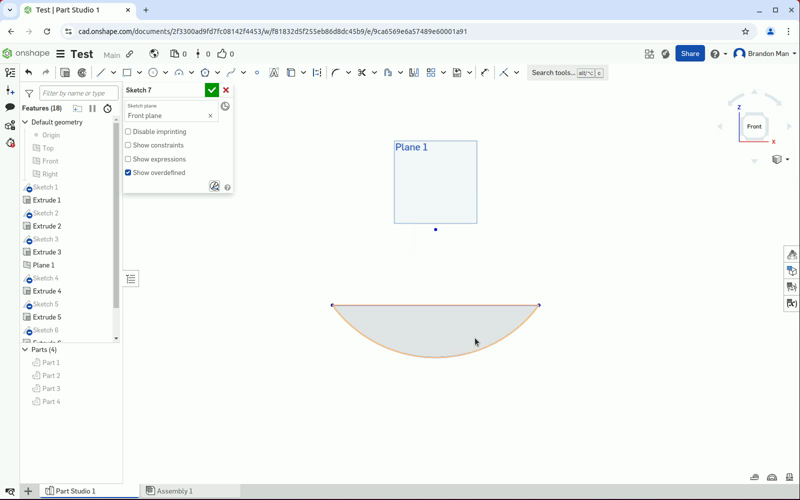
scroll(6)
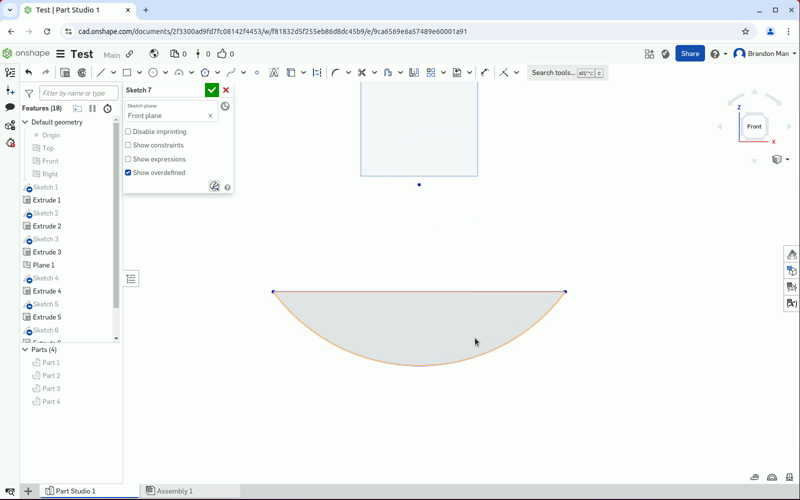
scroll(6)
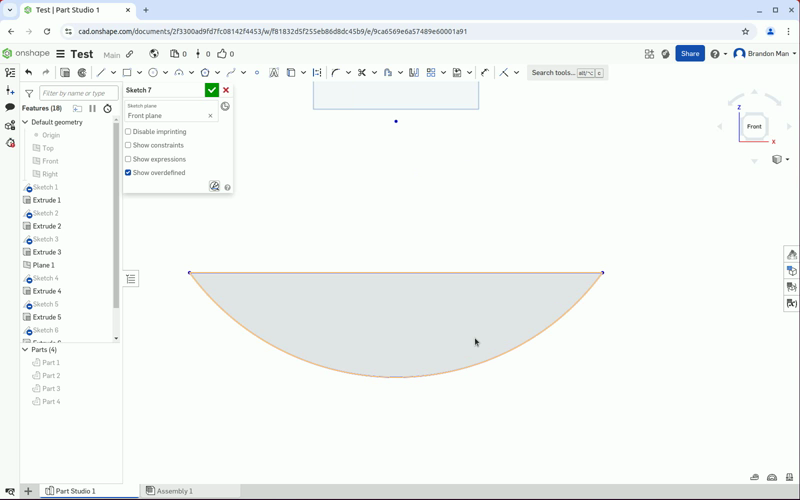
scroll(6)
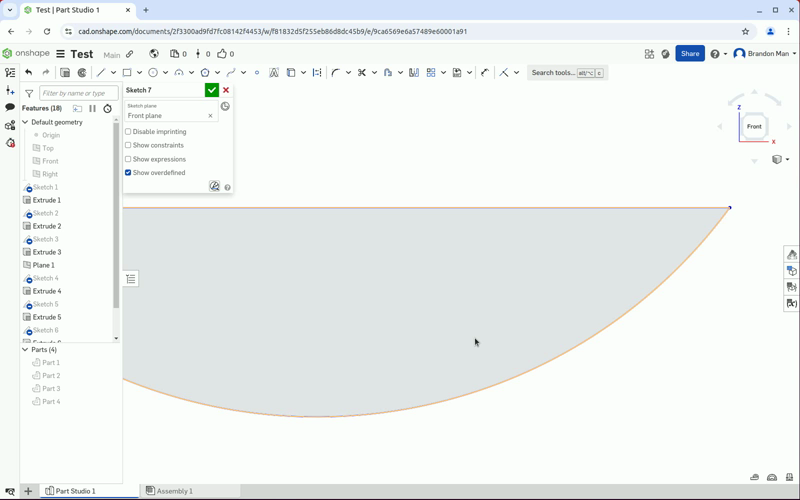
click(475, 337)
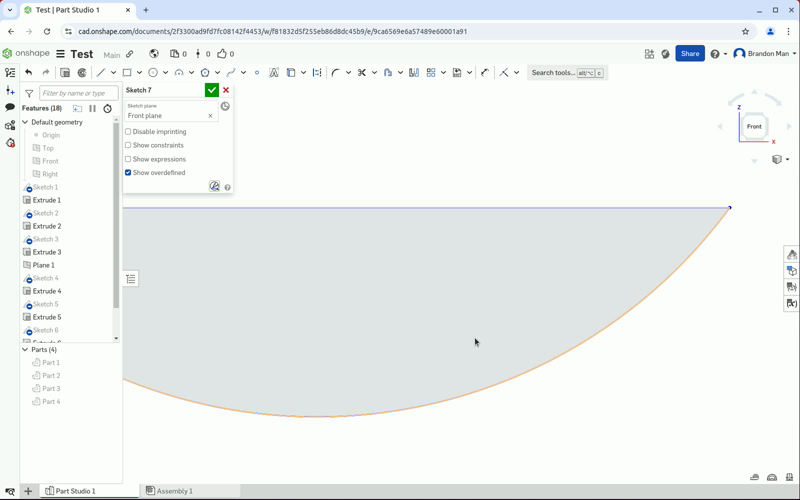
scroll(-6)
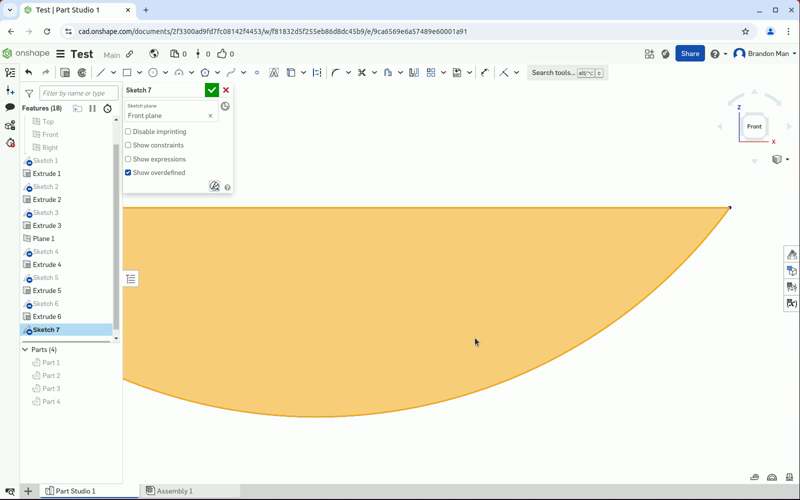
scroll(-6)
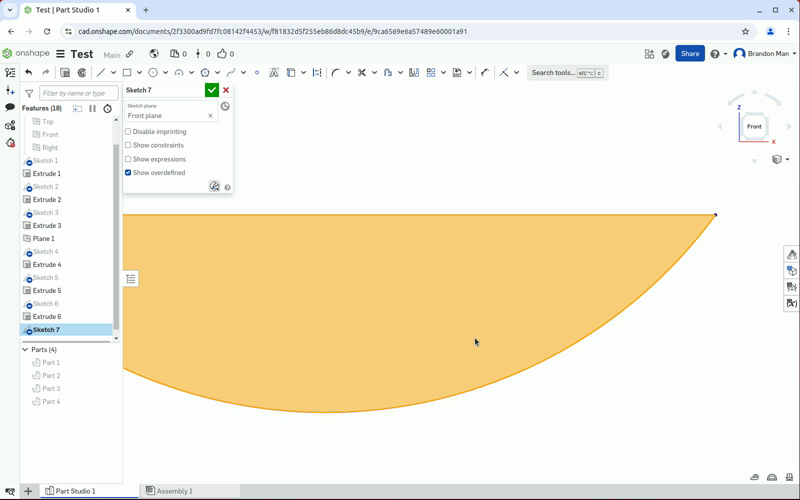
scroll(-6)
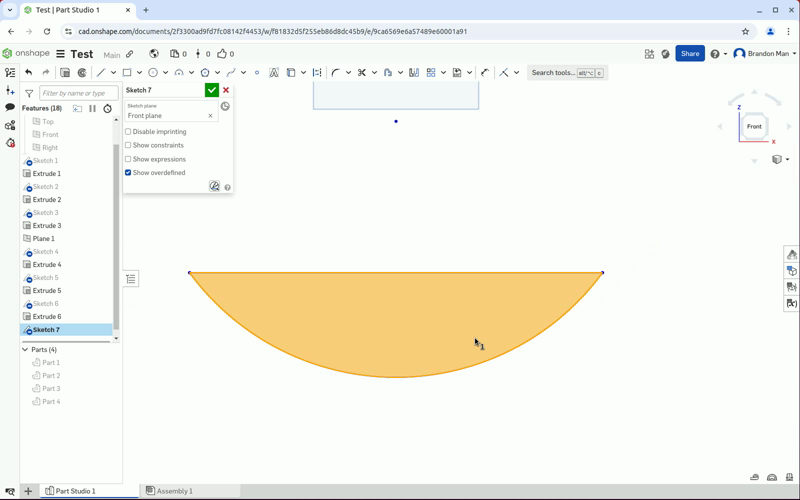
scroll(-6)
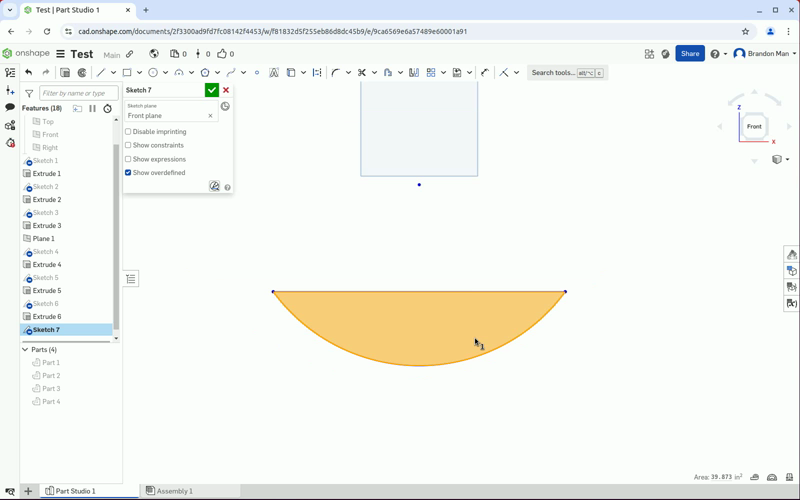
scroll(-6)
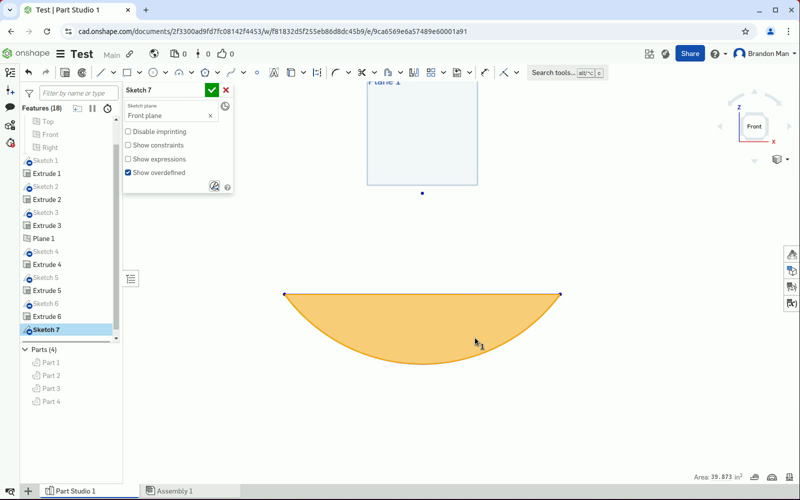
scroll(-6)
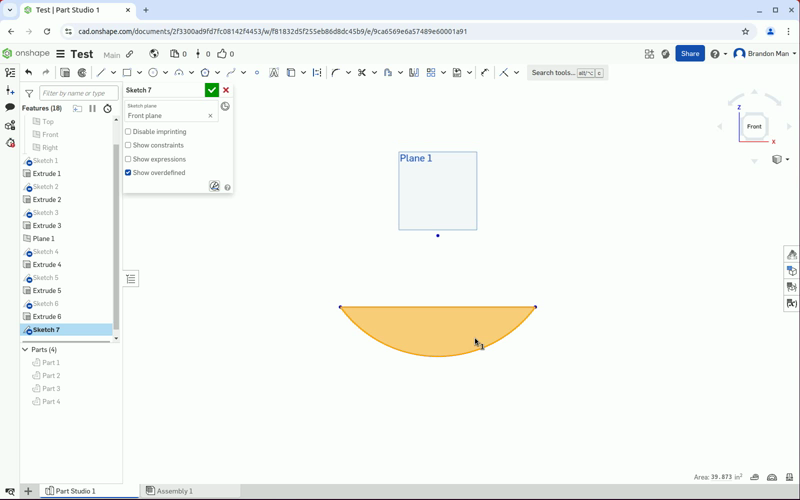
scroll(-6)
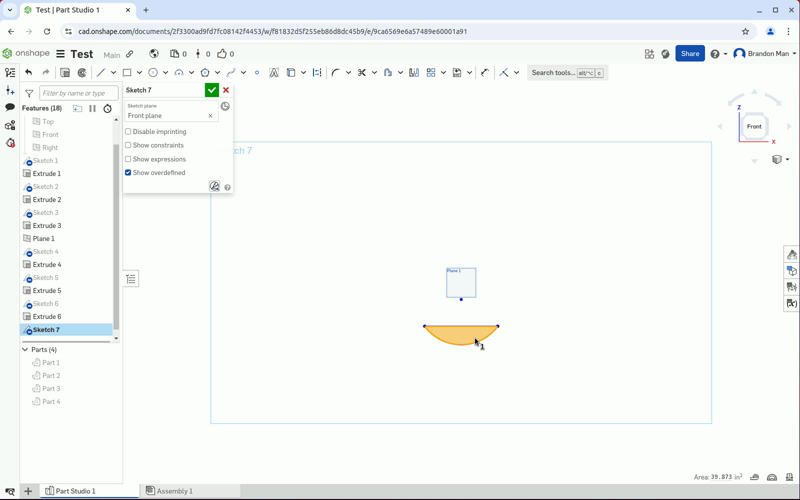
mouse_move(73, 352)
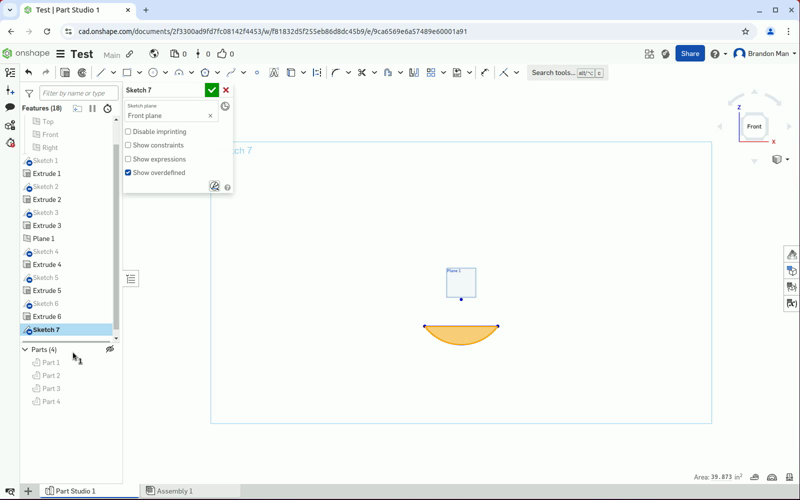
key(shift+y)
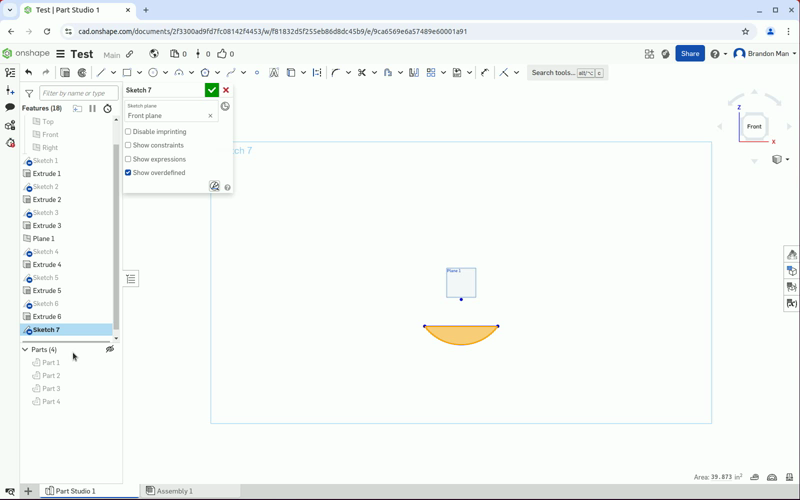
key(shift+e)
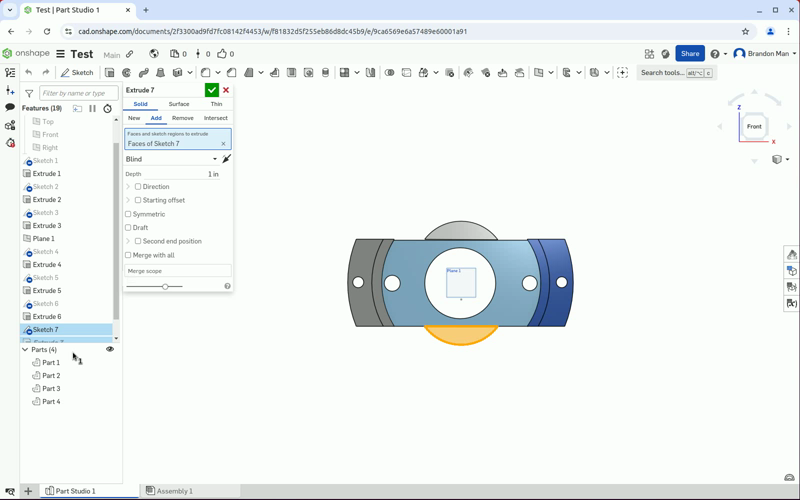
mouse_move(143, 106)
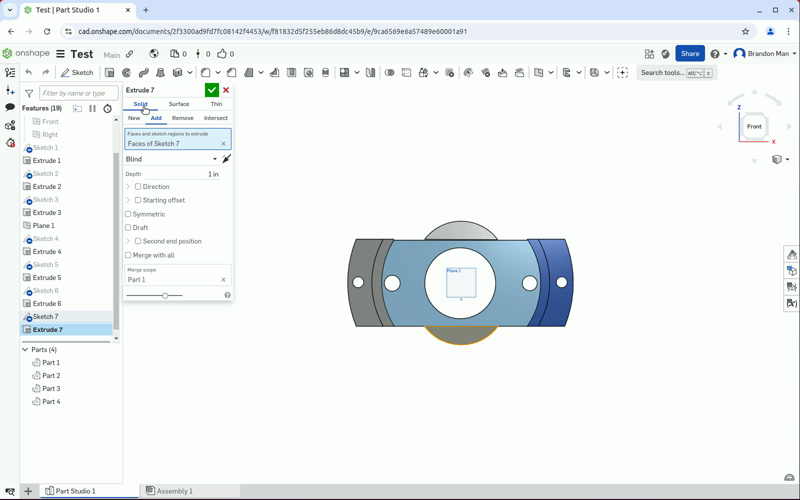
click(143, 106)
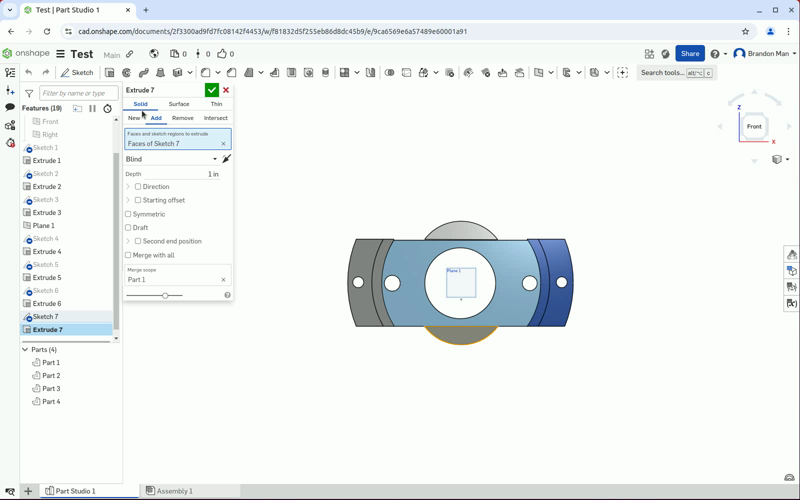
mouse_move(137, 120)
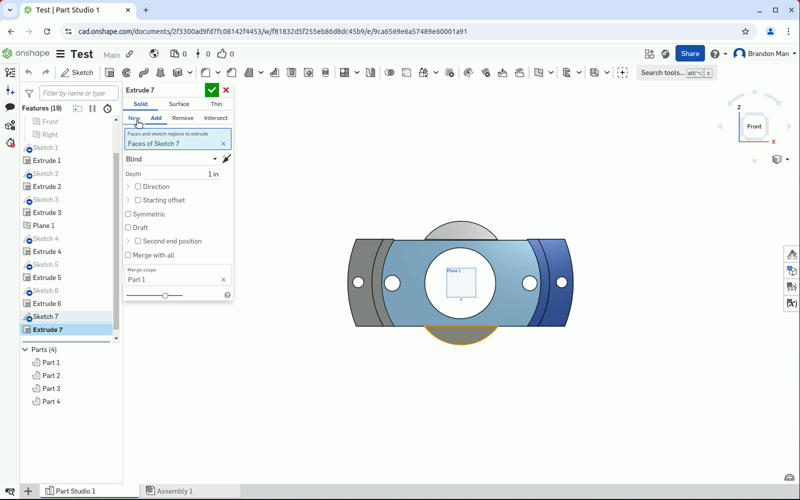
click(137, 120)
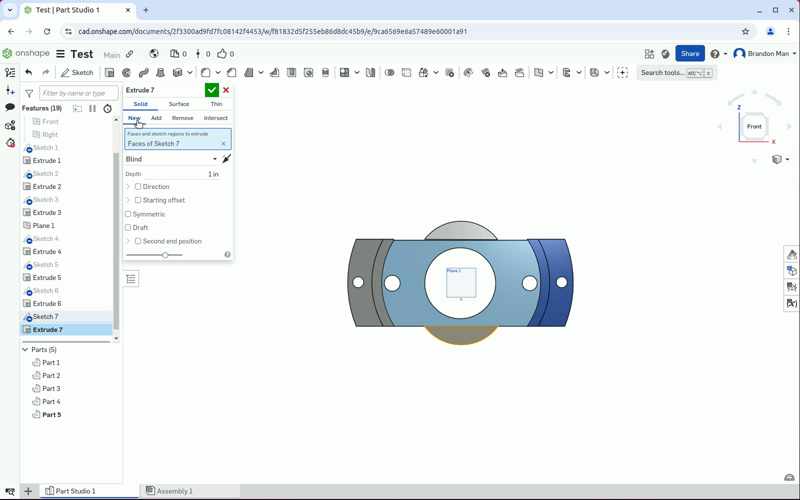
key(tab, 4)
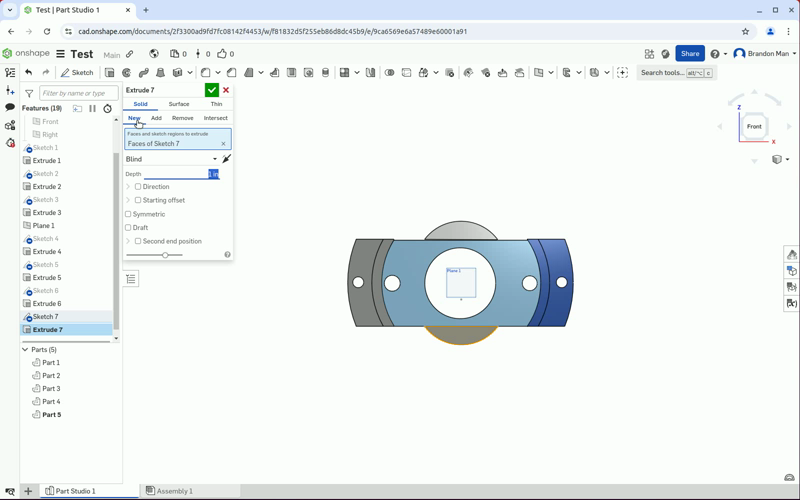
text(1.926)
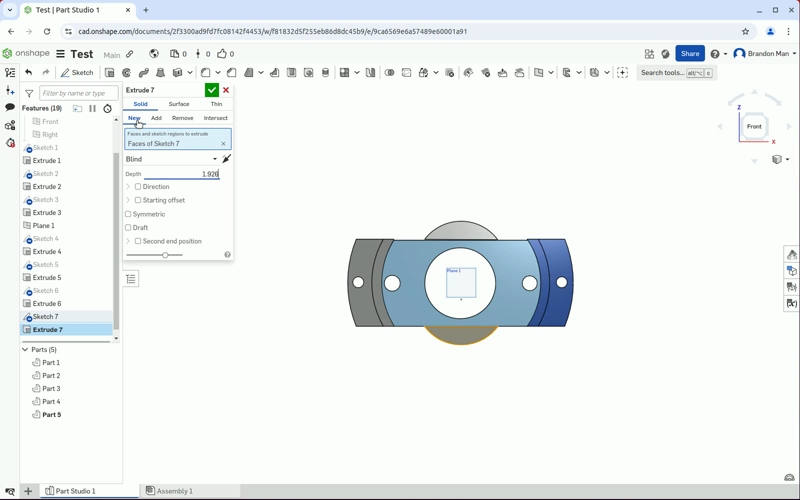
key(enter)
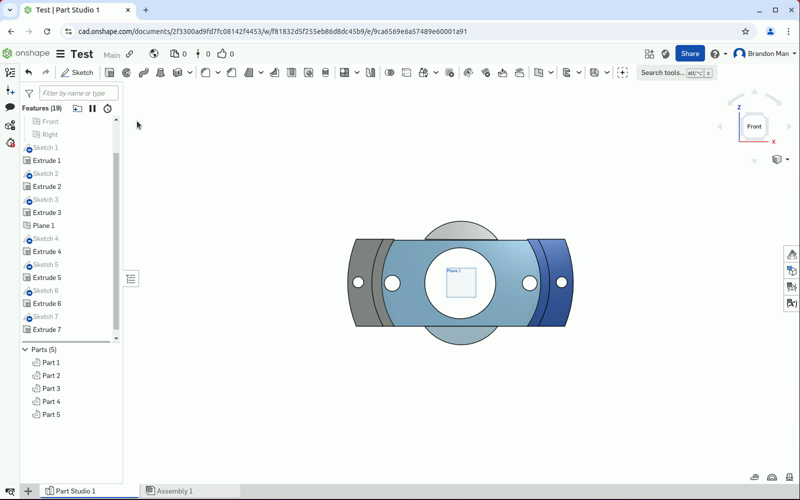
key(shift+h)
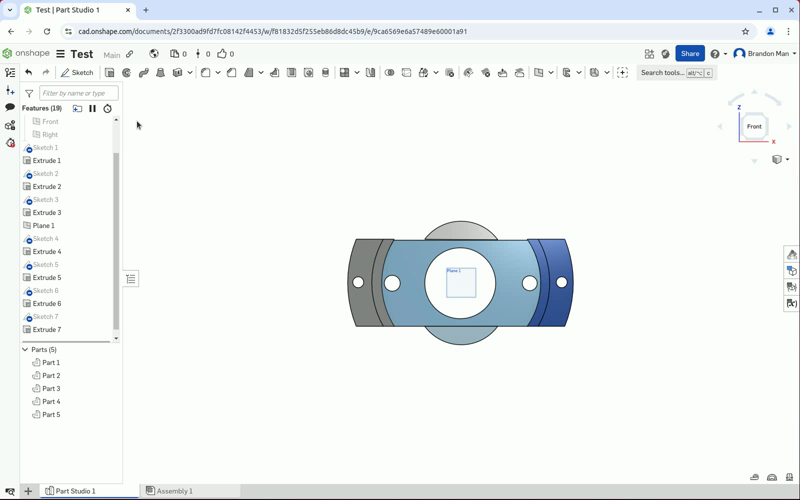
key(shift+h)
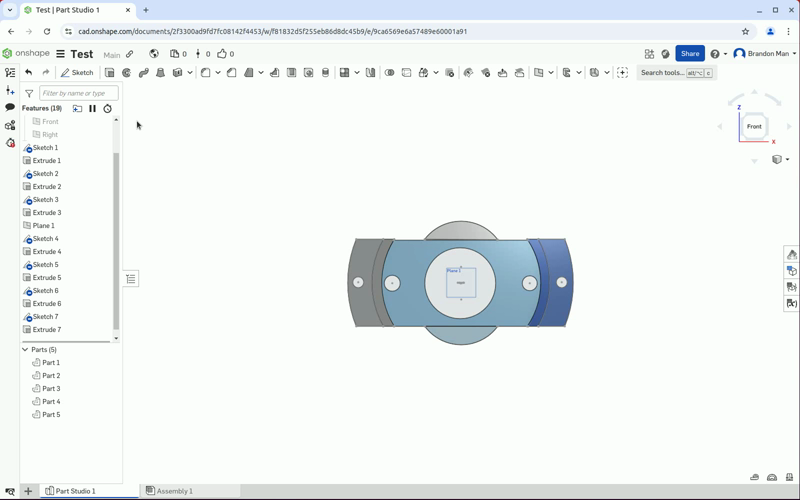
key(shift+7)
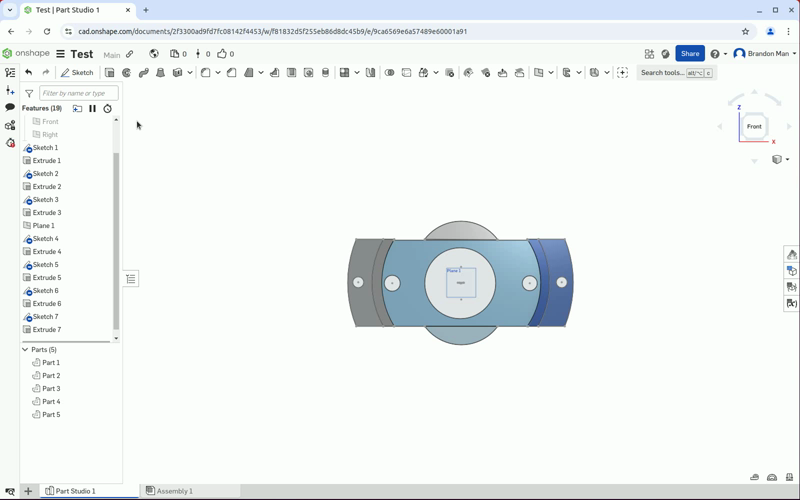
key(left, 2)
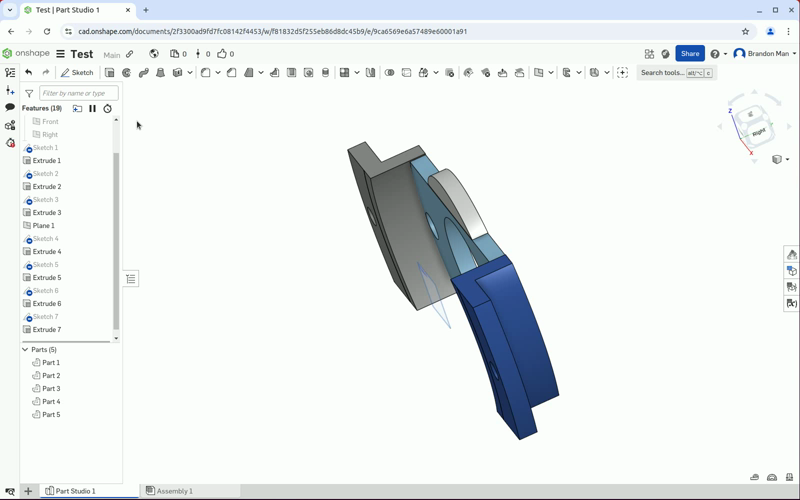
key(down, 2)
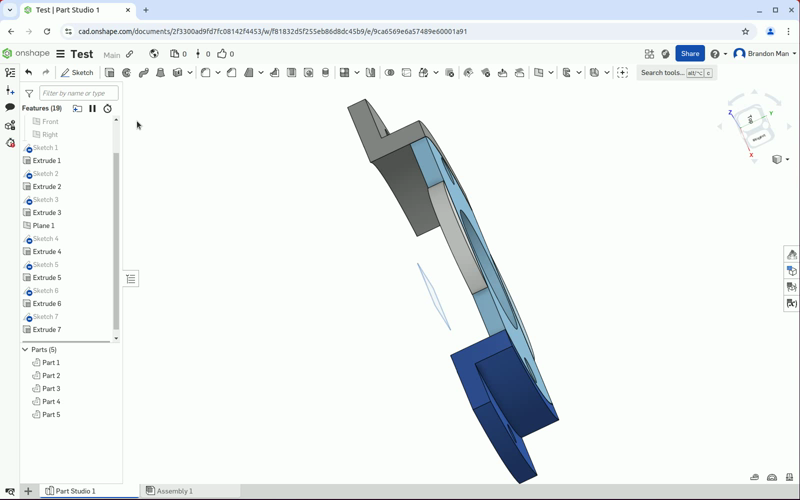
key(up, 2)
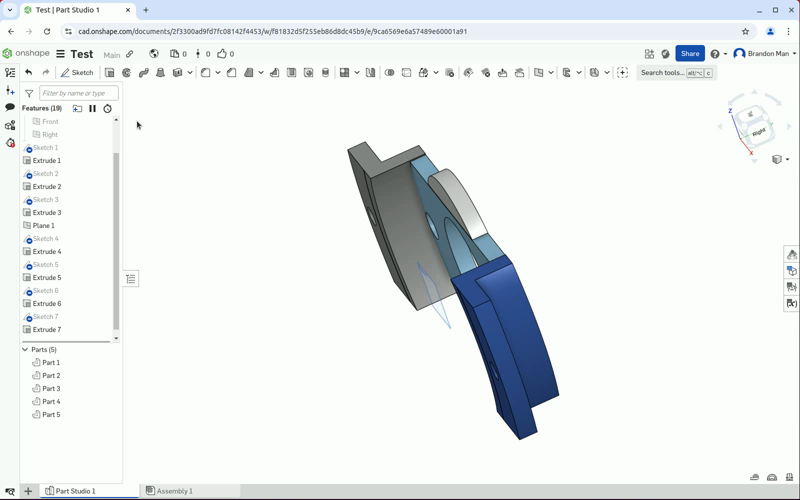
key(right, 2)
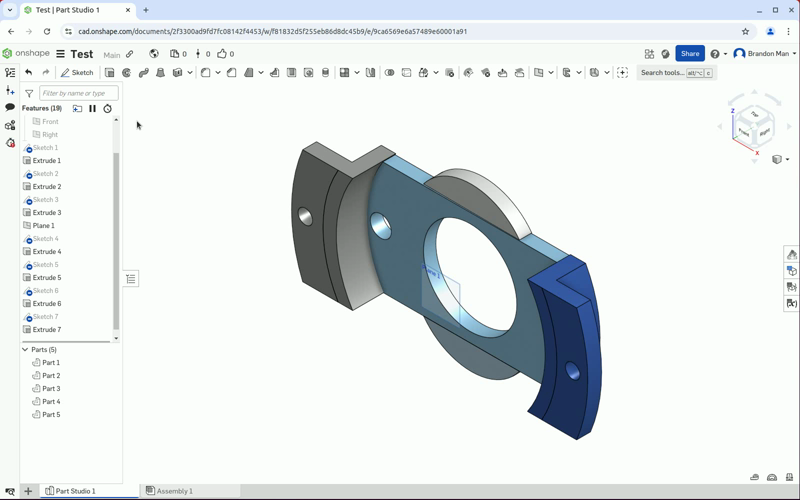
mouse_move(69, 150)
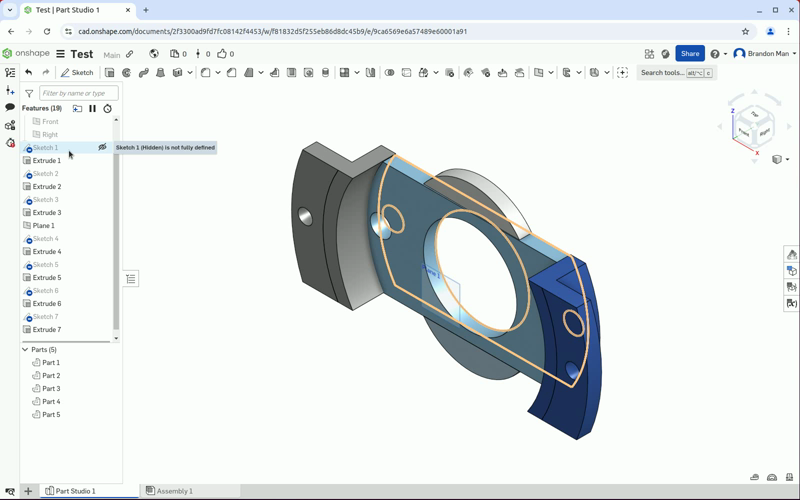
click(69, 150)